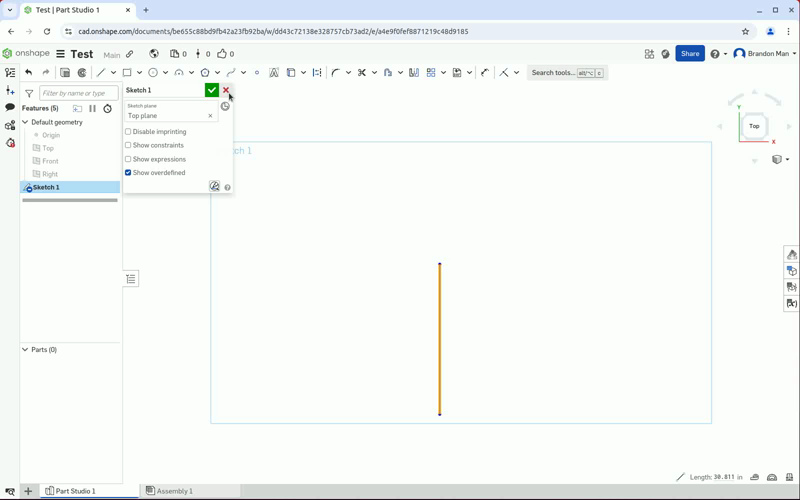
key(shift+h)
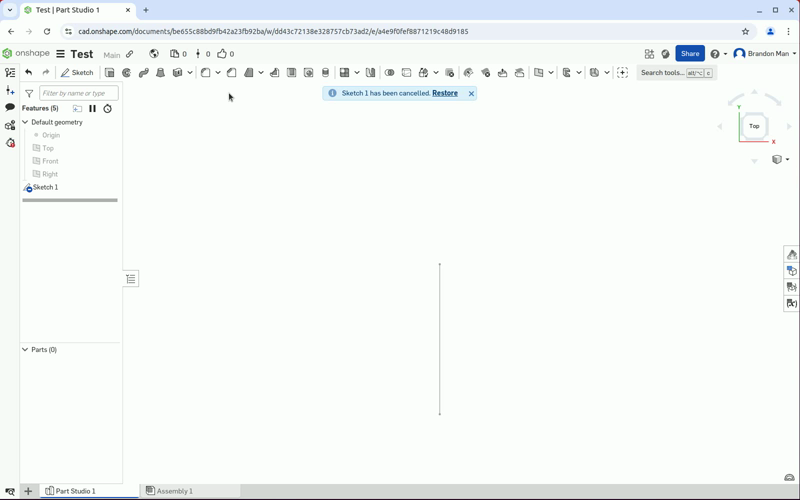
mouse_move(73, 352)
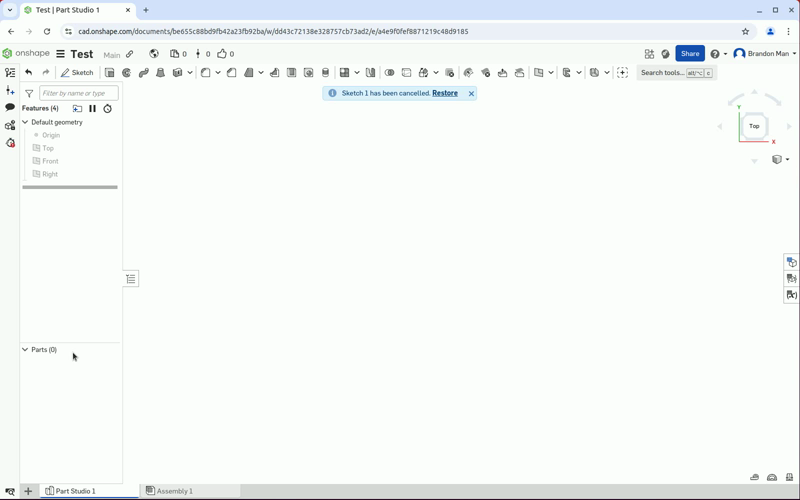
key(y)
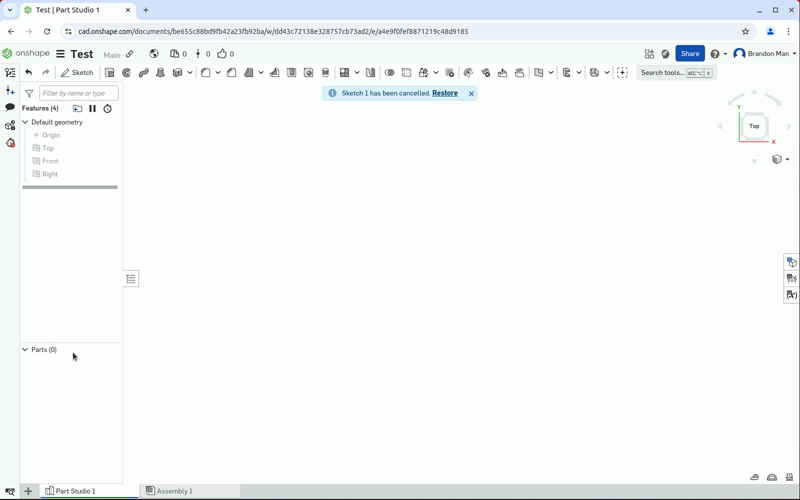
key(shift+p)
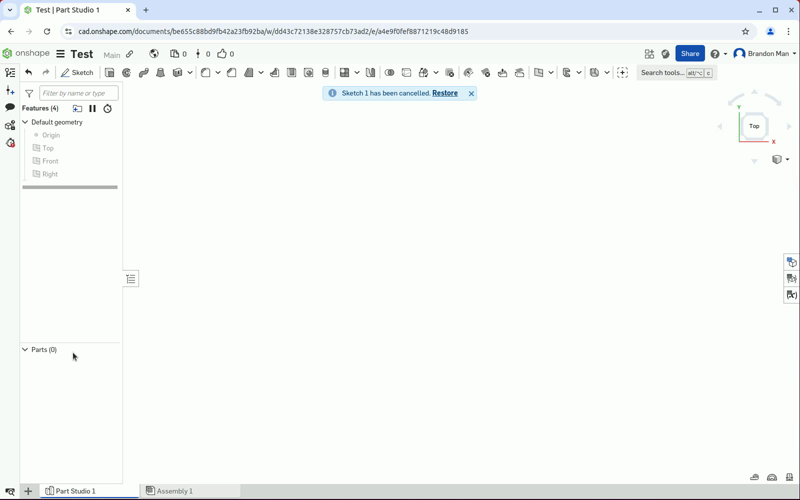
key(space)
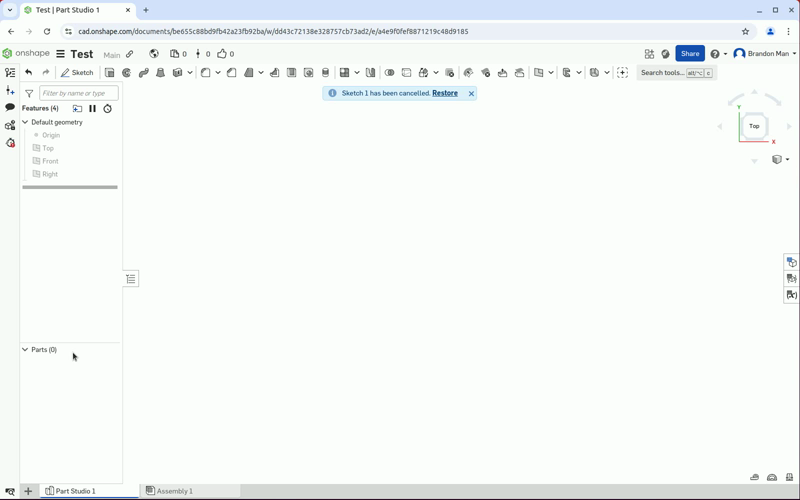
key_down(shift)
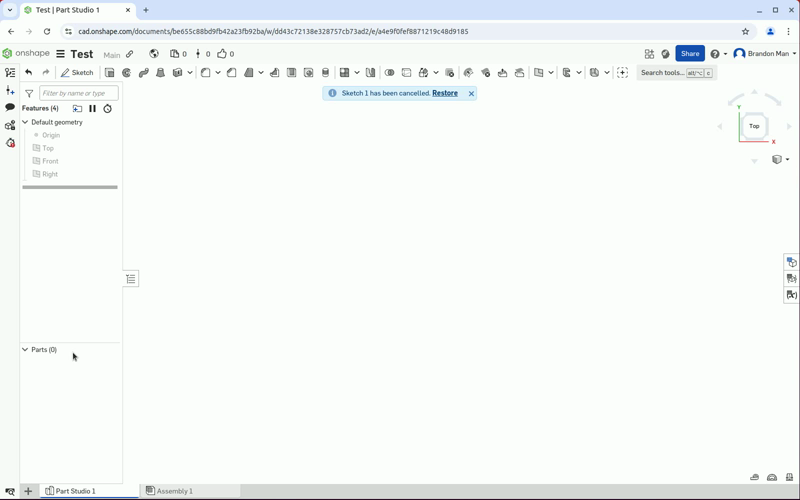
key(up)
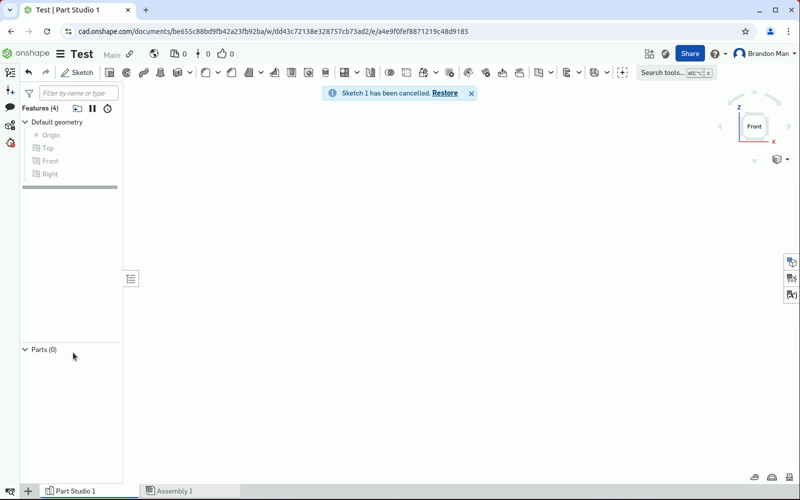
key_up(shift)
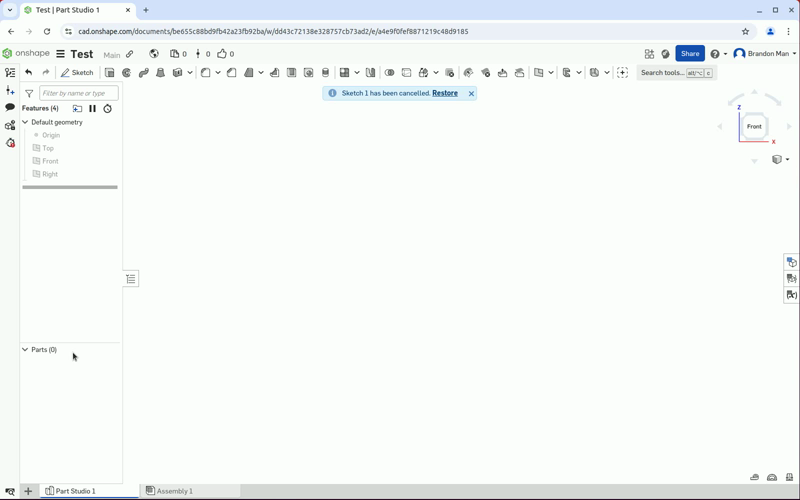
mouse_move(73, 352)
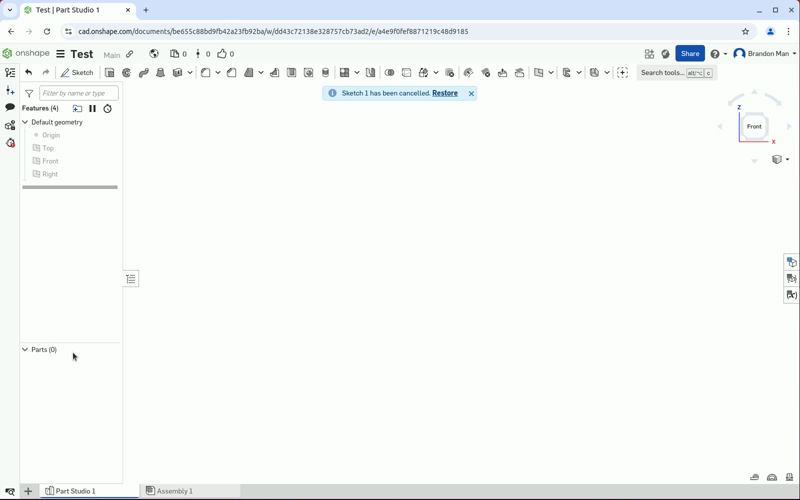
key(shift+y)
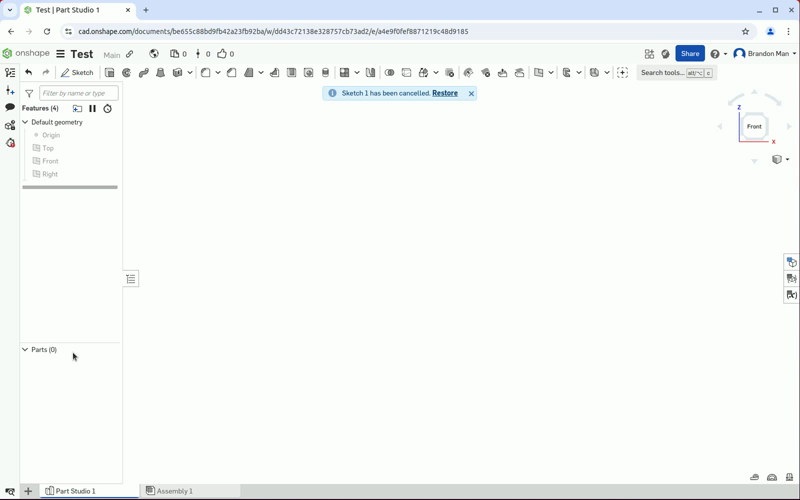
key(shift+s)
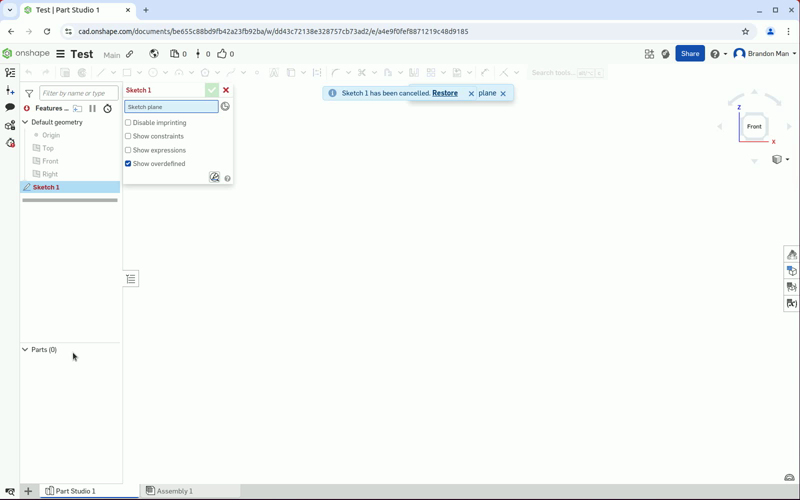
mouse_move(73, 163)
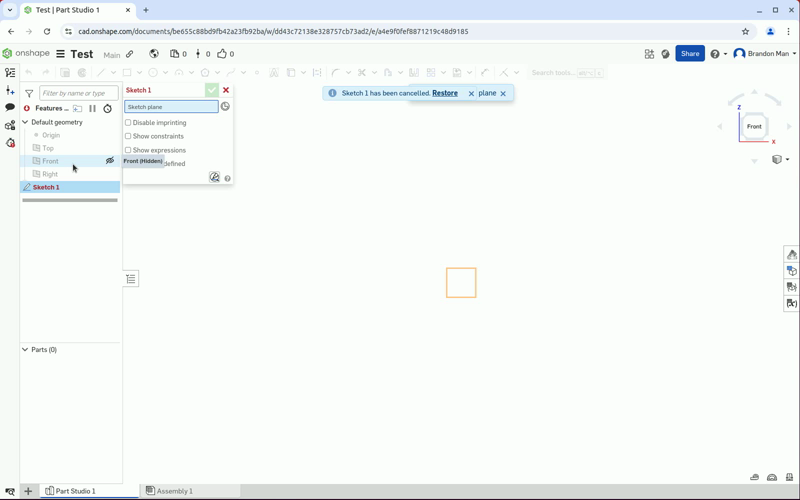
click(73, 163)
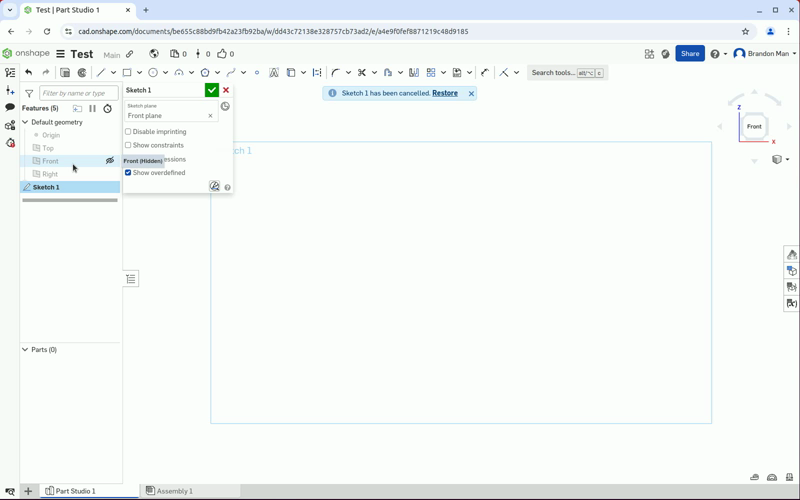
mouse_move(73, 352)
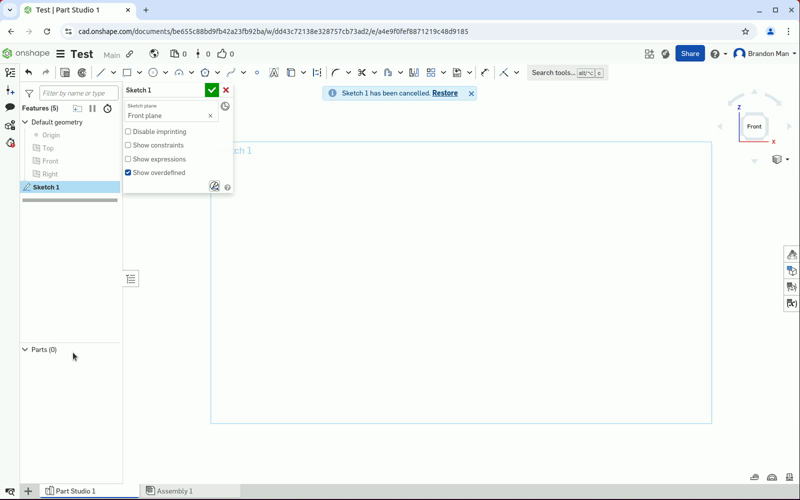
key(y)
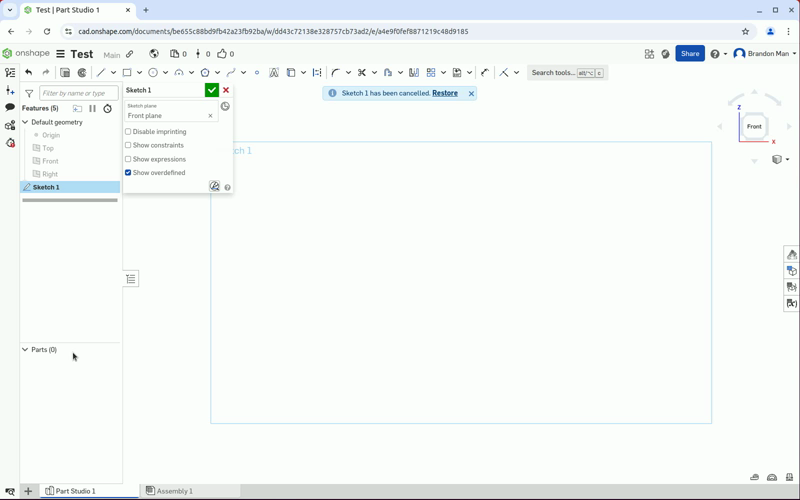
key(c)
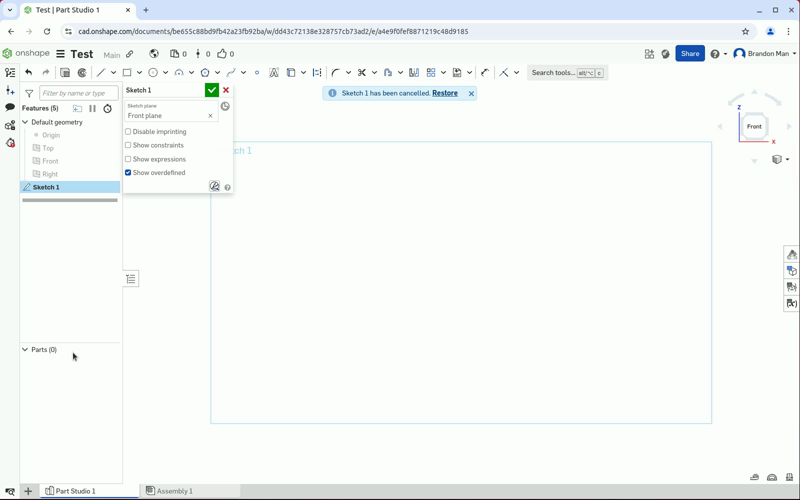
key_down(shift)
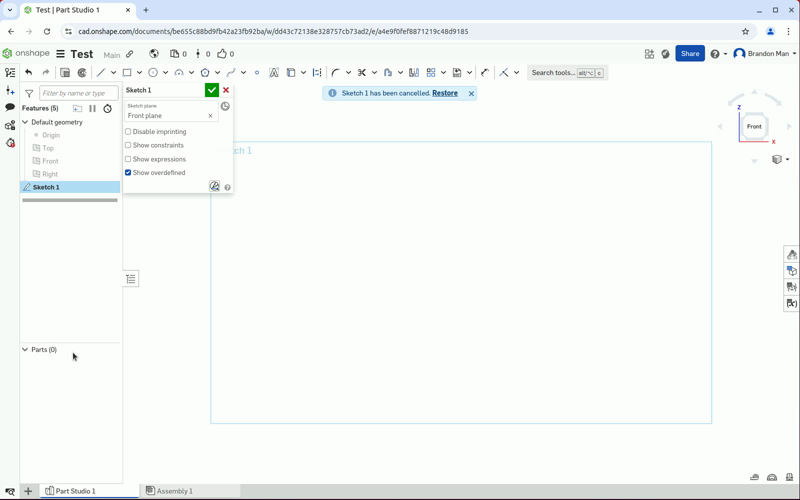
mouse_move(461, 178)
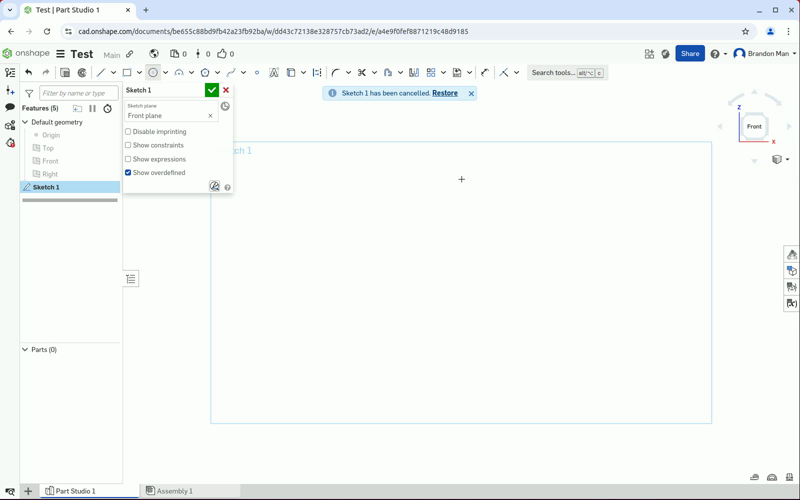
click(461, 178)
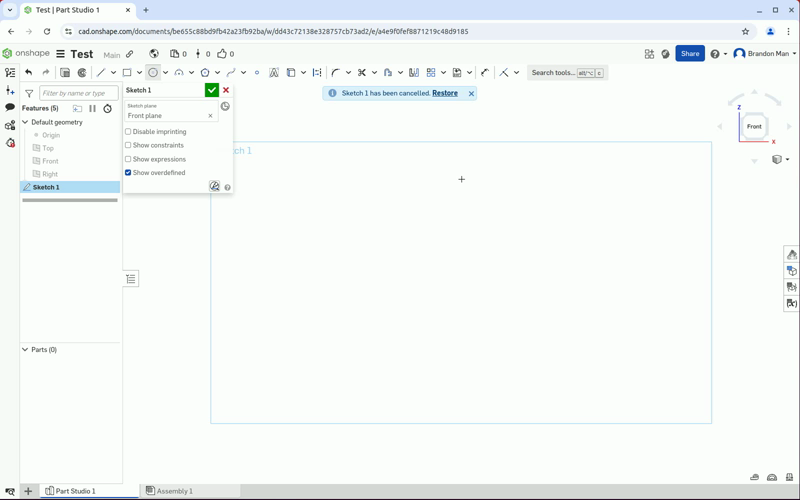
key_up(shift)
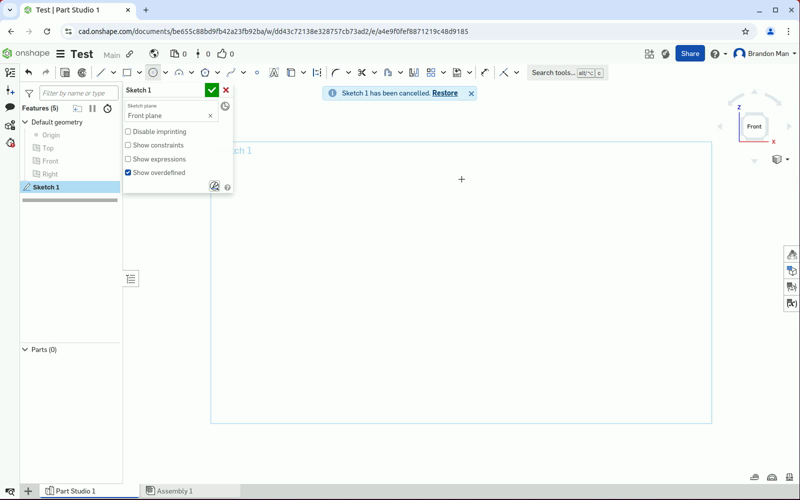
mouse_move(471, 178)
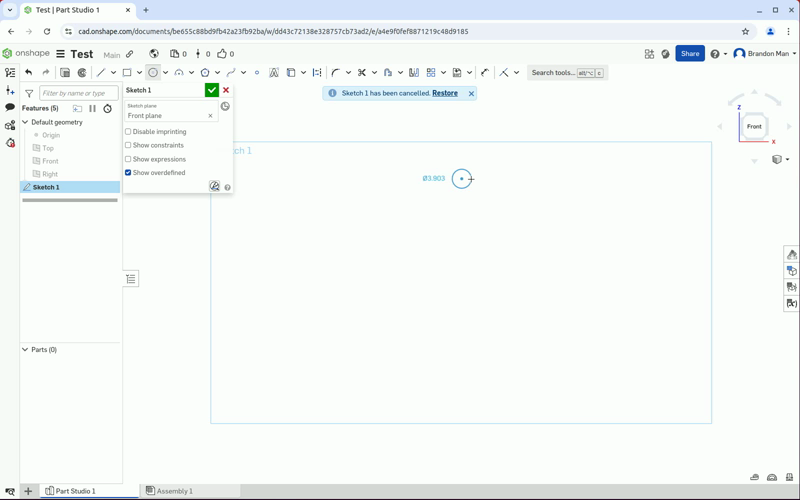
click(471, 178)
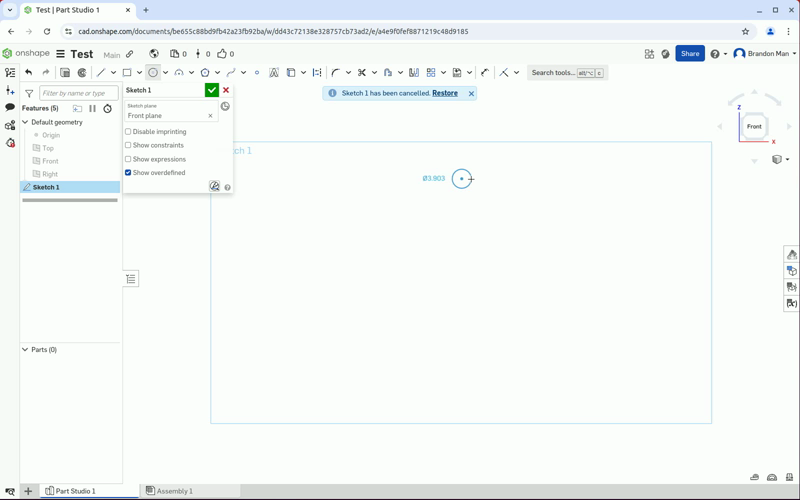
key(esc)
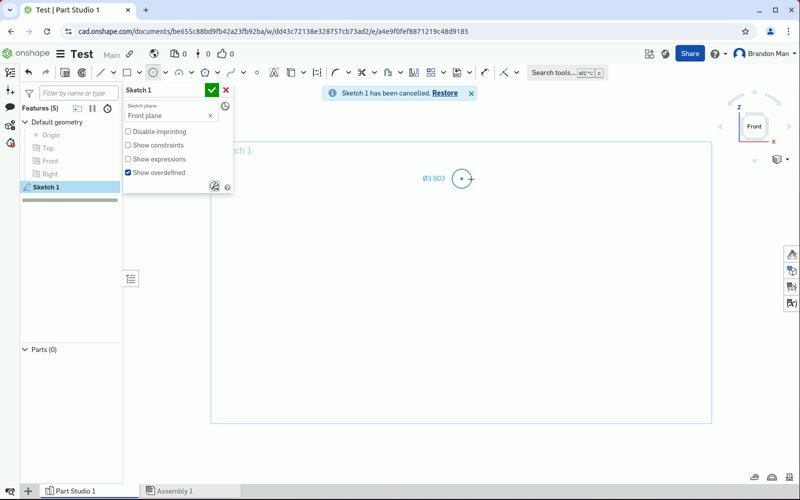
key(c)
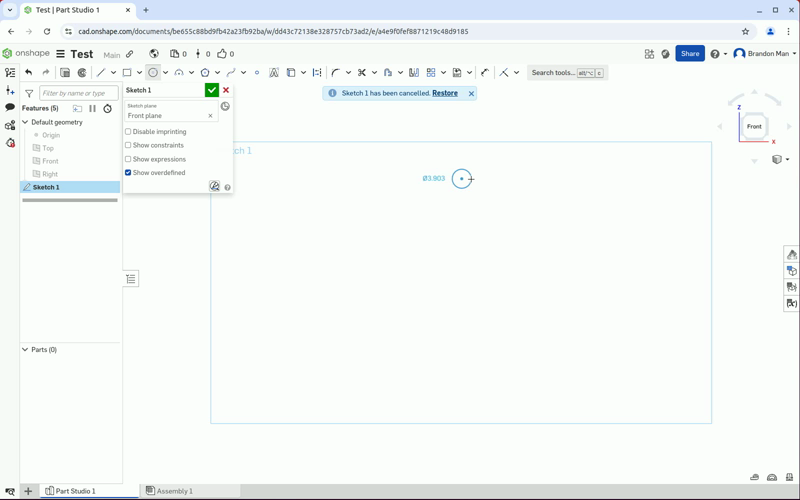
key_down(shift)
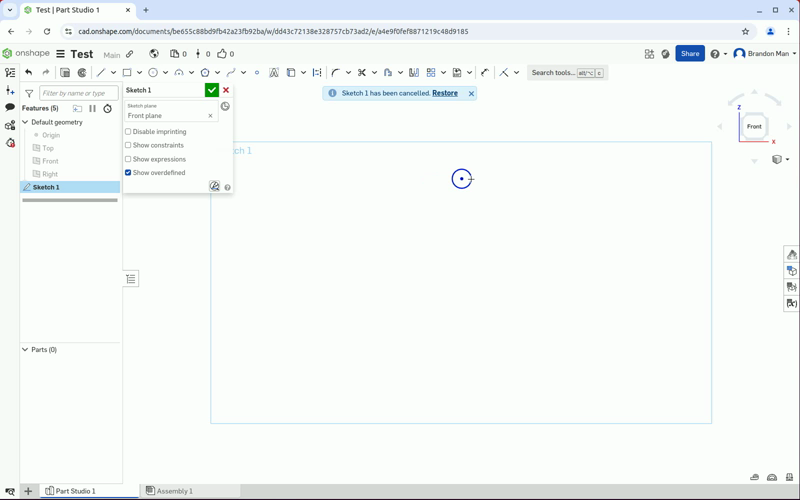
mouse_move(461, 178)
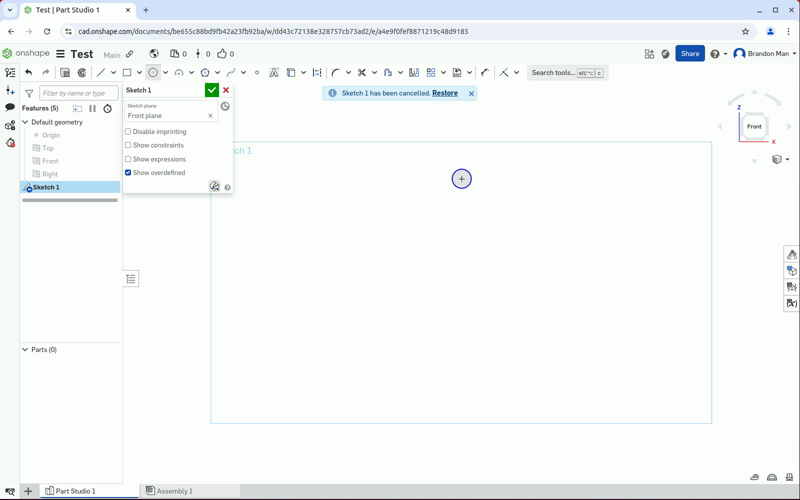
click(461, 178)
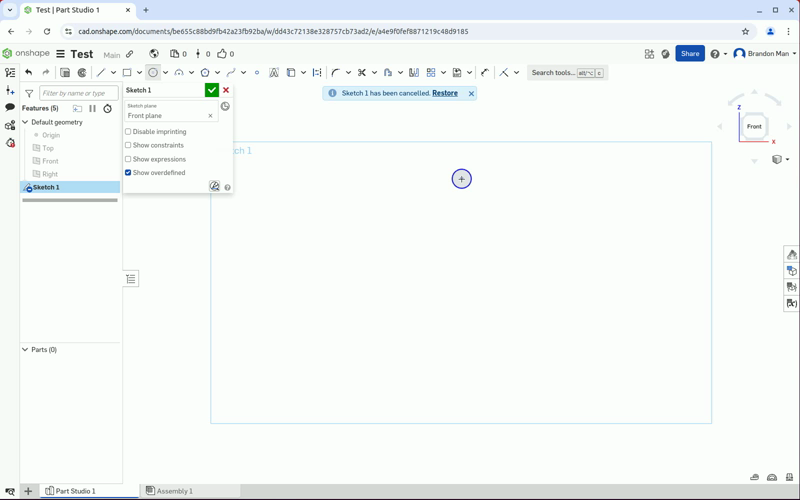
key_up(shift)
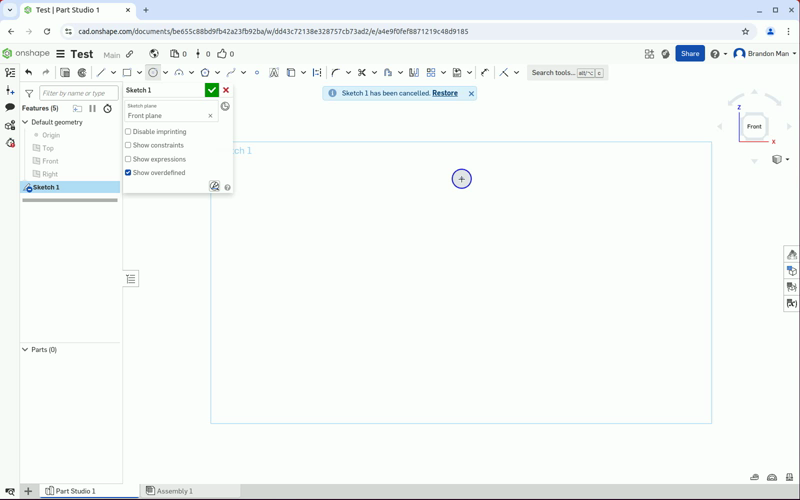
mouse_move(464, 178)
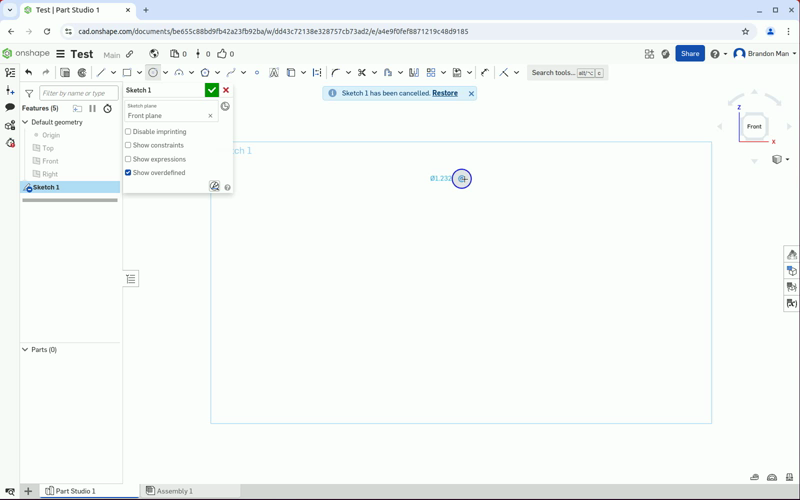
scroll(6)
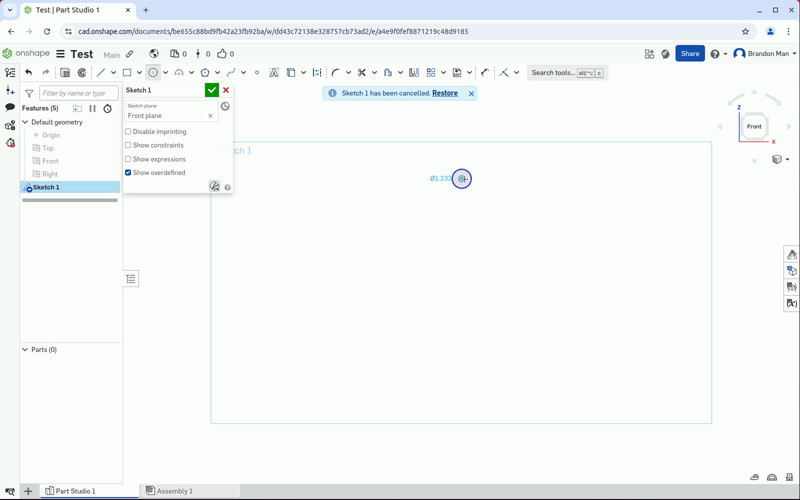
scroll(6)
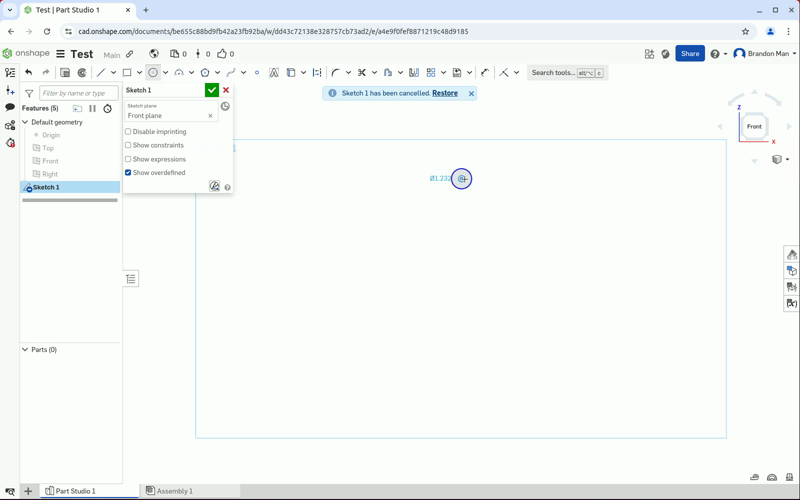
scroll(6)
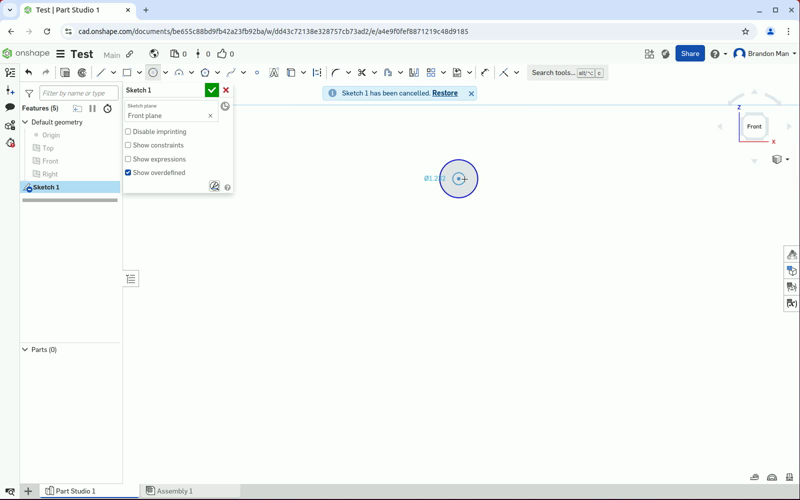
scroll(6)
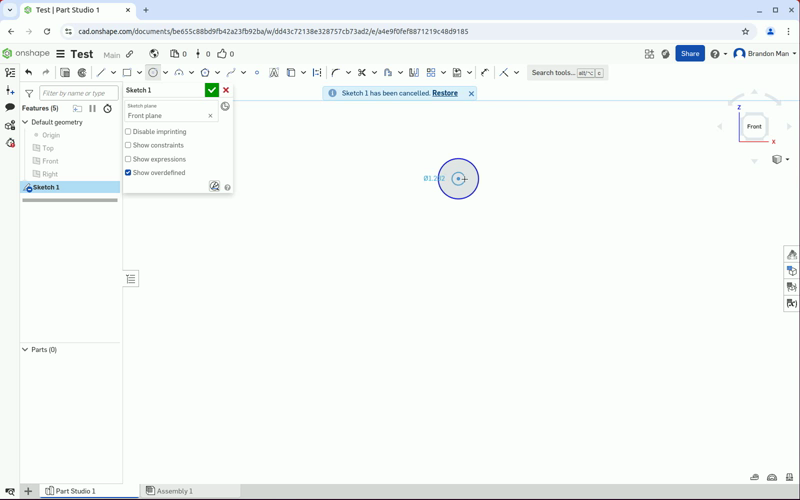
scroll(6)
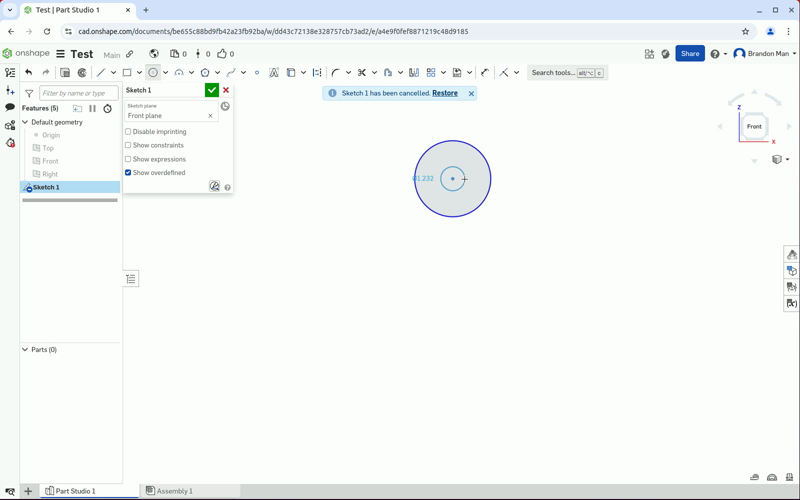
scroll(6)
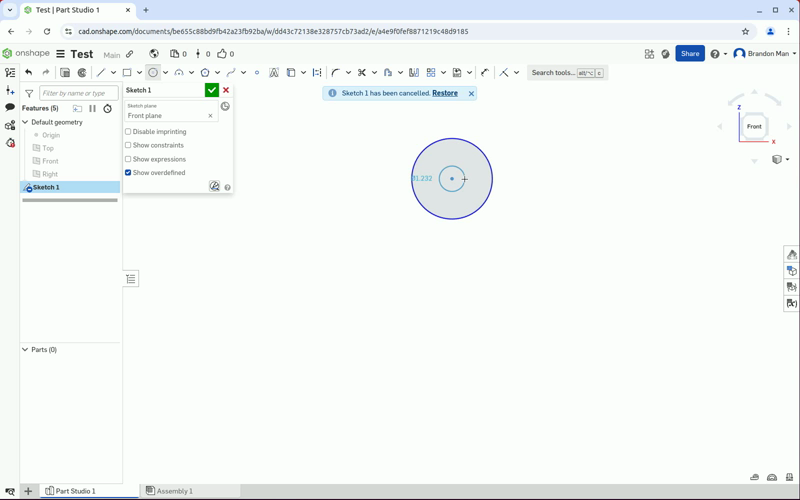
scroll(6)
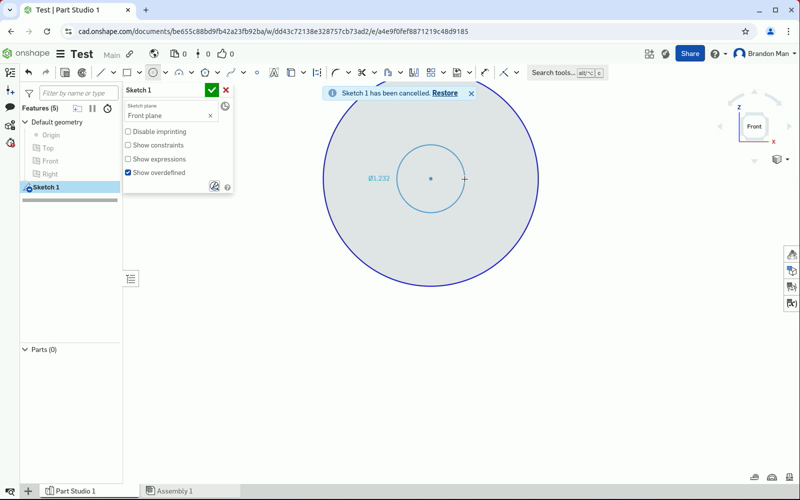
click(464, 178)
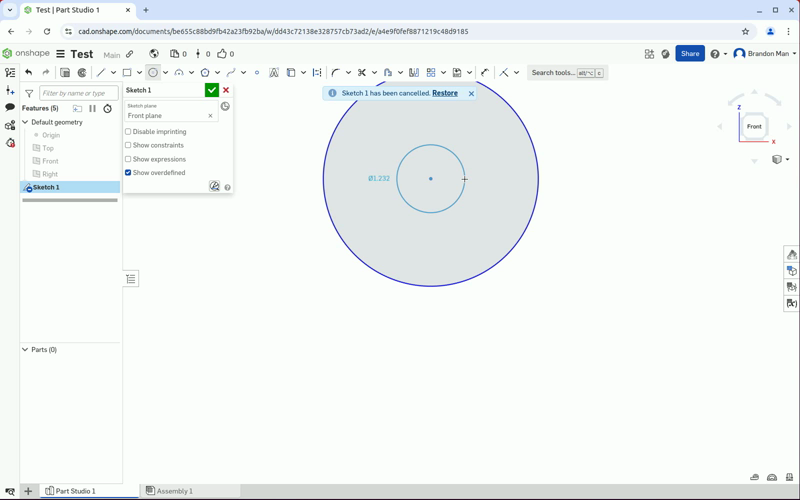
scroll(-6)
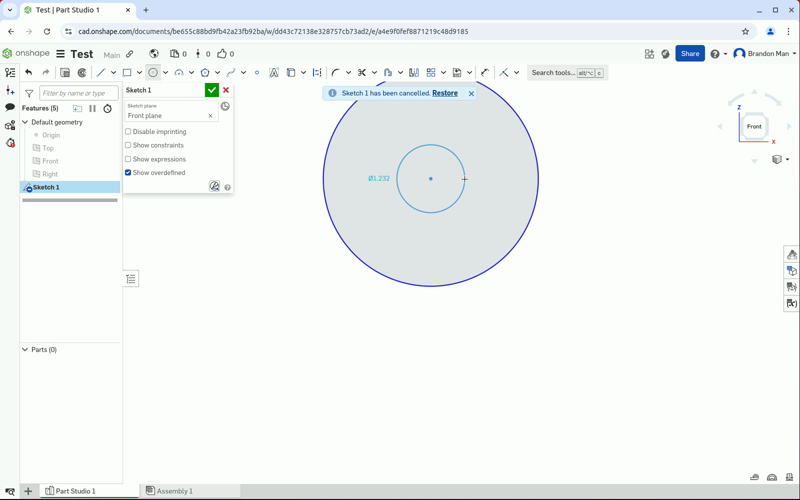
scroll(-6)
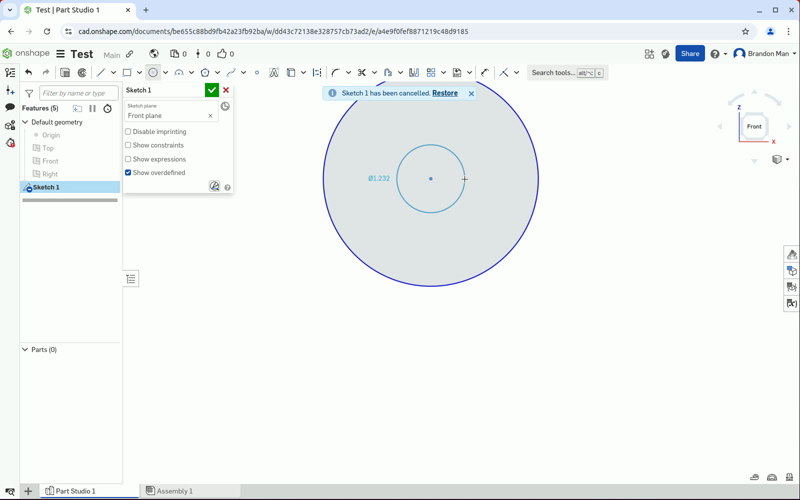
scroll(-6)
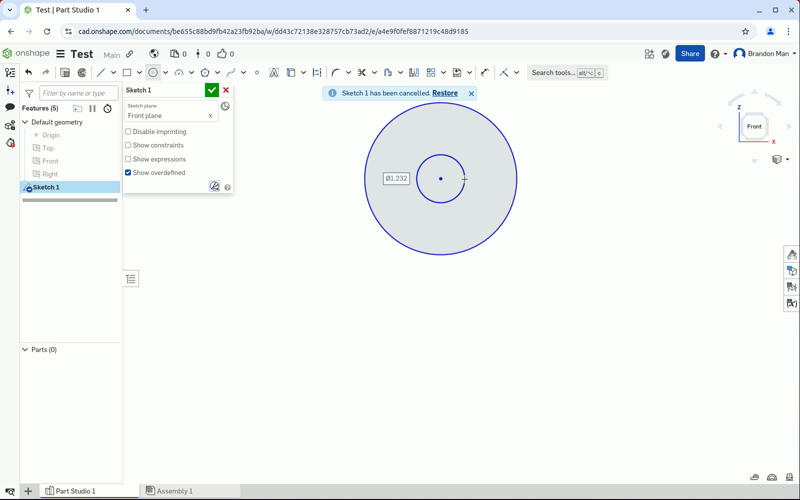
scroll(-6)
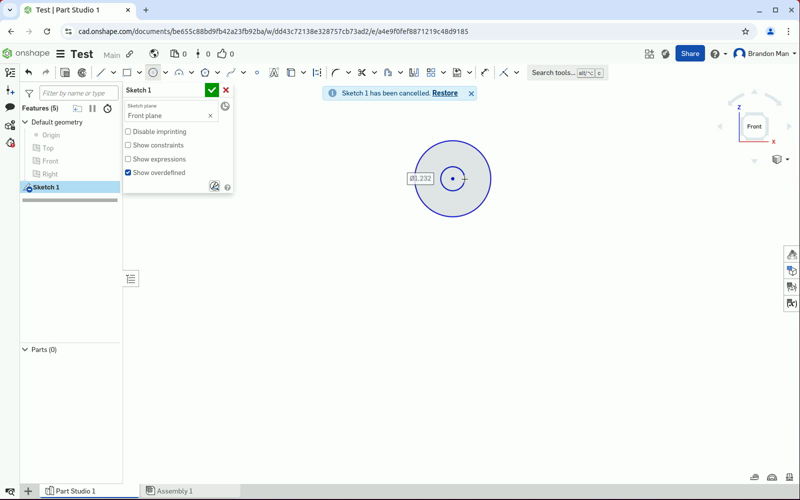
scroll(-6)
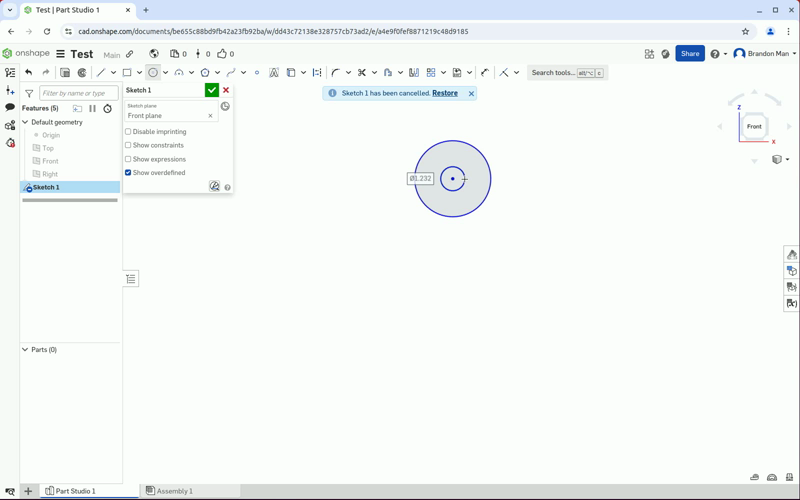
scroll(-6)
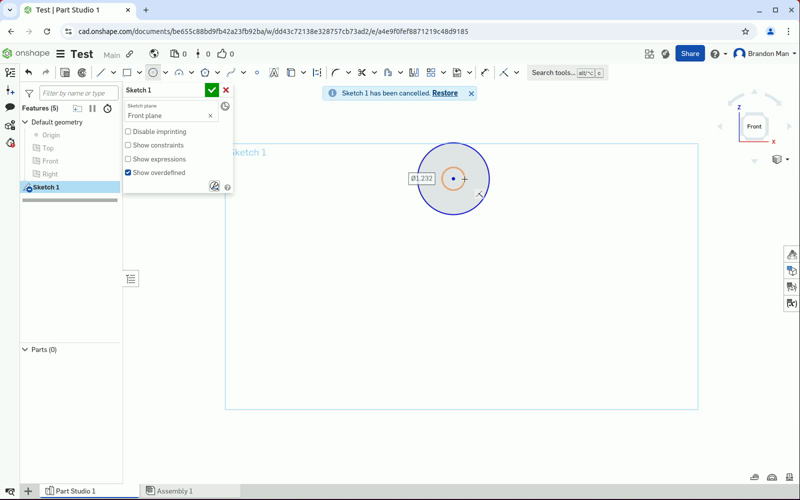
scroll(-6)
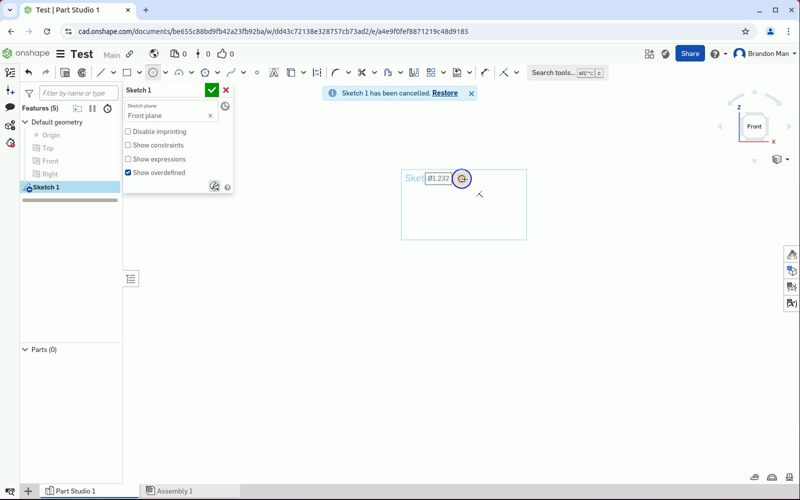
key(esc)
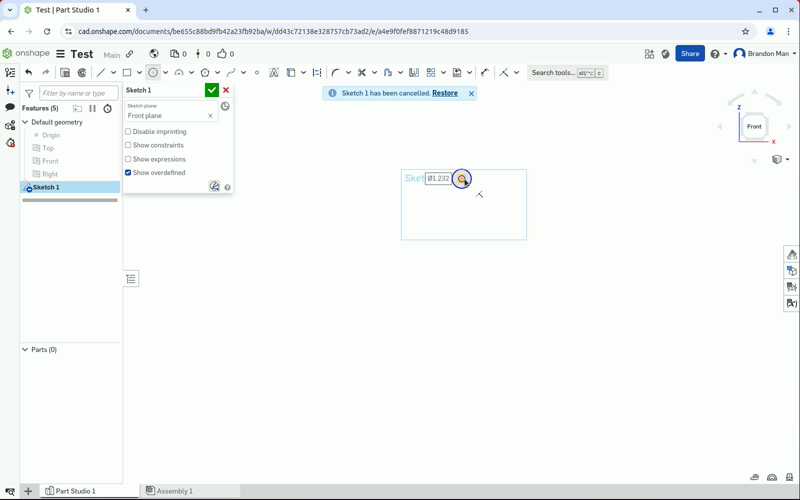
mouse_move(467, 179)
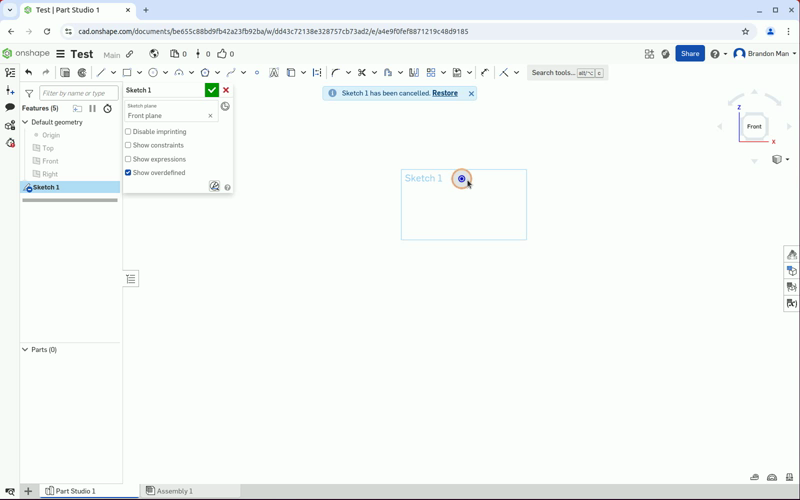
scroll(6)
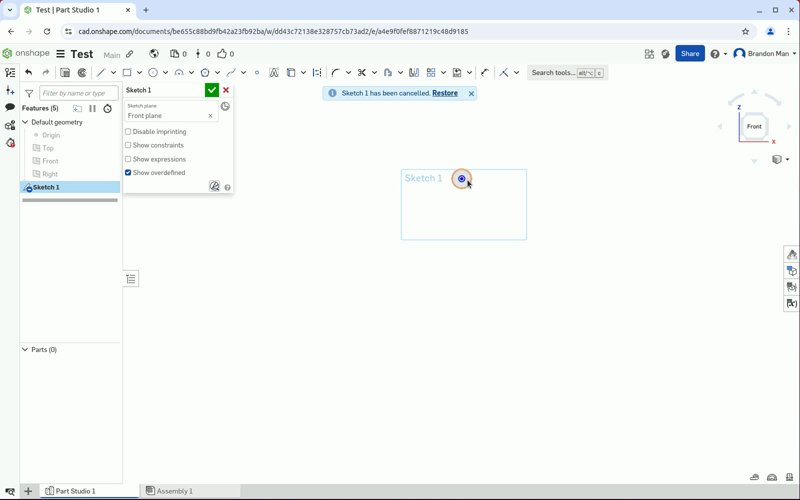
scroll(6)
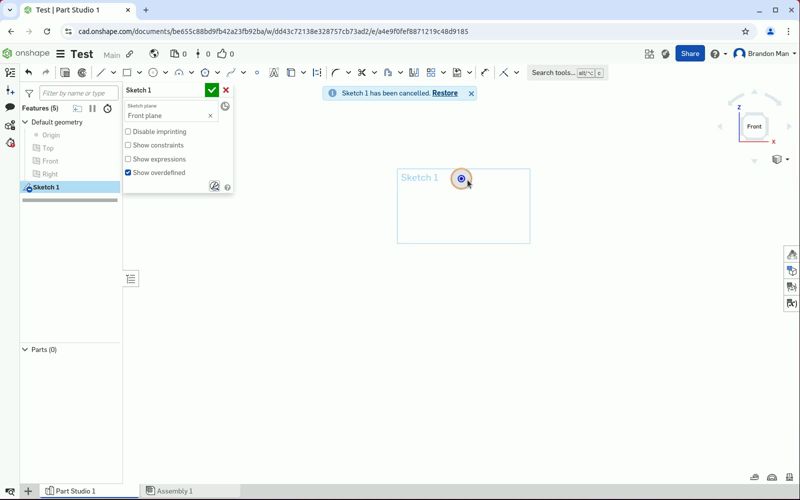
scroll(6)
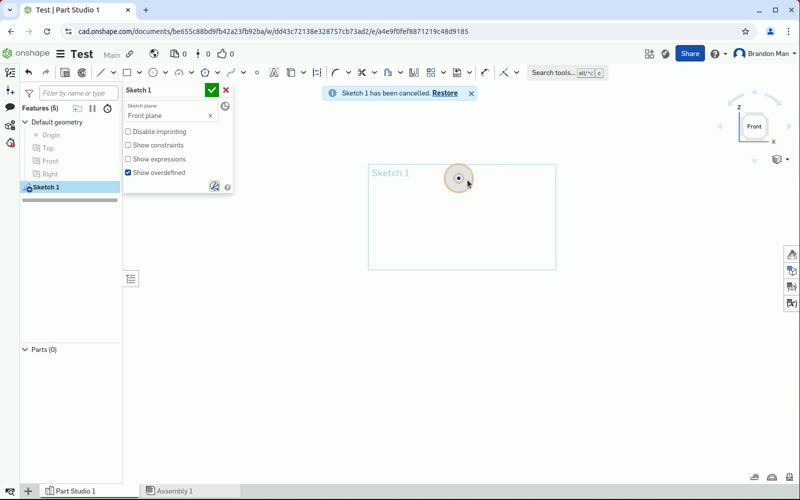
scroll(6)
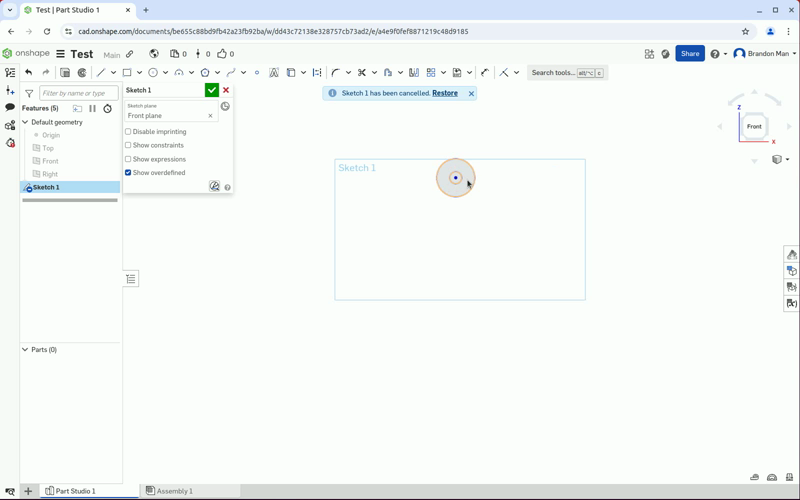
scroll(6)
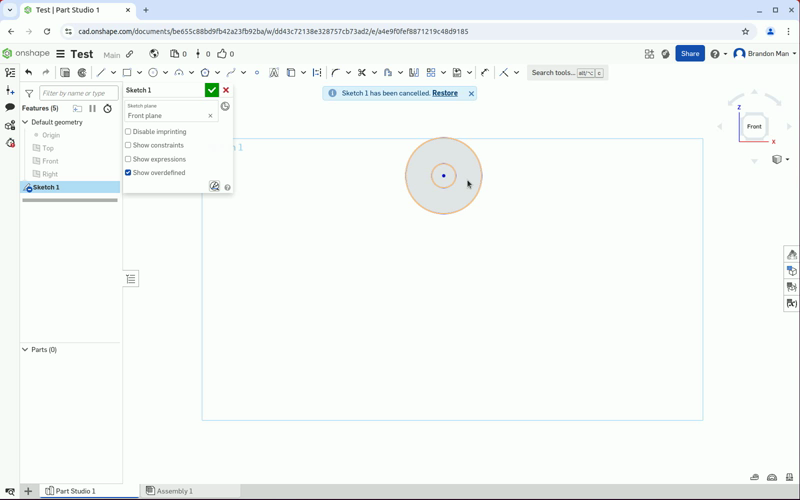
scroll(6)
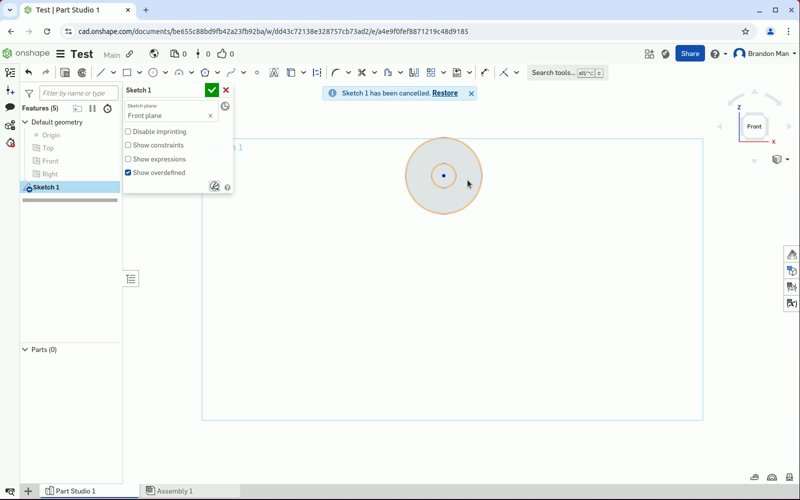
scroll(6)
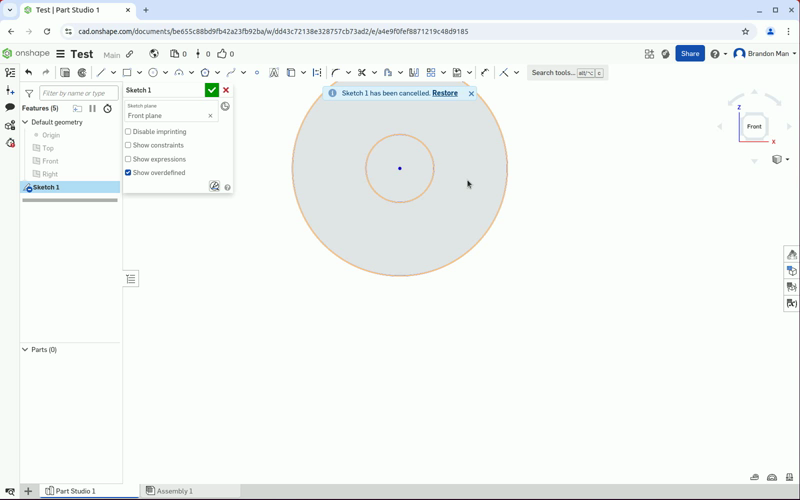
click(467, 179)
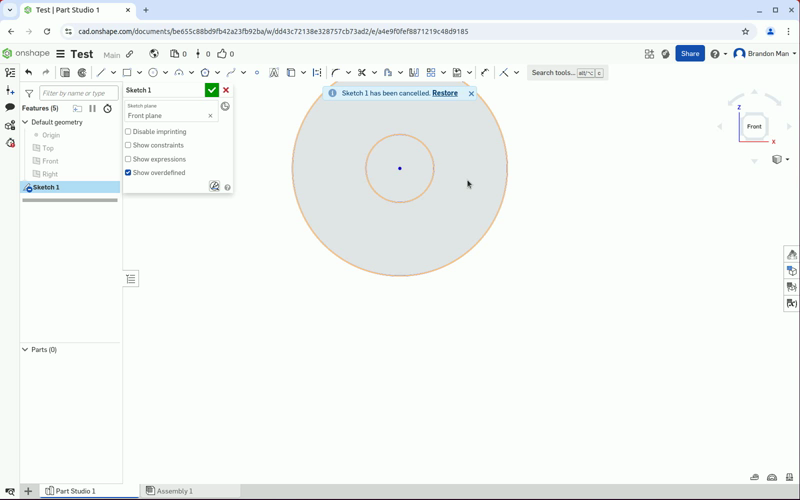
scroll(-6)
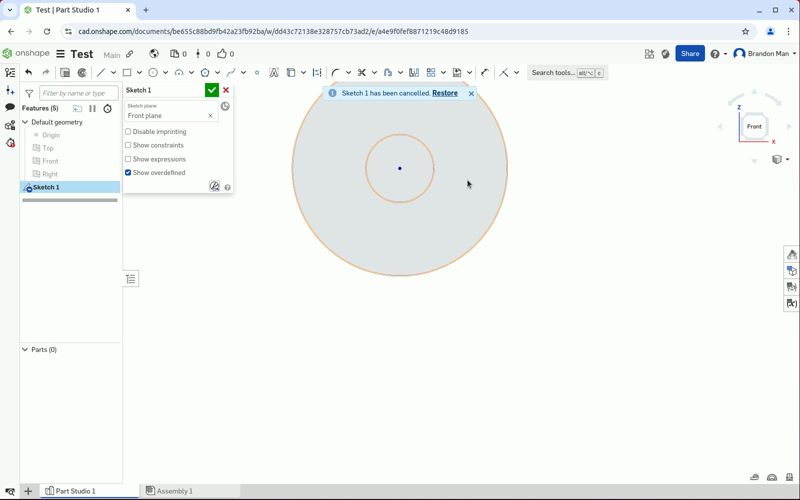
scroll(-6)
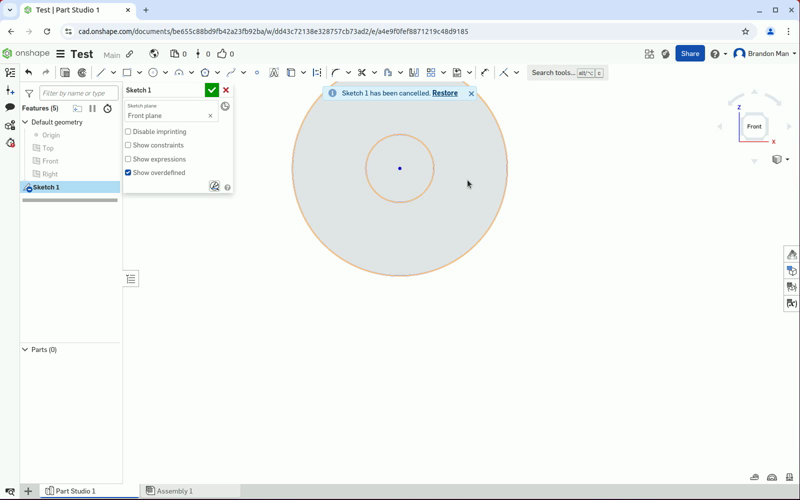
scroll(-6)
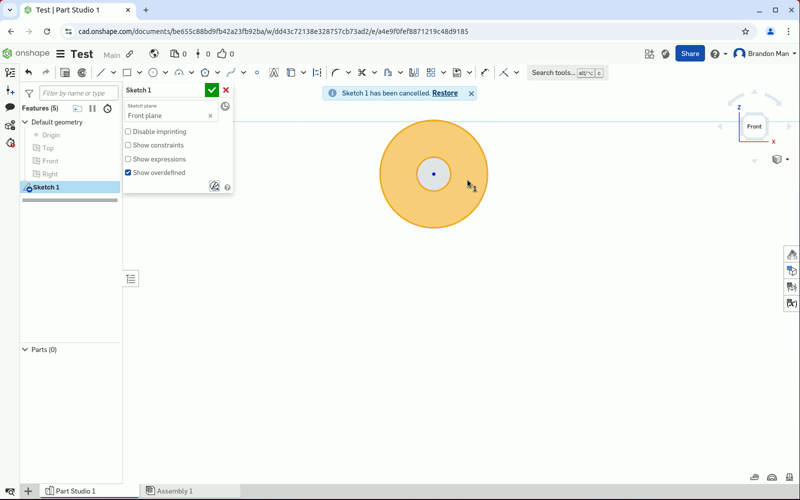
scroll(-6)
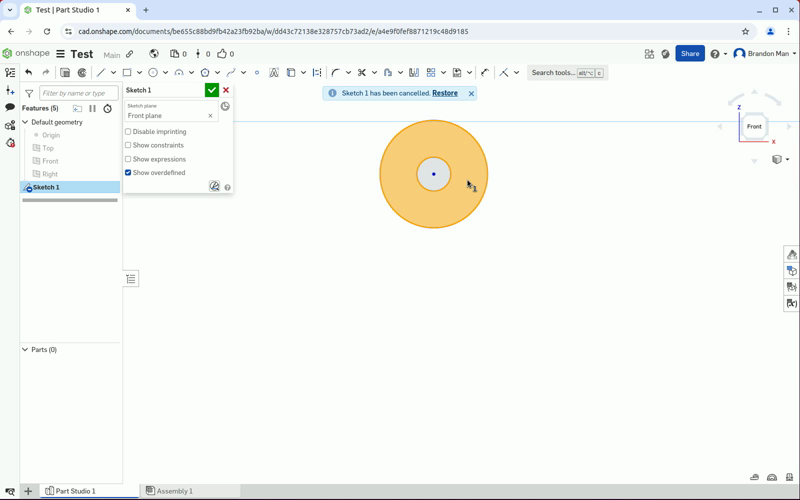
scroll(-6)
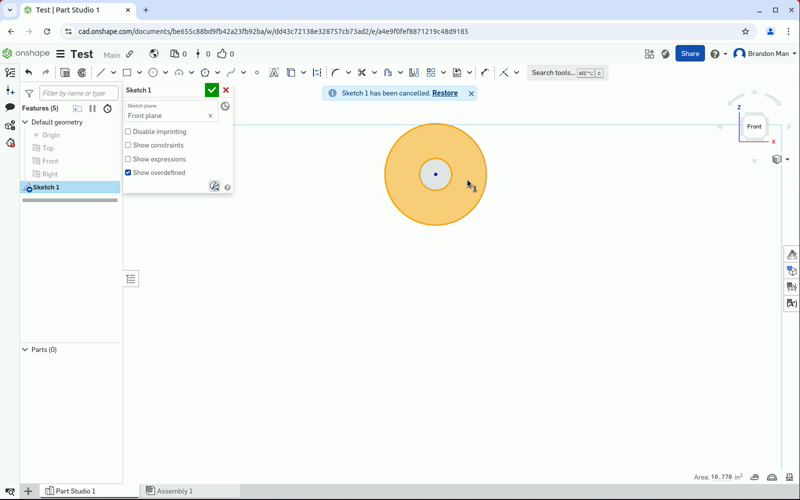
scroll(-6)
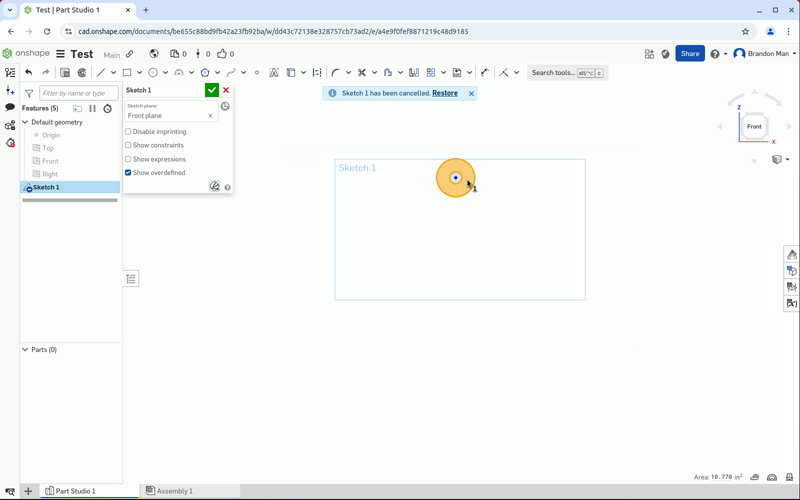
scroll(-6)
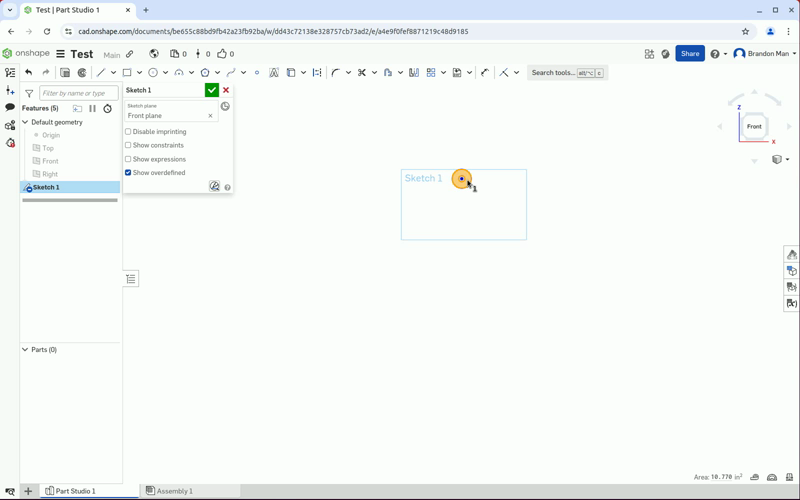
mouse_move(73, 352)
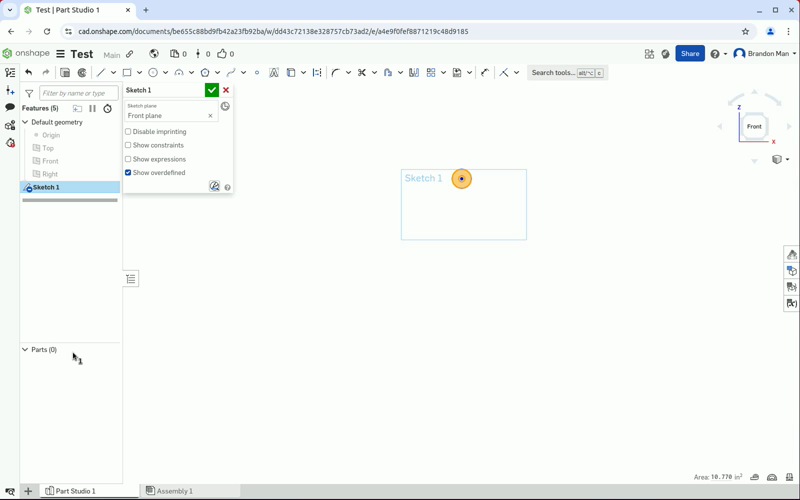
key(shift+y)
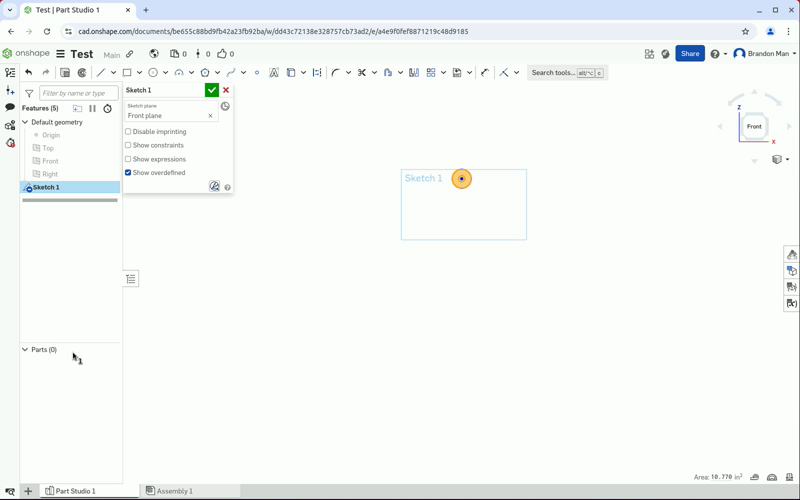
key(shift+e)
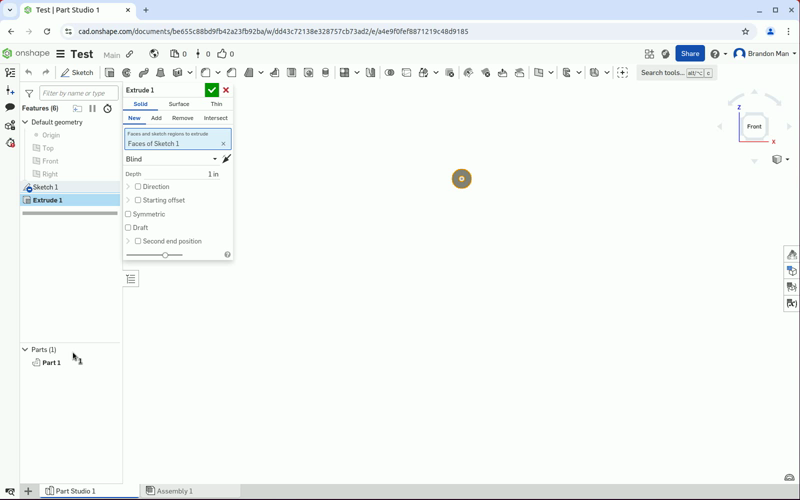
mouse_move(143, 106)
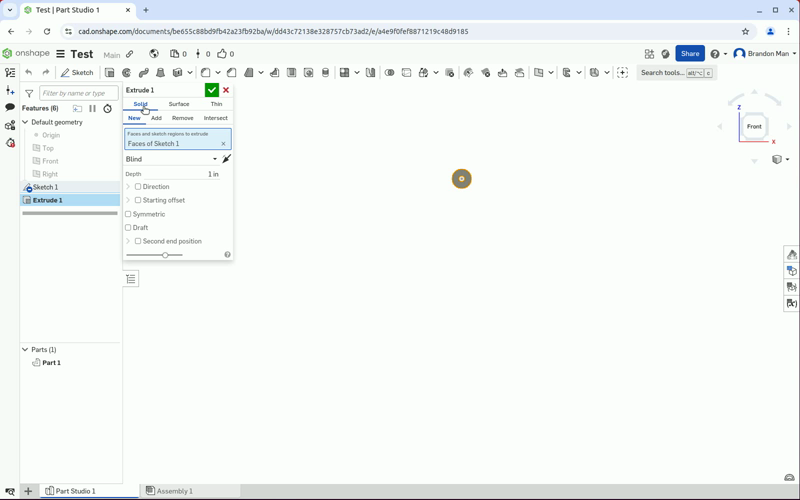
click(143, 106)
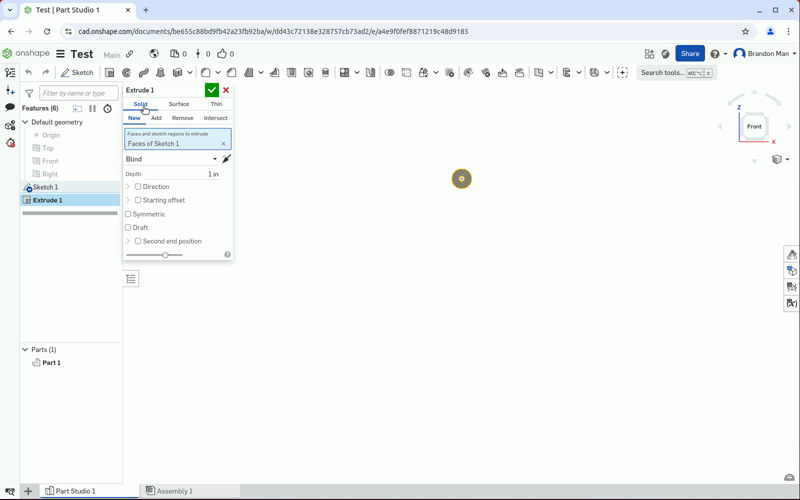
mouse_move(137, 120)
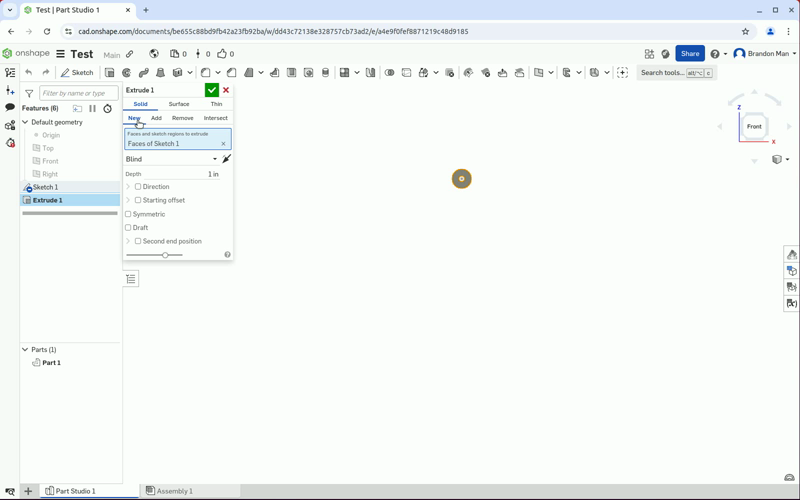
click(137, 120)
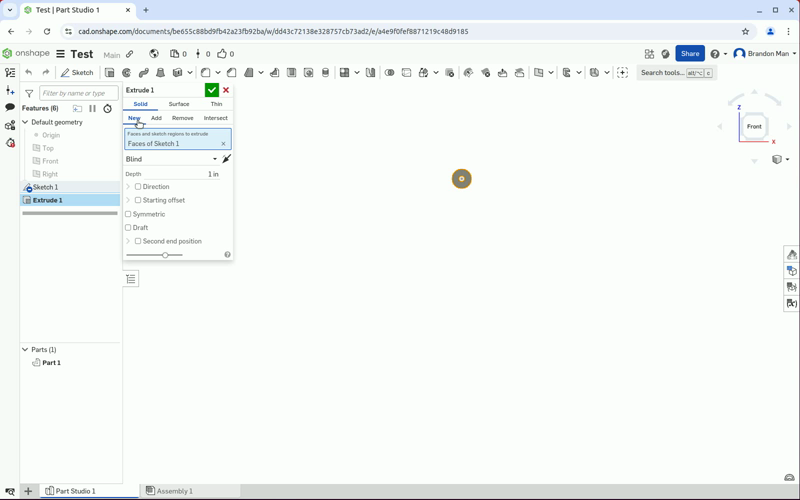
key(tab, 4)
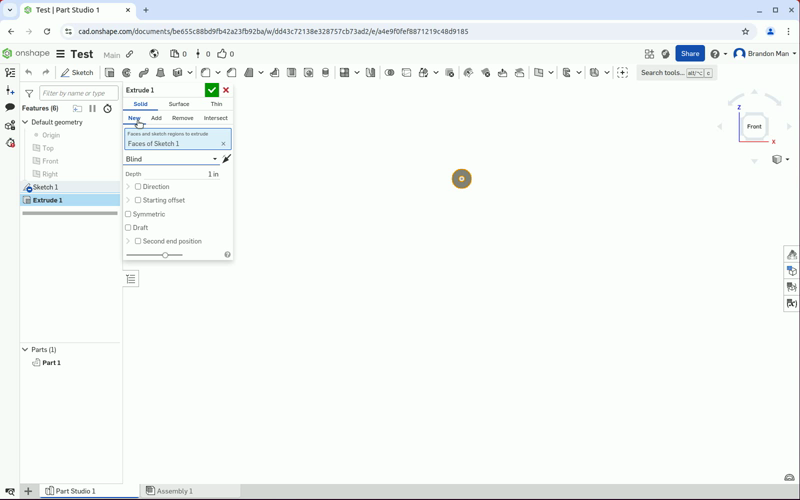
text(0.481)
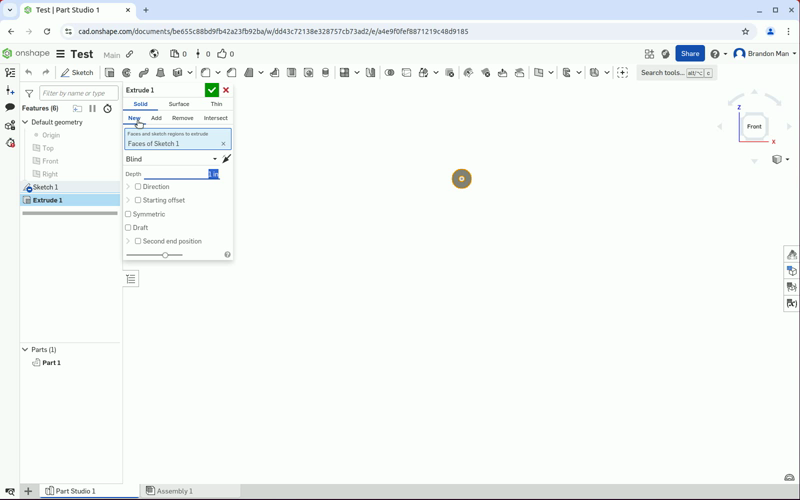
key(enter)
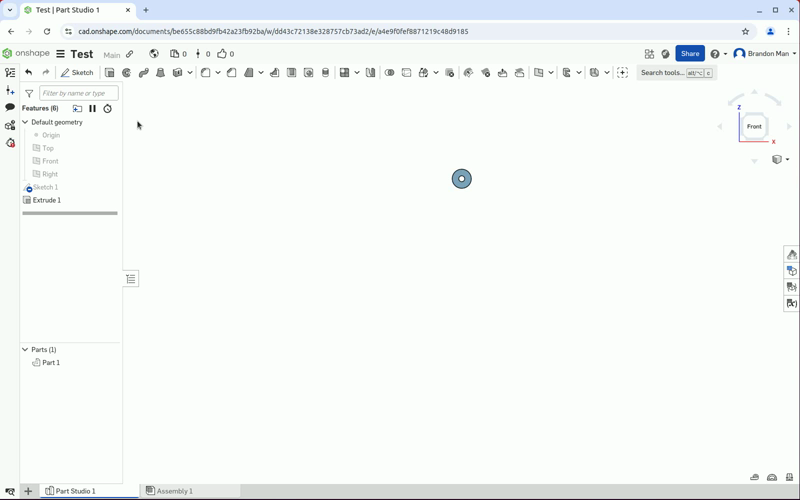
key(shift+h)
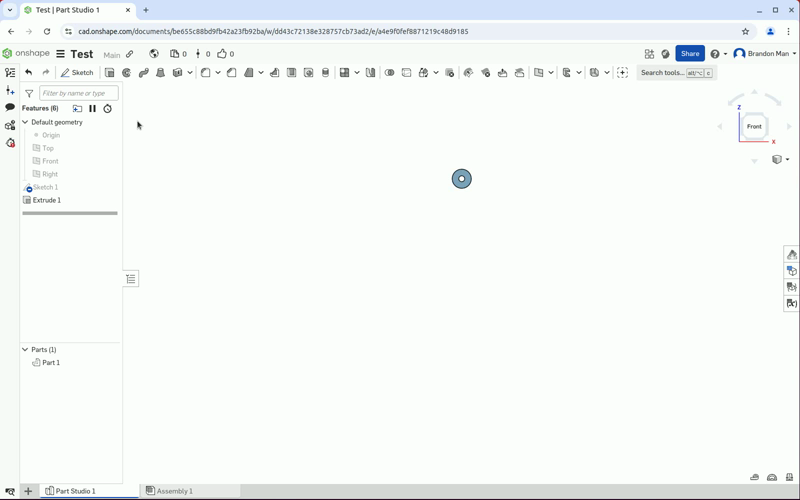
key(shift+h)
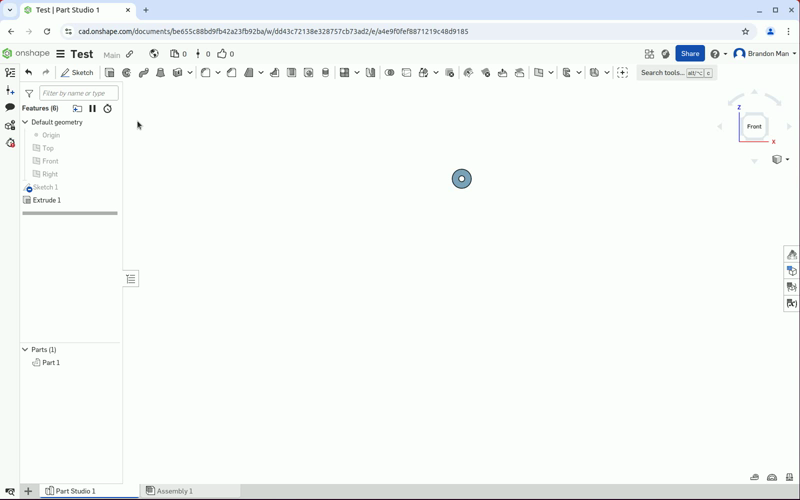
mouse_move(73, 189)
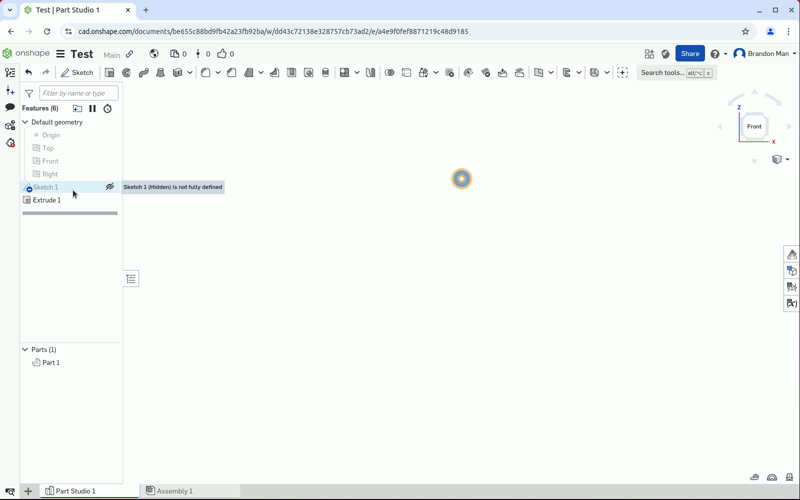
click(73, 189)
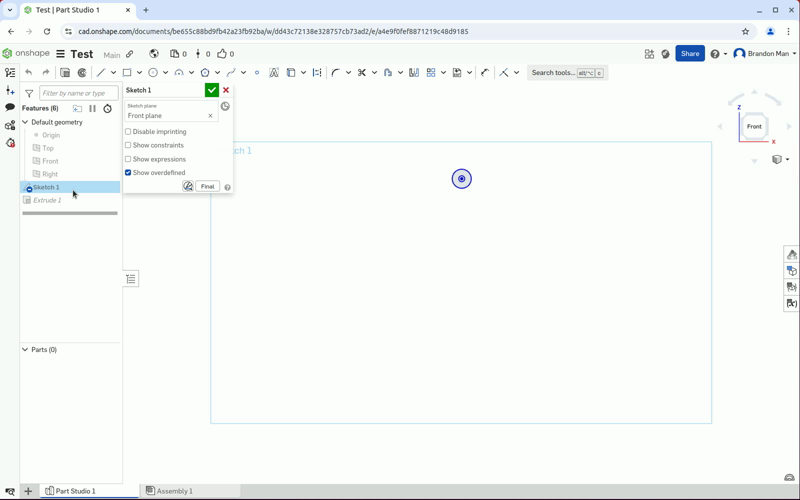
mouse_move(229, 92)
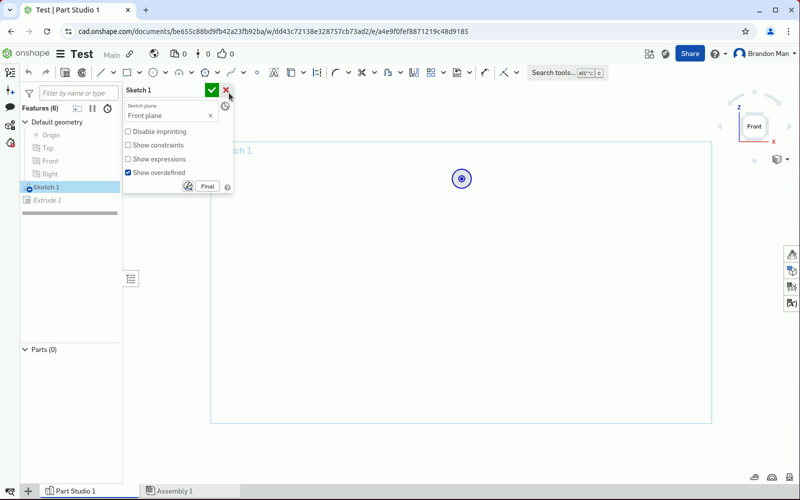
click(229, 92)
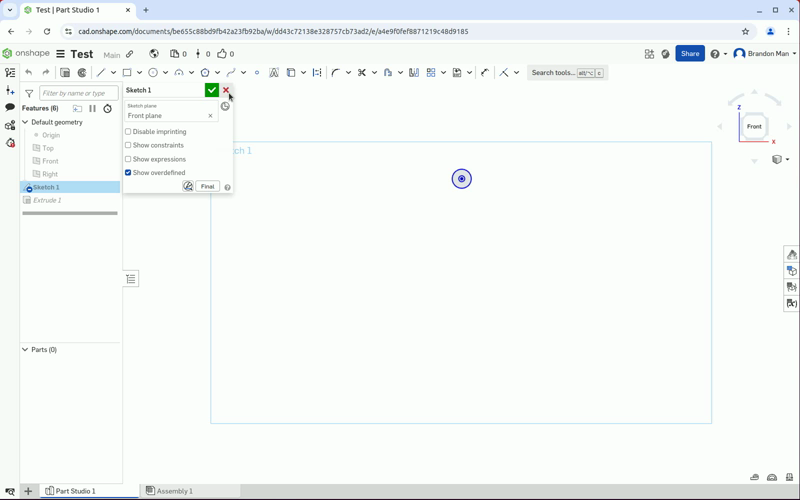
key(shift+s)
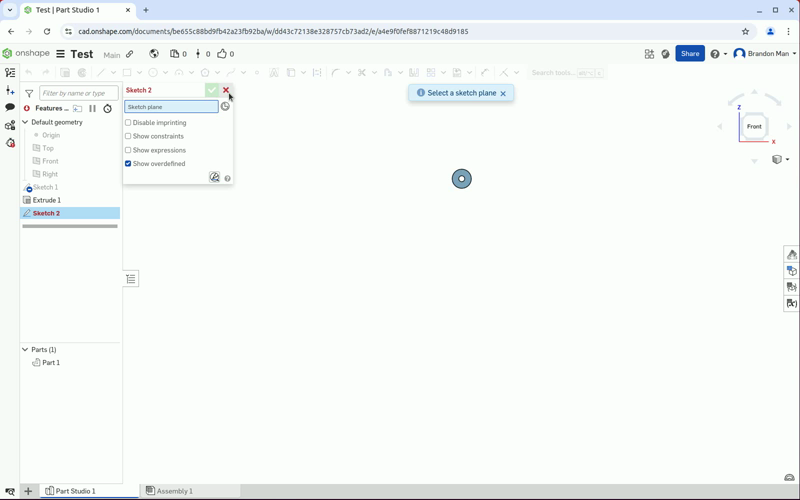
mouse_move(73, 163)
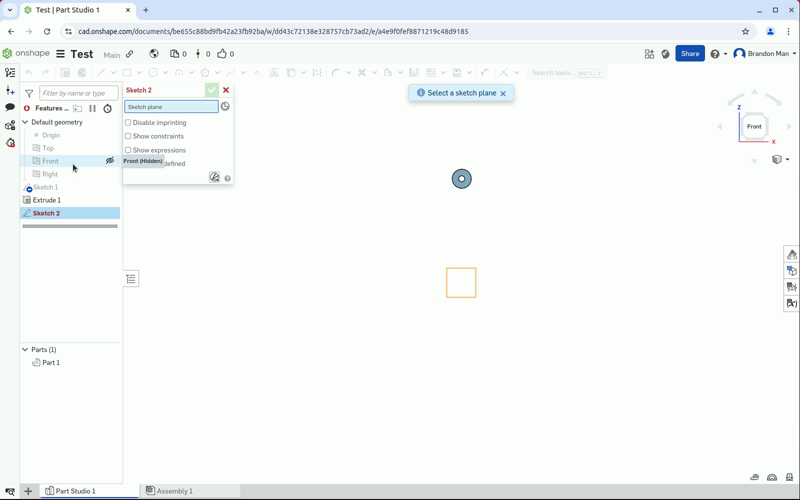
click(73, 163)
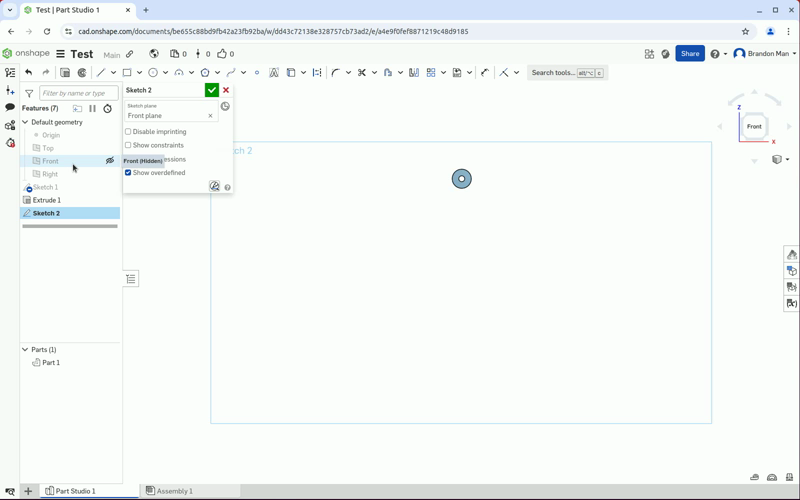
mouse_move(73, 352)
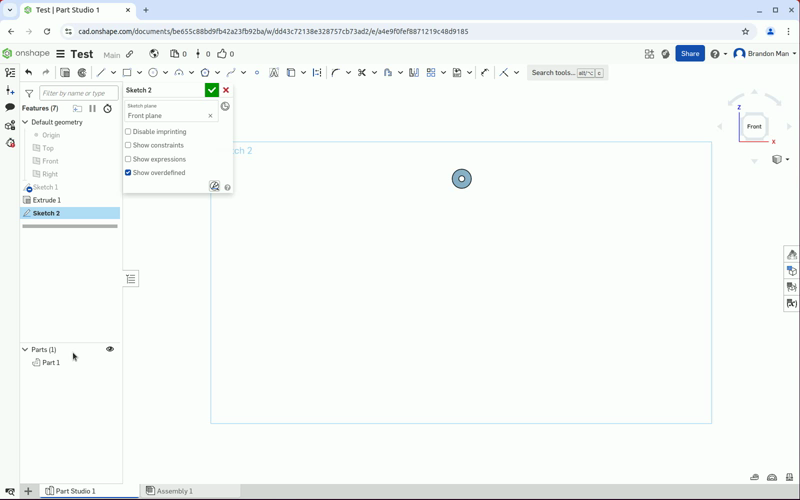
key(y)
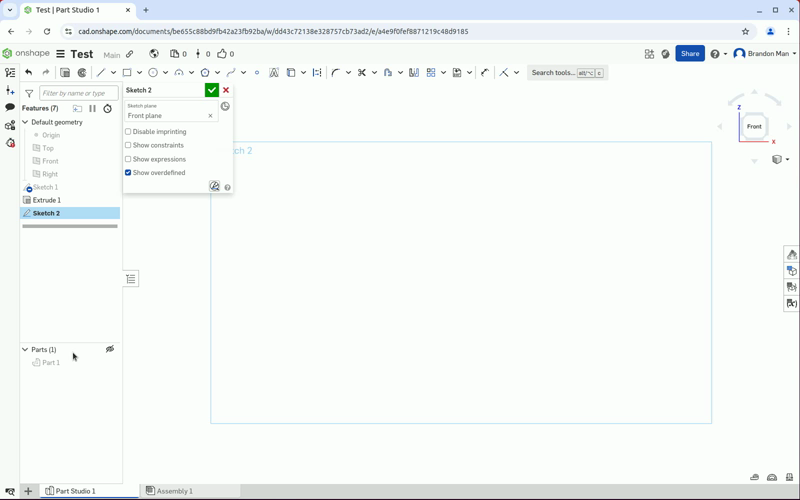
key(a)
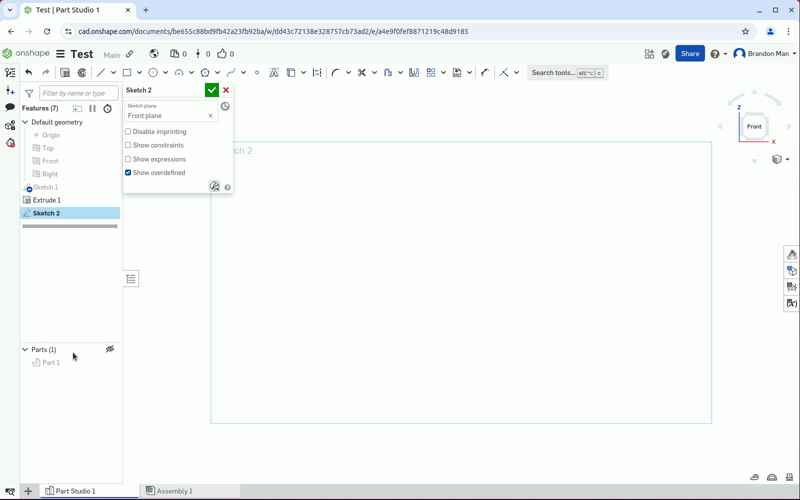
key_down(shift)
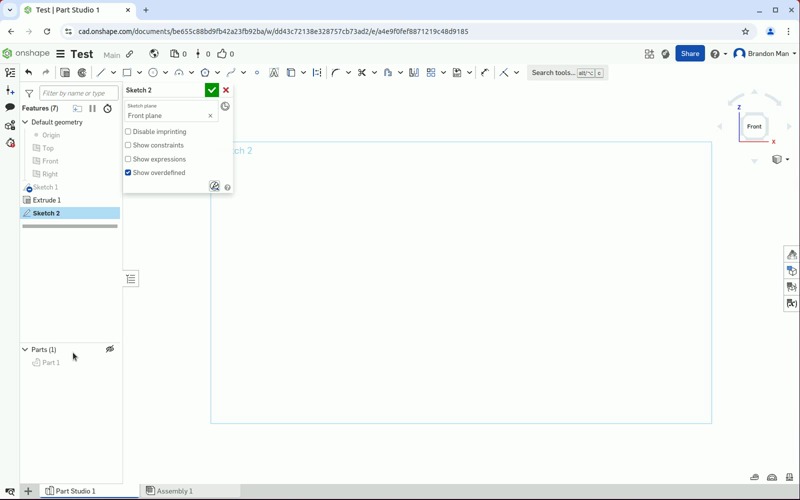
mouse_move(446, 223)
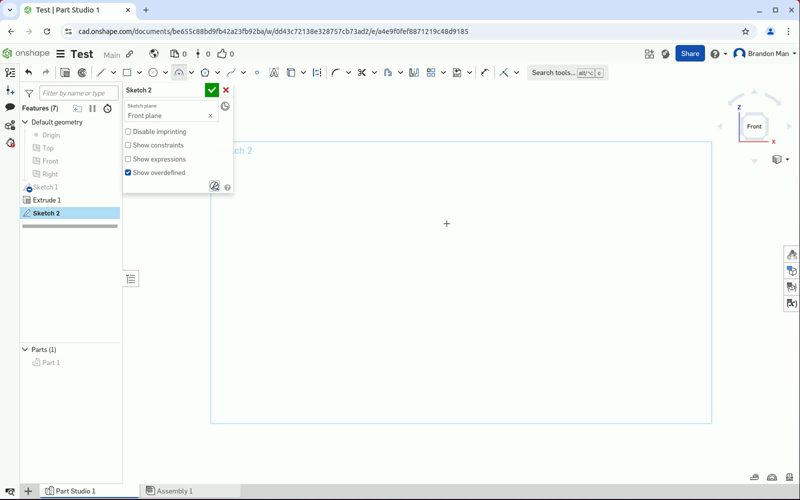
click(446, 223)
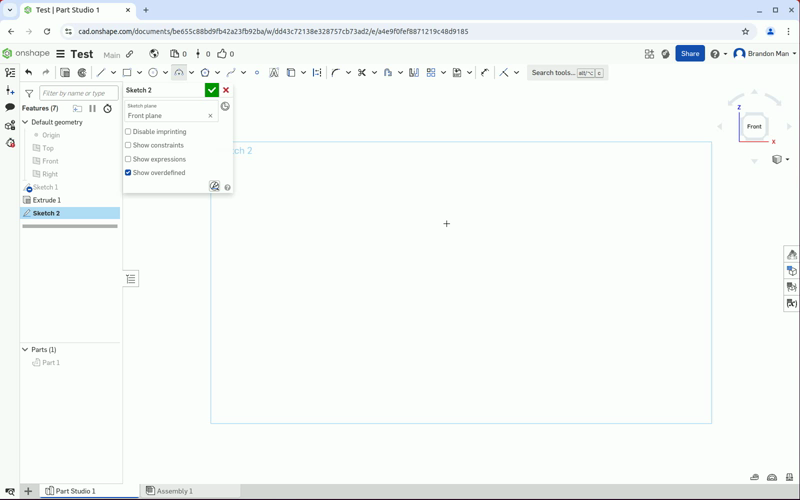
key_up(shift)
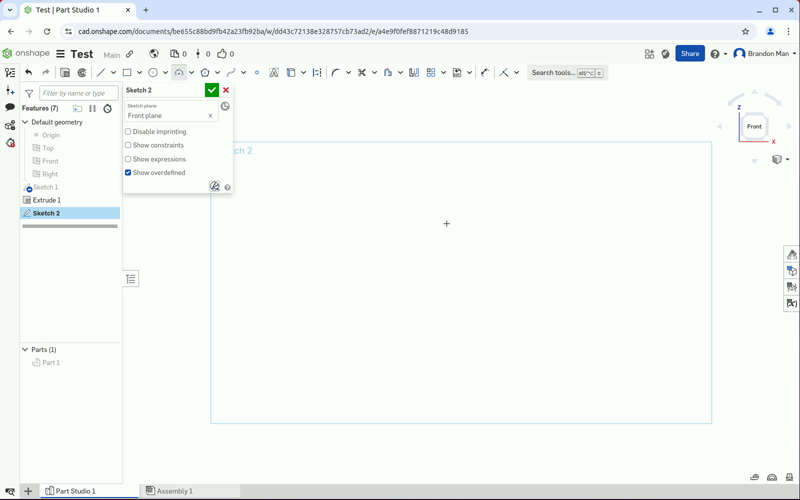
key_down(shift)
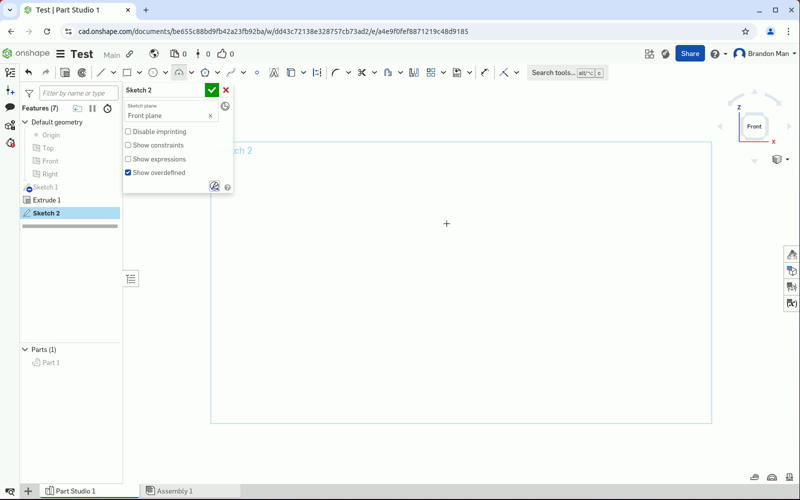
mouse_move(476, 223)
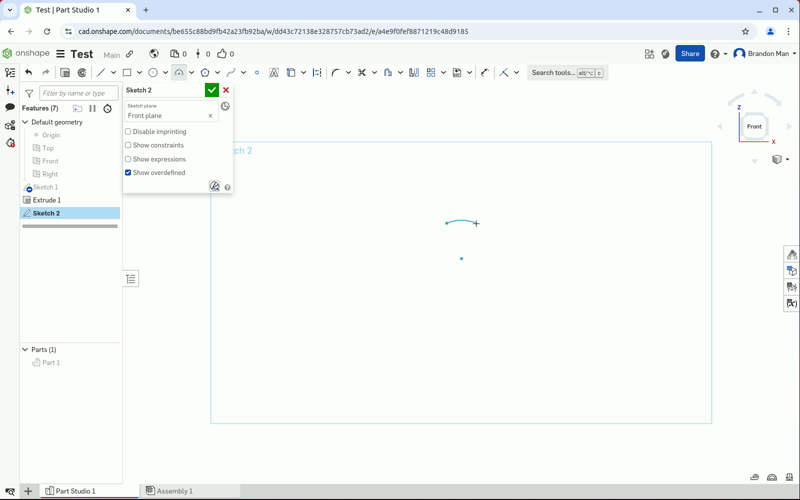
click(476, 223)
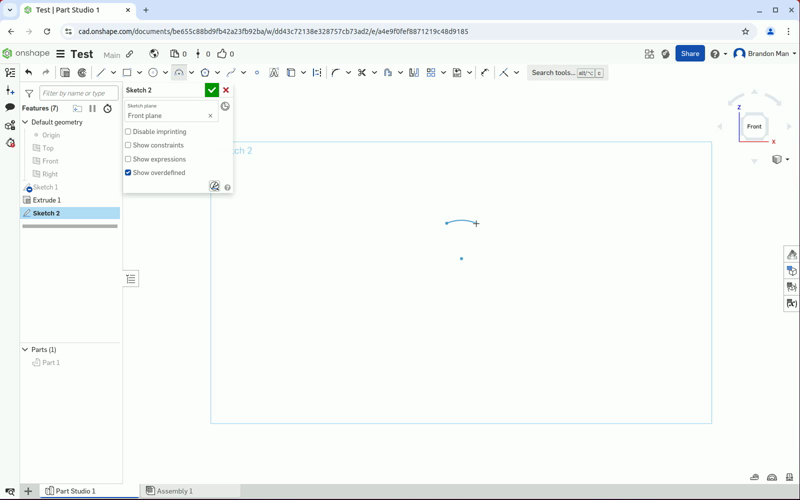
mouse_move(461, 210)
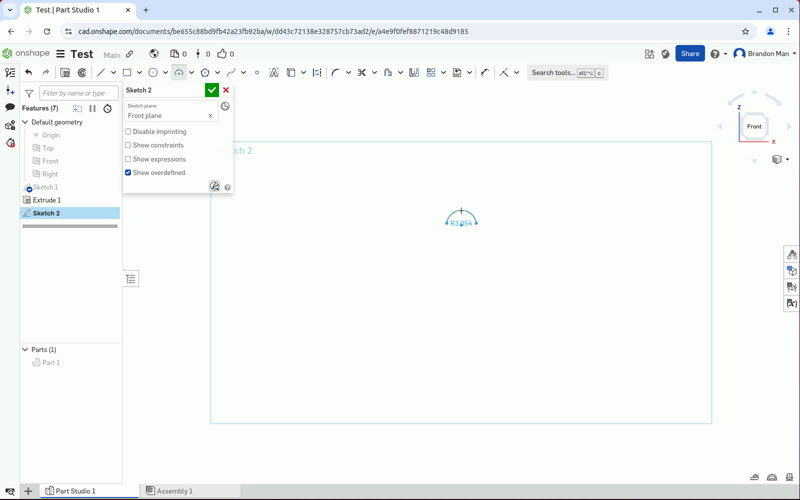
click(461, 210)
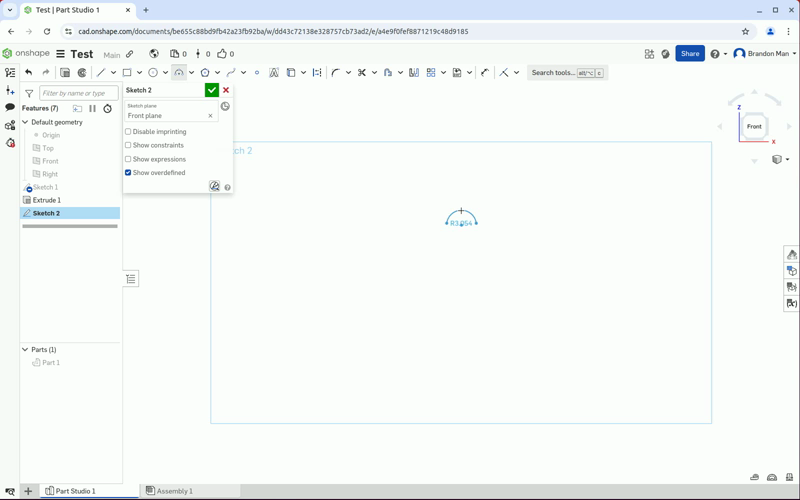
key_up(shift)
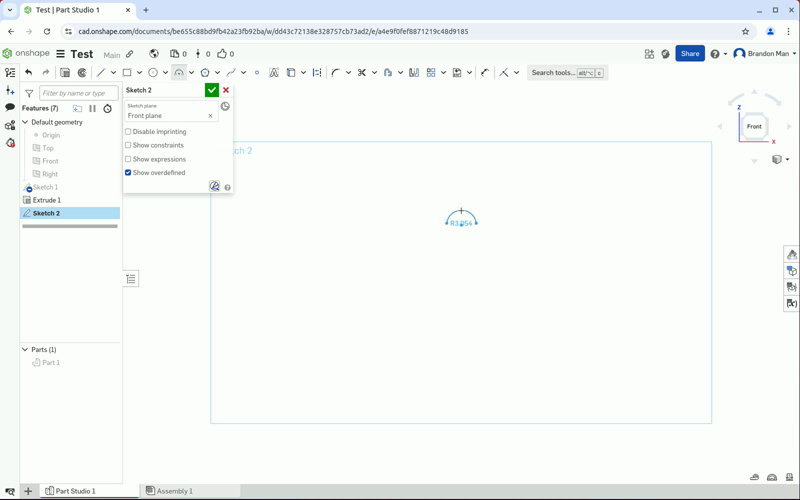
key(esc)
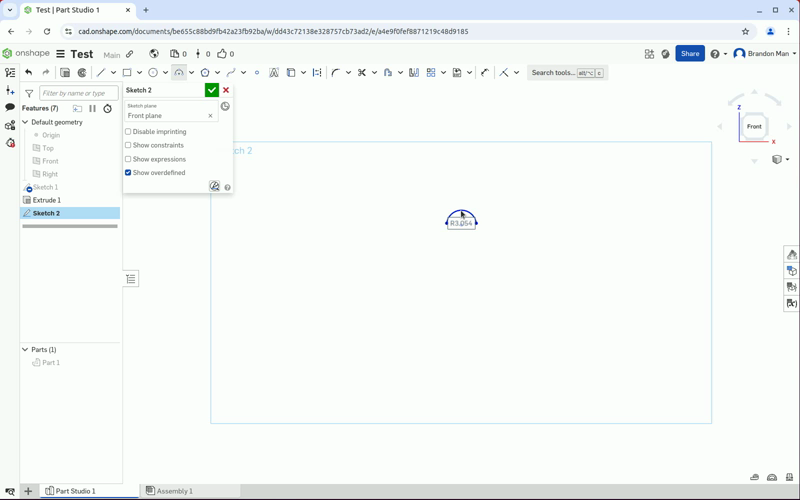
key(l)
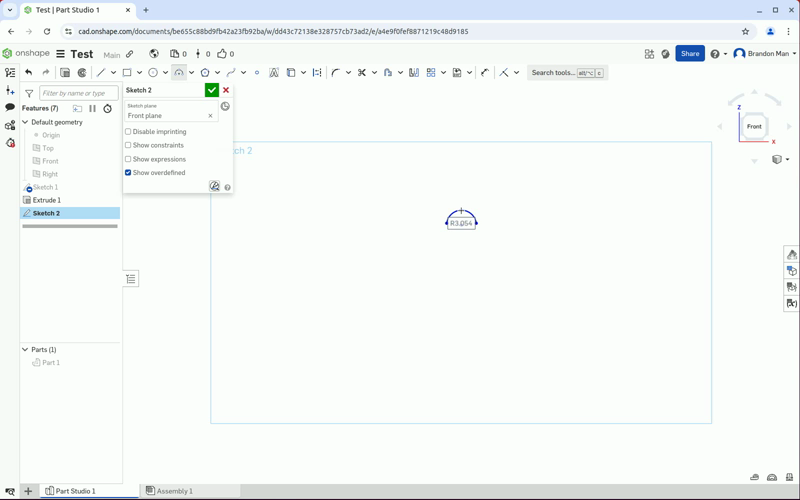
mouse_move(476, 223)
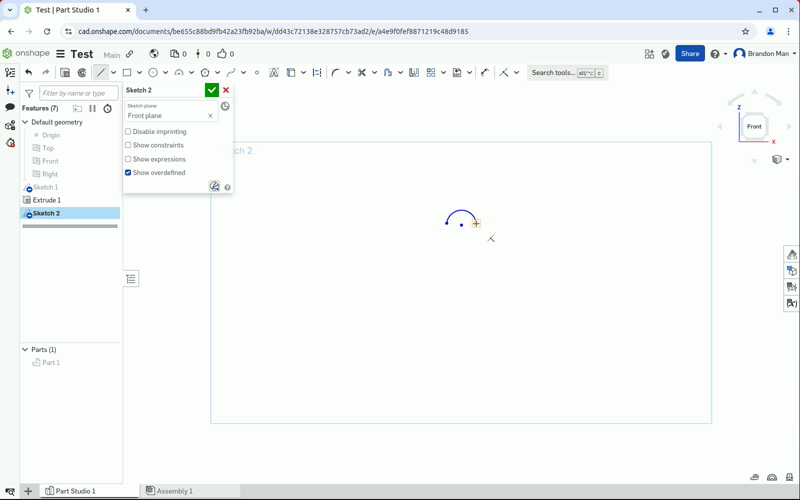
click(476, 223)
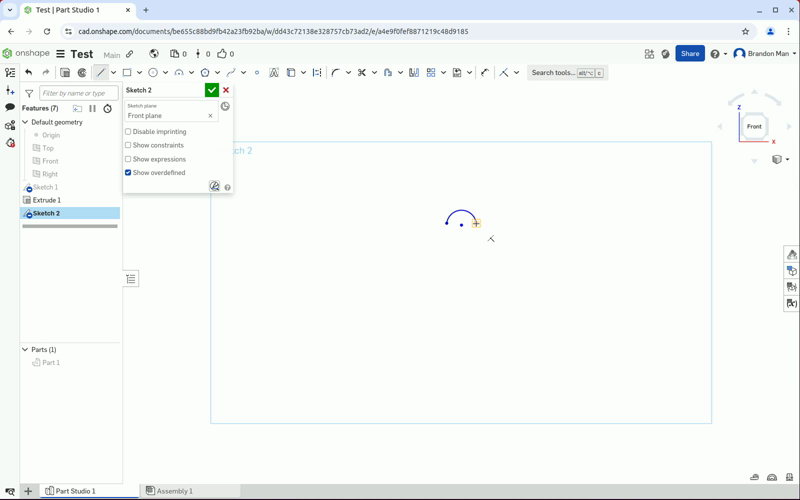
key_down(shift)
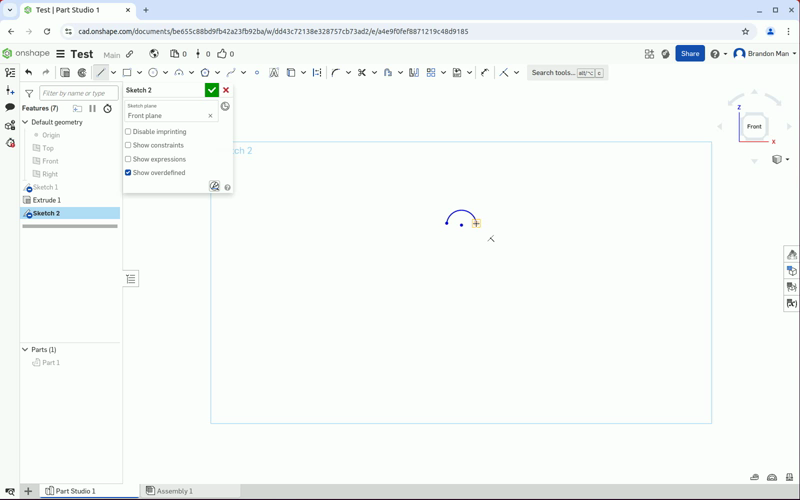
mouse_move(506, 223)
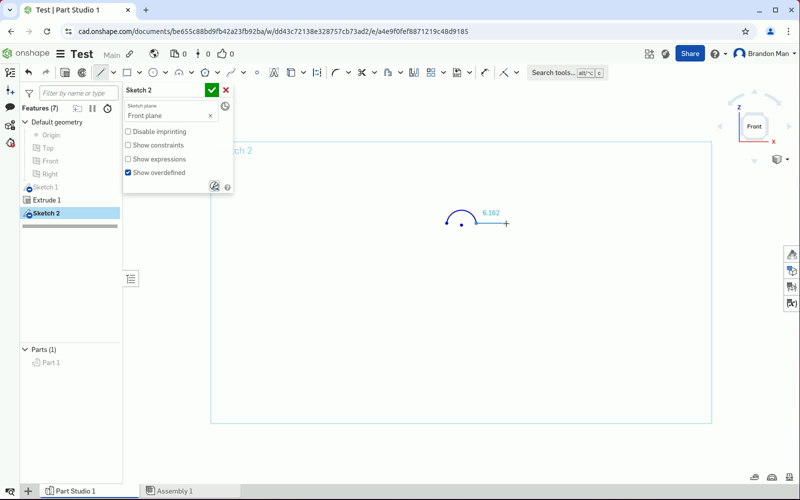
mouse_move(470, 176)
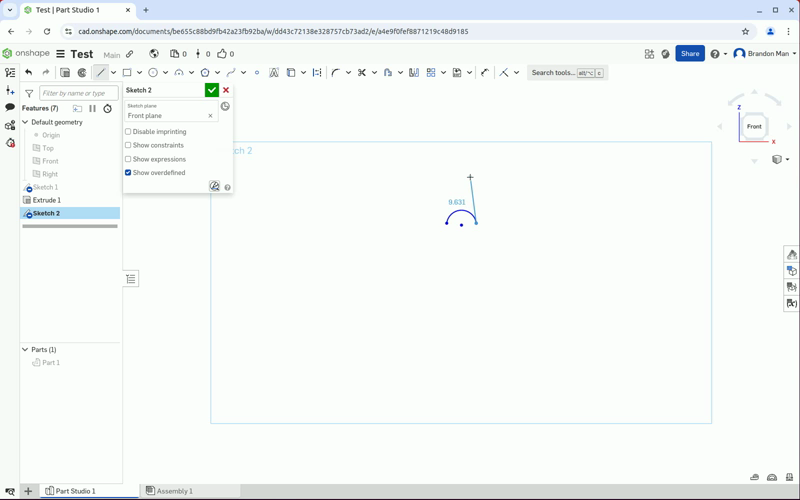
click(470, 176)
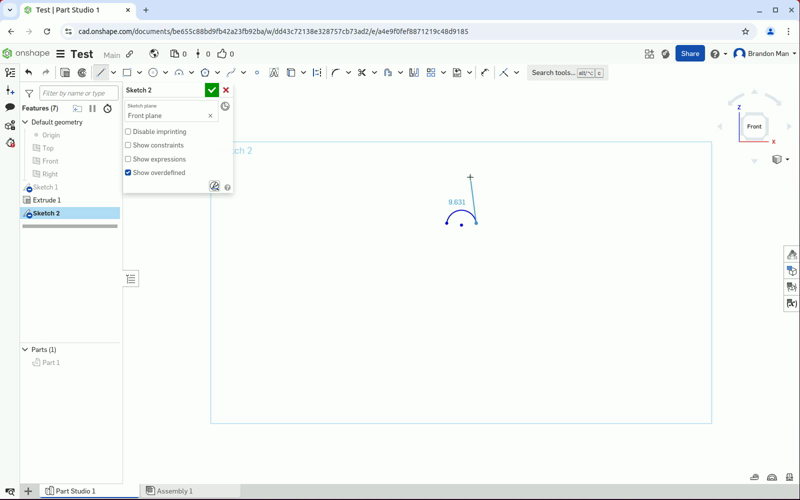
key_up(shift)
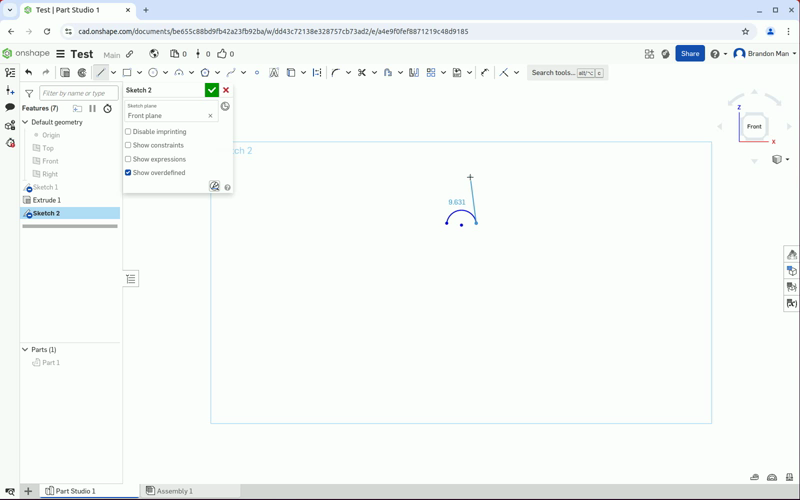
key(esc)
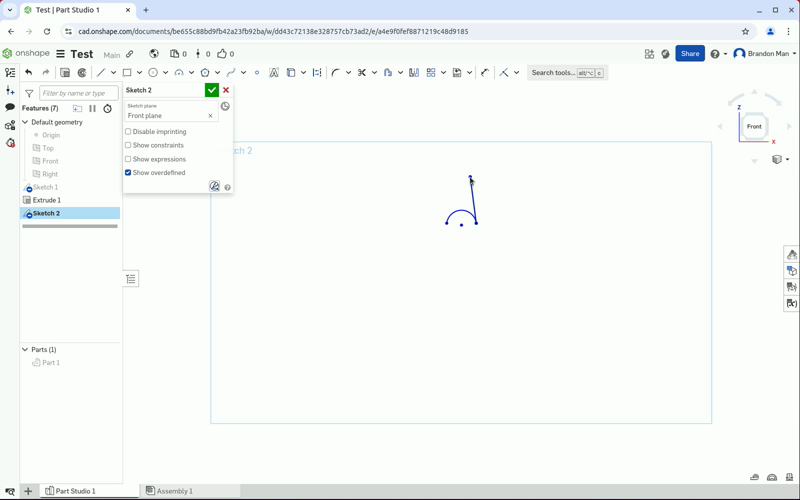
key(a)
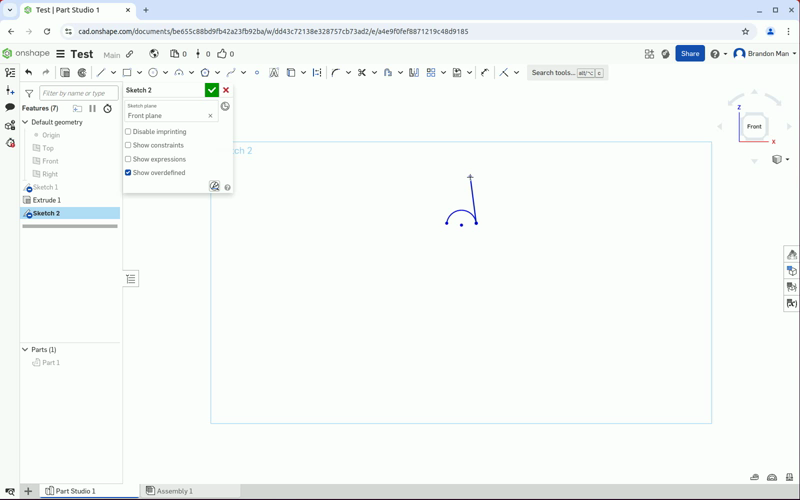
mouse_move(470, 176)
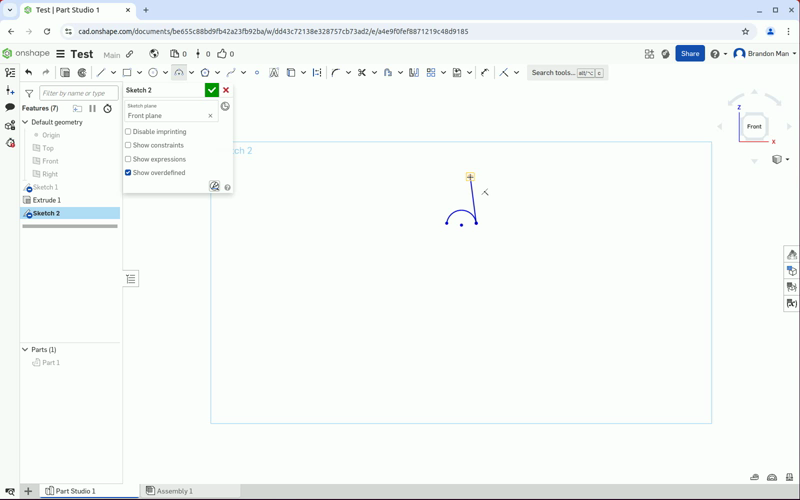
click(470, 176)
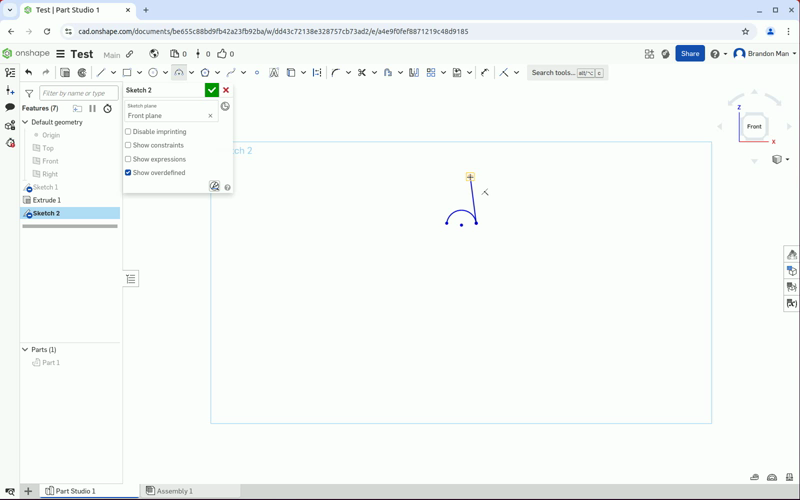
key_down(shift)
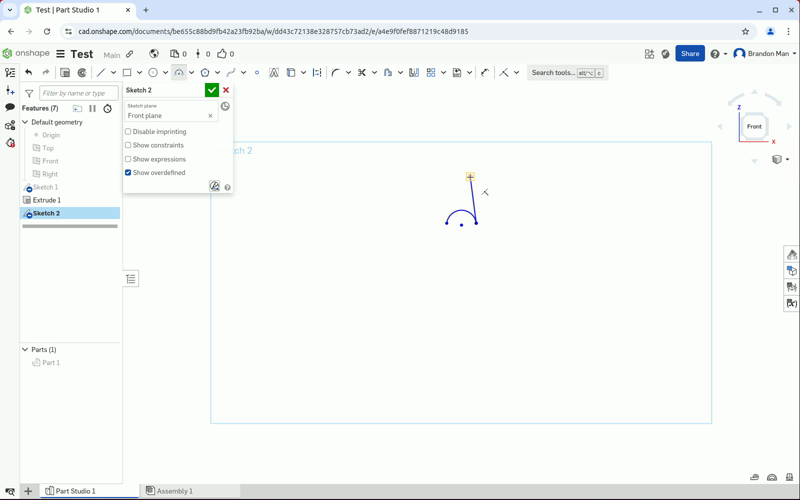
mouse_move(452, 176)
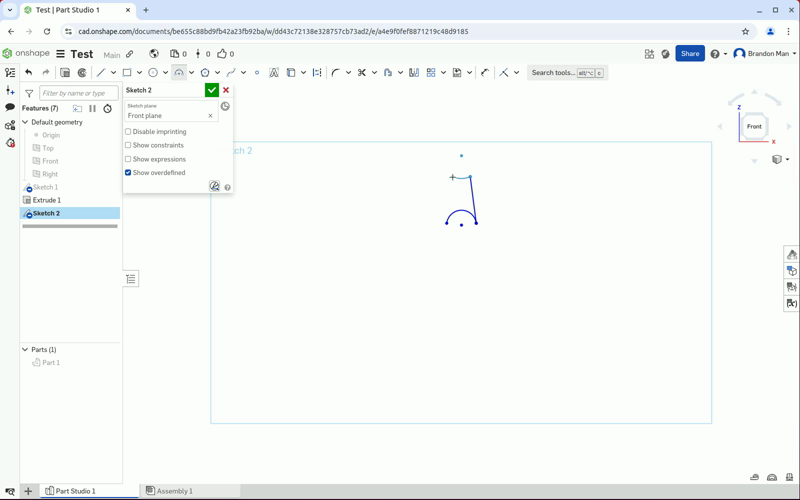
click(452, 176)
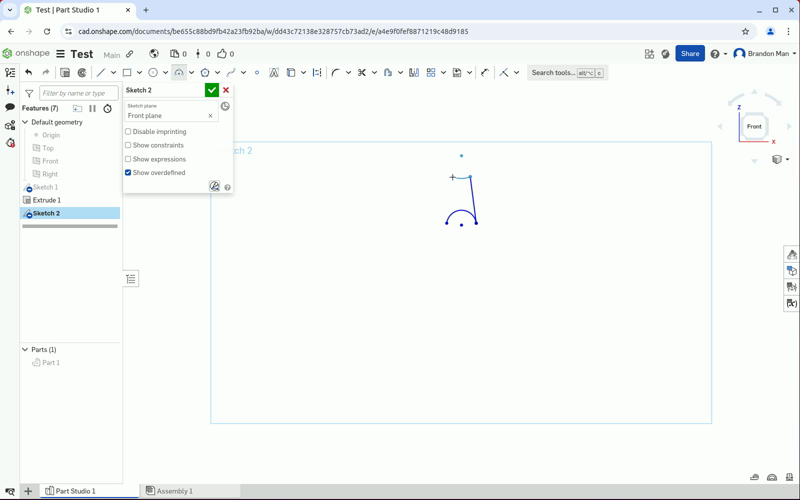
mouse_move(461, 186)
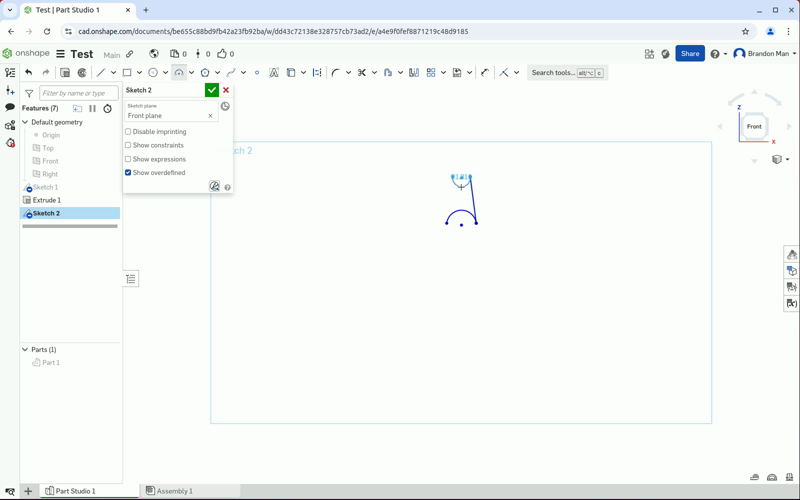
click(461, 186)
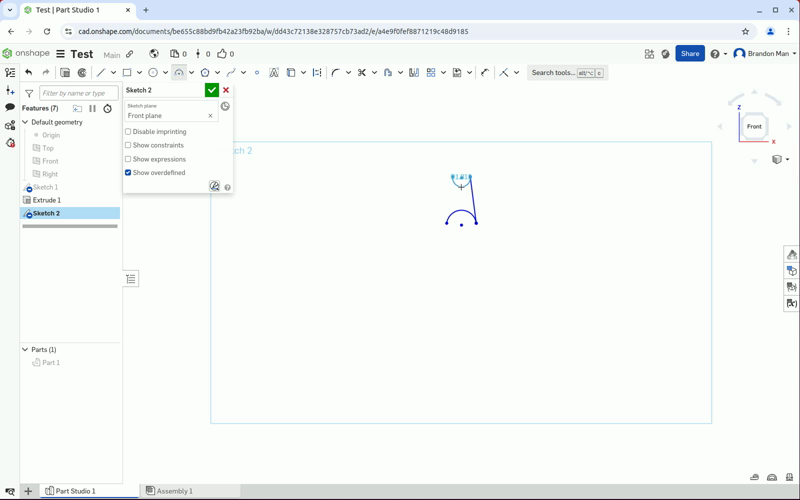
key_up(shift)
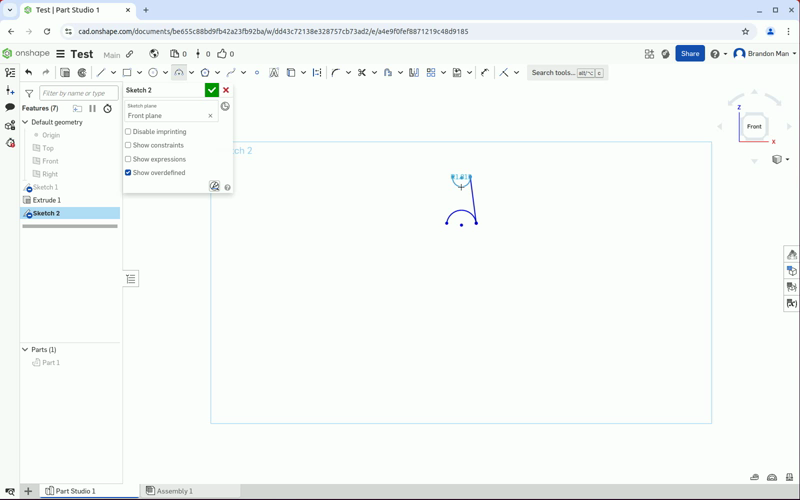
key(esc)
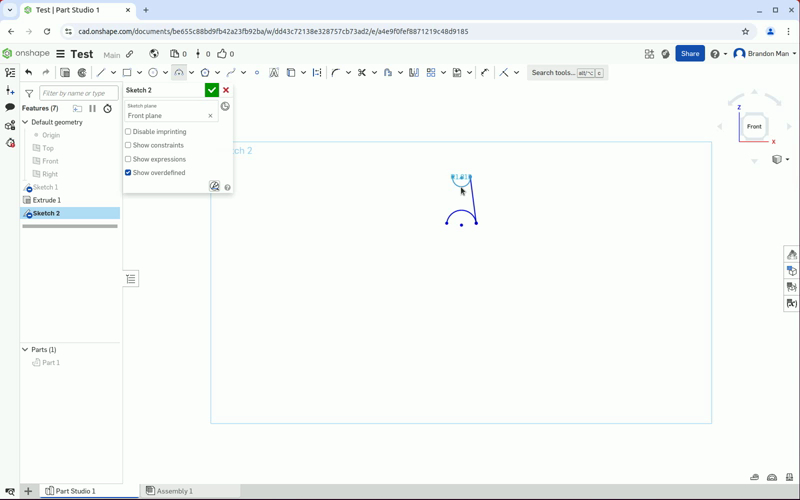
key(l)
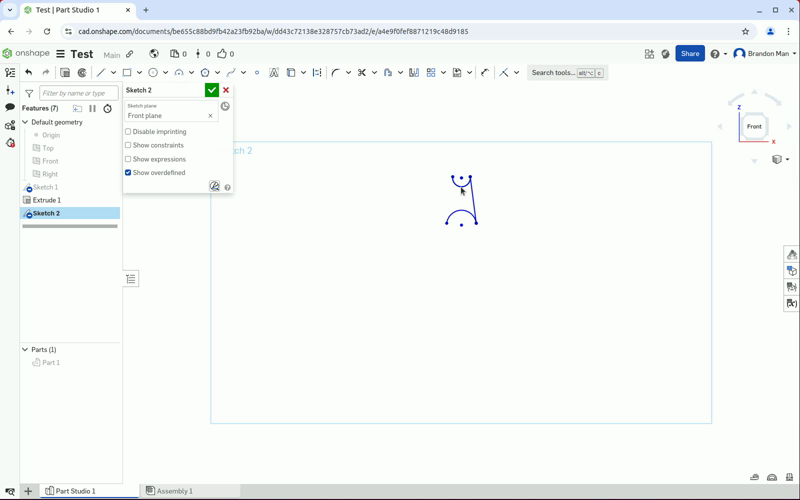
mouse_move(452, 176)
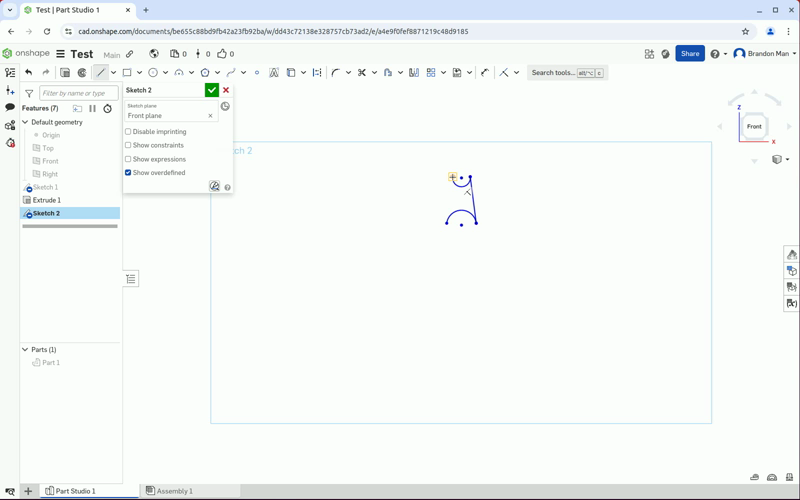
click(452, 176)
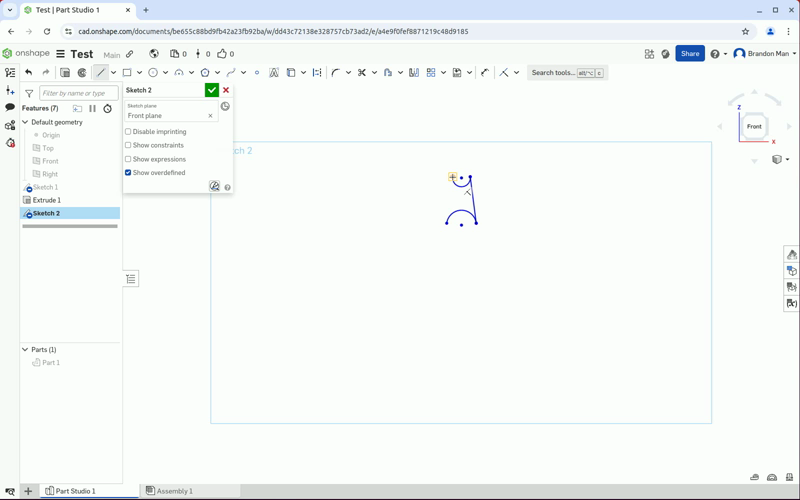
mouse_move(482, 176)
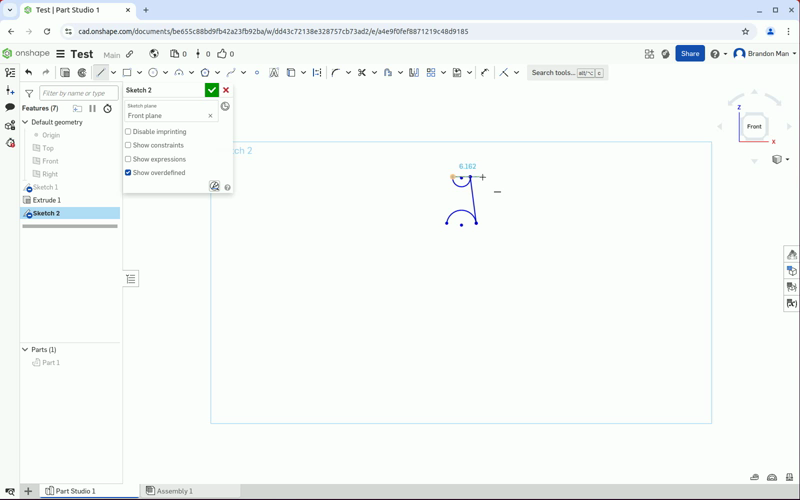
key_down(shift)
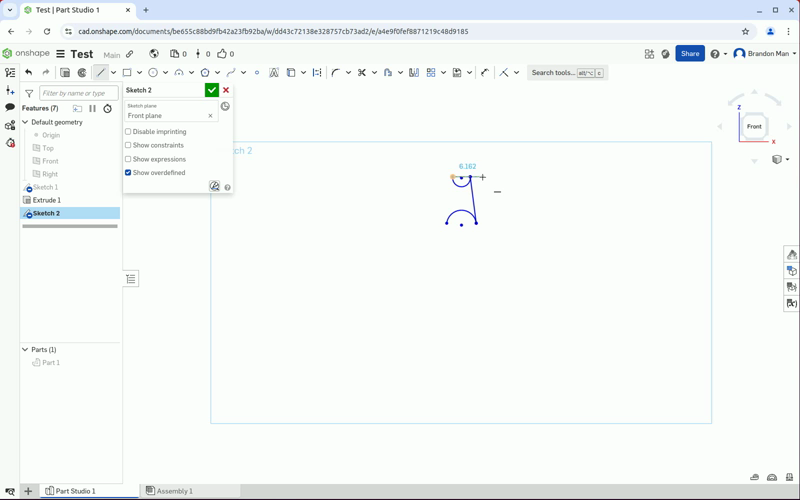
mouse_move(446, 223)
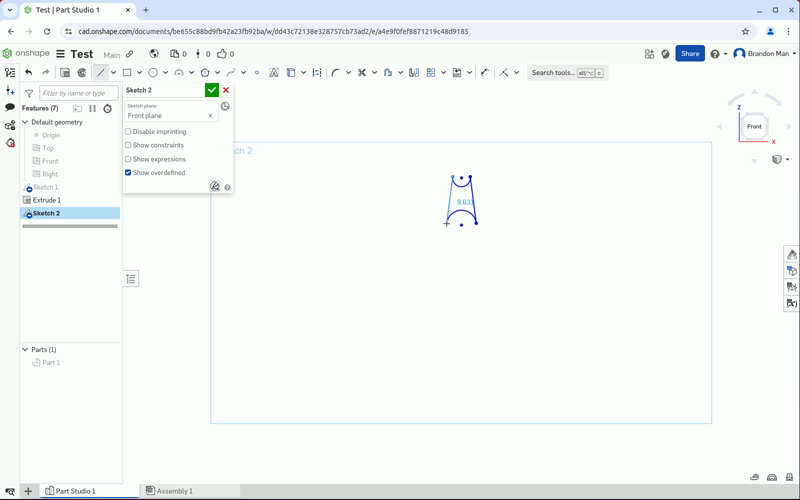
key_up(shift)
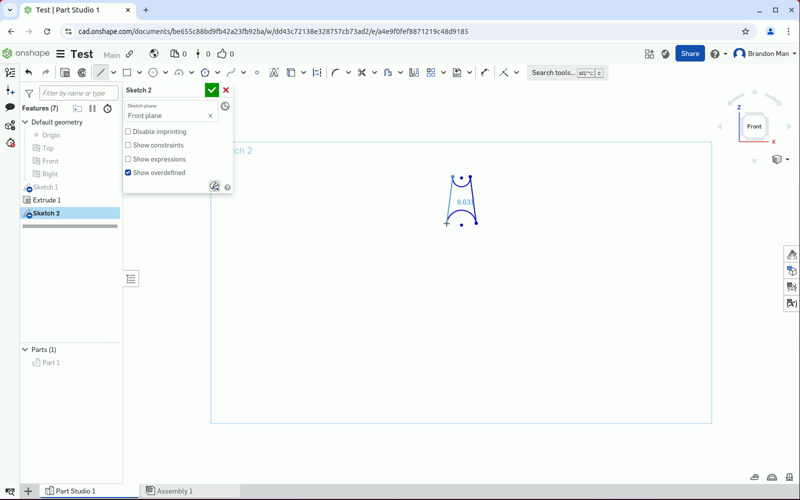
click(446, 223)
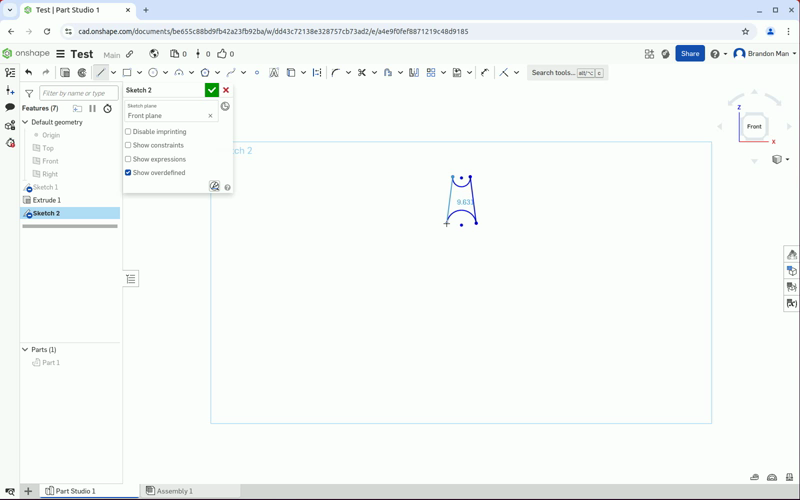
key(esc)
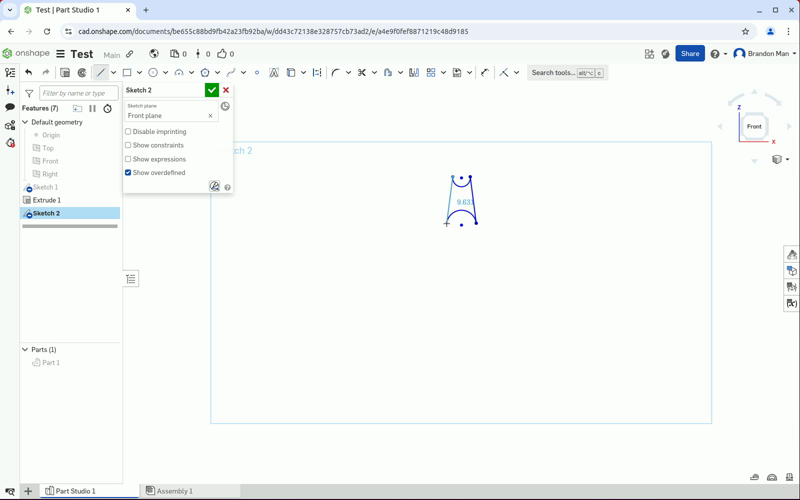
key(c)
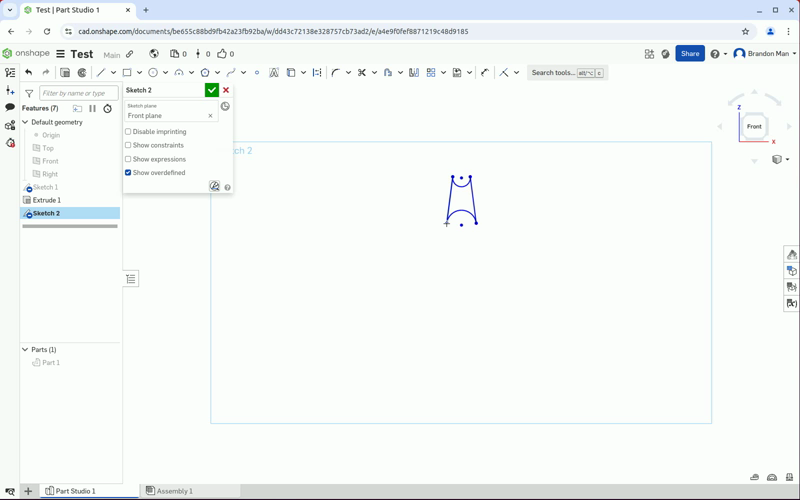
key_down(shift)
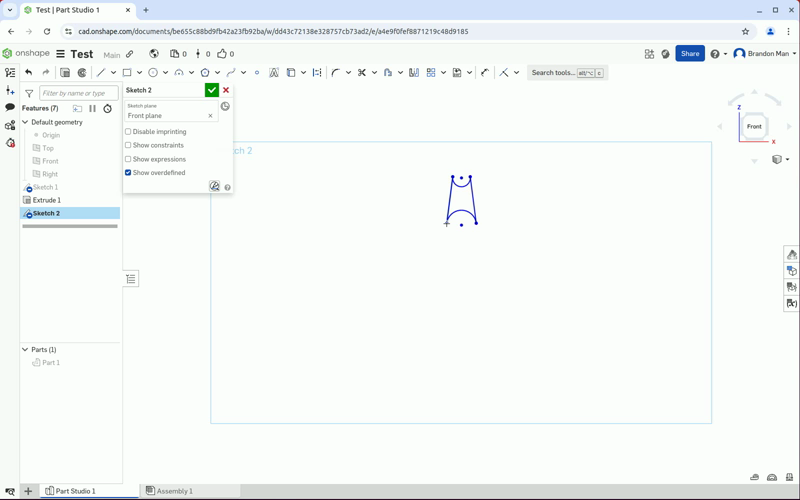
mouse_move(458, 191)
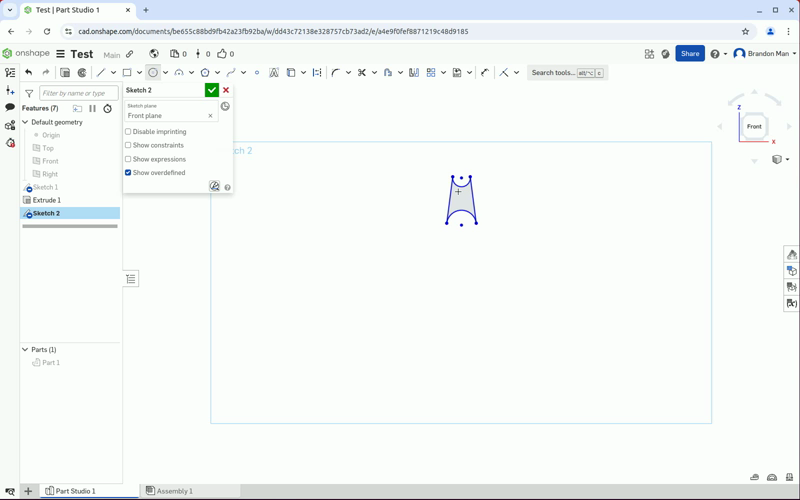
click(458, 191)
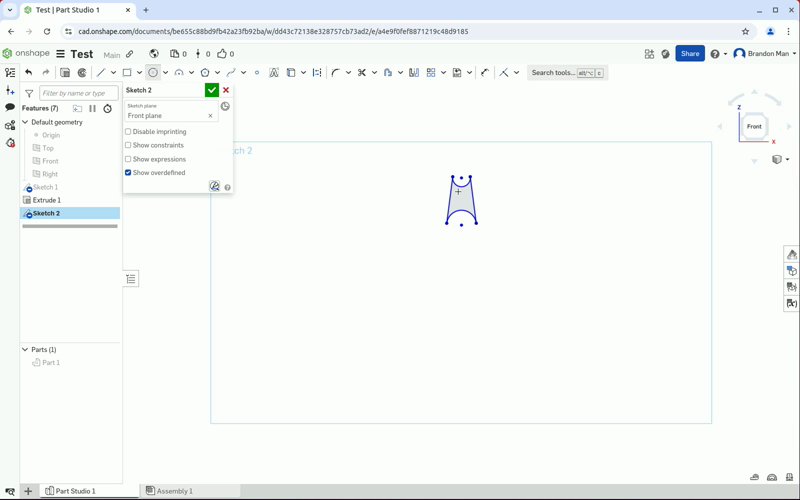
key_up(shift)
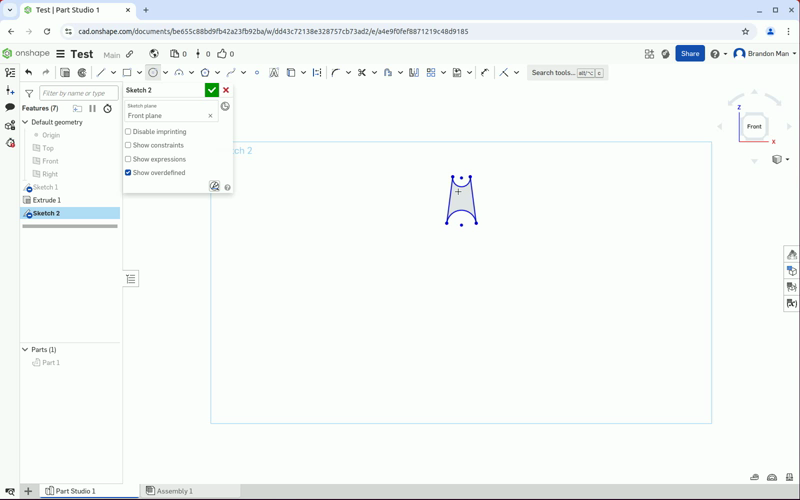
mouse_move(461, 191)
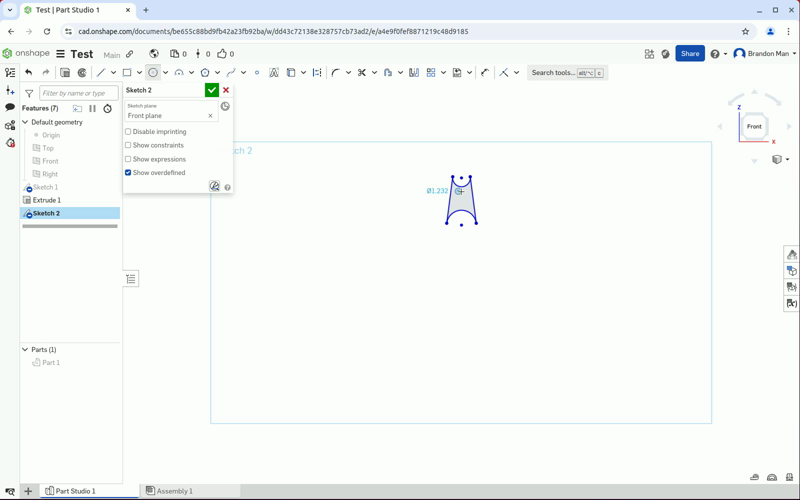
scroll(6)
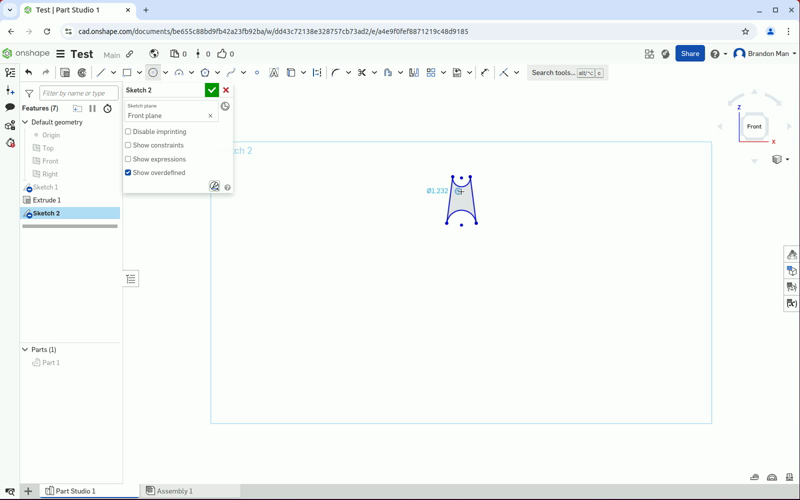
scroll(6)
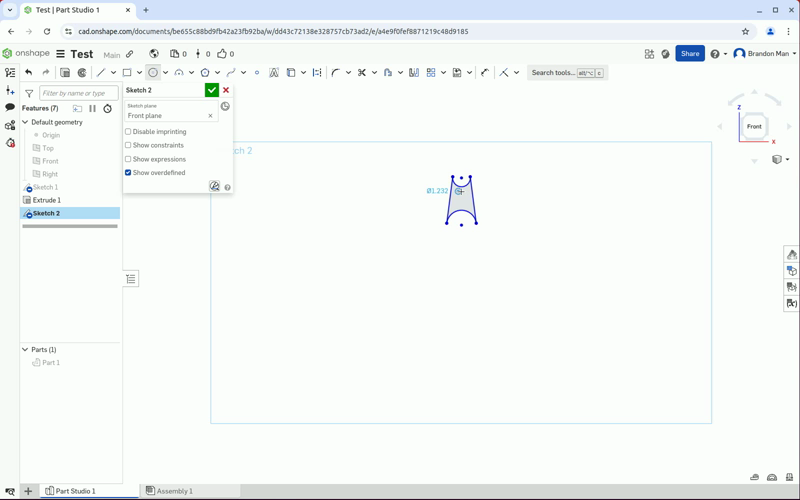
scroll(6)
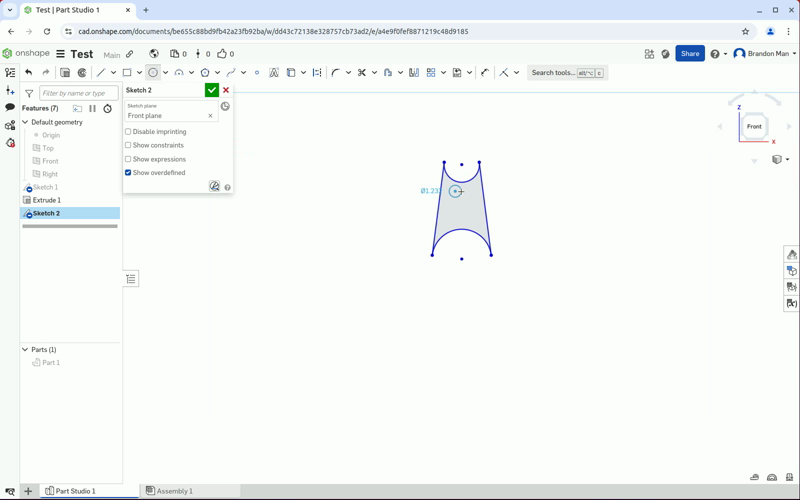
scroll(6)
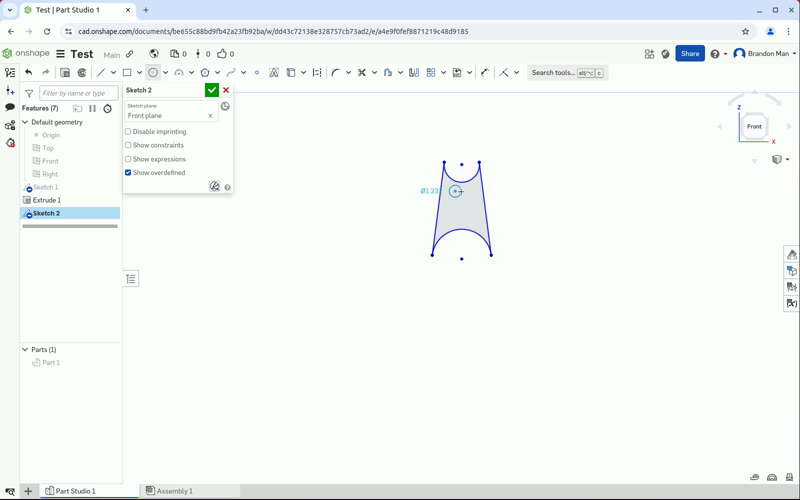
scroll(6)
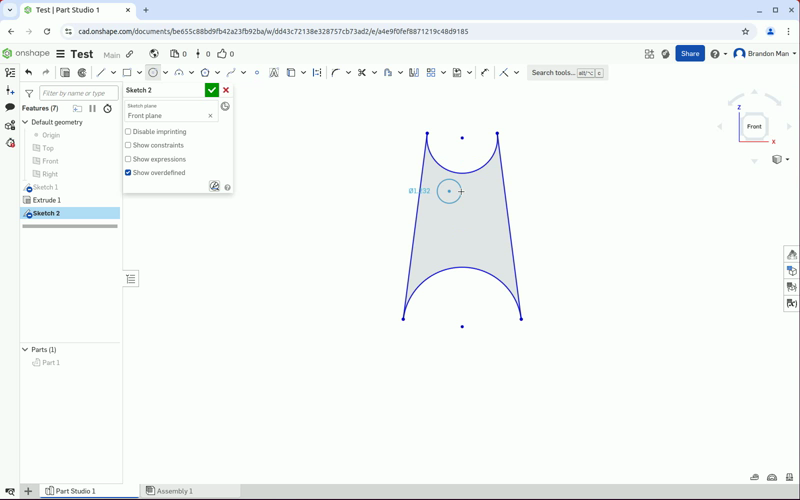
scroll(6)
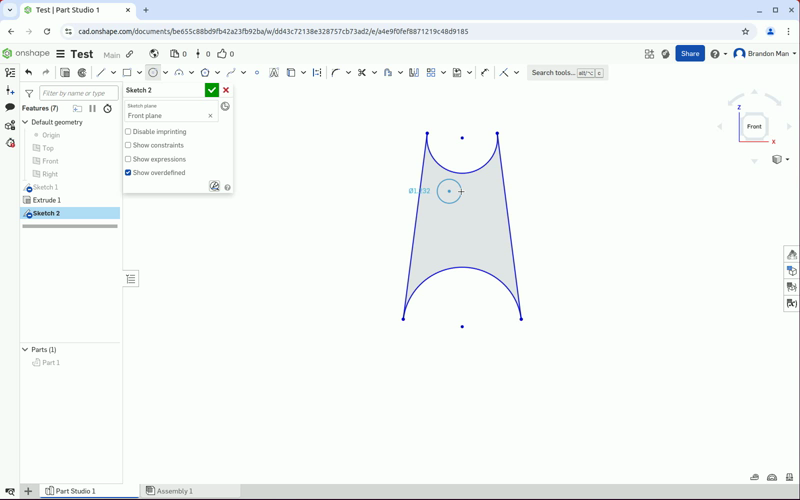
scroll(6)
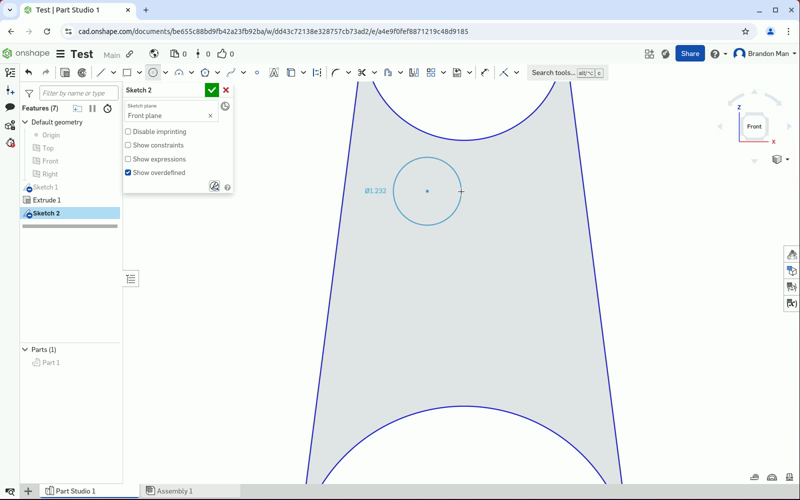
click(461, 191)
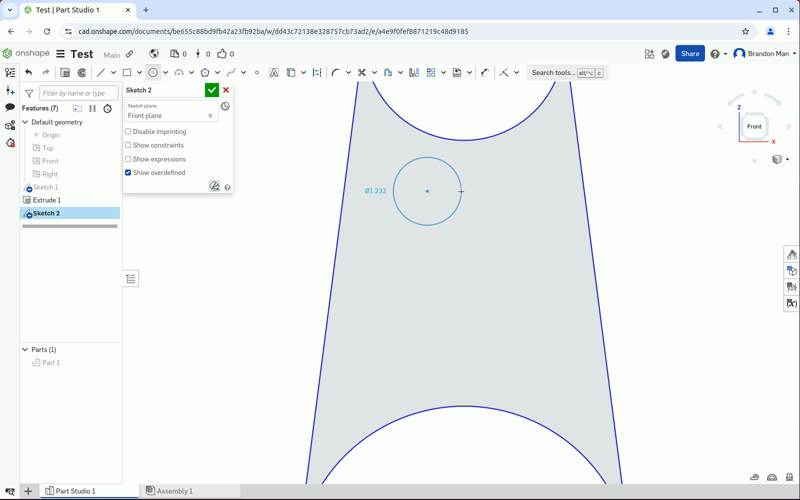
scroll(-6)
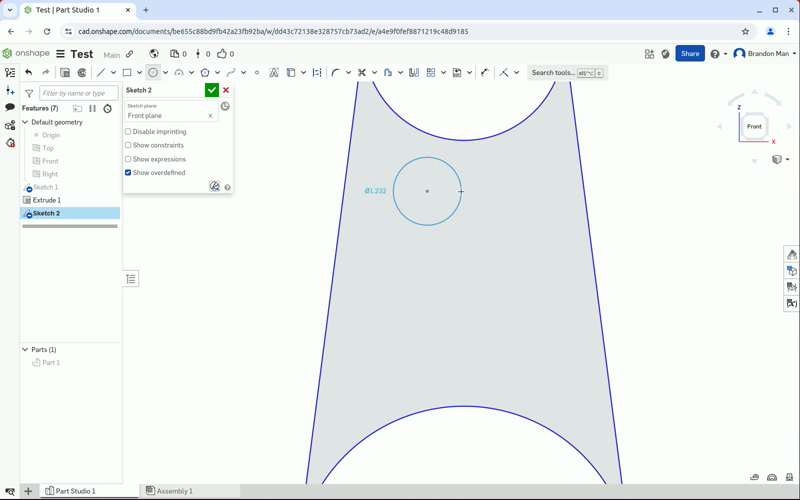
scroll(-6)
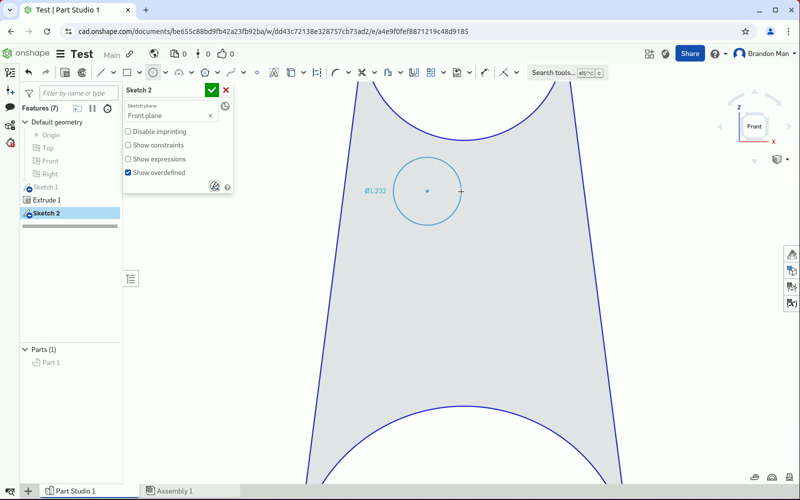
scroll(-6)
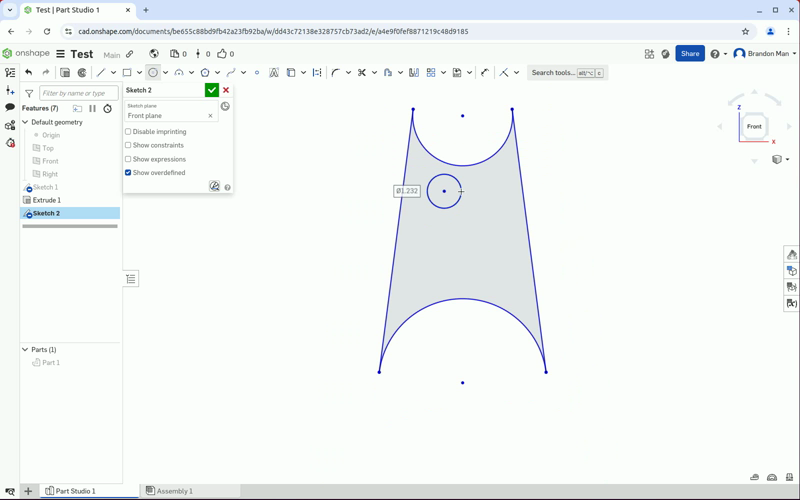
scroll(-6)
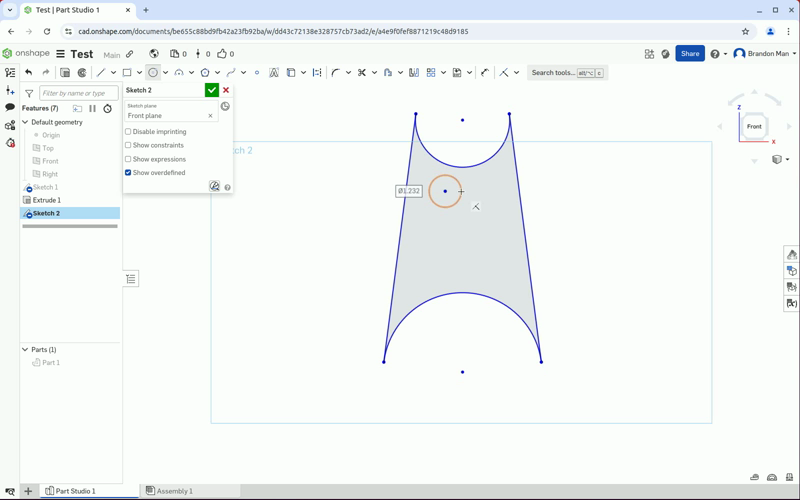
scroll(-6)
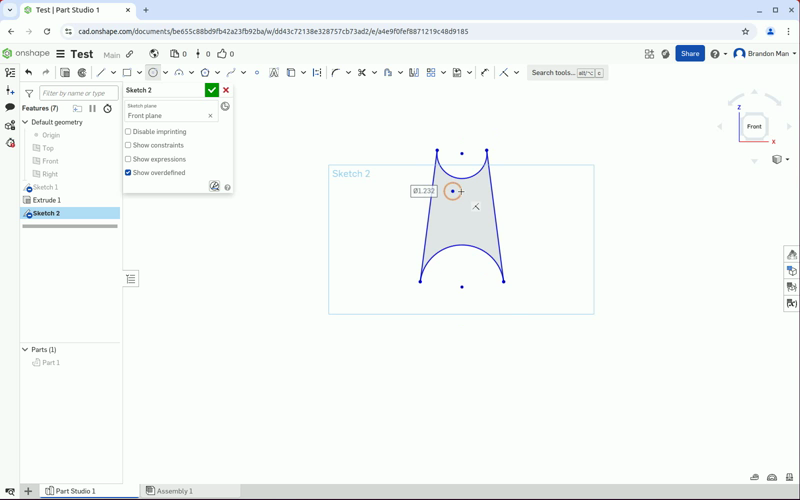
scroll(-6)
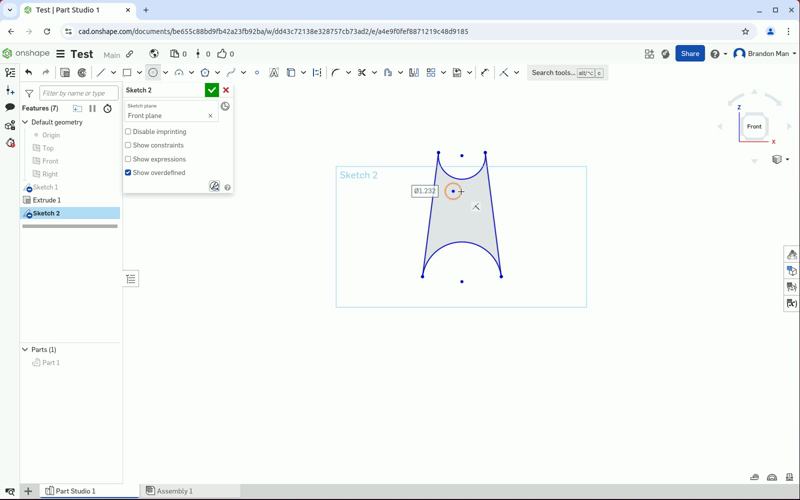
scroll(-6)
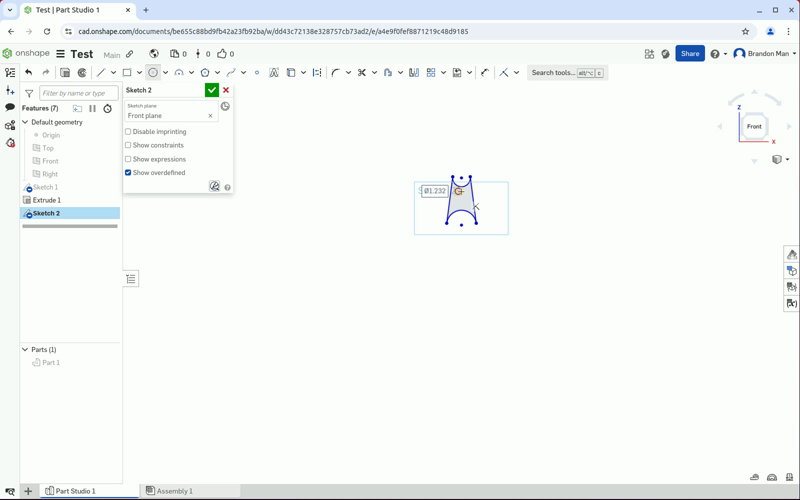
key(esc)
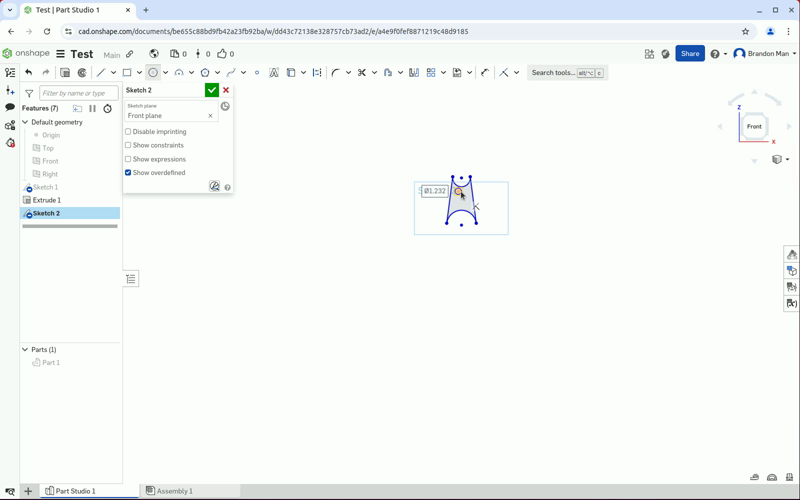
mouse_move(457, 187)
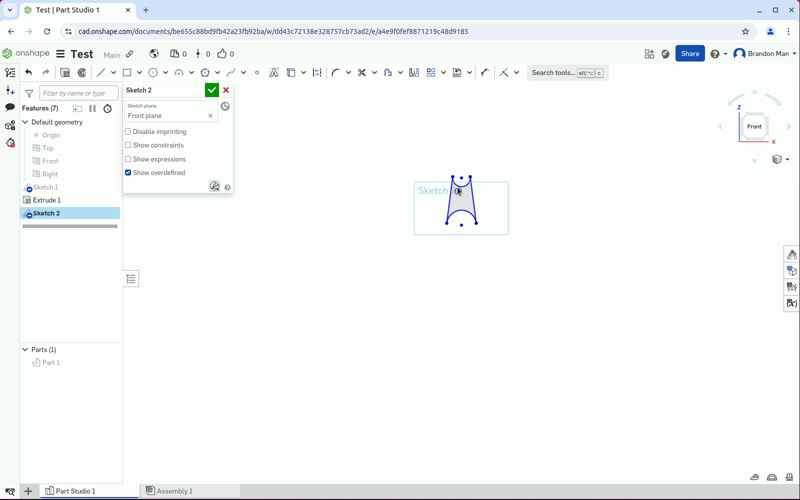
scroll(6)
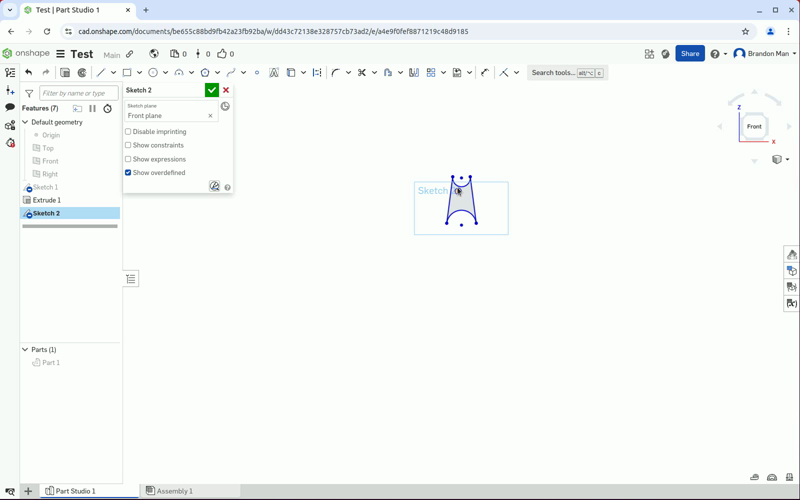
scroll(6)
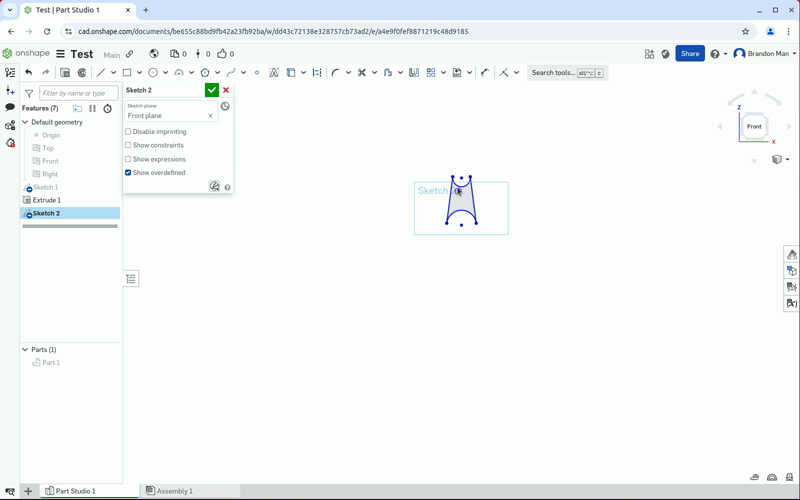
scroll(6)
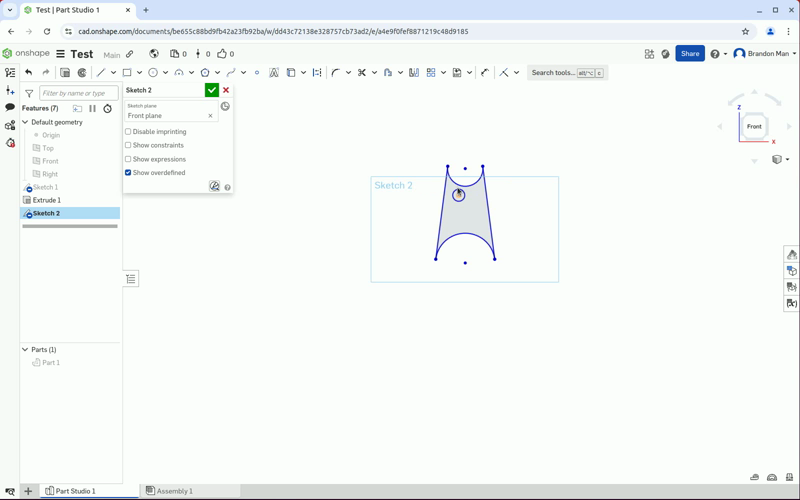
scroll(6)
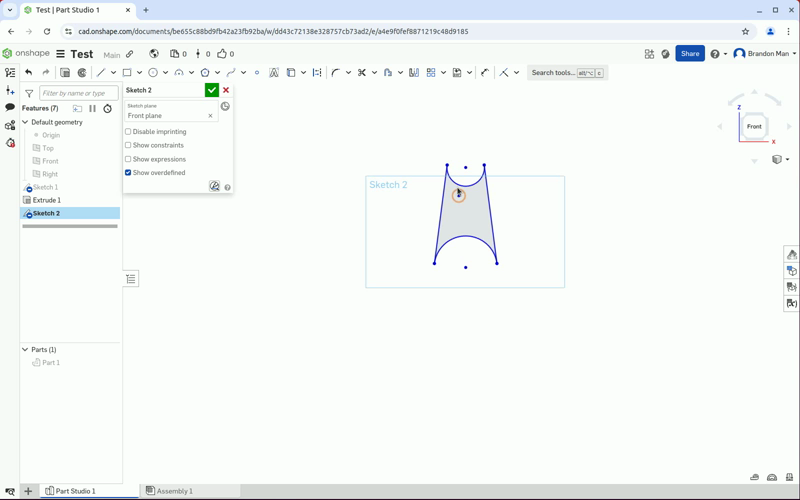
scroll(6)
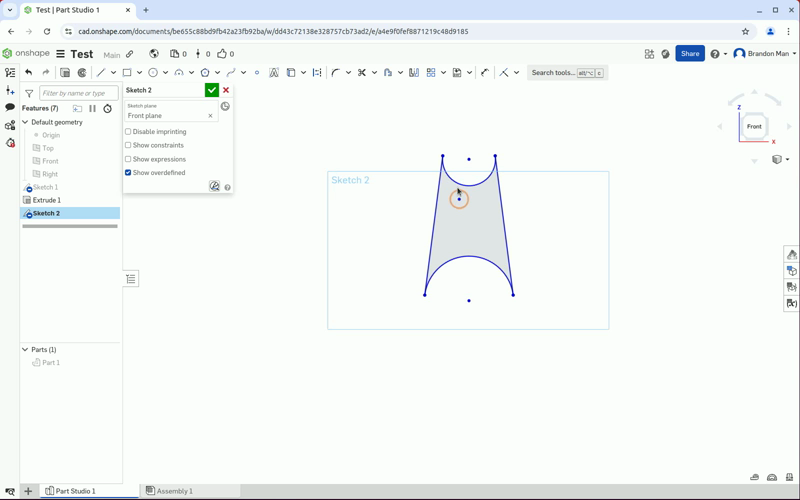
scroll(6)
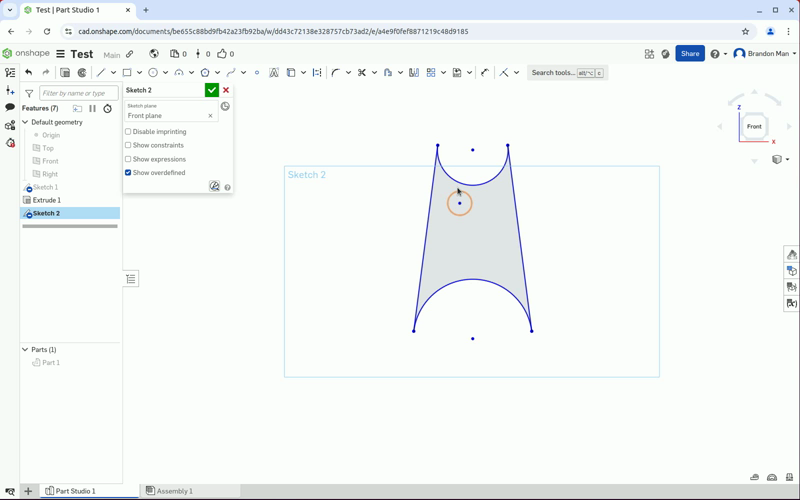
scroll(6)
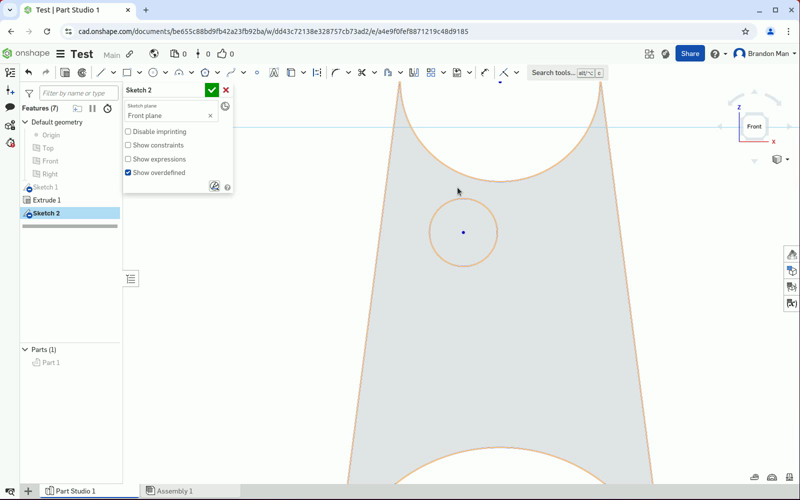
click(457, 187)
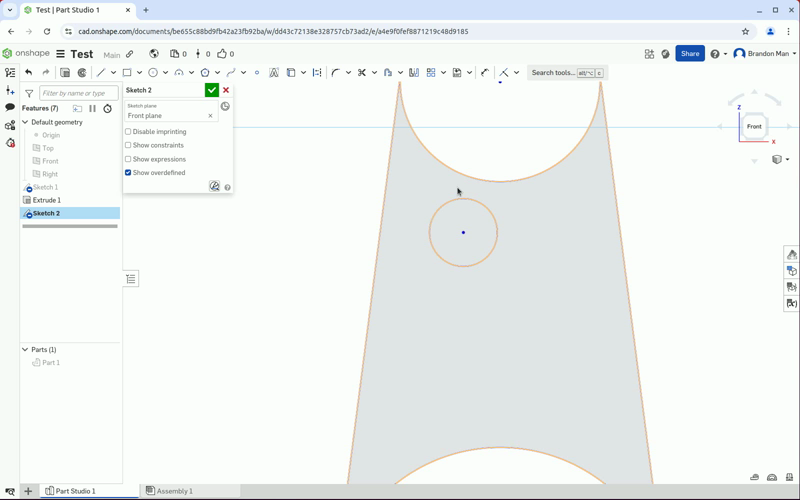
scroll(-6)
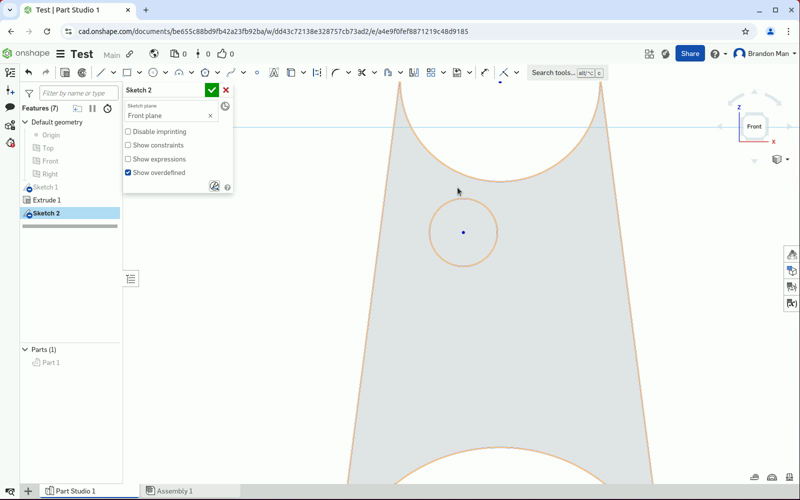
scroll(-6)
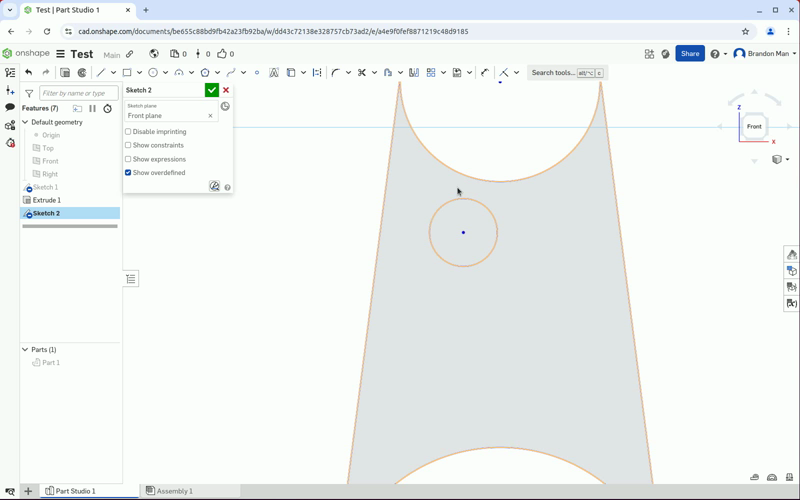
scroll(-6)
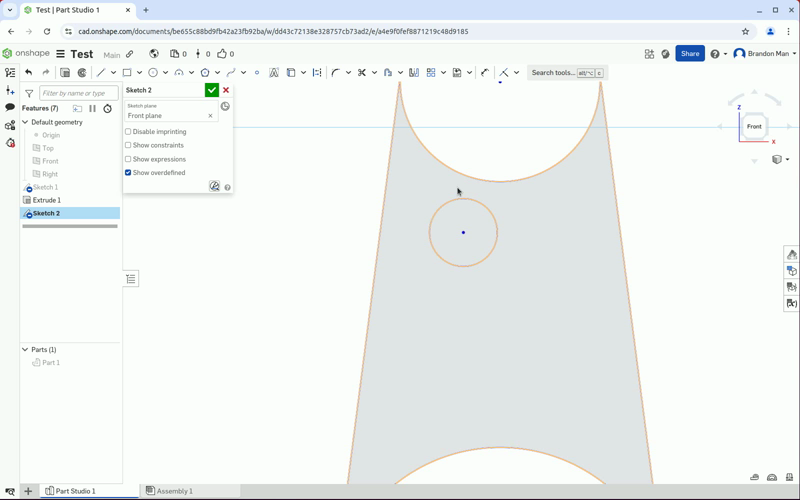
scroll(-6)
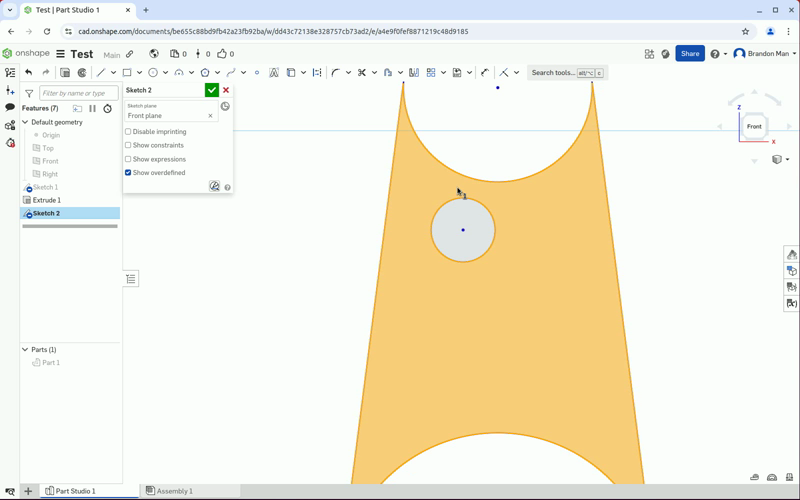
scroll(-6)
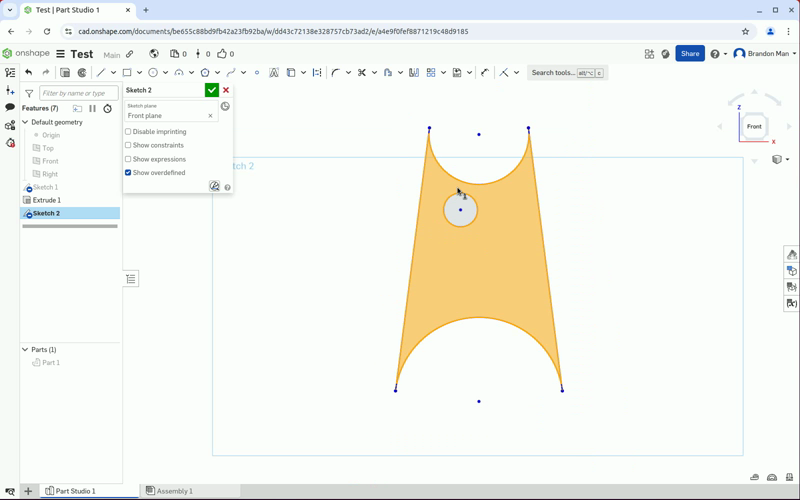
scroll(-6)
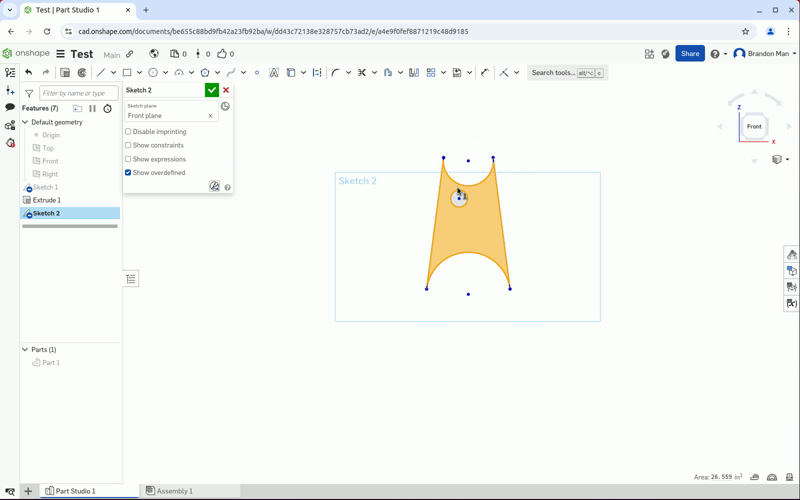
scroll(-6)
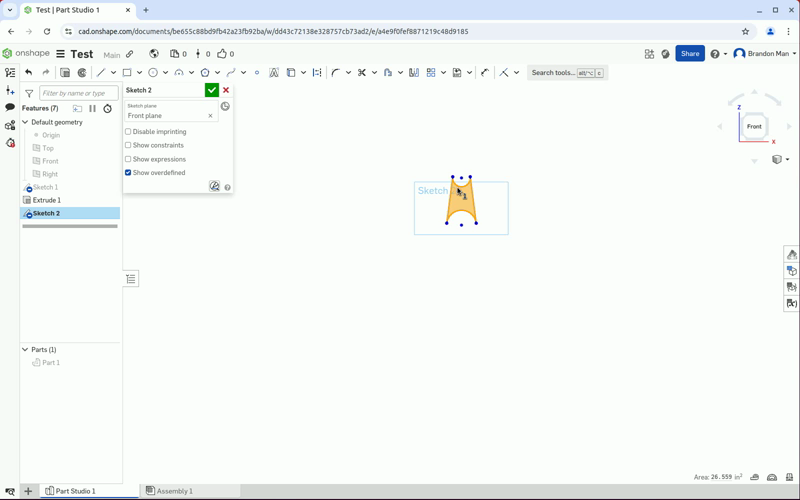
mouse_move(73, 352)
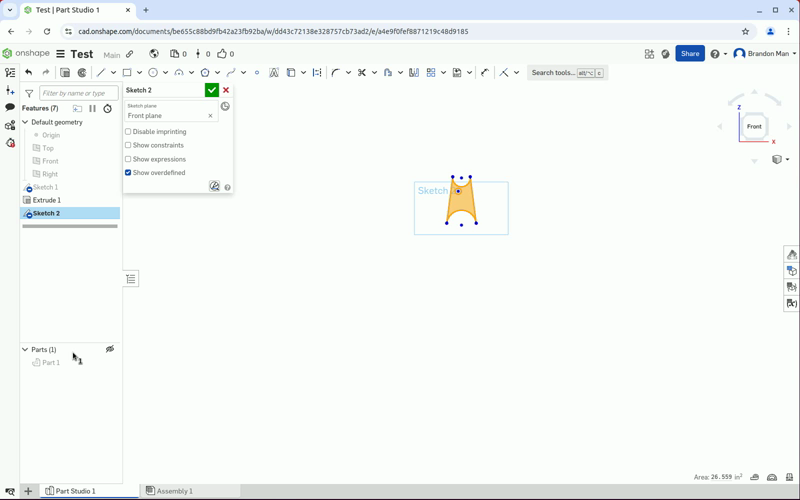
key(shift+y)
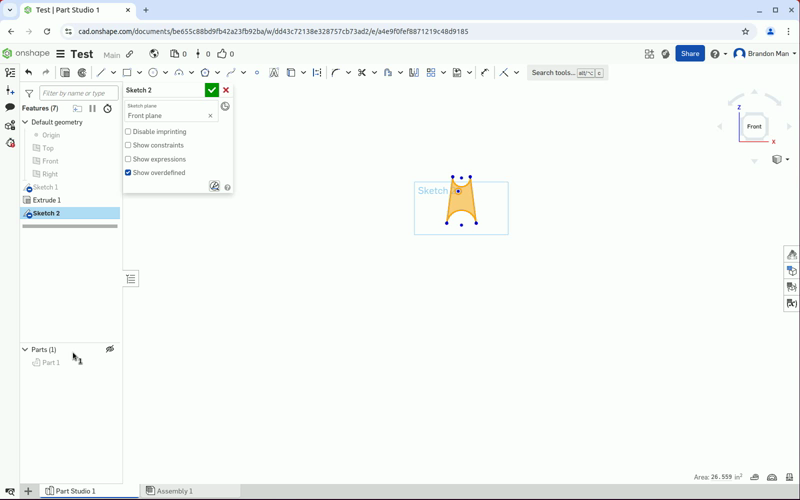
key(shift+e)
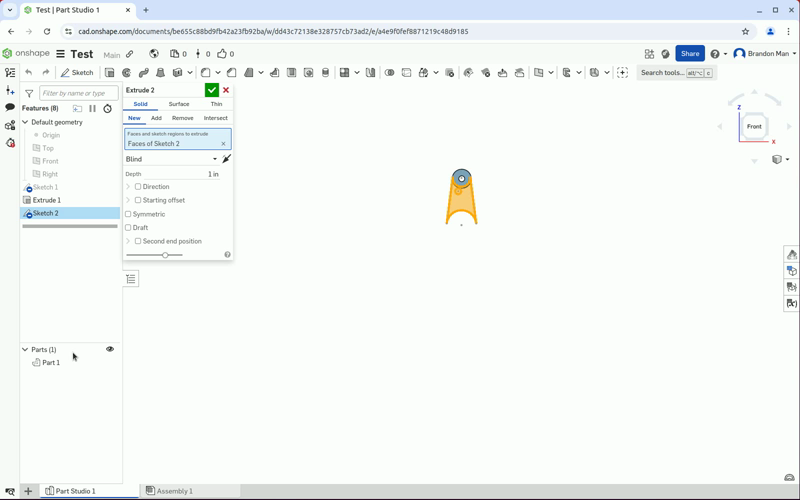
mouse_move(143, 106)
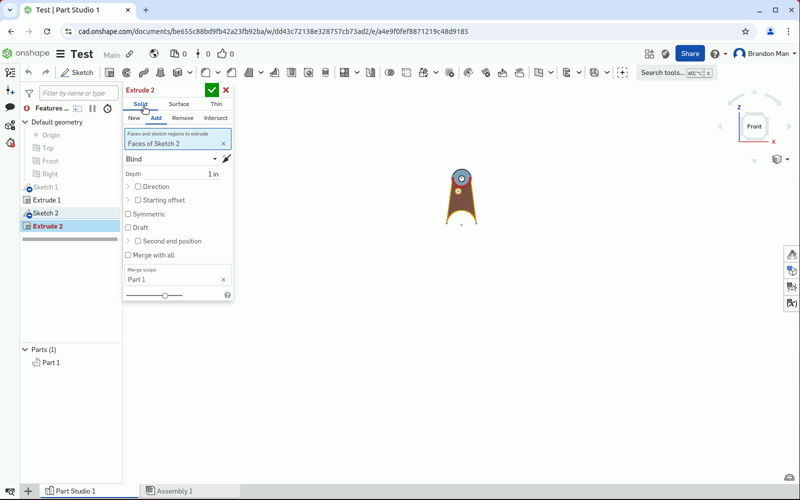
click(143, 106)
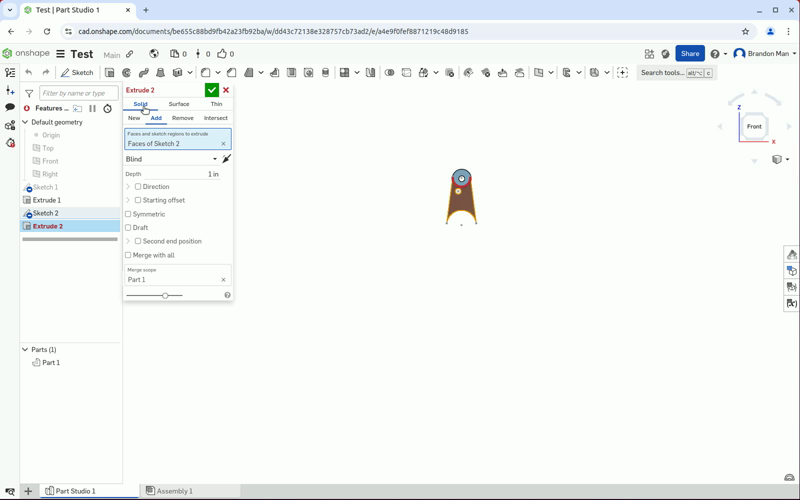
mouse_move(137, 120)
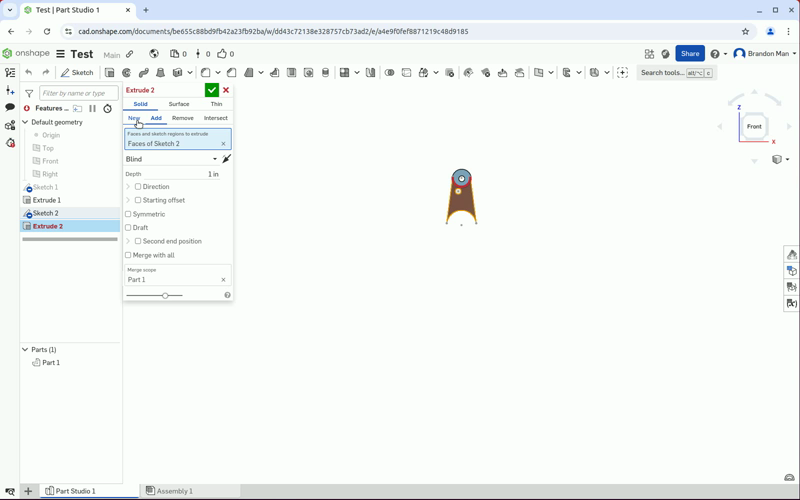
click(137, 120)
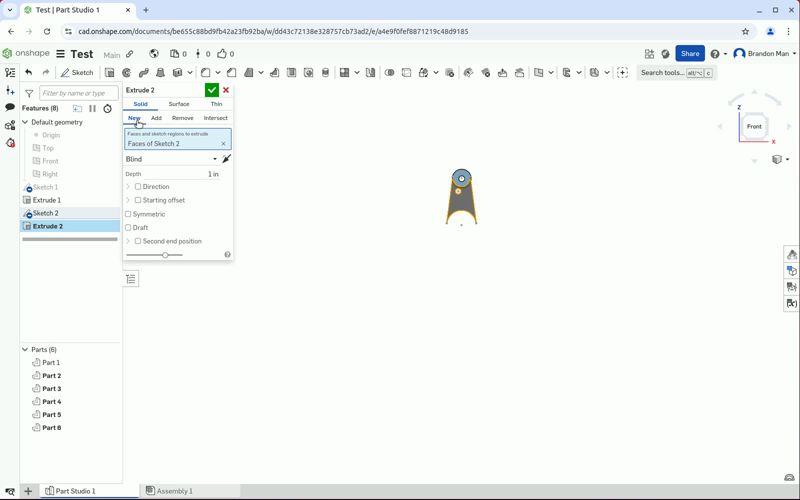
key(tab, 4)
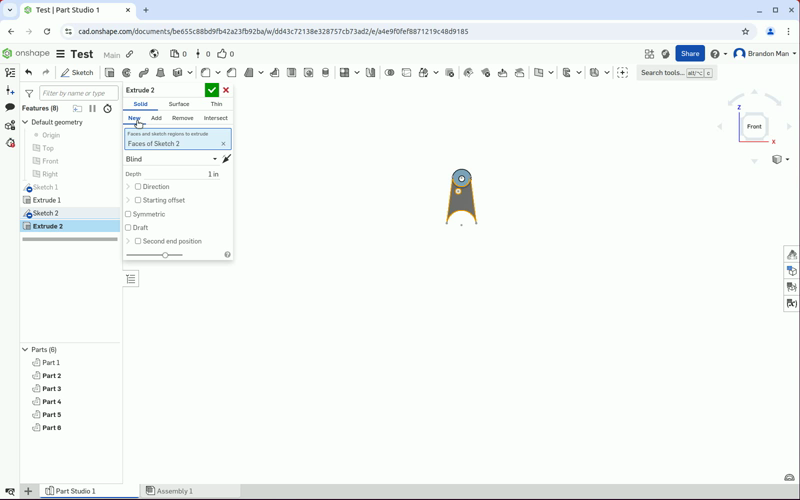
text(0.481)
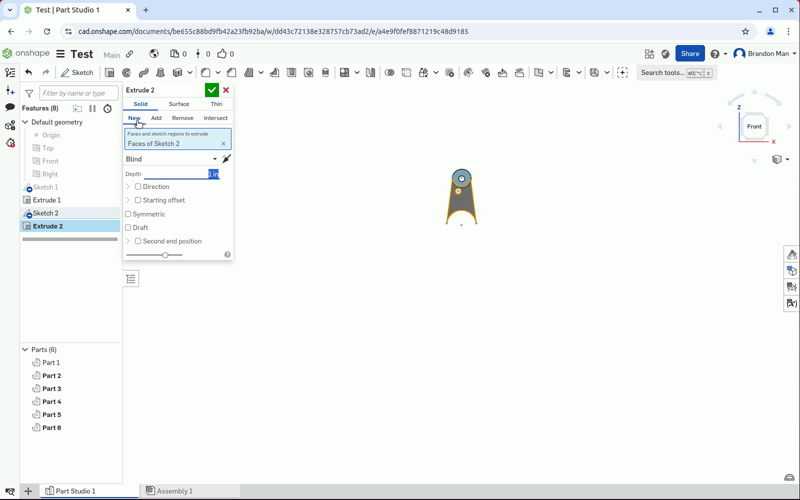
key(enter)
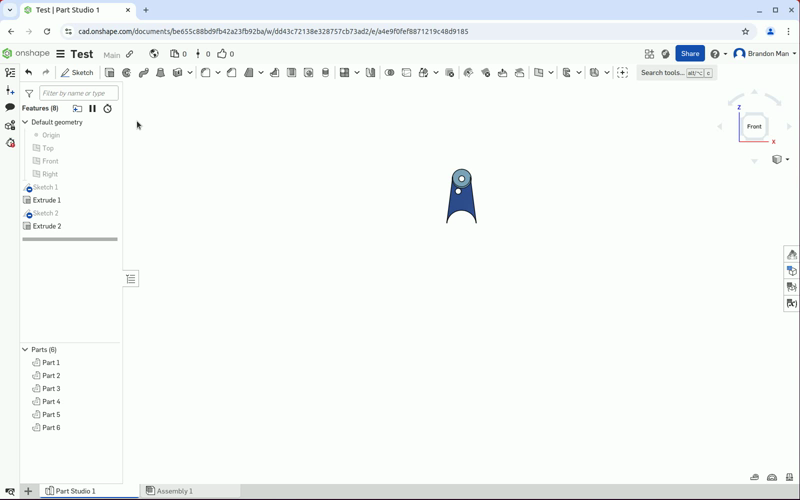
key(shift+h)
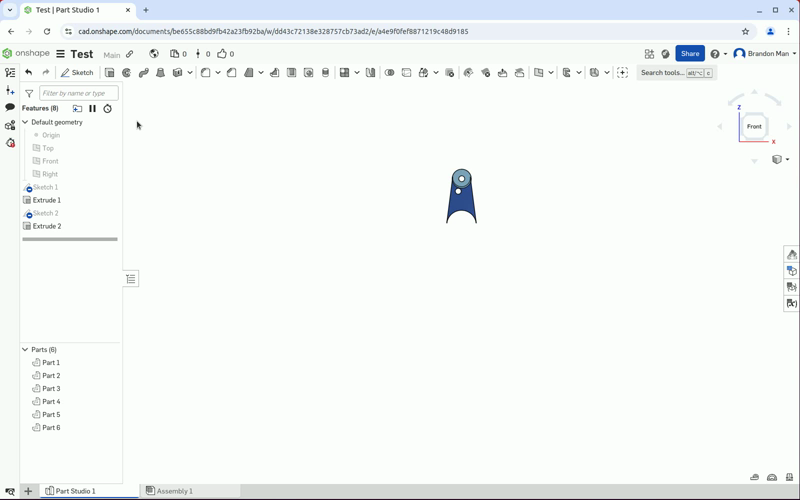
key(shift+h)
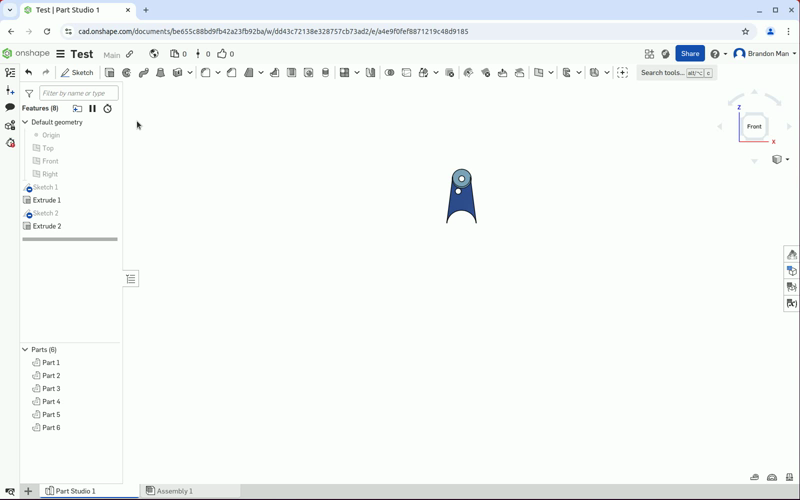
mouse_move(73, 189)
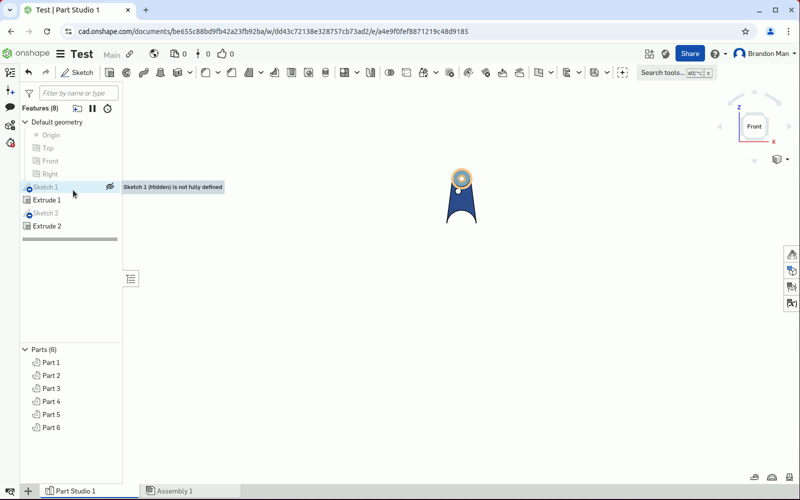
click(73, 189)
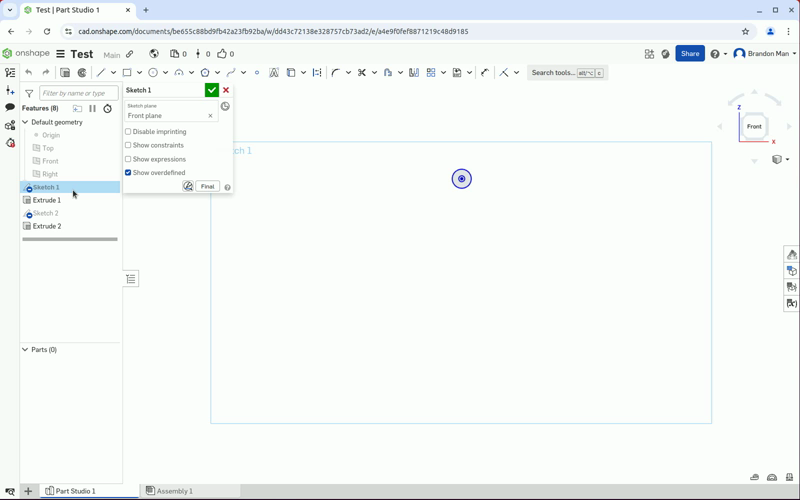
mouse_move(229, 92)
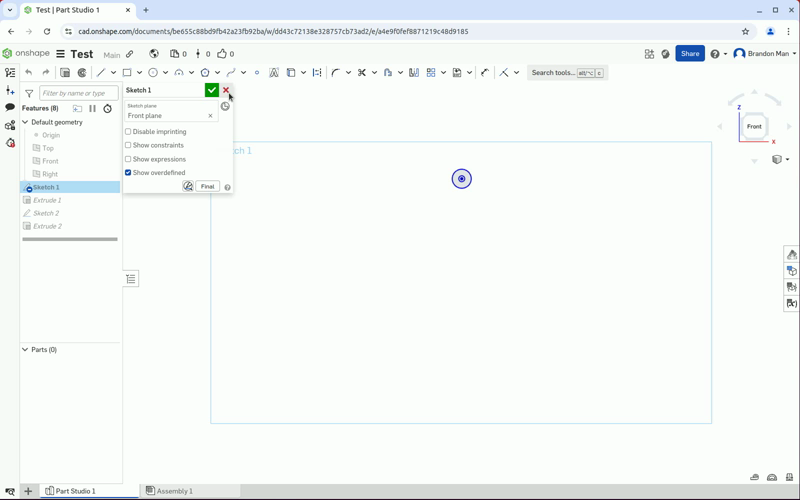
click(229, 92)
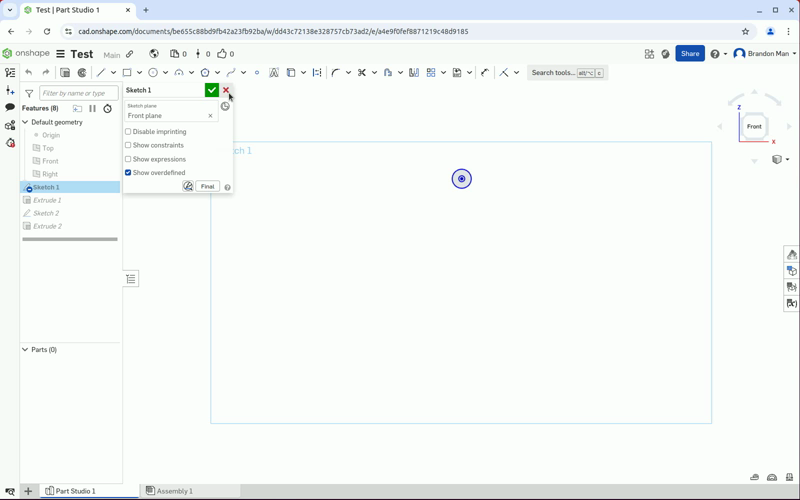
key(shift+s)
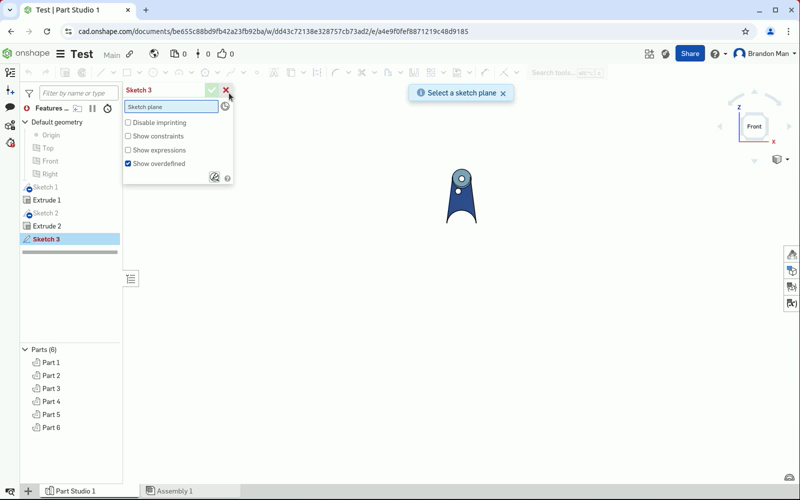
mouse_move(73, 163)
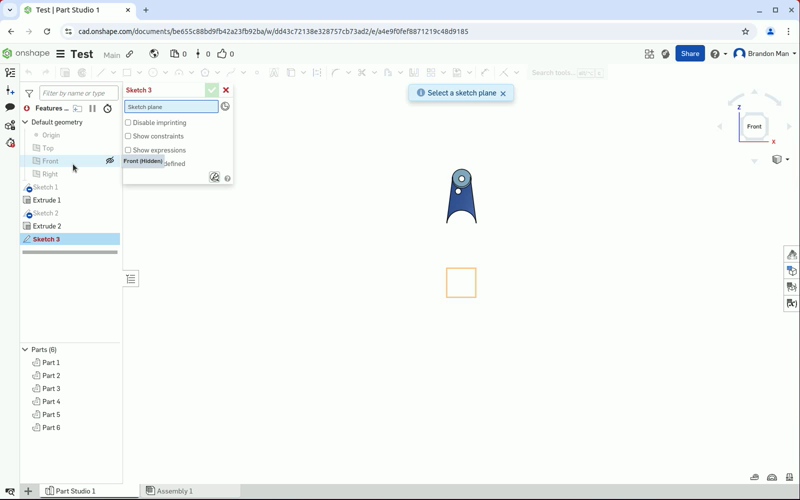
click(73, 163)
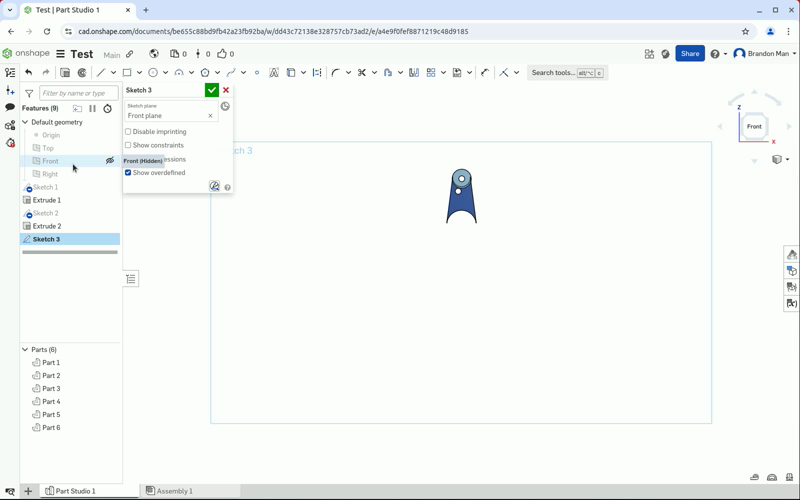
mouse_move(73, 352)
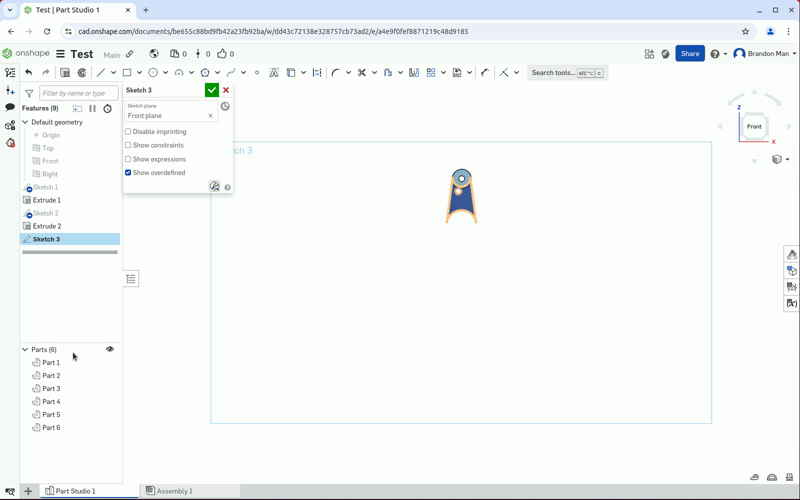
key(y)
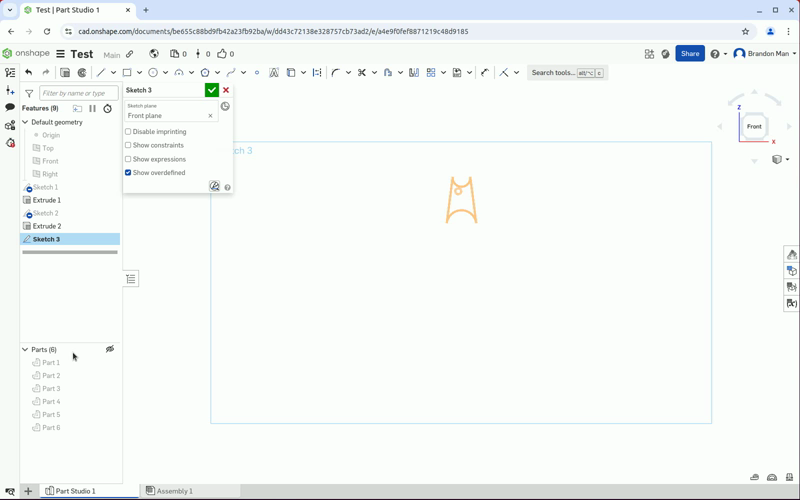
key(c)
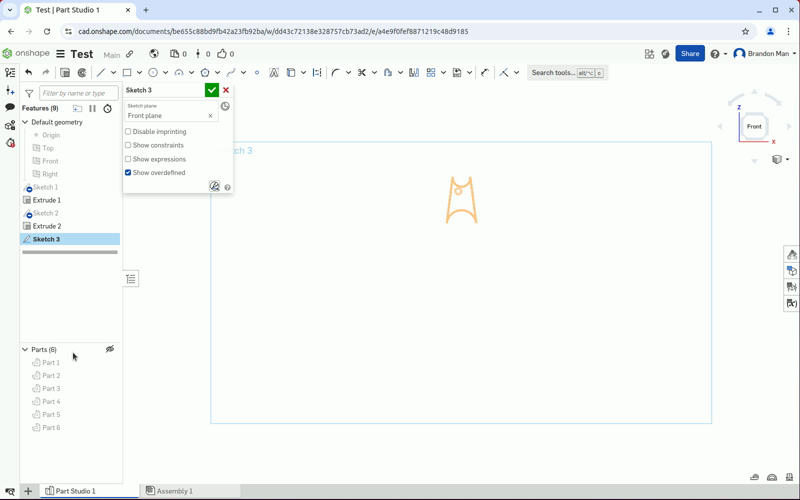
key_down(shift)
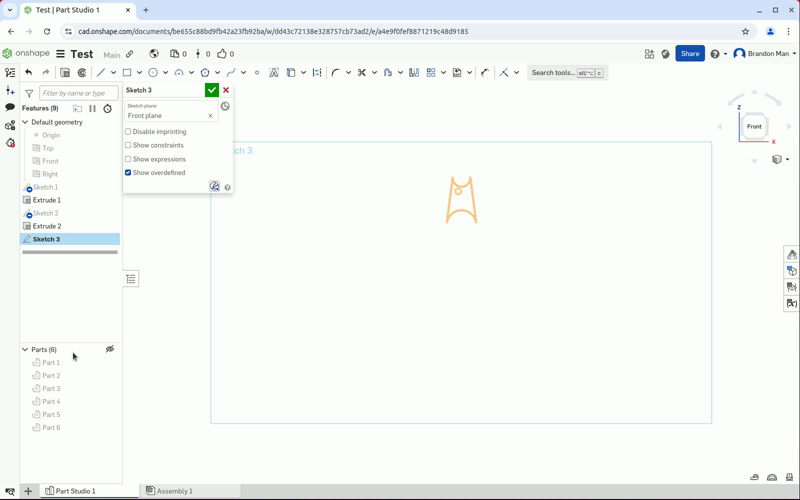
mouse_move(461, 225)
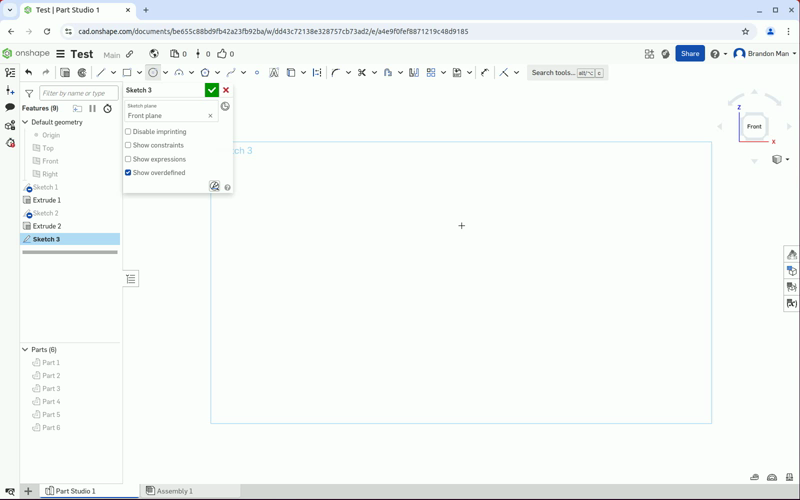
click(461, 225)
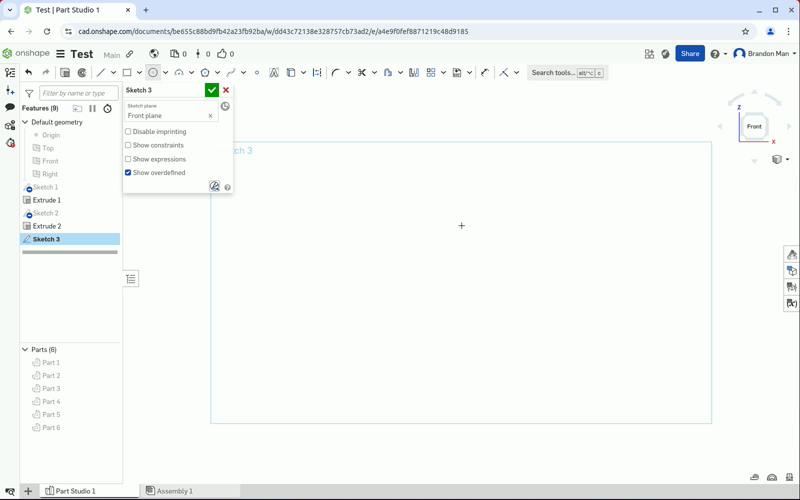
key_up(shift)
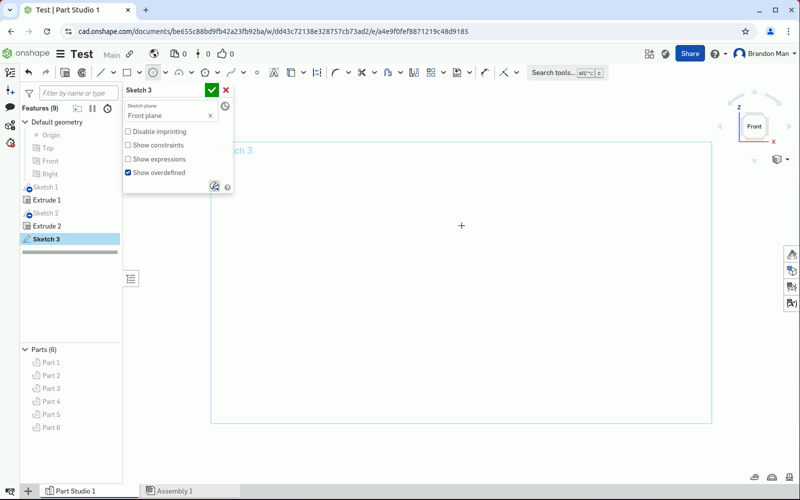
mouse_move(477, 225)
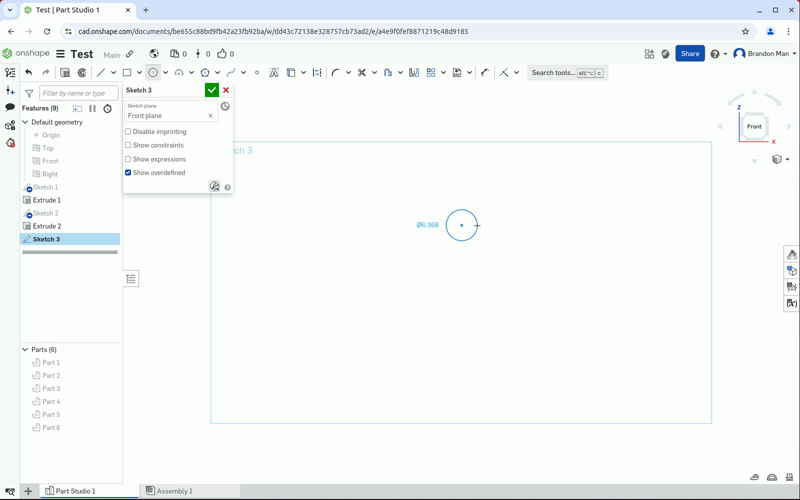
click(477, 225)
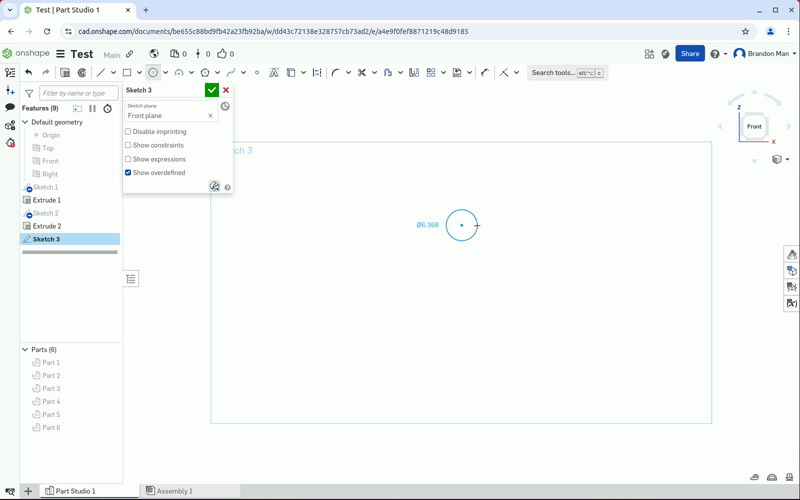
key(esc)
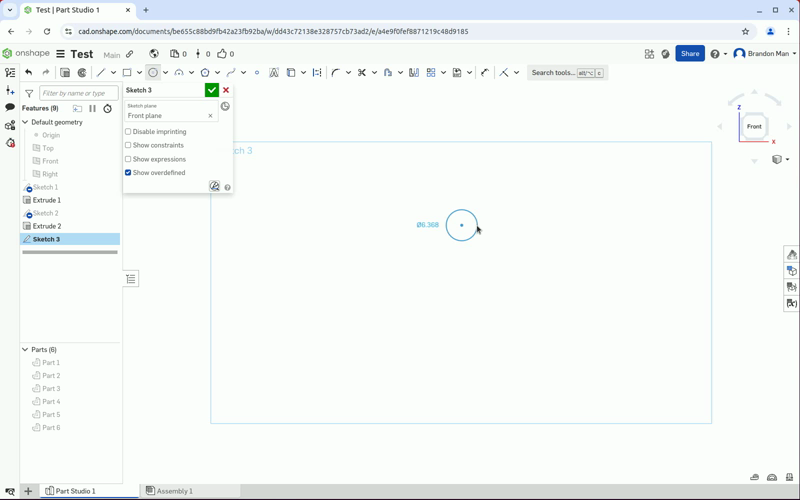
key(c)
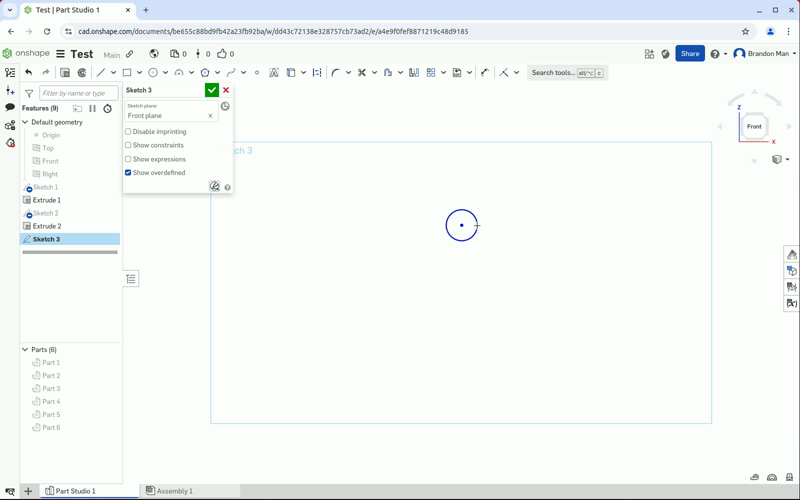
key_down(shift)
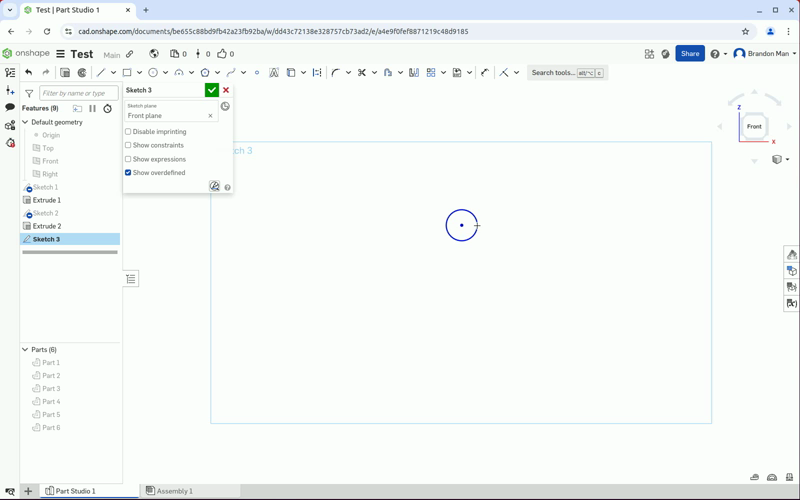
mouse_move(461, 225)
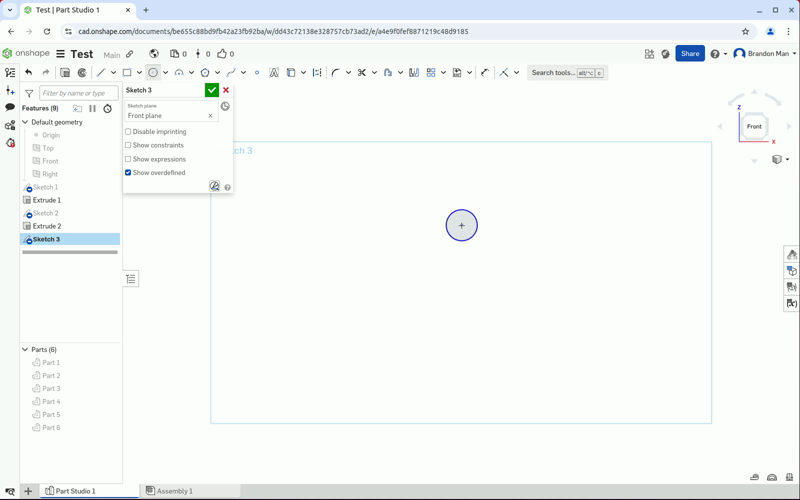
click(461, 225)
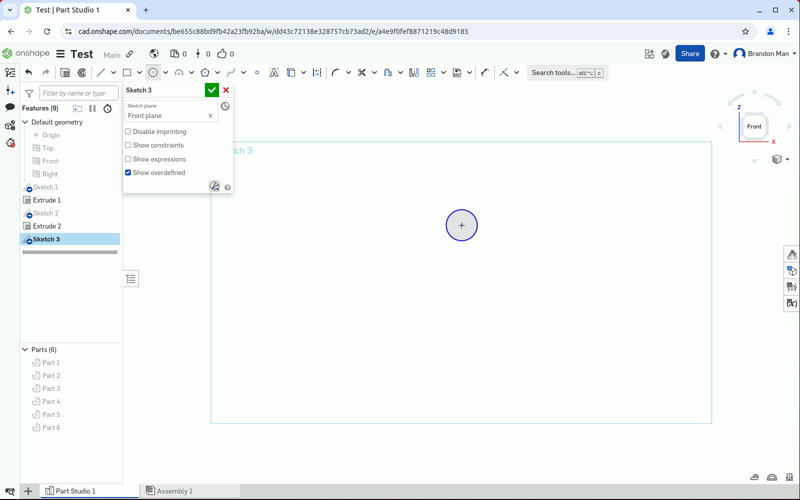
key_up(shift)
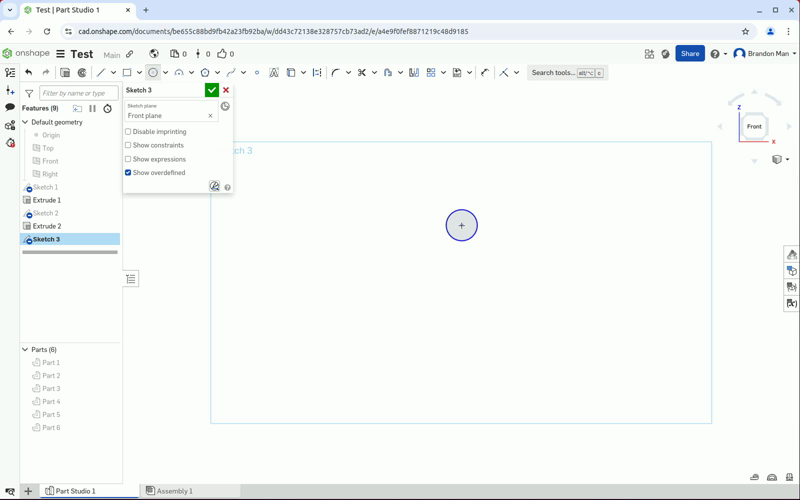
mouse_move(465, 225)
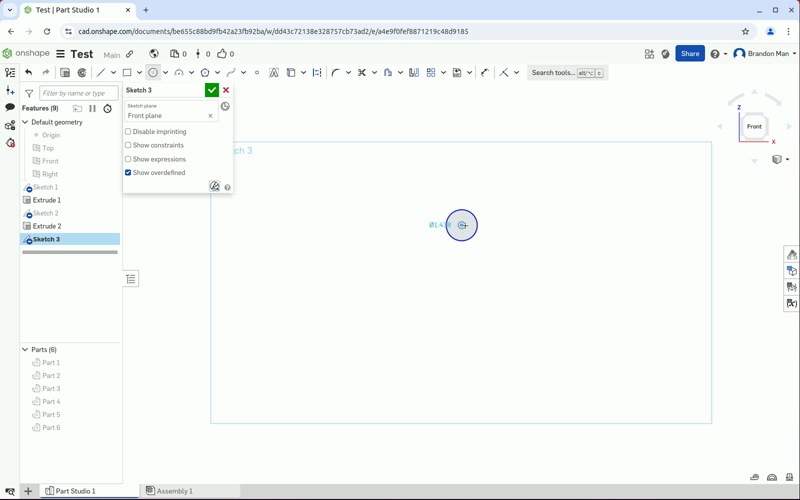
scroll(6)
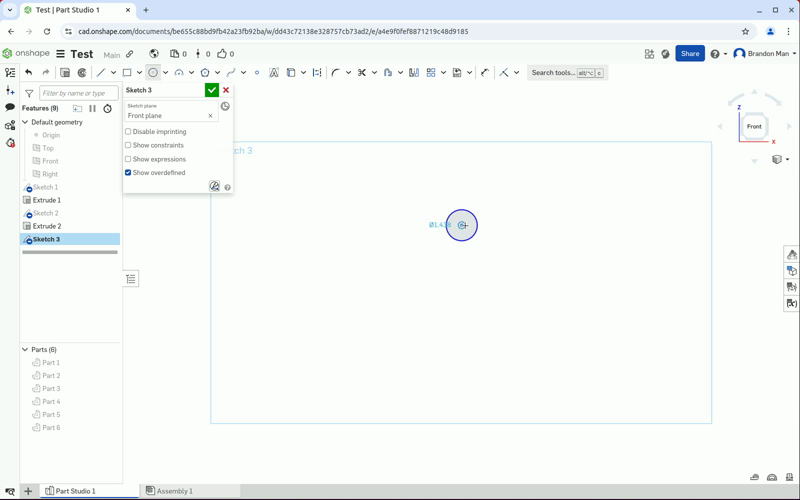
scroll(6)
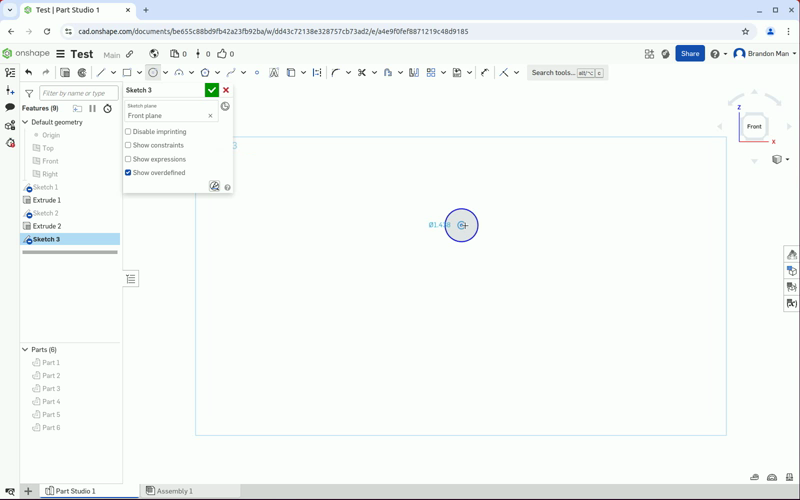
scroll(6)
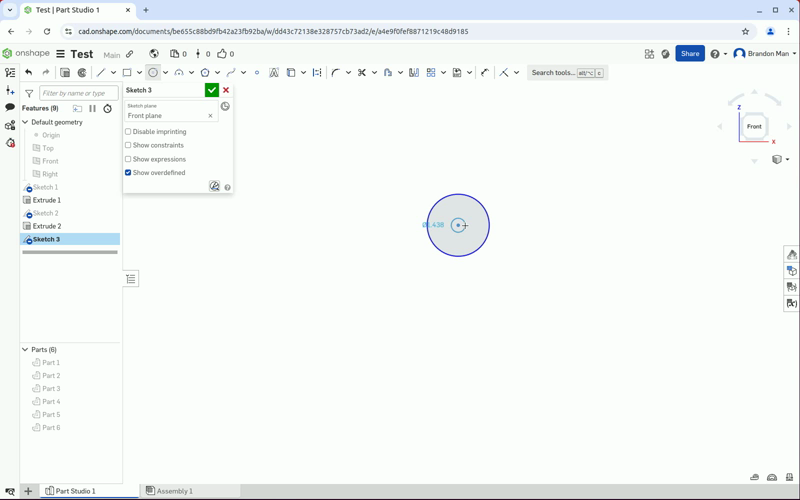
scroll(6)
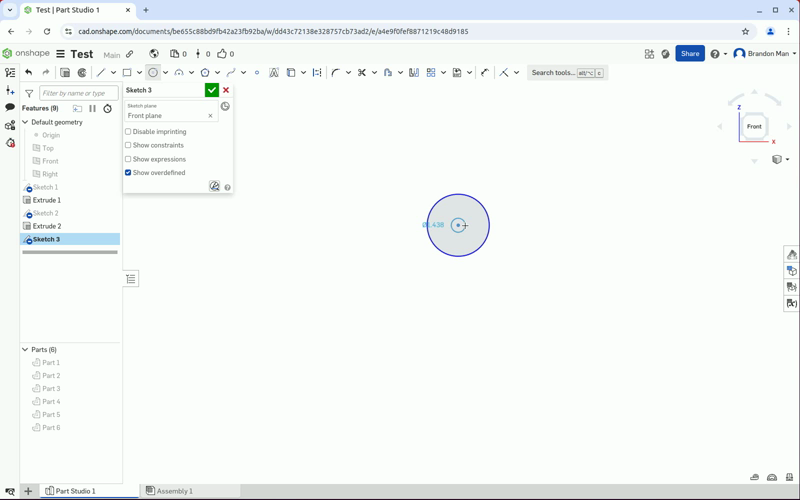
scroll(6)
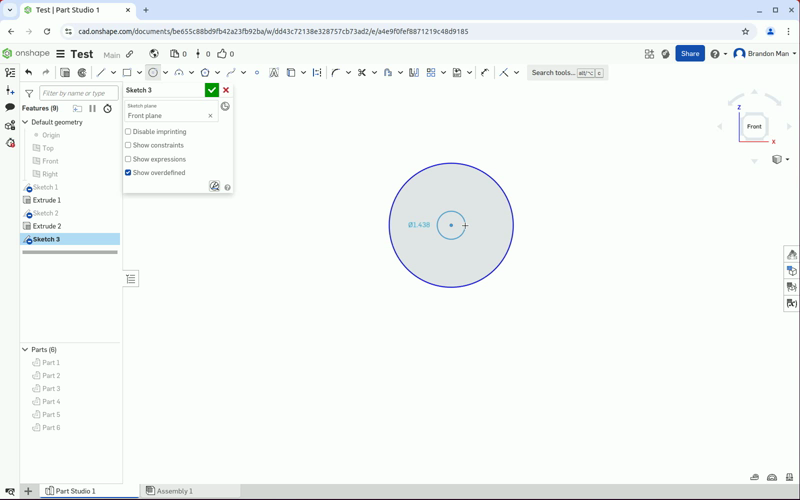
scroll(6)
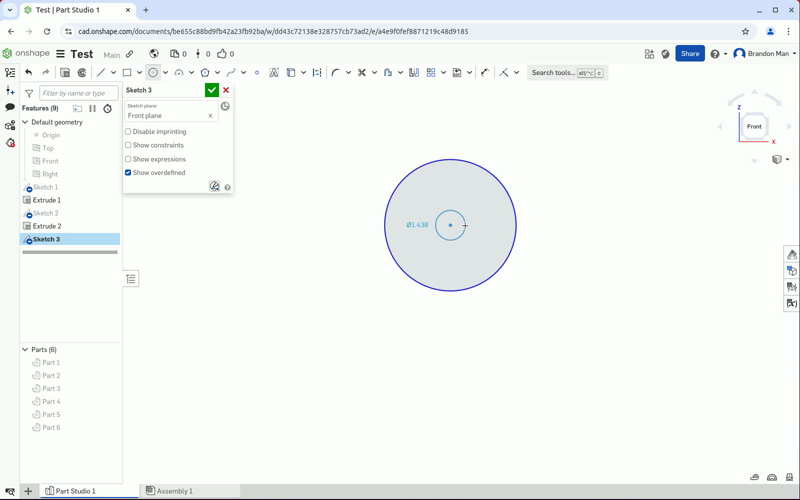
scroll(6)
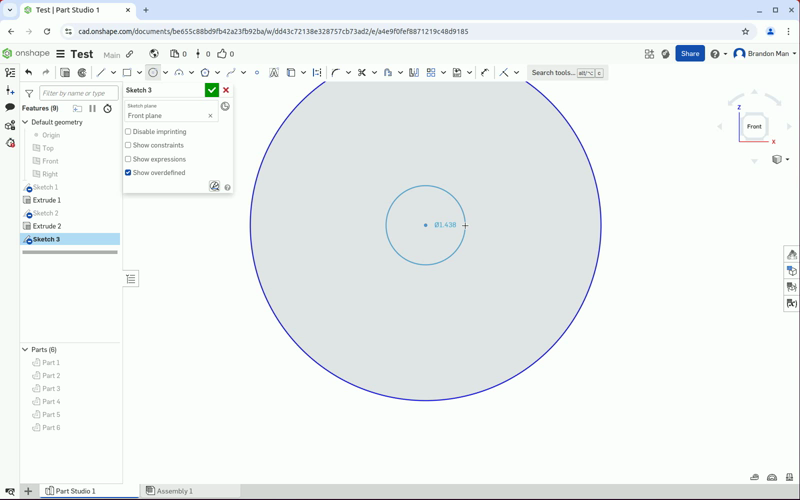
click(465, 225)
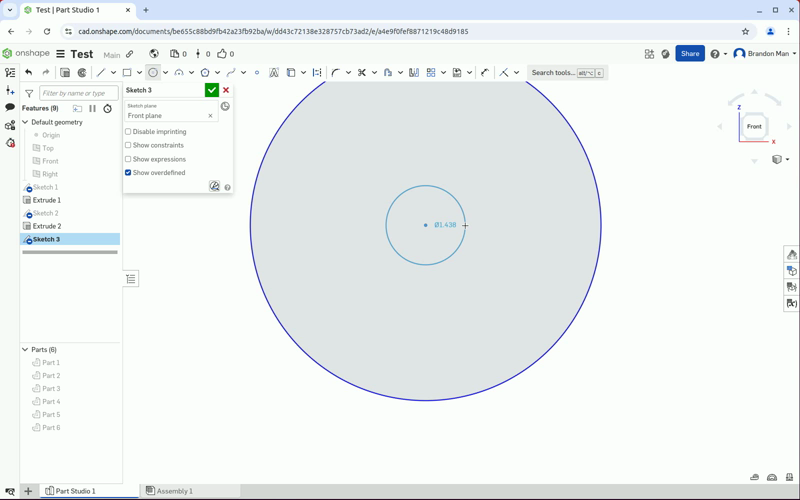
scroll(-6)
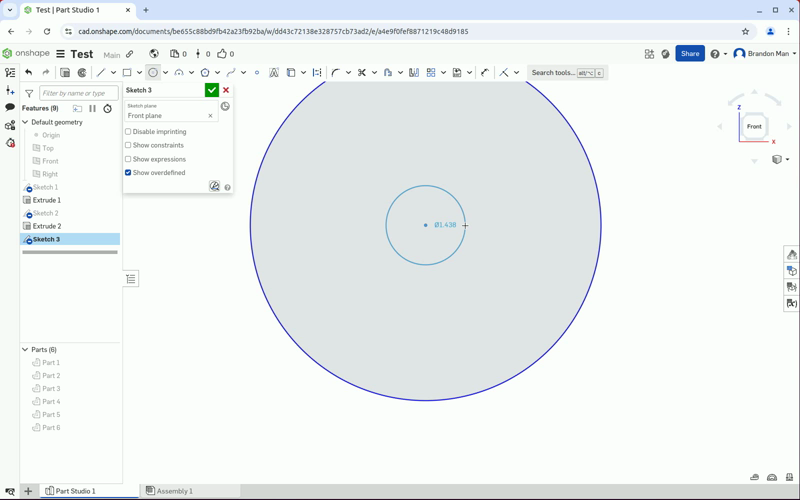
scroll(-6)
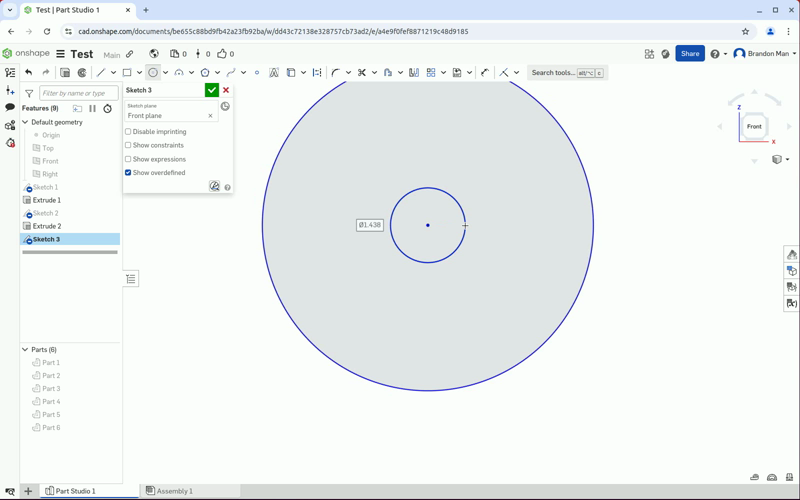
scroll(-6)
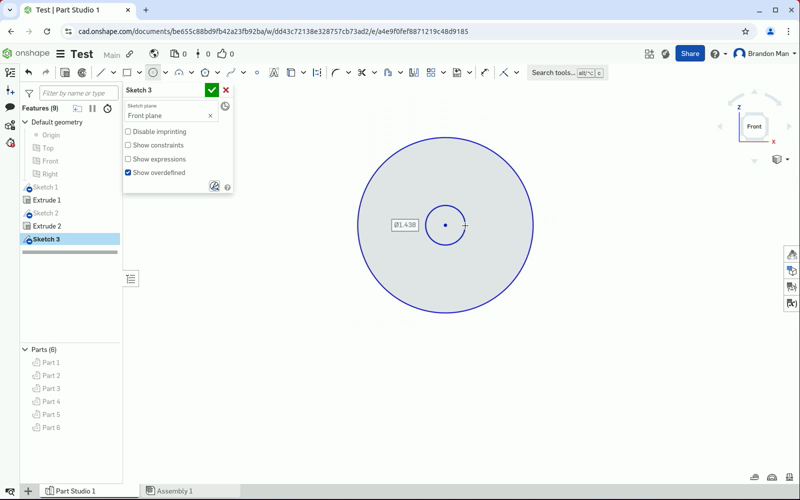
scroll(-6)
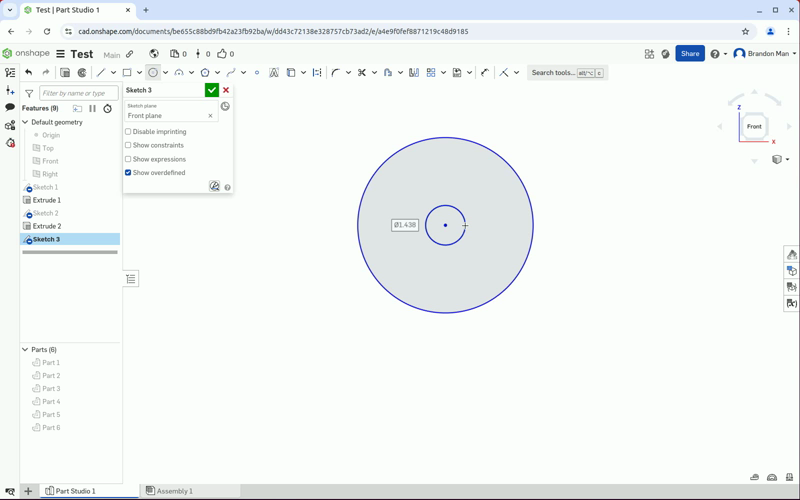
scroll(-6)
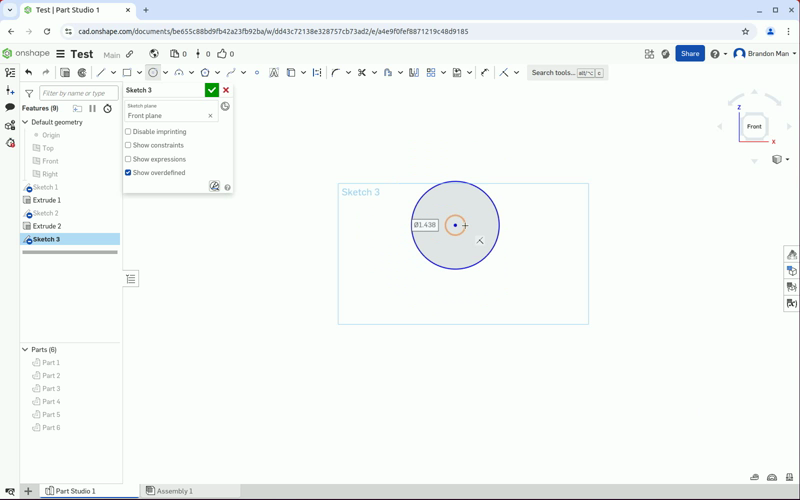
scroll(-6)
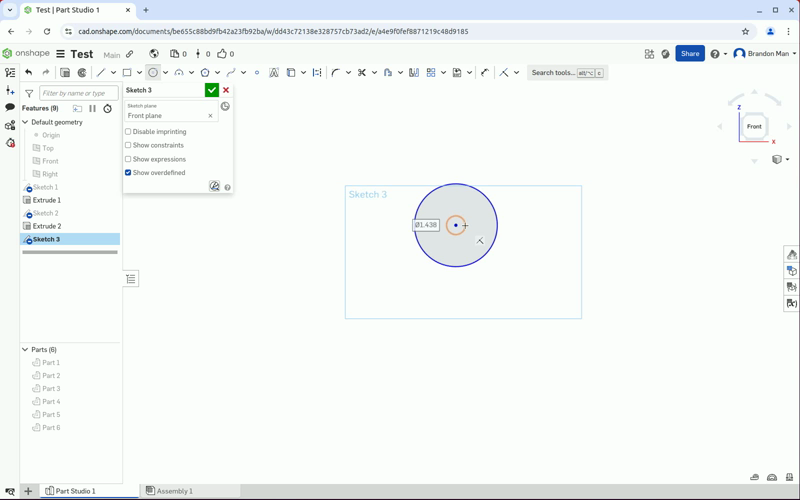
scroll(-6)
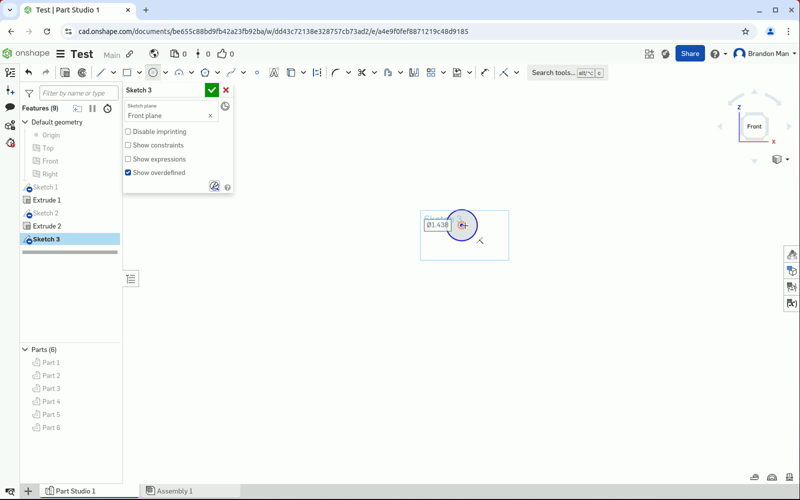
key(esc)
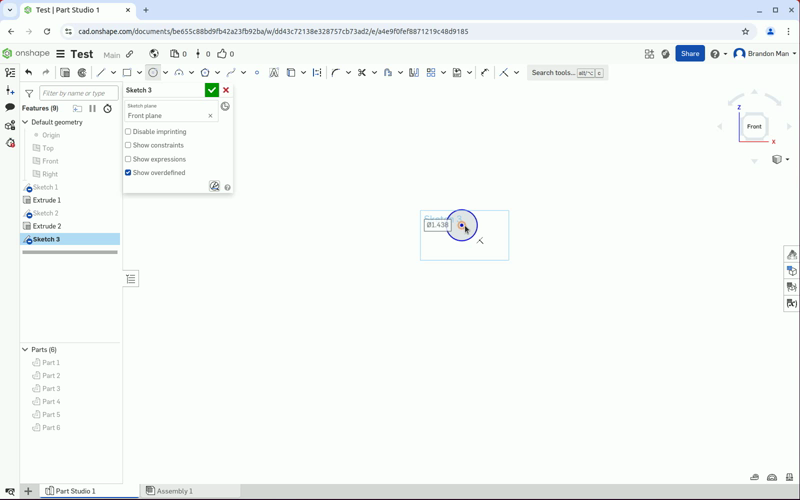
mouse_move(458, 223)
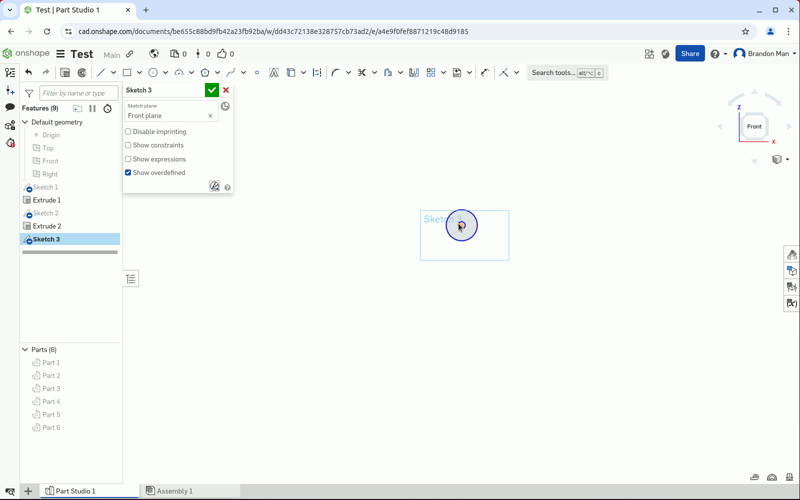
scroll(6)
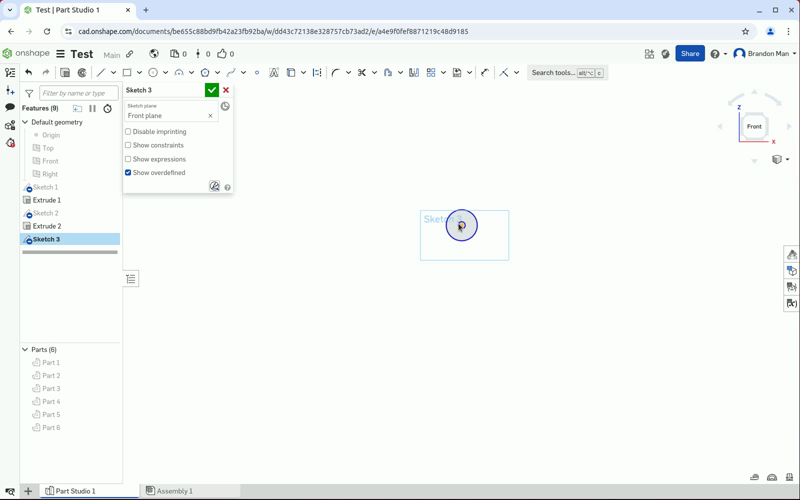
scroll(6)
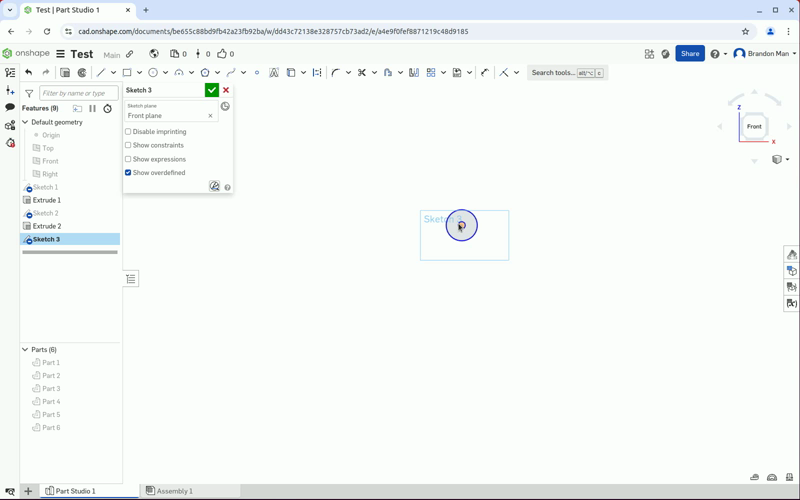
scroll(6)
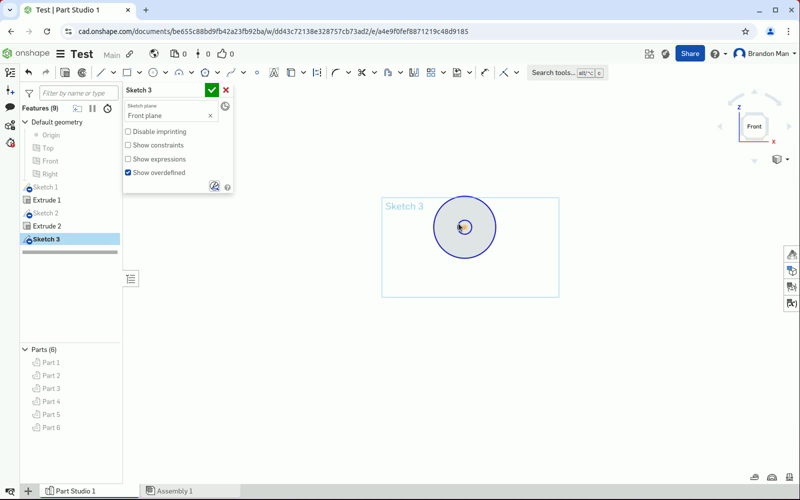
scroll(6)
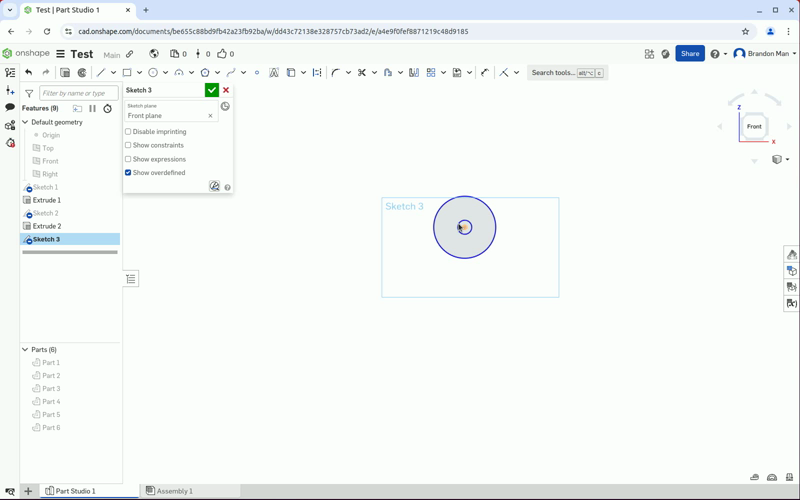
scroll(6)
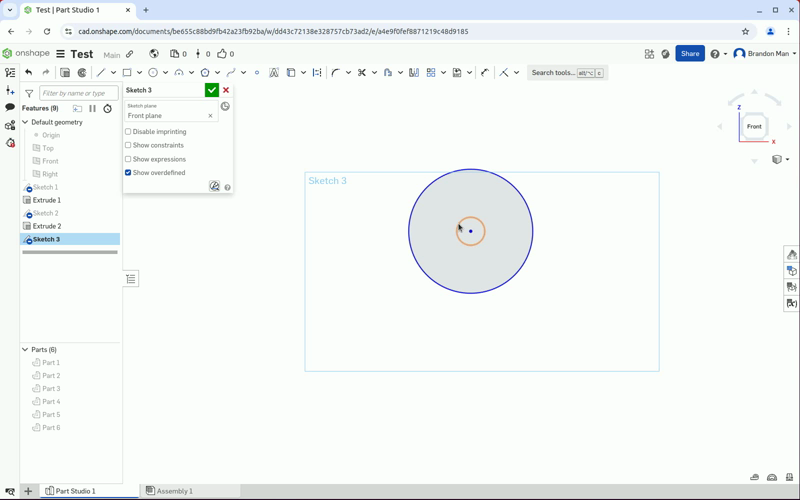
scroll(6)
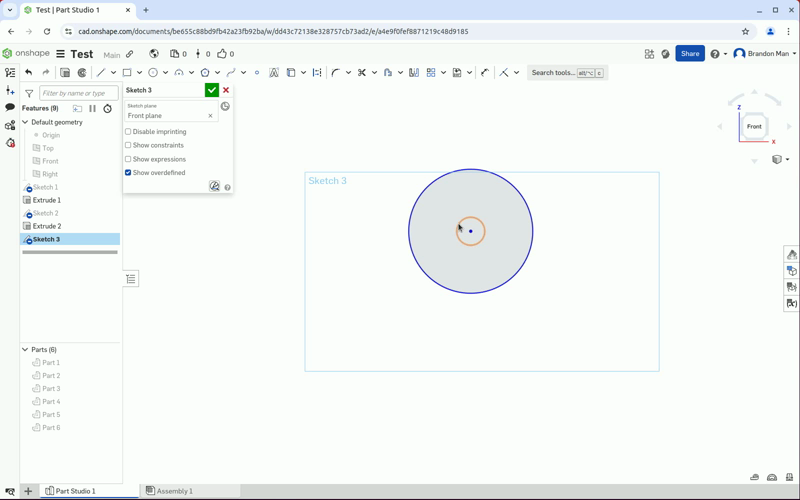
scroll(6)
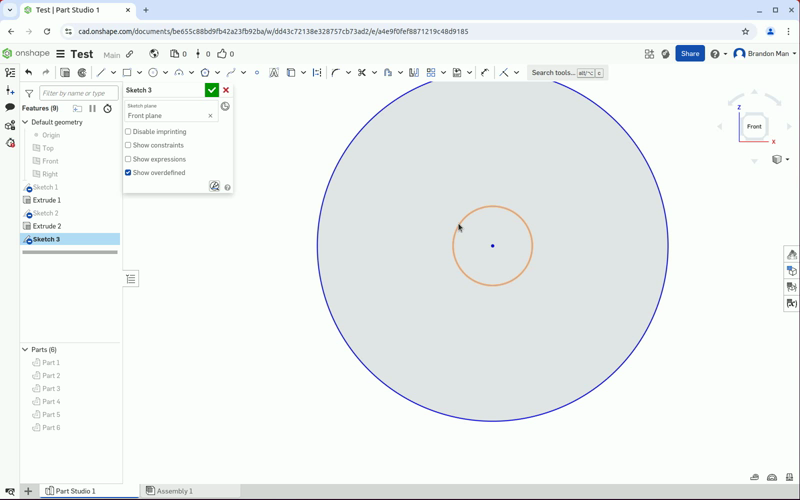
click(458, 223)
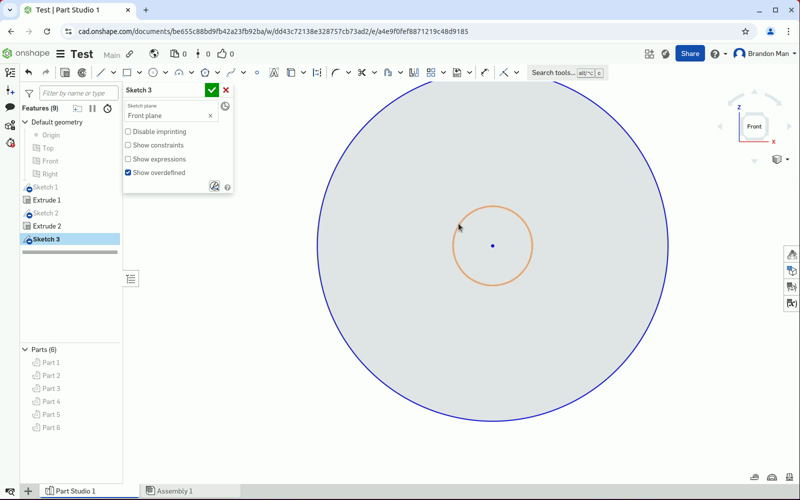
scroll(-6)
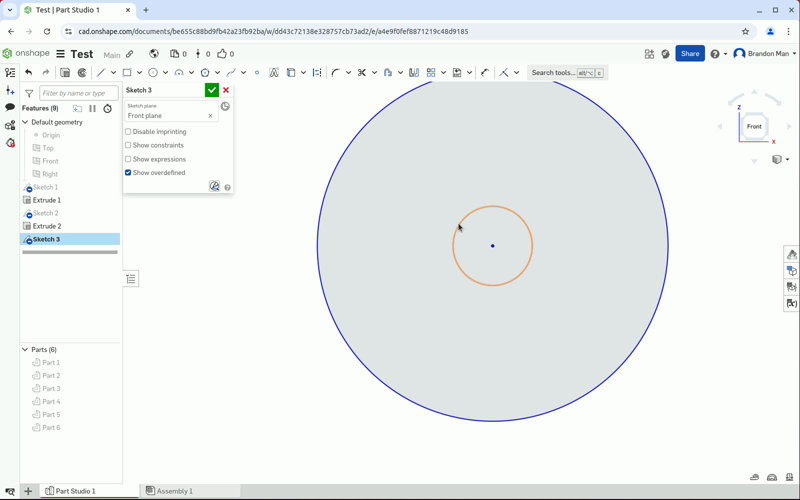
scroll(-6)
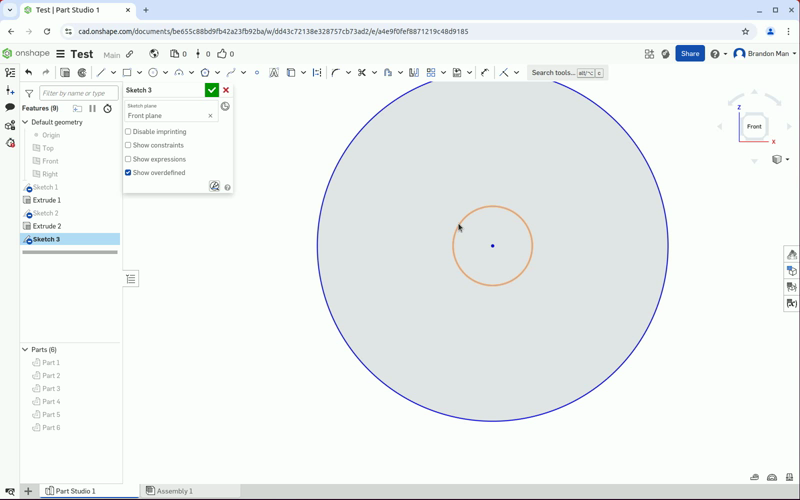
scroll(-6)
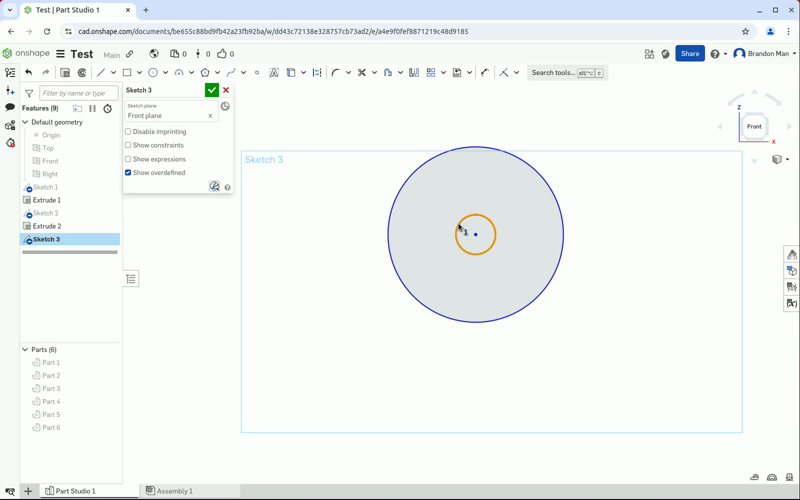
scroll(-6)
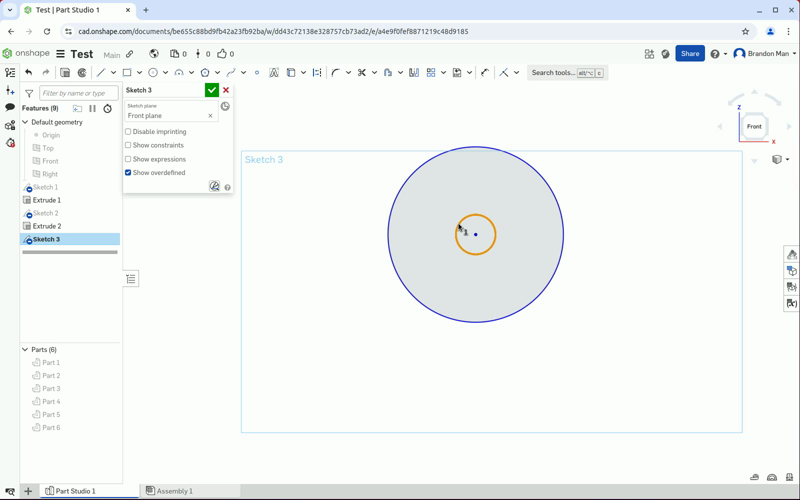
scroll(-6)
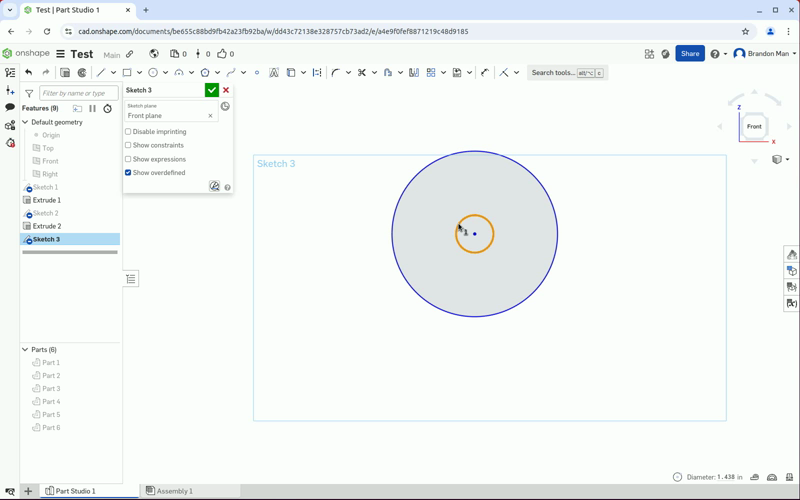
scroll(-6)
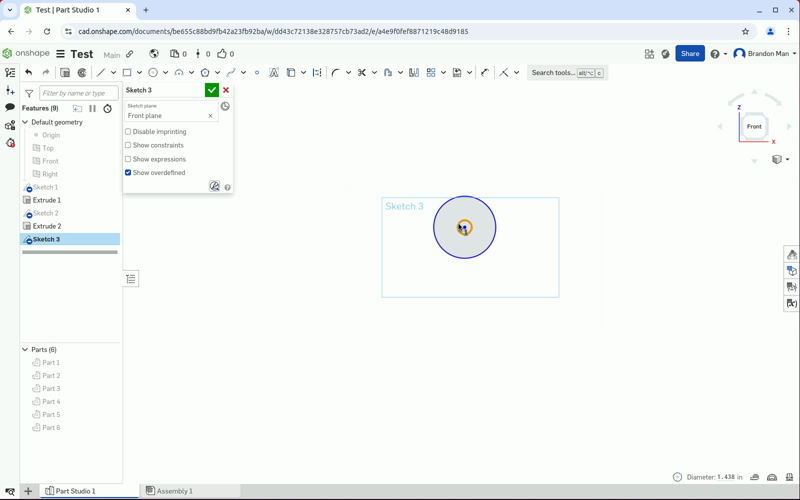
scroll(-6)
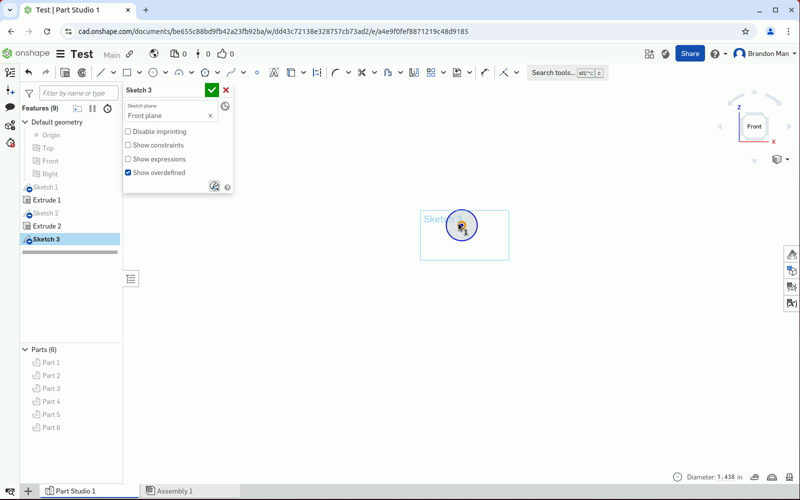
mouse_move(73, 352)
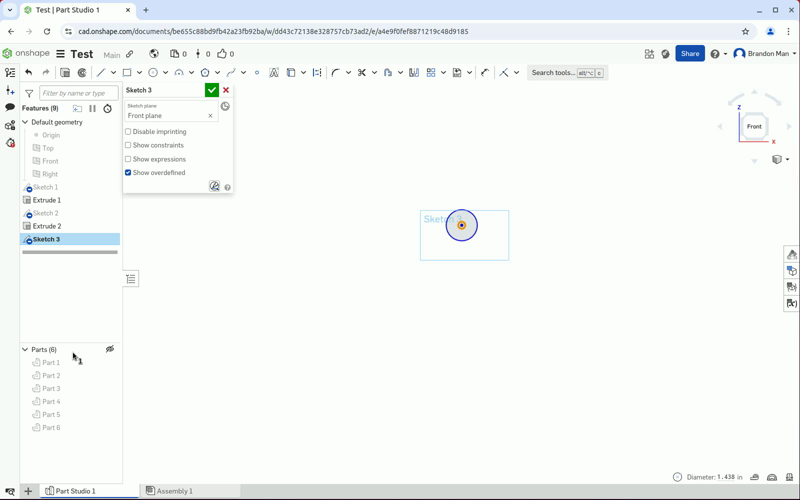
key(shift+y)
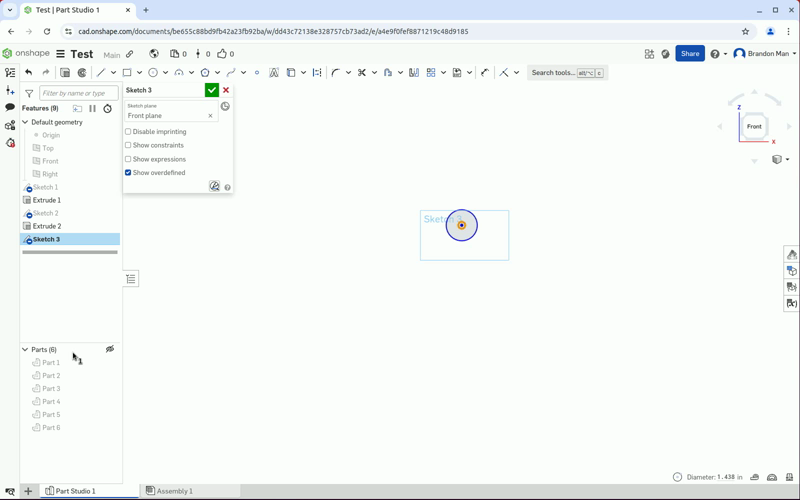
key(shift+e)
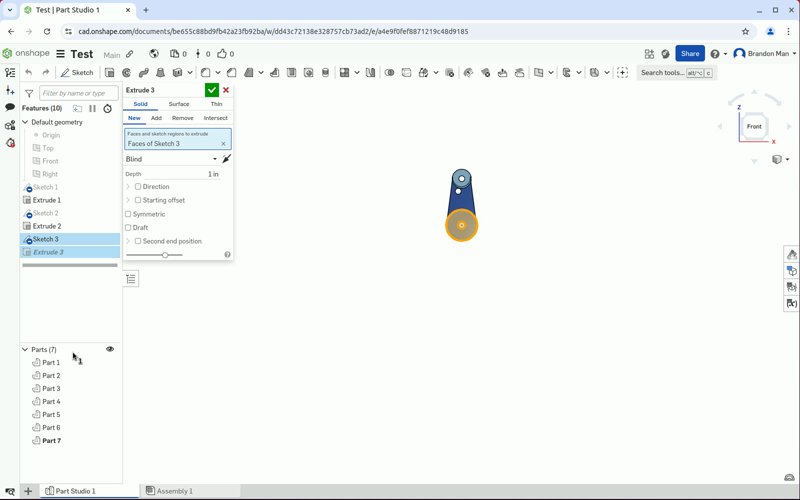
mouse_move(143, 106)
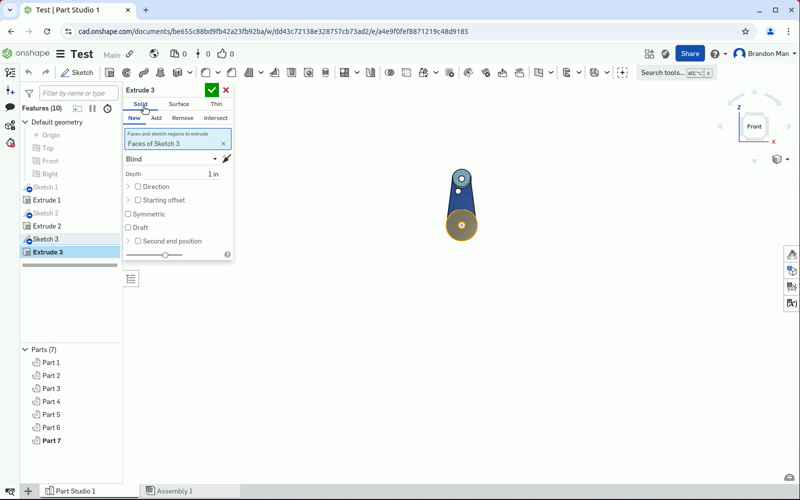
click(143, 106)
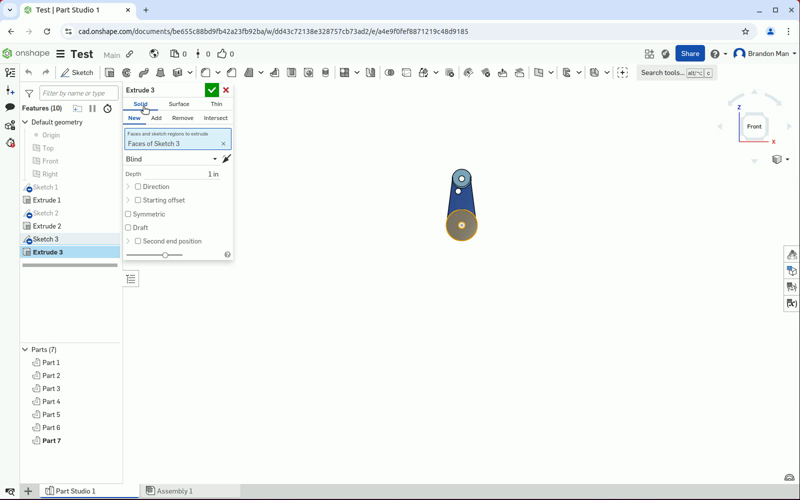
mouse_move(137, 120)
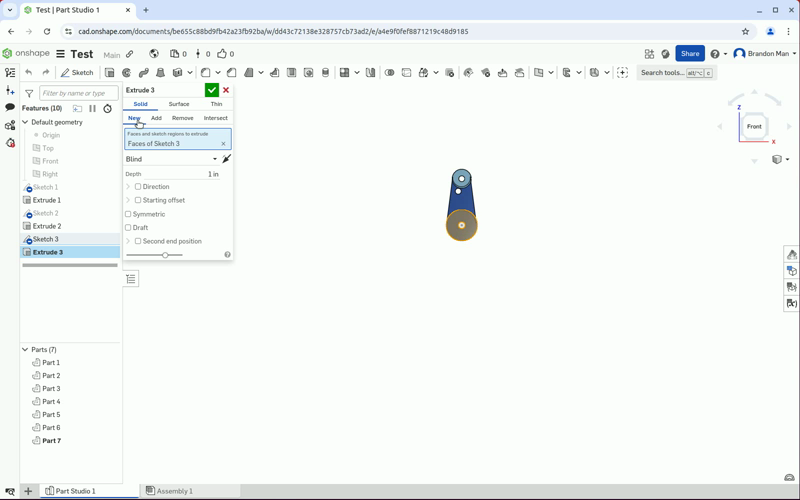
click(137, 120)
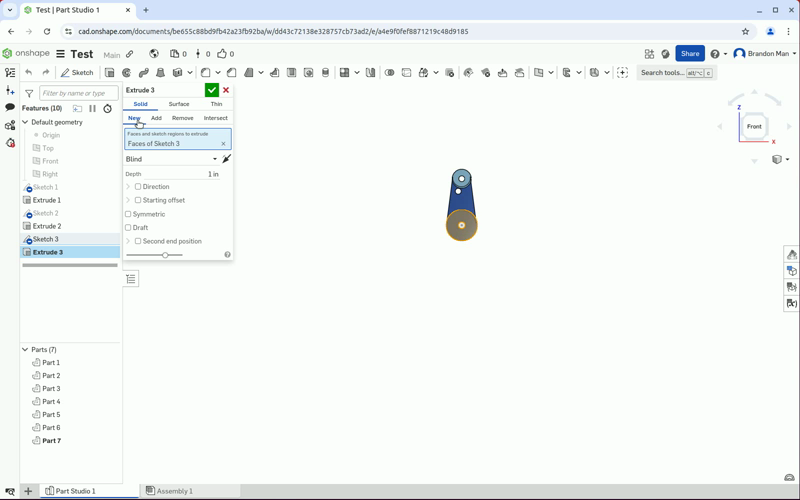
key(tab, 4)
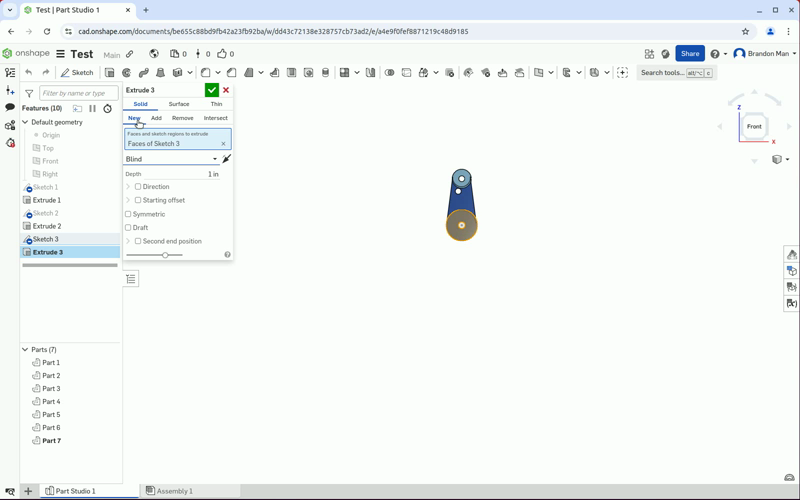
text(0.481)
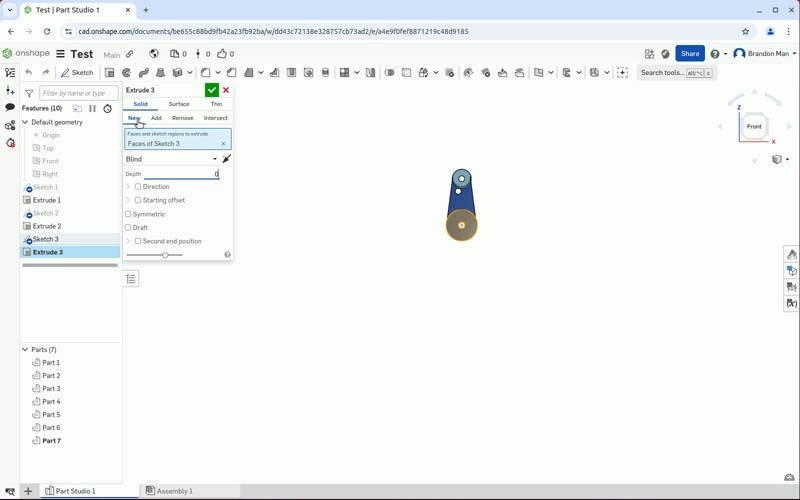
key(enter)
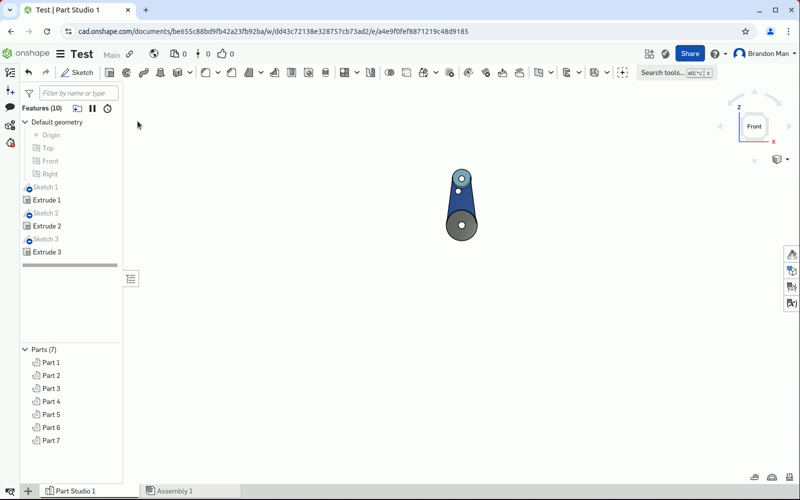
key(shift+h)
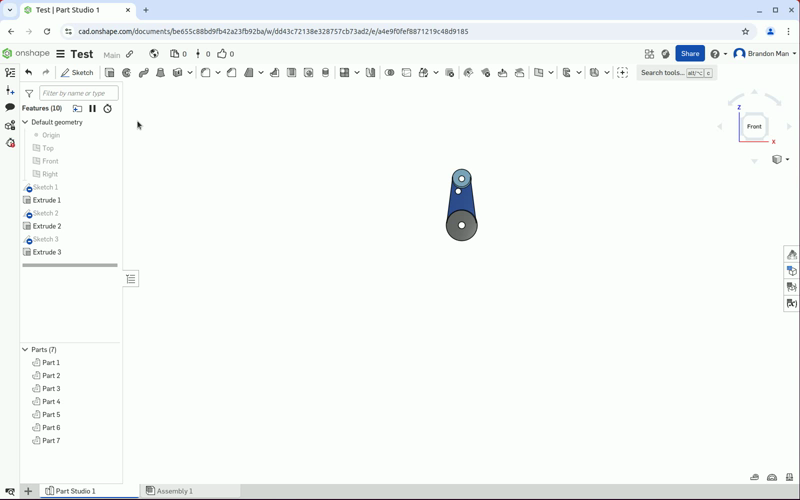
key(shift+h)
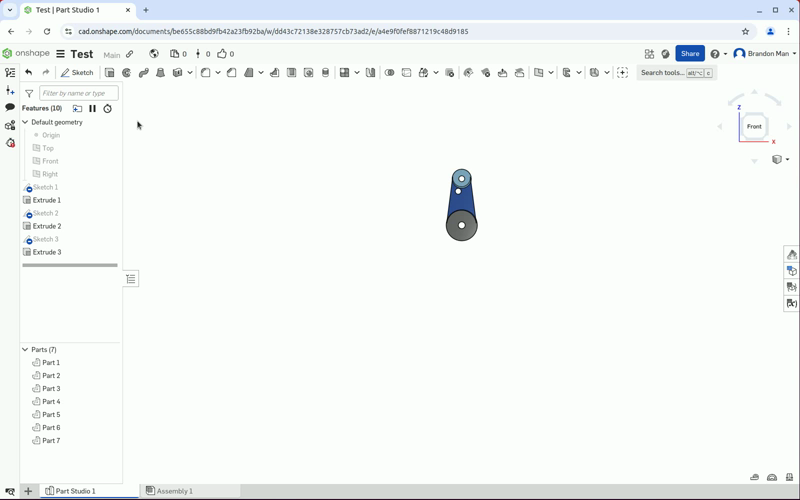
mouse_move(73, 189)
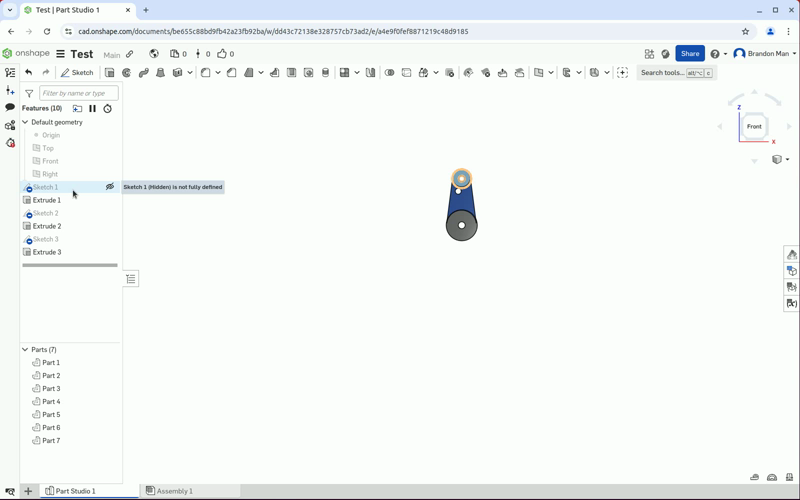
click(73, 189)
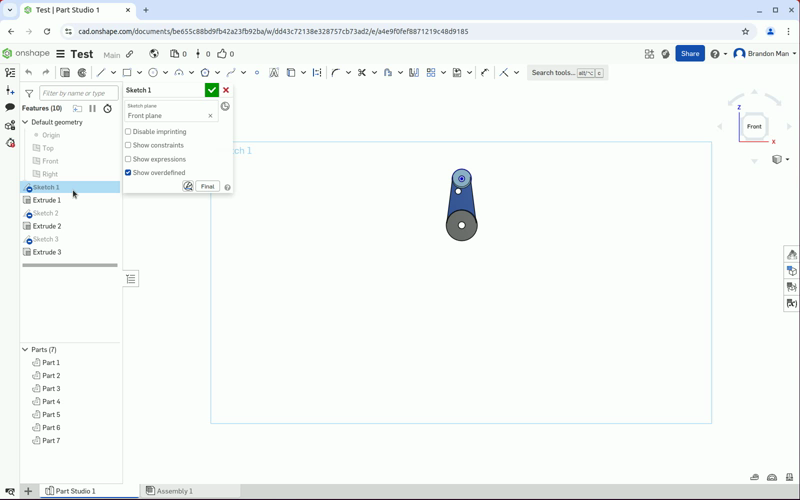
mouse_move(229, 92)
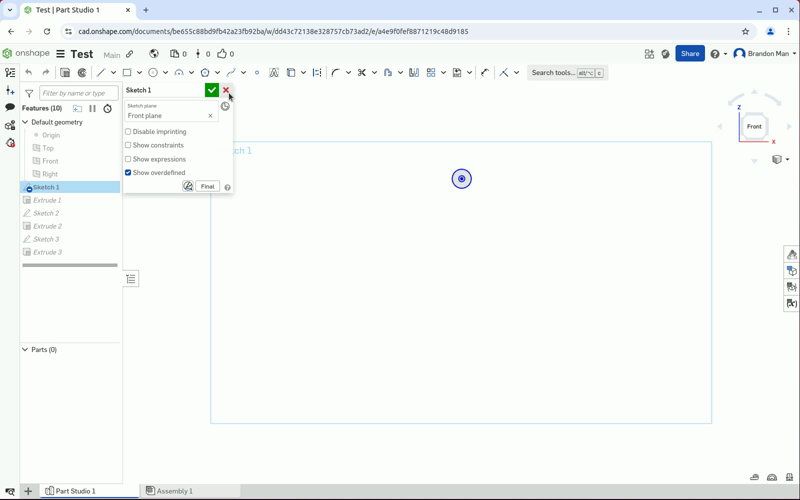
click(229, 92)
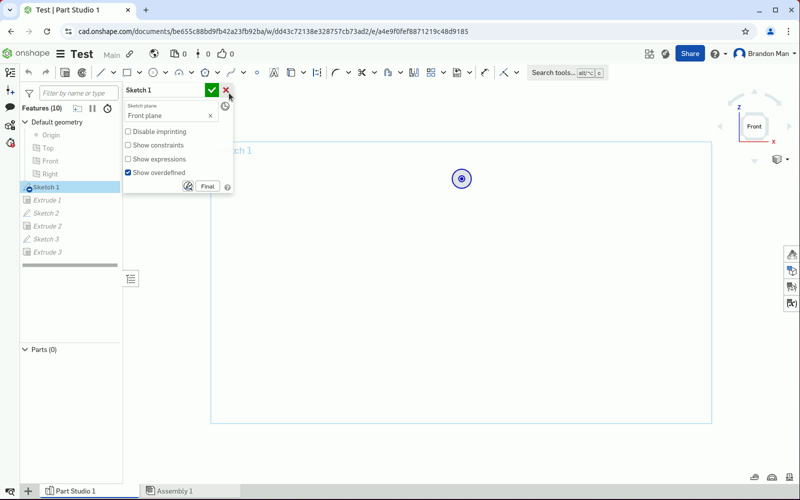
key(shift+s)
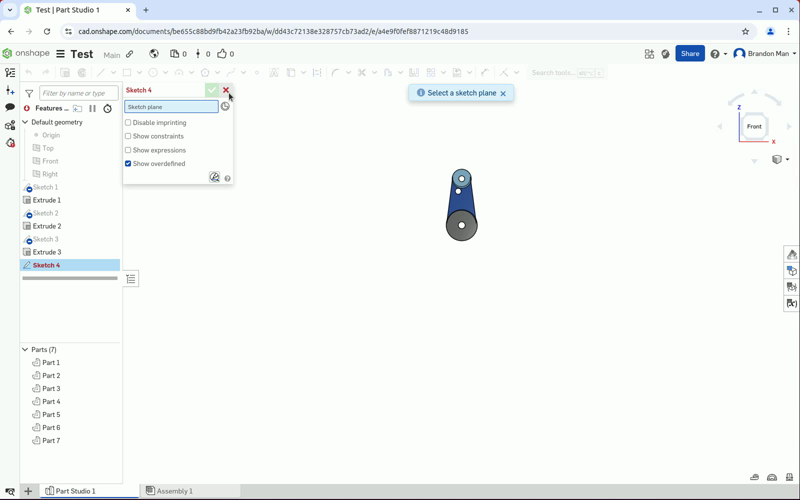
mouse_move(73, 163)
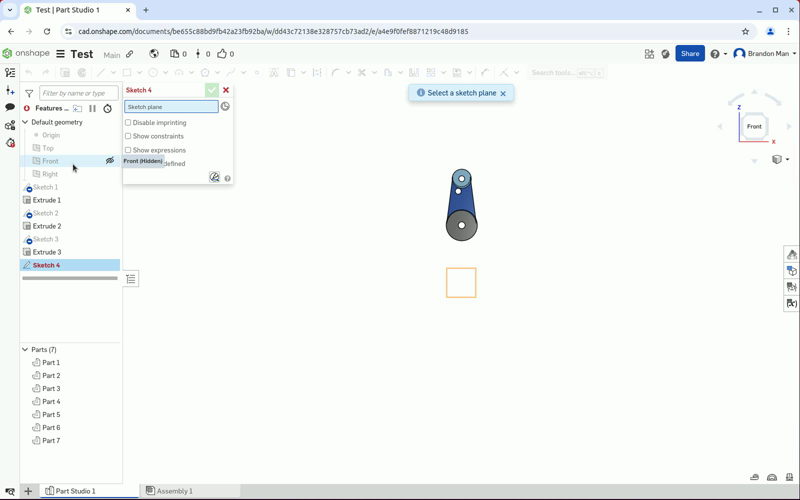
click(73, 163)
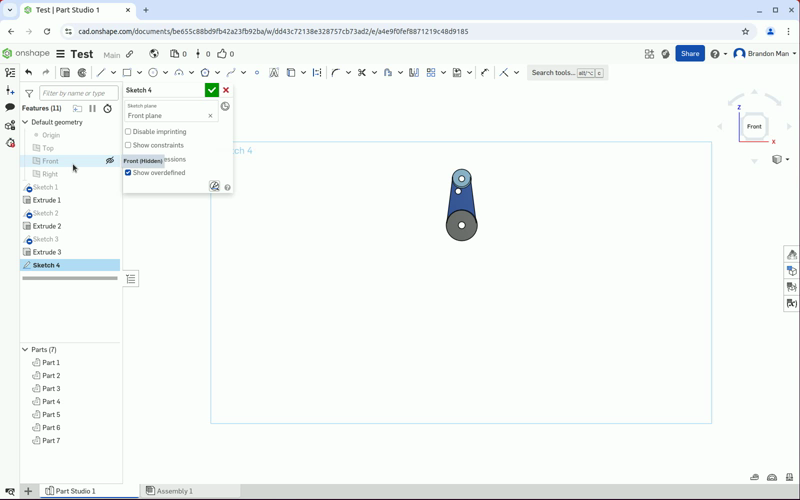
mouse_move(73, 352)
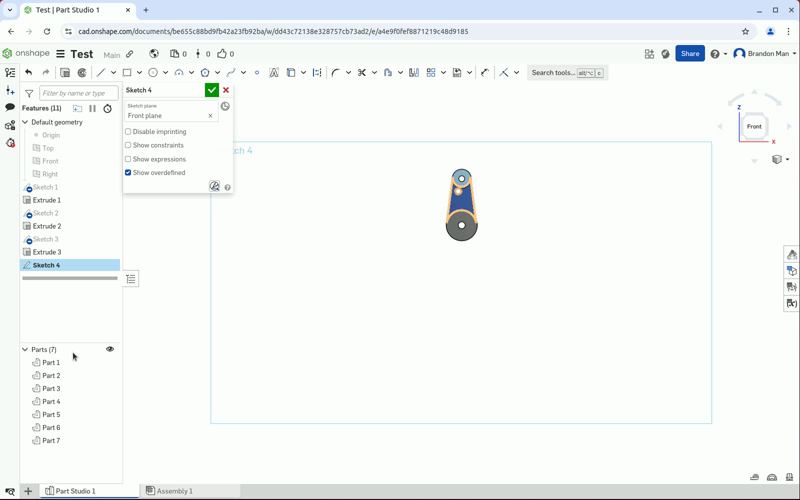
key(y)
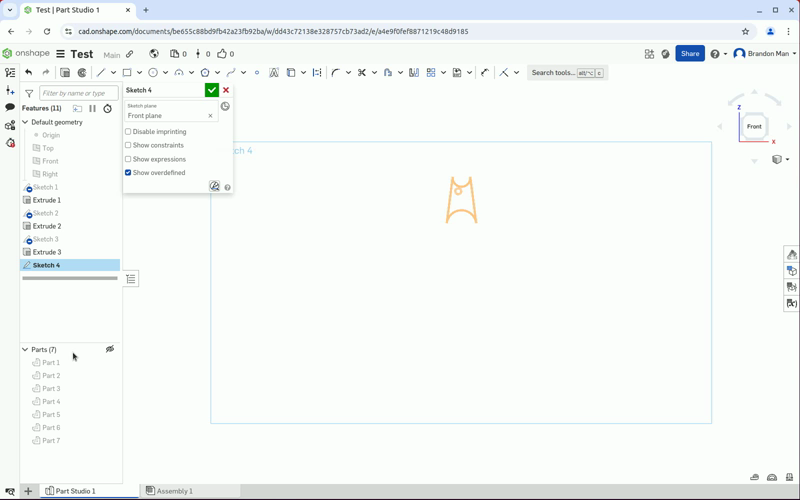
key(l)
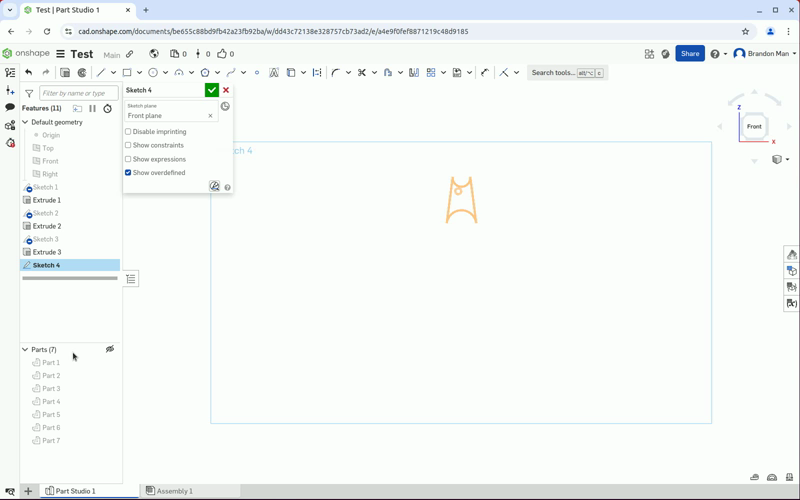
key_down(shift)
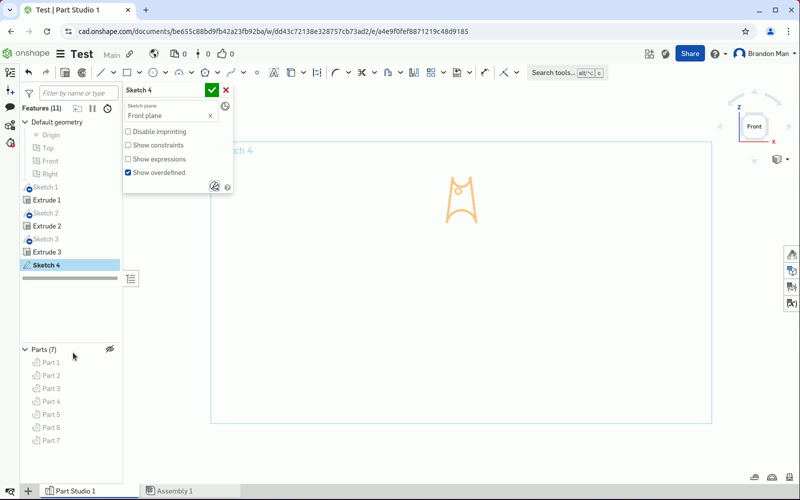
mouse_move(446, 226)
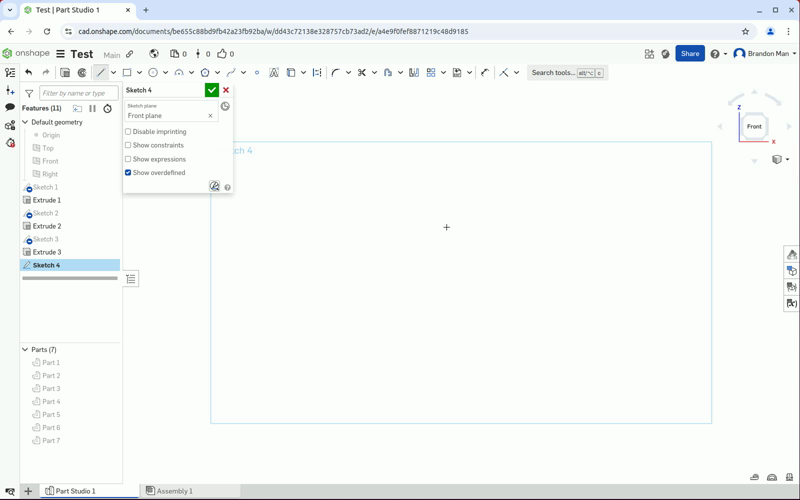
click(446, 226)
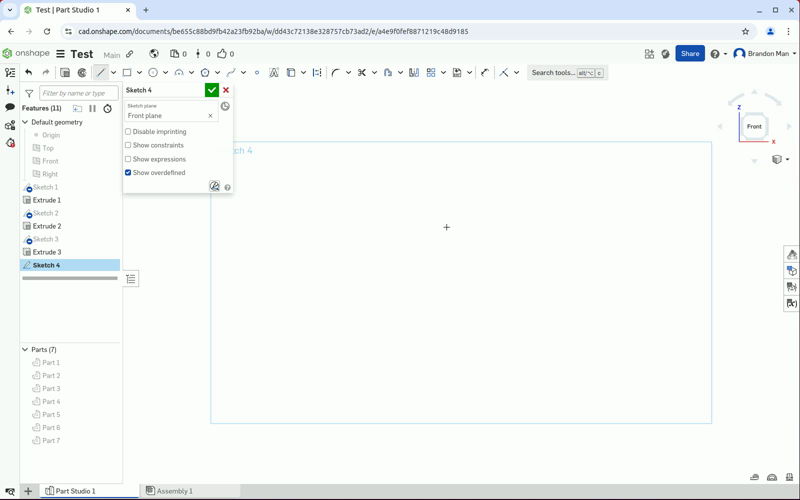
key_up(shift)
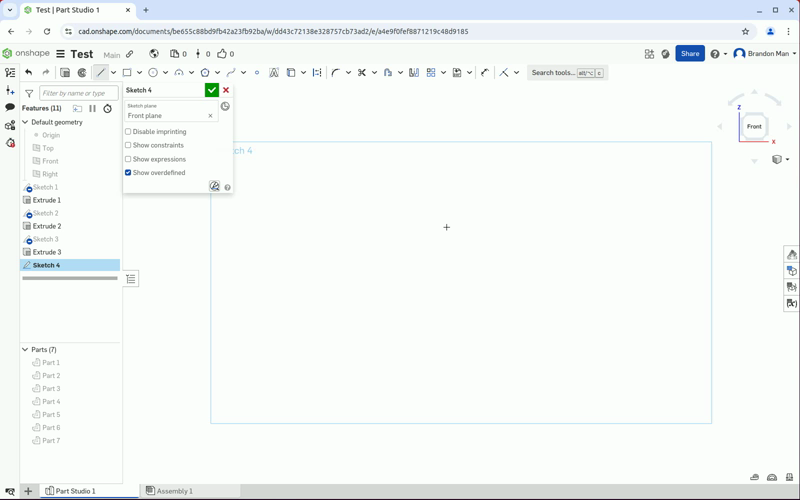
key_down(shift)
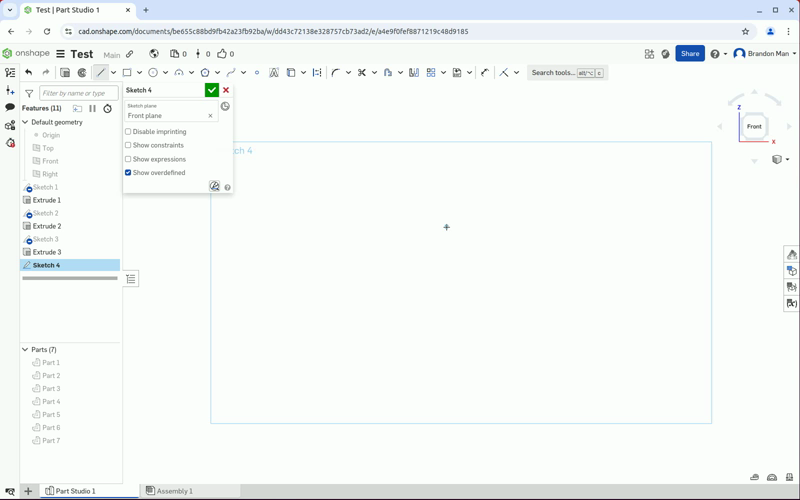
mouse_move(476, 226)
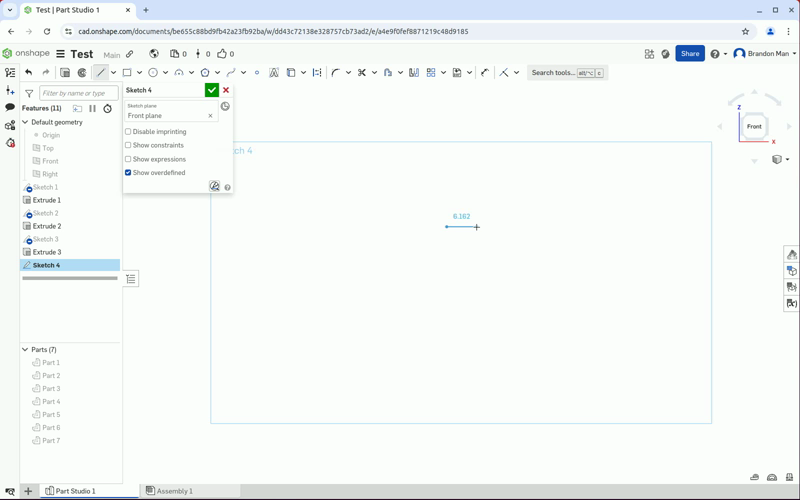
mouse_move(452, 284)
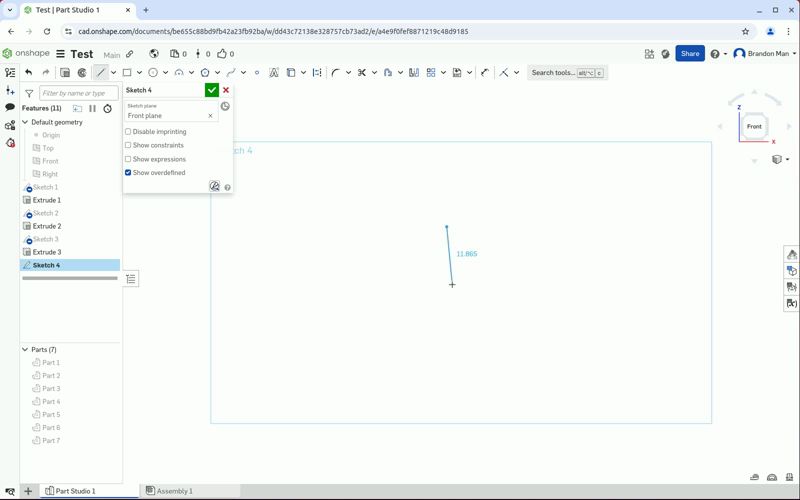
click(452, 284)
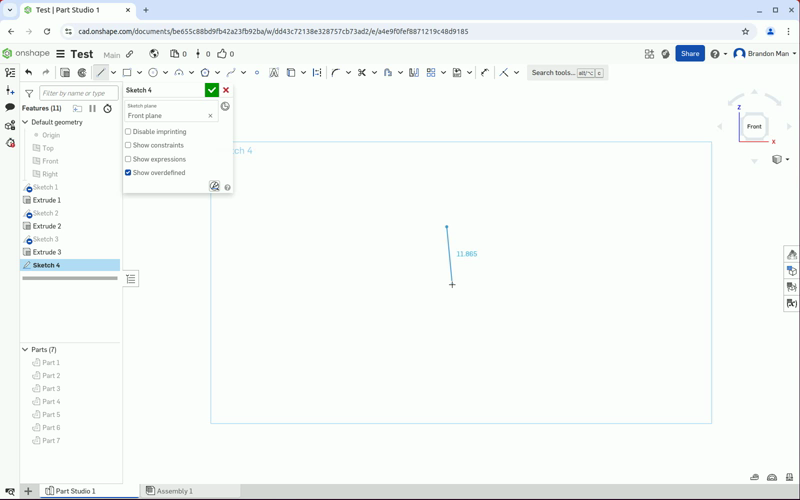
key_up(shift)
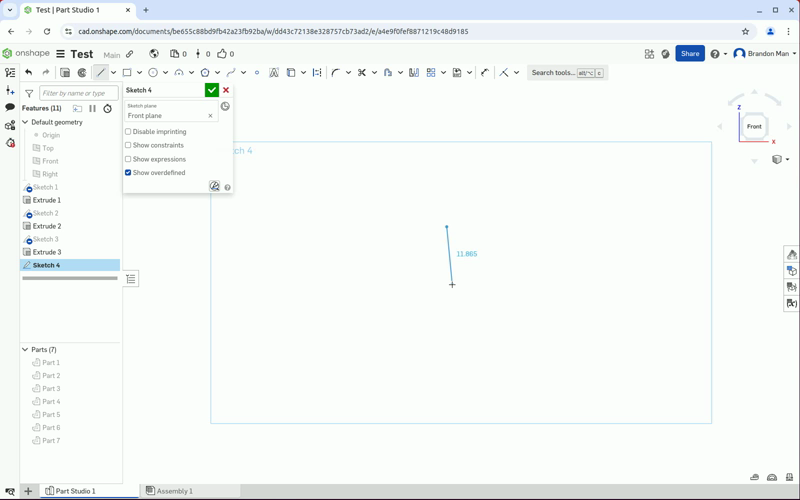
key(esc)
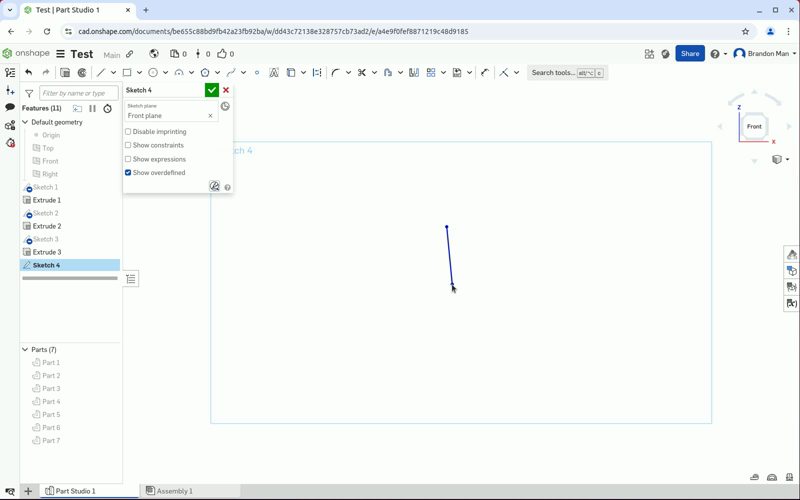
key(a)
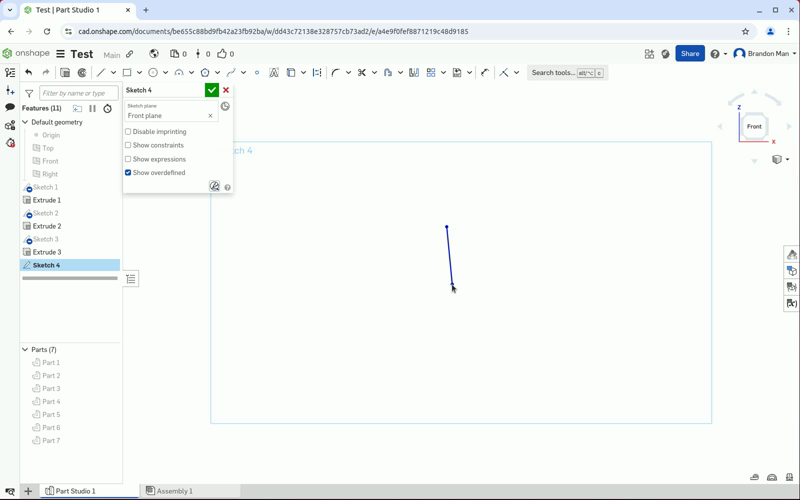
mouse_move(452, 284)
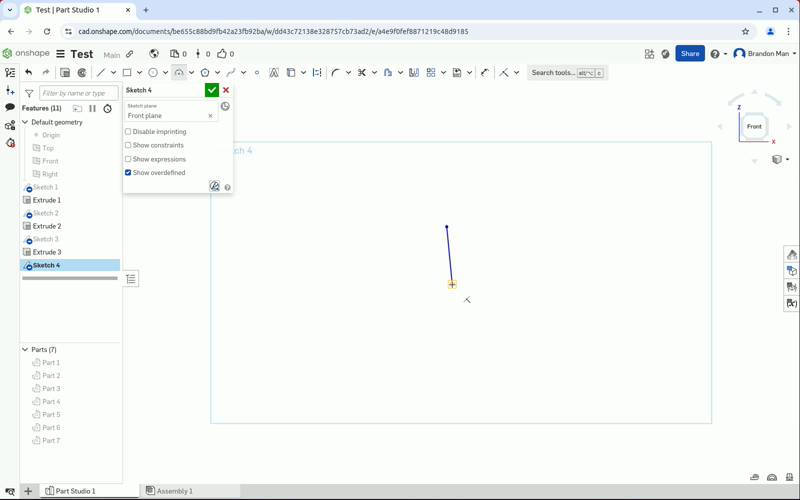
click(452, 284)
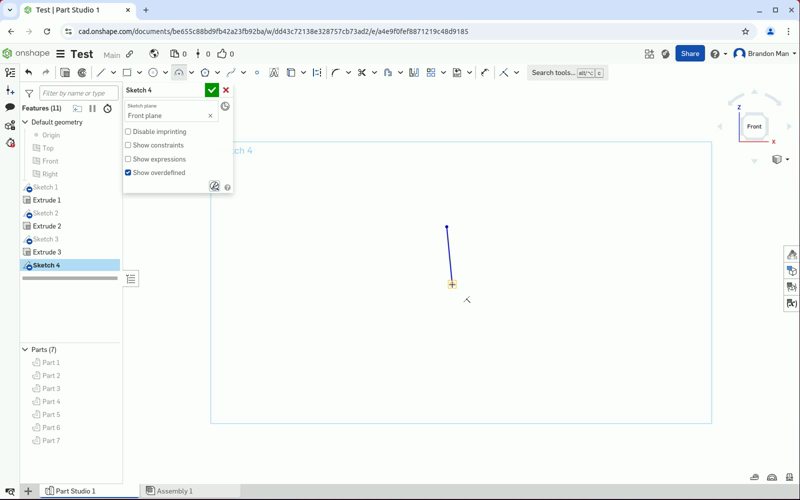
key_down(shift)
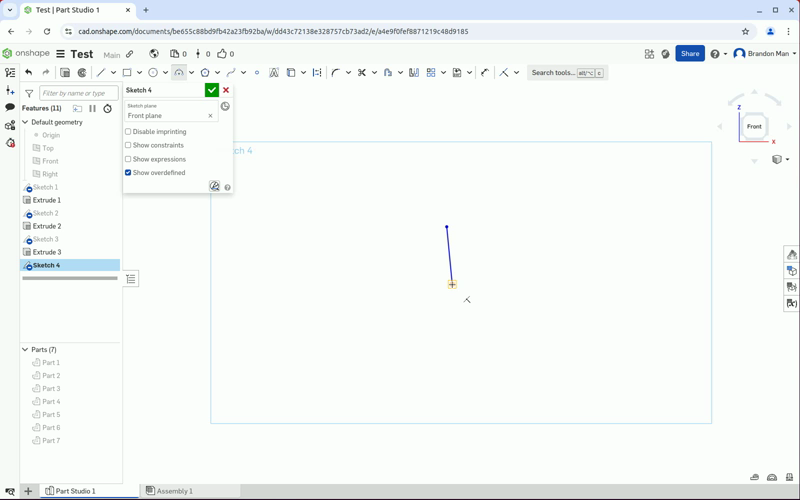
mouse_move(461, 291)
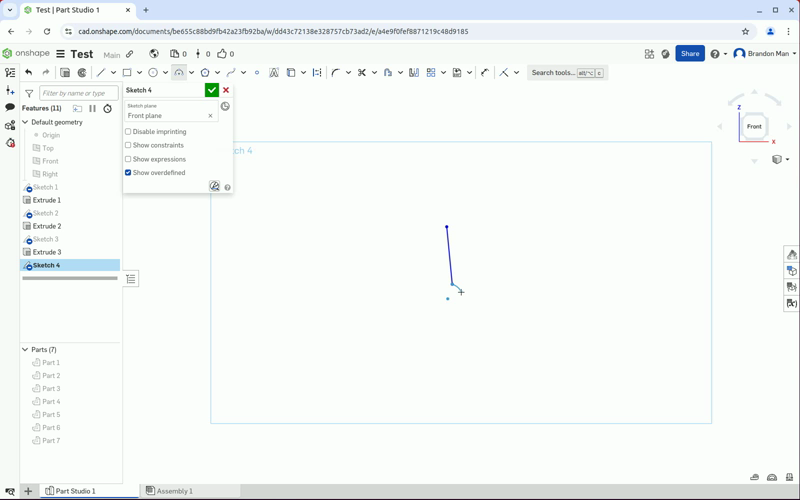
click(461, 291)
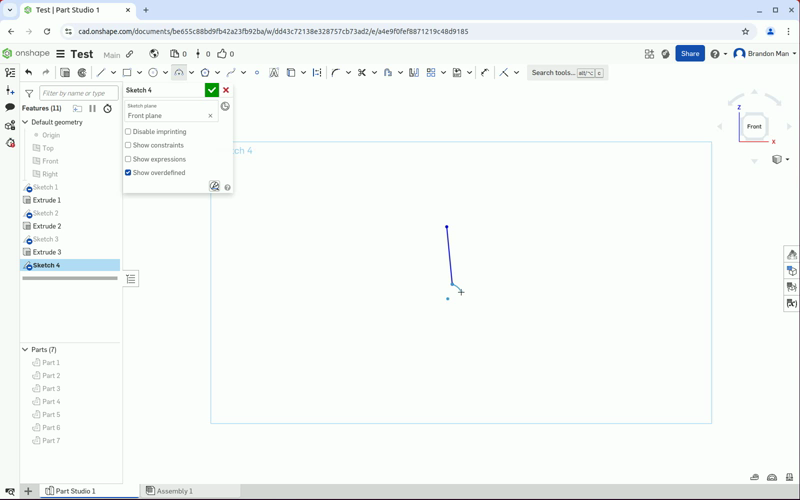
mouse_move(466, 276)
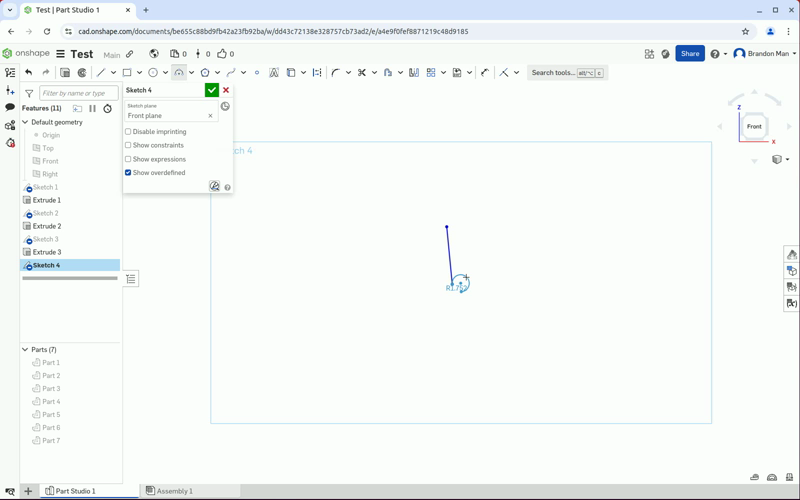
click(466, 276)
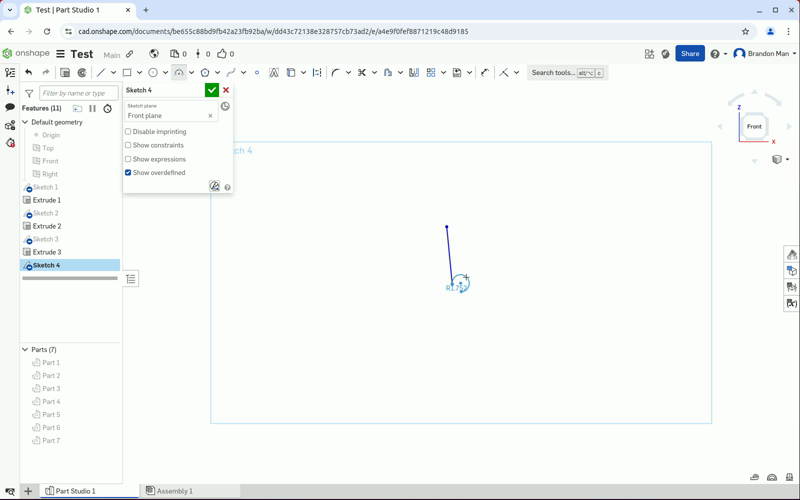
key_up(shift)
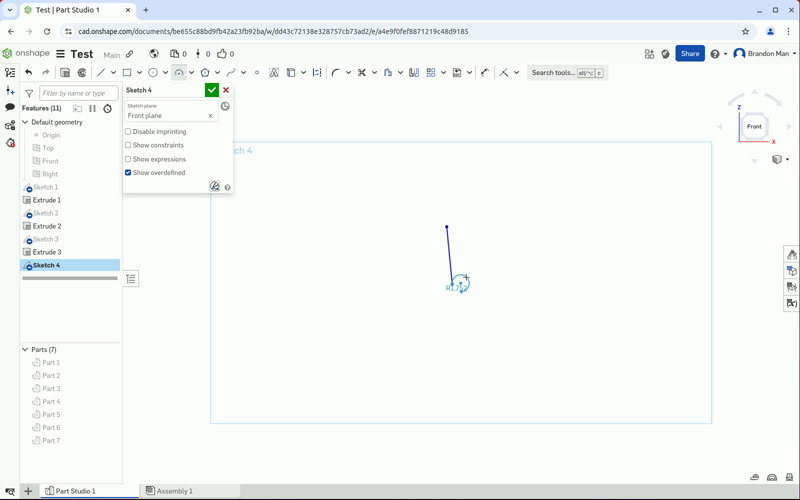
key(esc)
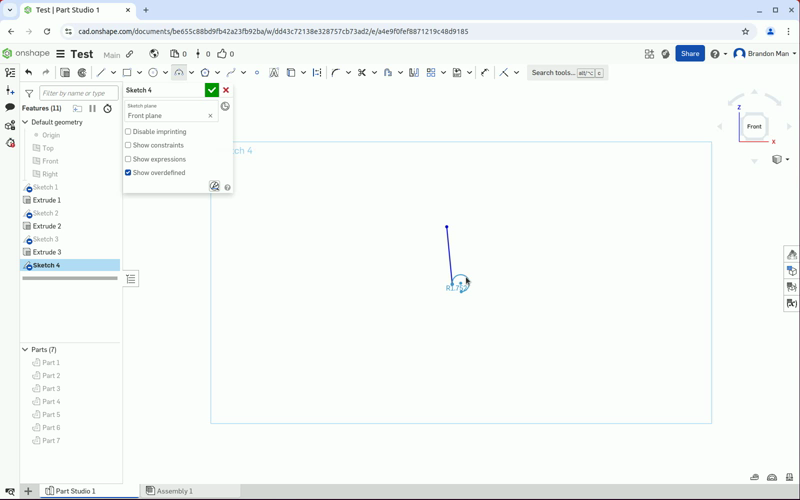
key(l)
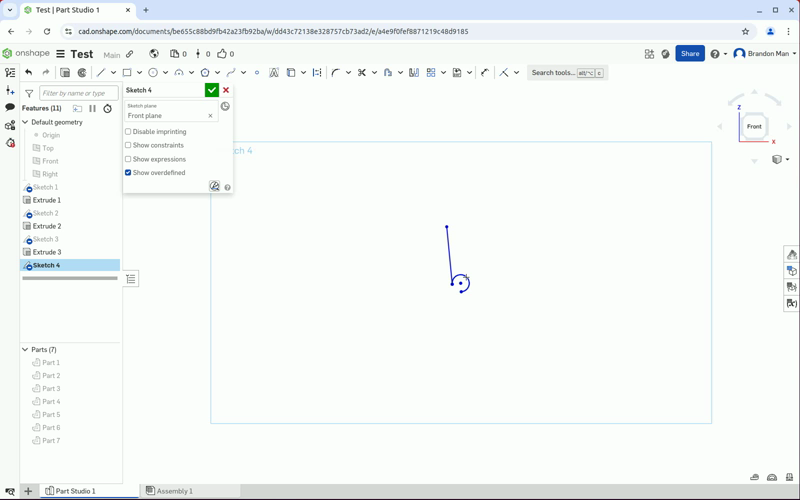
mouse_move(461, 291)
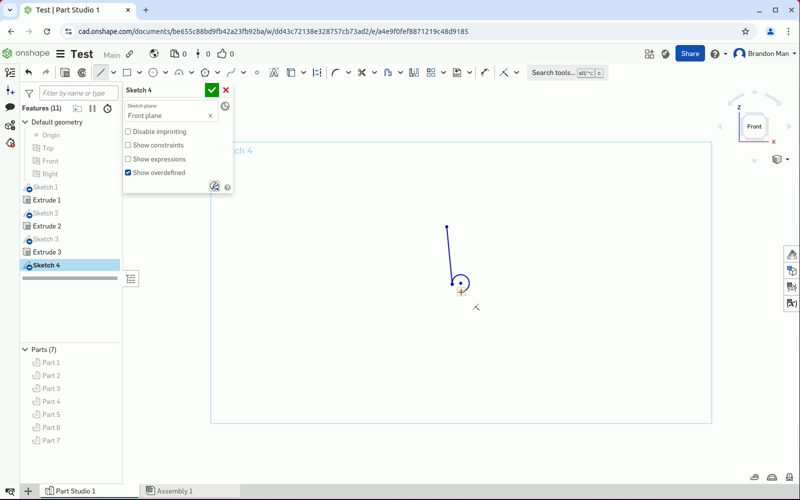
click(461, 291)
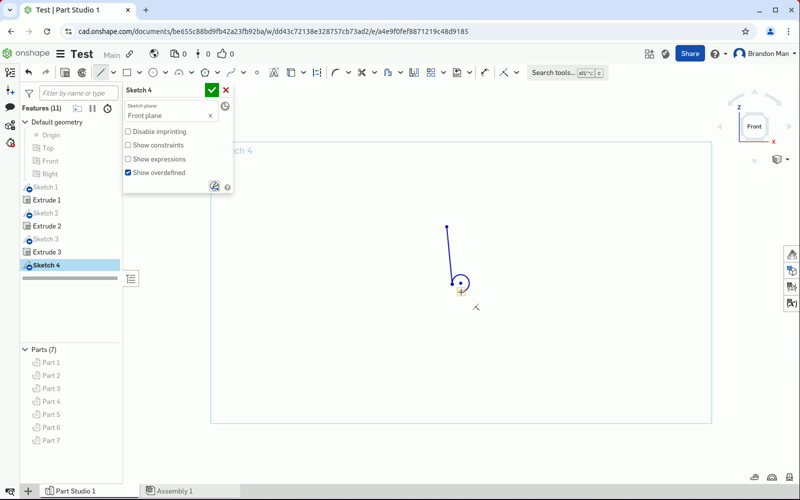
key_down(shift)
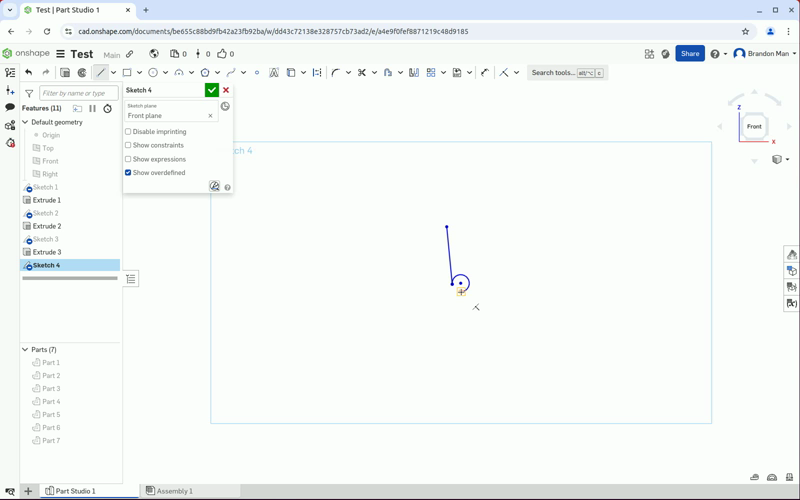
mouse_move(491, 291)
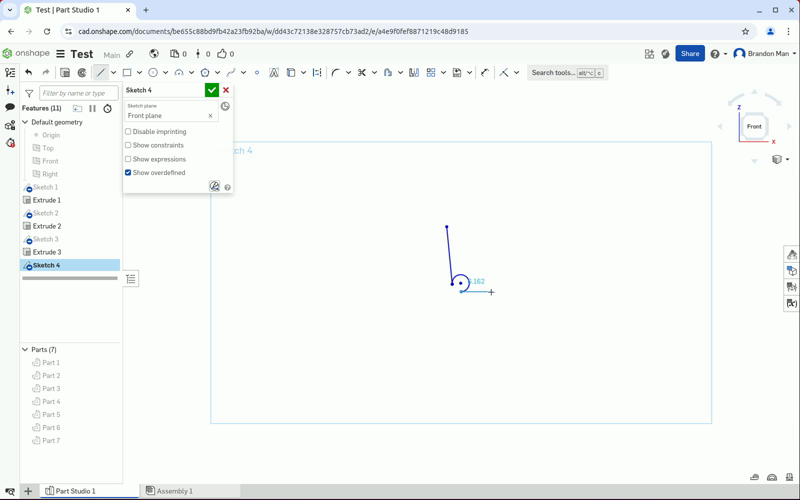
mouse_move(502, 290)
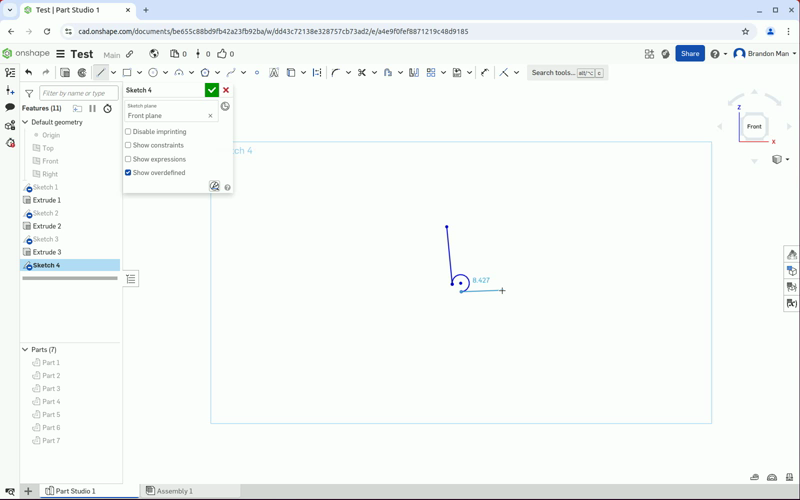
click(502, 290)
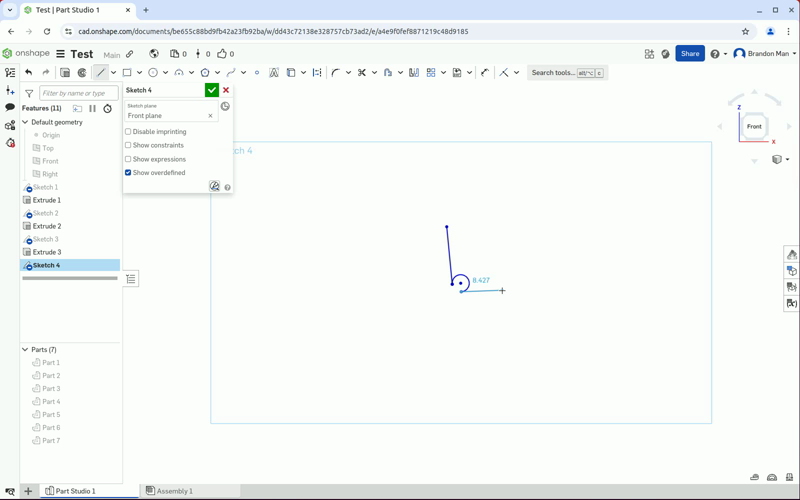
key_up(shift)
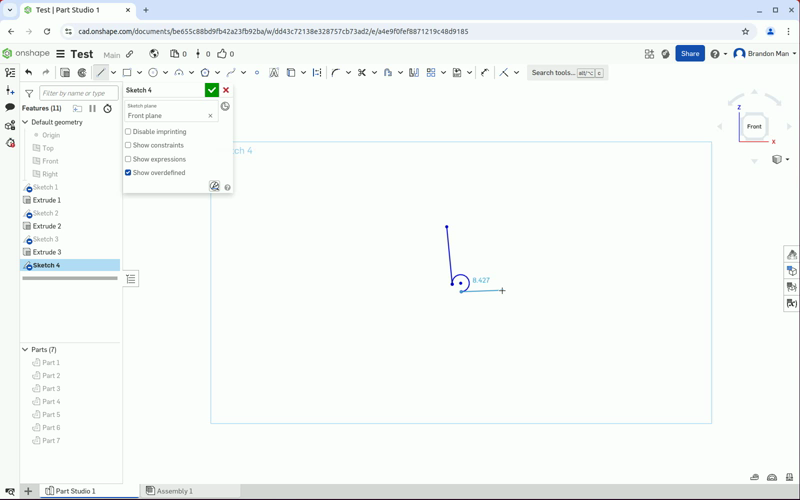
key(esc)
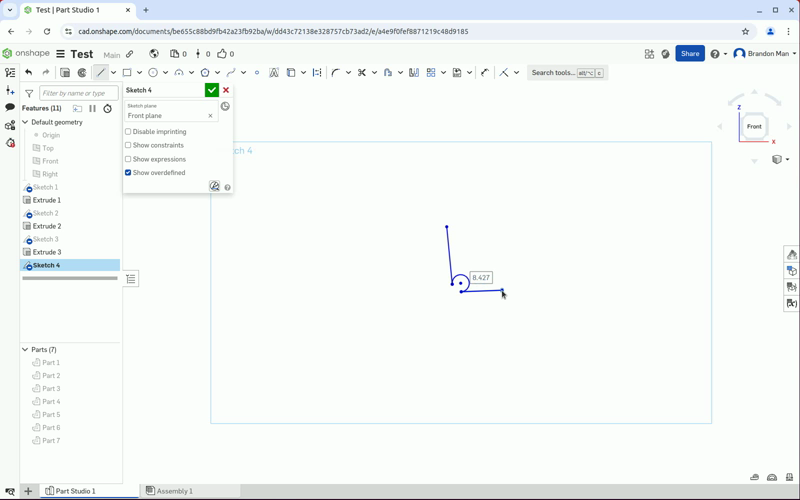
key(a)
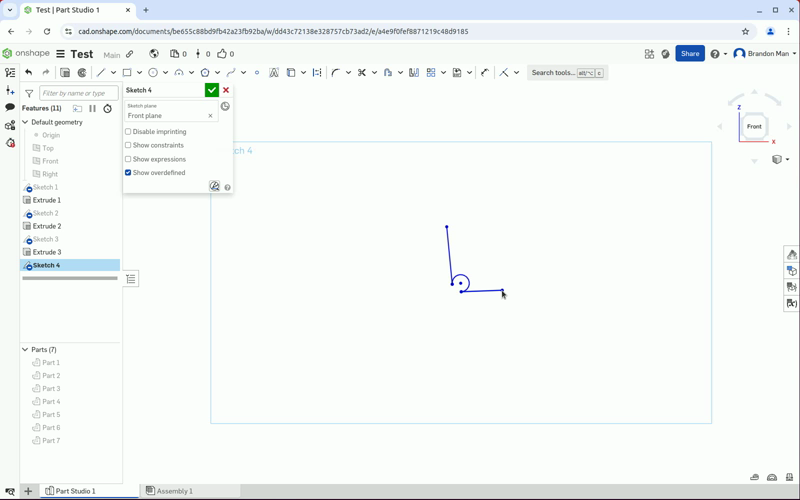
mouse_move(502, 290)
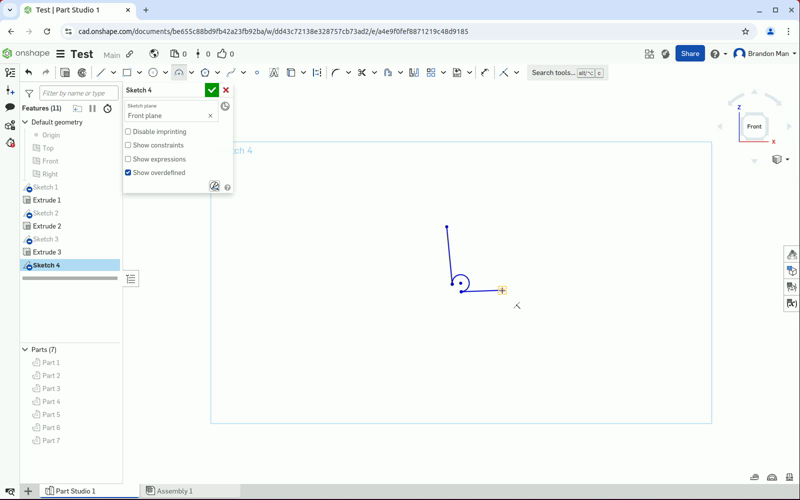
click(502, 290)
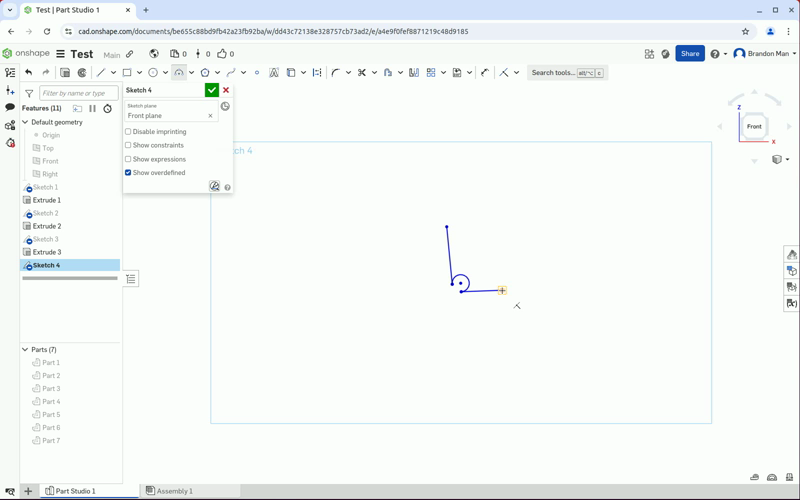
key_down(shift)
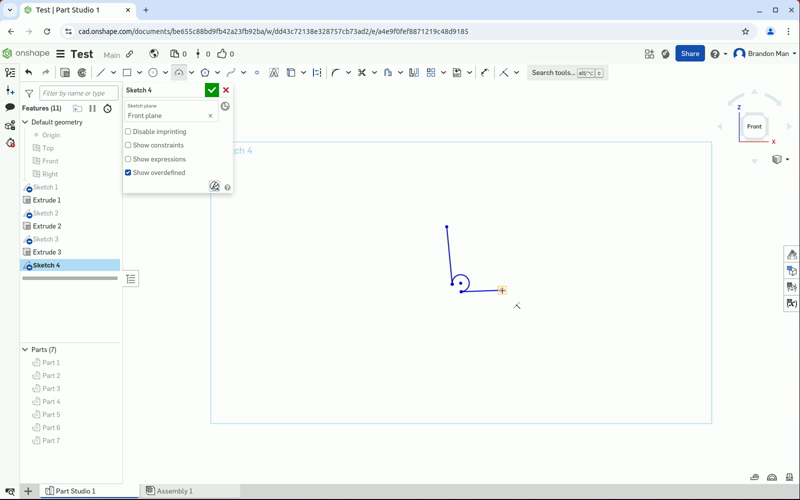
mouse_move(502, 276)
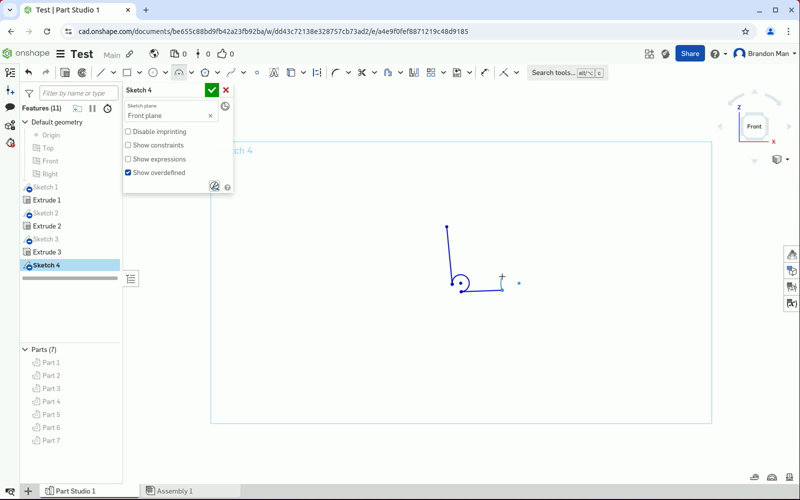
click(502, 276)
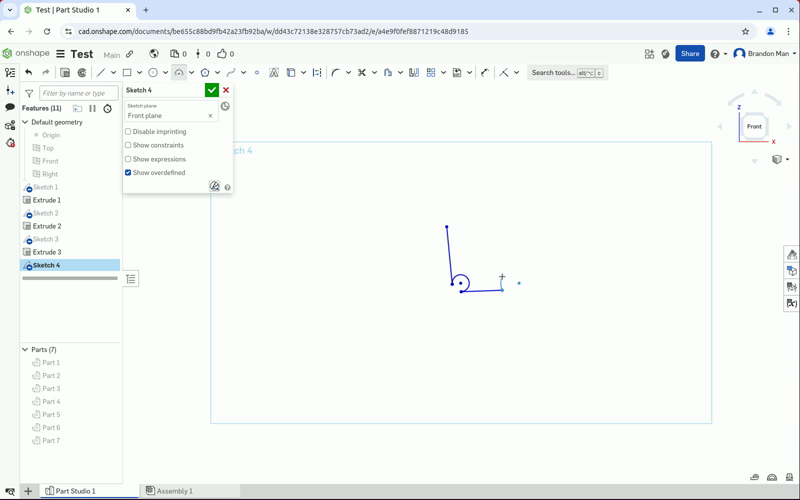
mouse_move(494, 282)
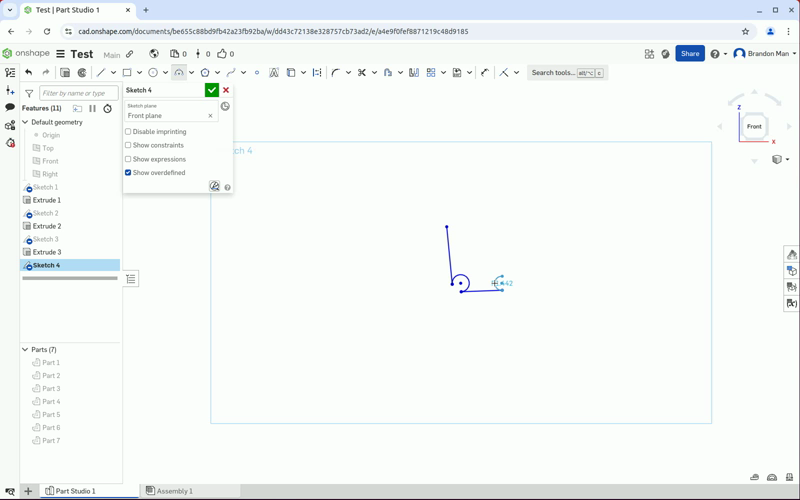
click(494, 282)
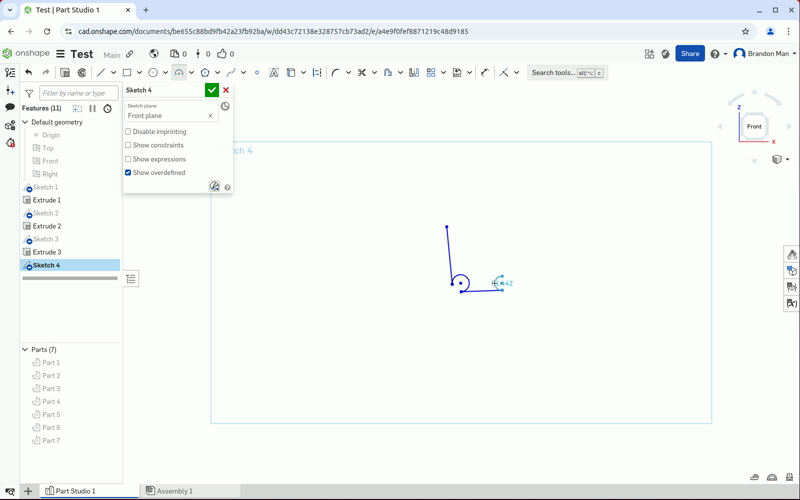
key_up(shift)
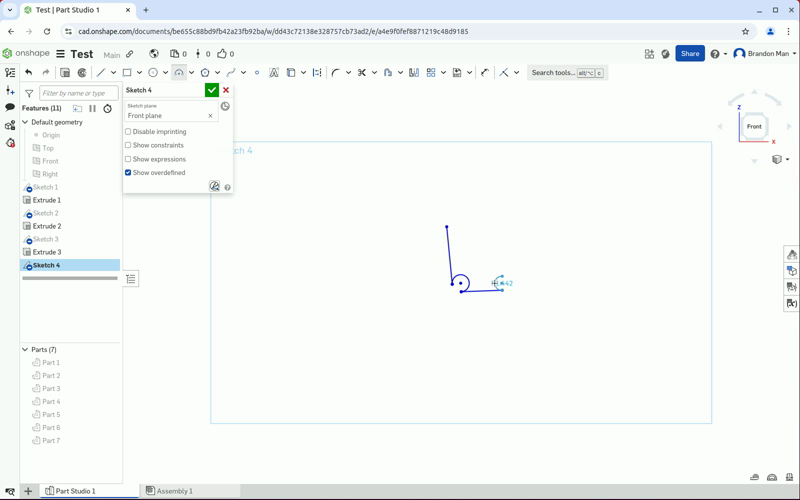
key(esc)
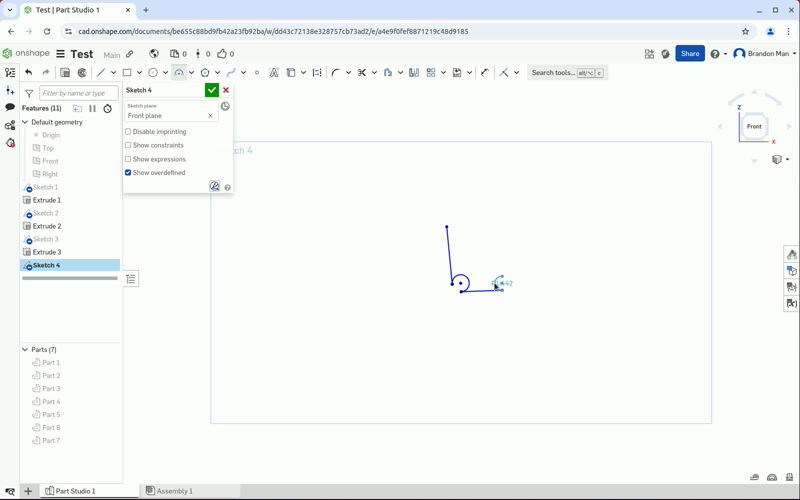
key(l)
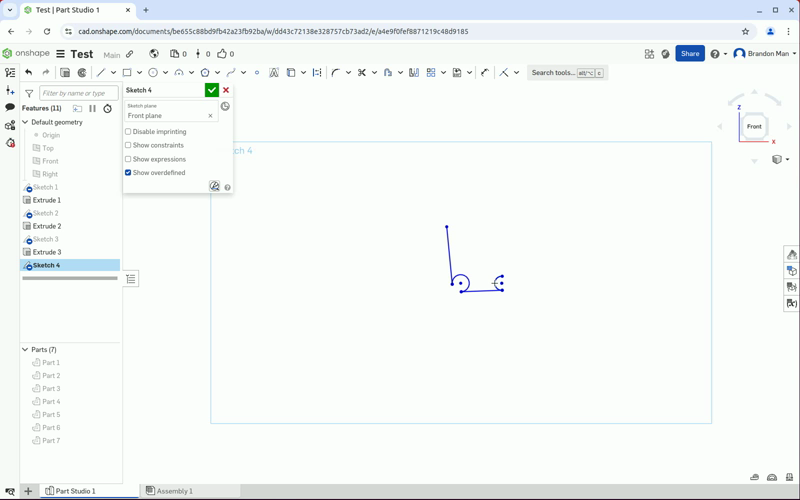
mouse_move(502, 276)
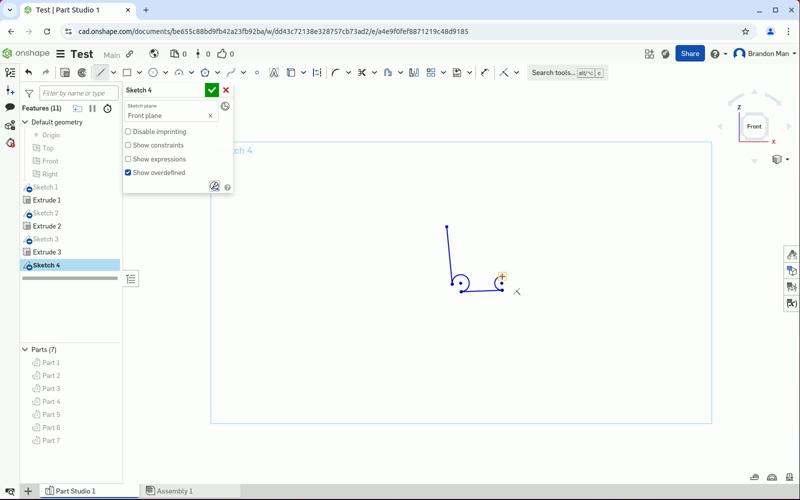
click(502, 276)
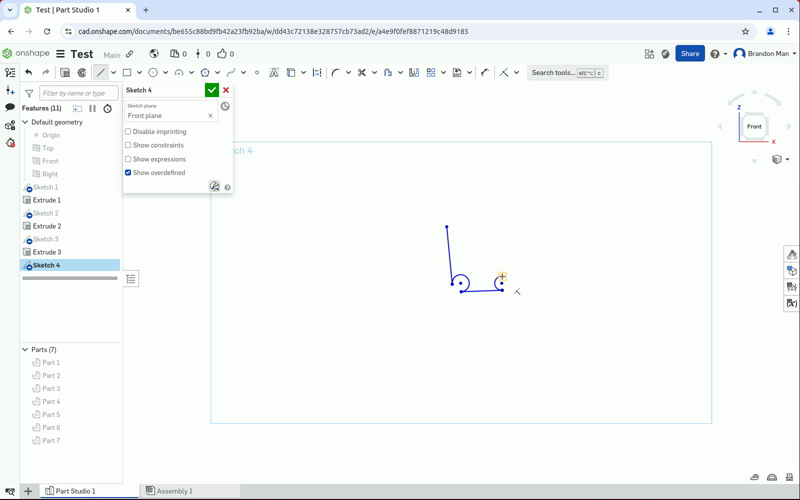
key_down(shift)
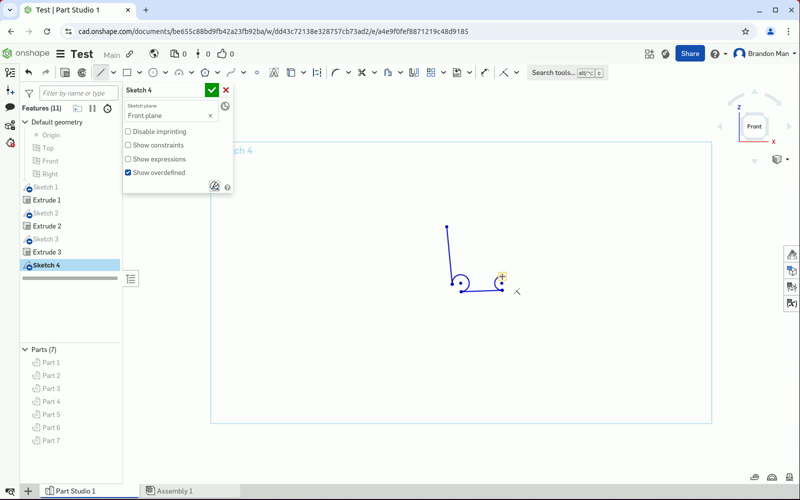
mouse_move(532, 276)
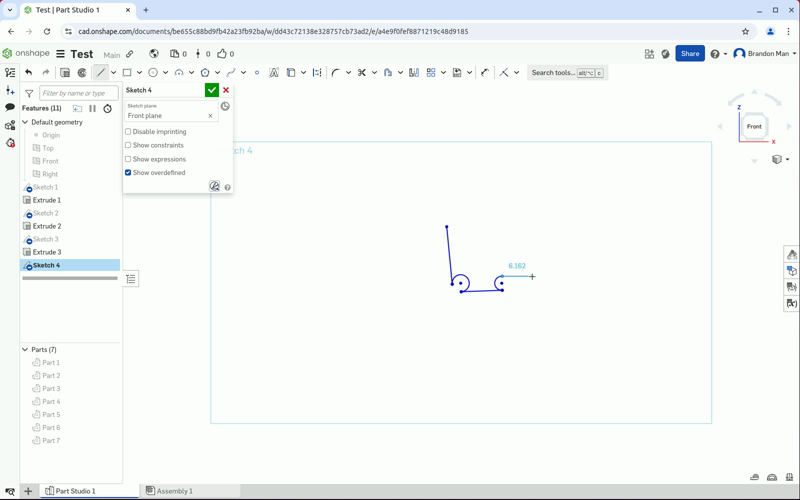
mouse_move(478, 275)
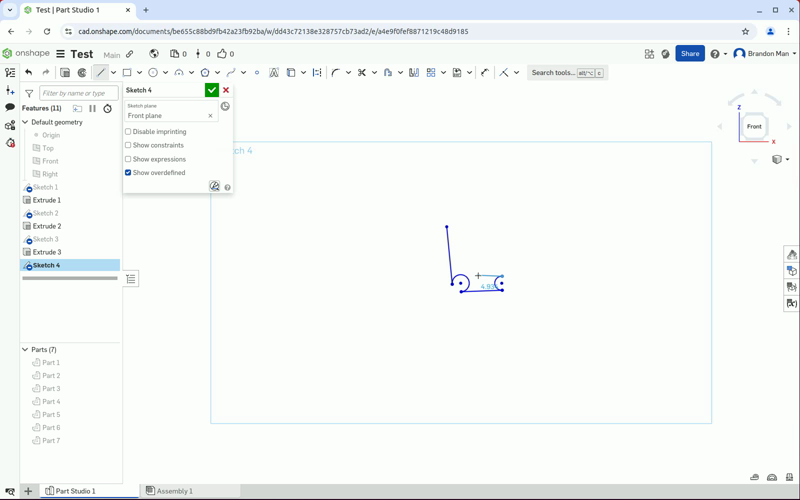
click(478, 275)
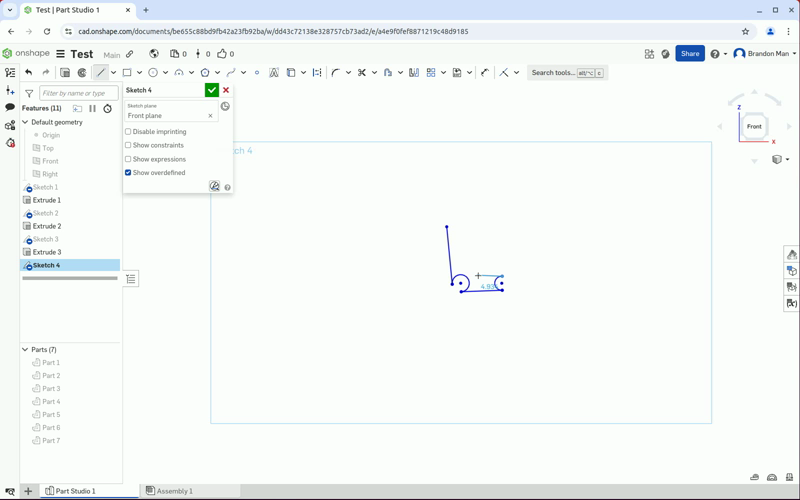
key_up(shift)
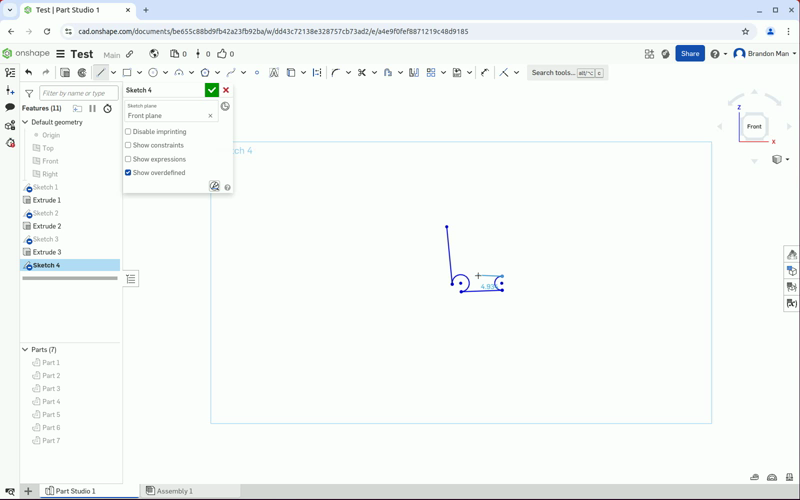
key(esc)
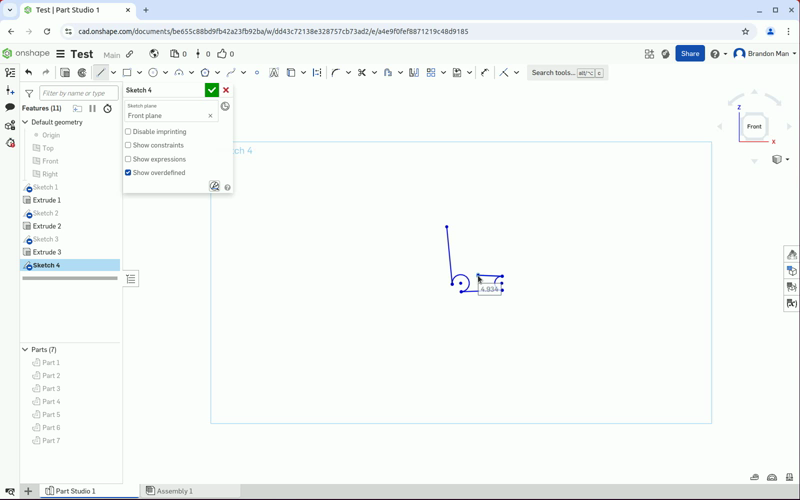
key(a)
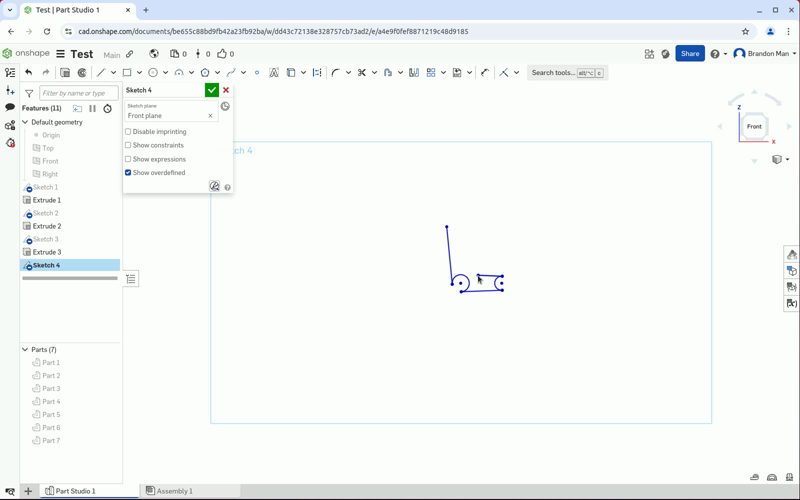
mouse_move(478, 275)
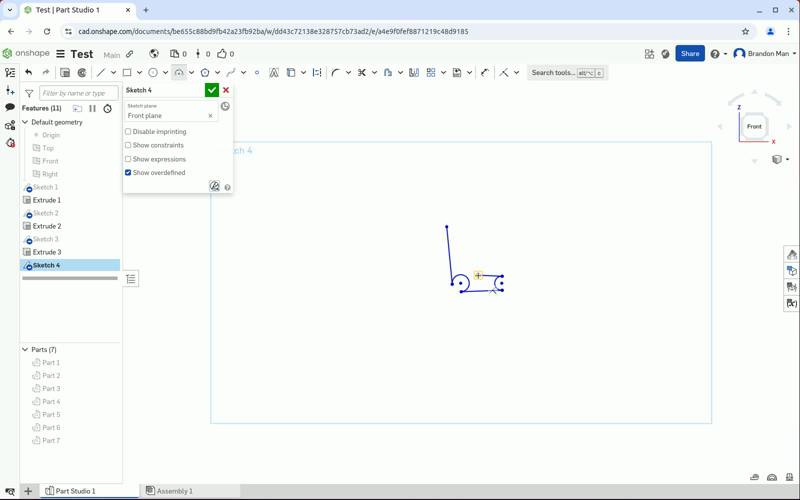
click(478, 275)
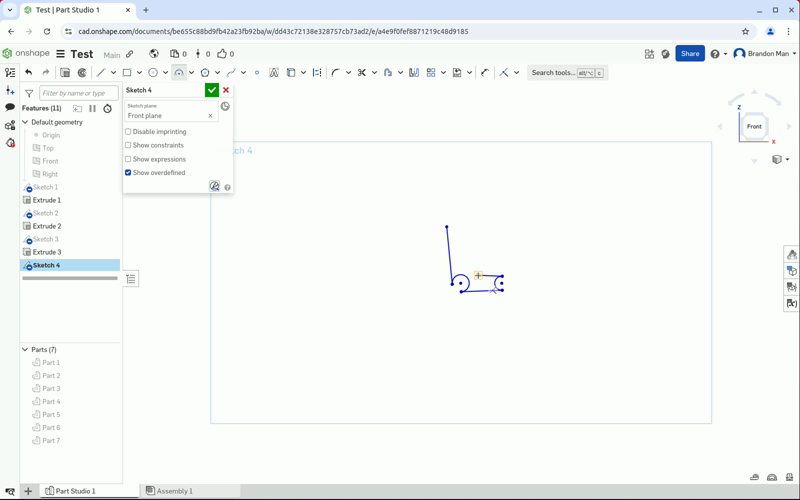
key_down(shift)
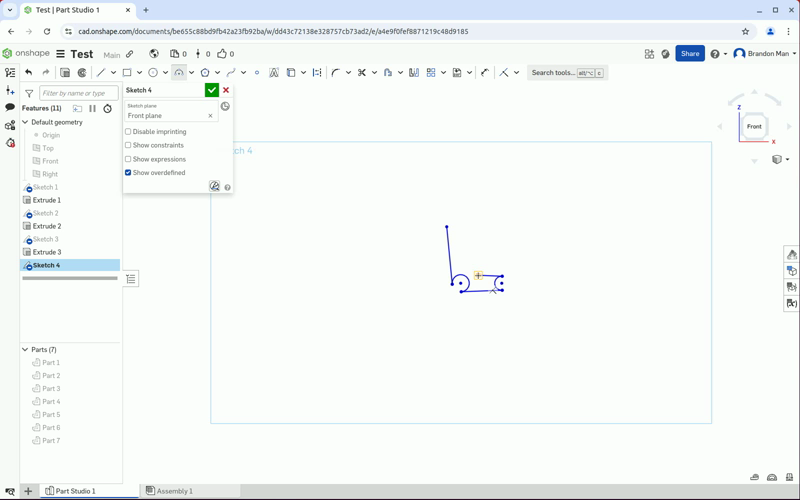
mouse_move(471, 267)
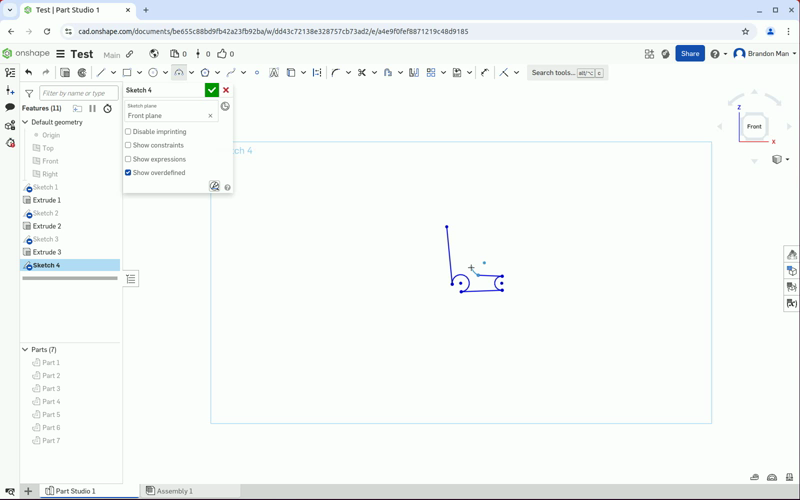
click(471, 267)
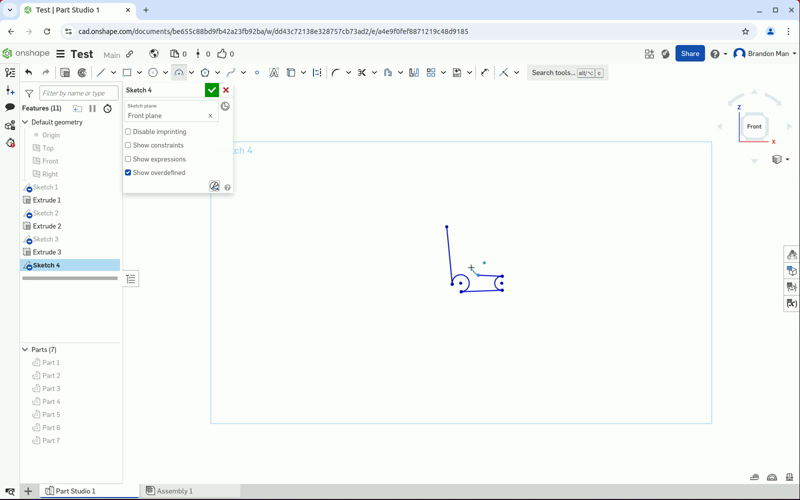
mouse_move(472, 272)
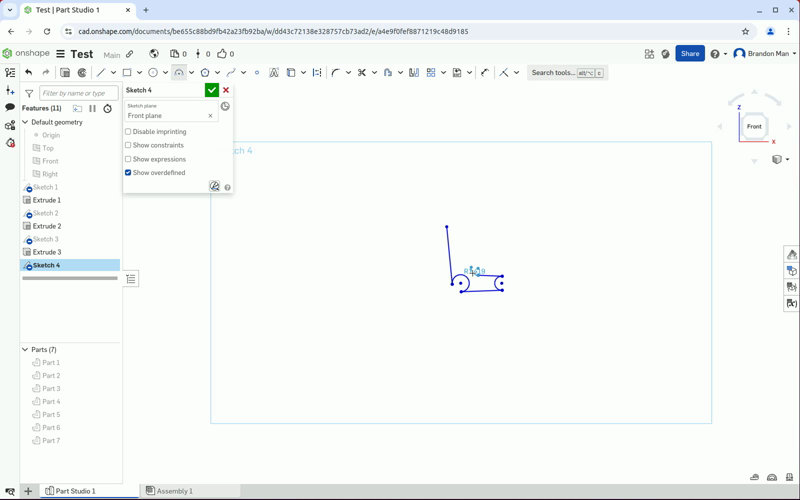
click(472, 272)
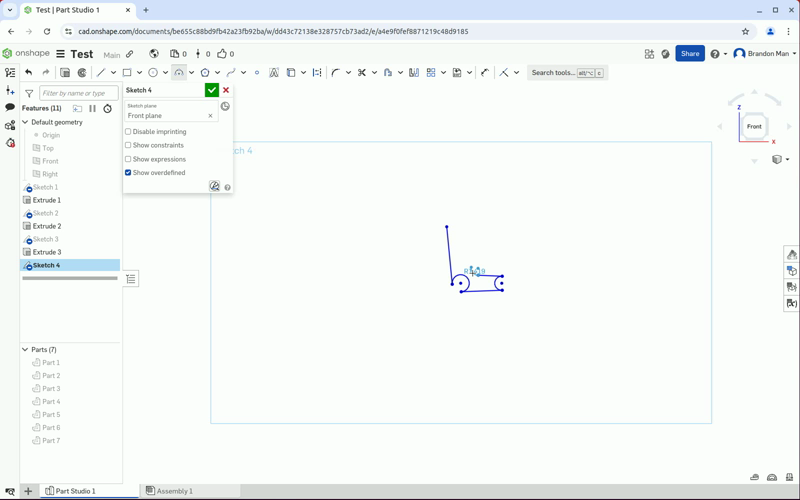
key_up(shift)
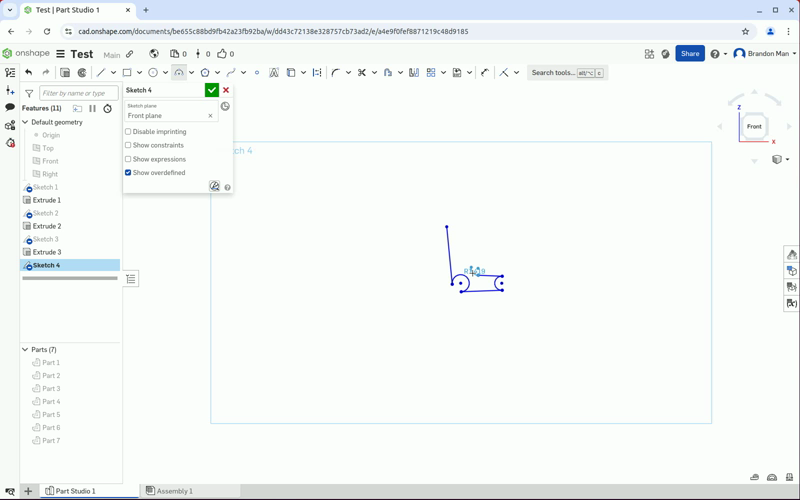
key(esc)
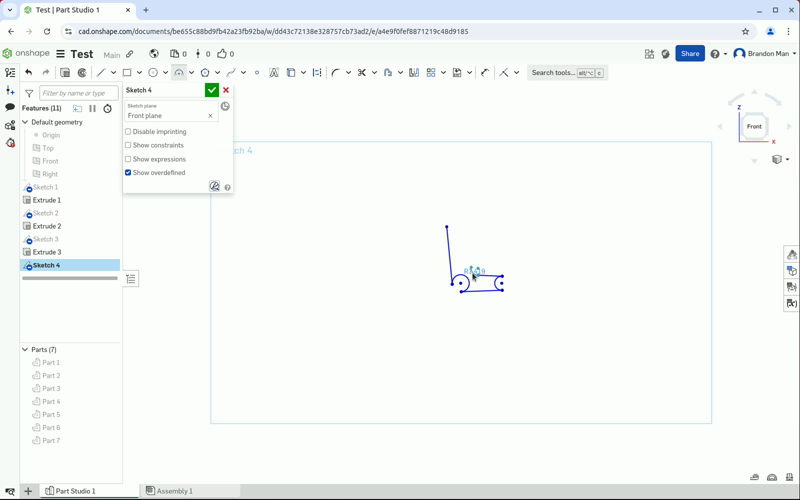
key(l)
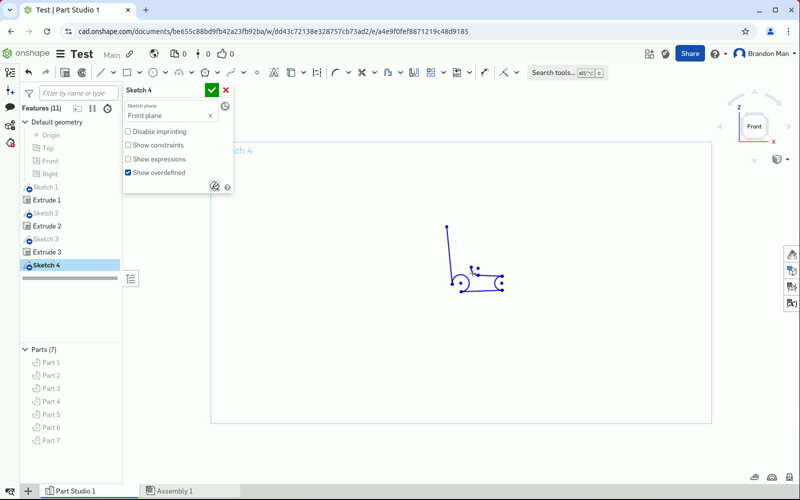
mouse_move(471, 267)
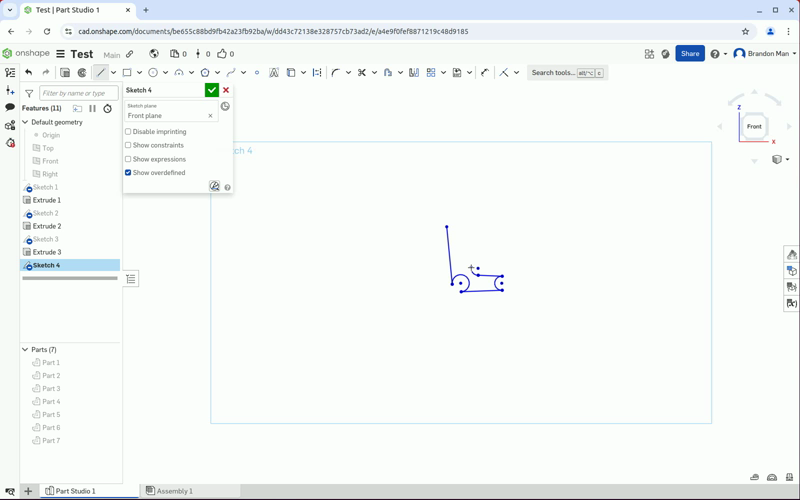
click(471, 267)
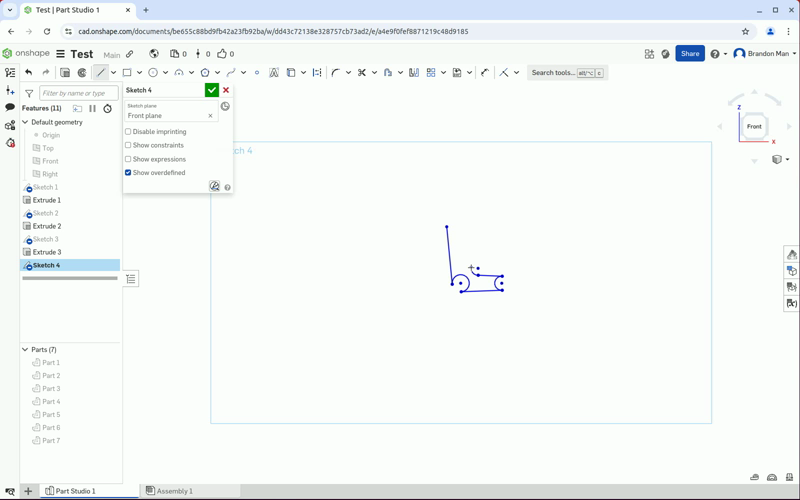
key_down(shift)
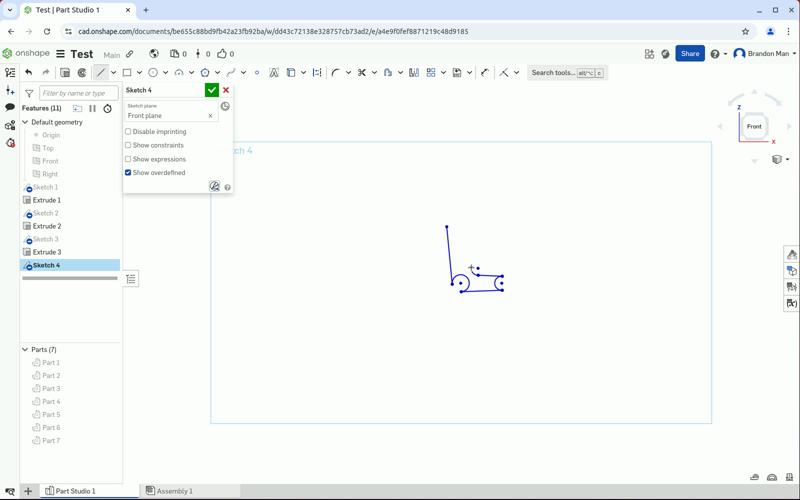
mouse_move(501, 267)
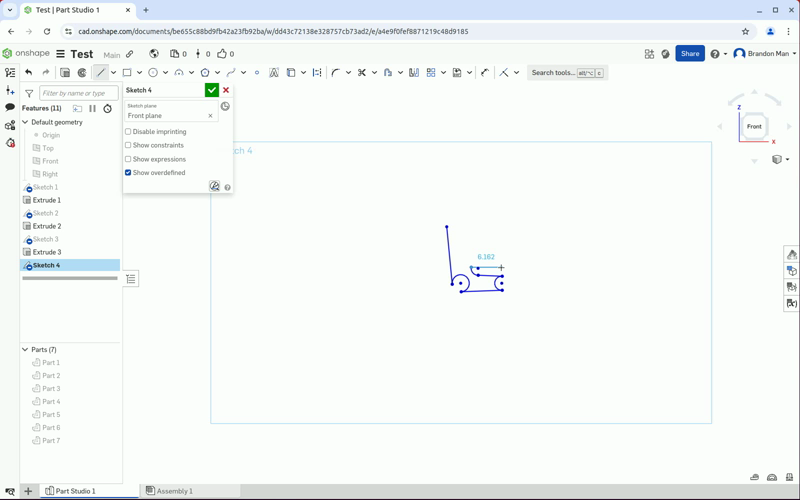
mouse_move(475, 226)
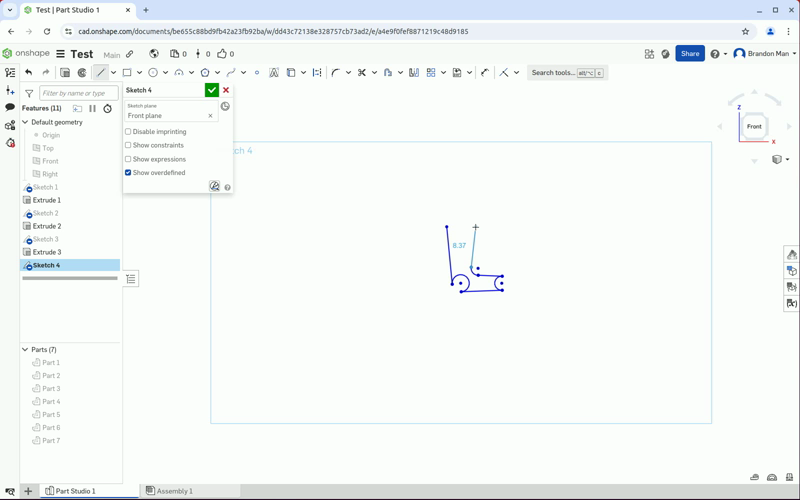
click(475, 226)
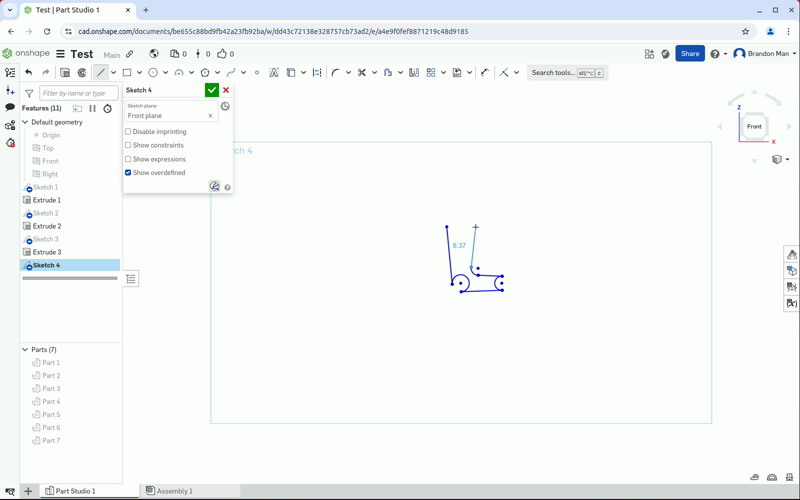
key_up(shift)
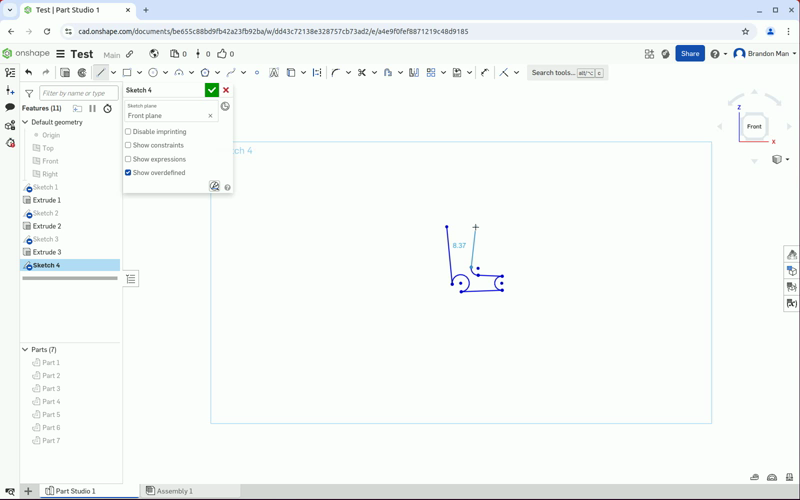
key(esc)
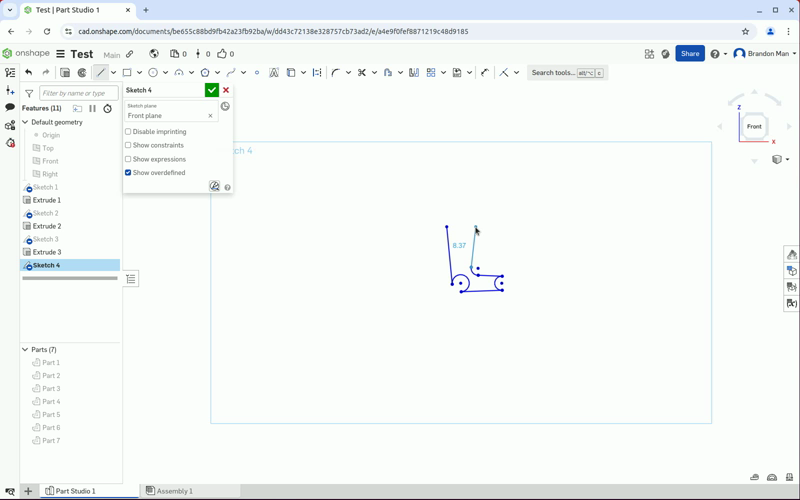
key(a)
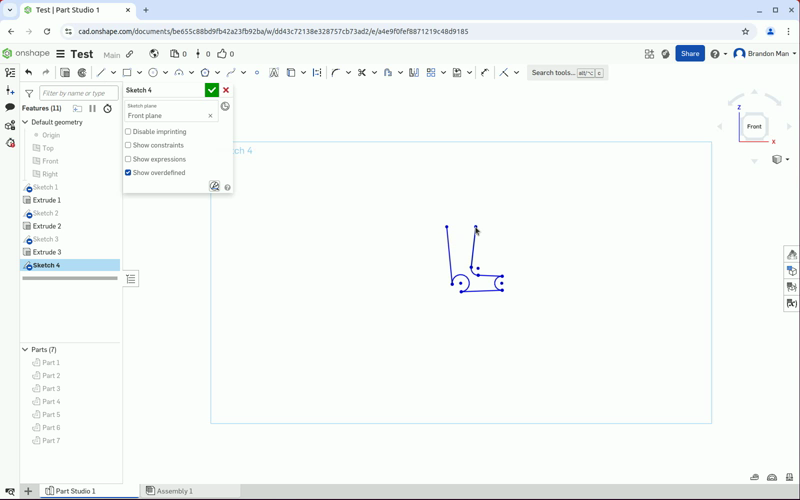
mouse_move(475, 226)
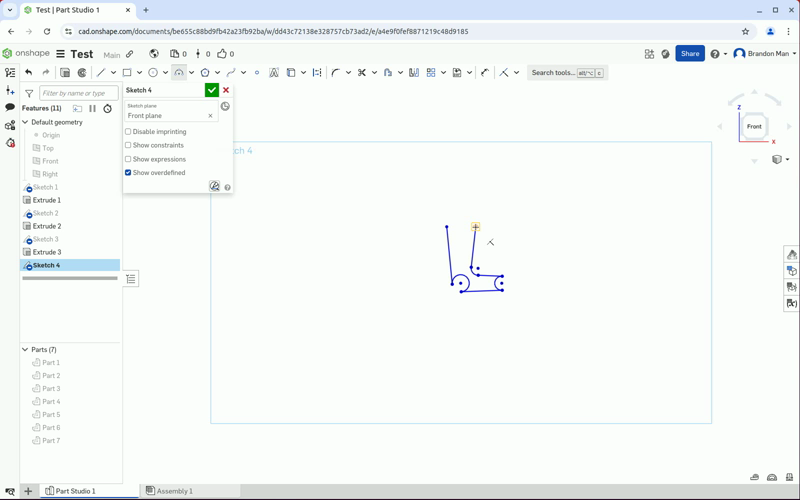
click(475, 226)
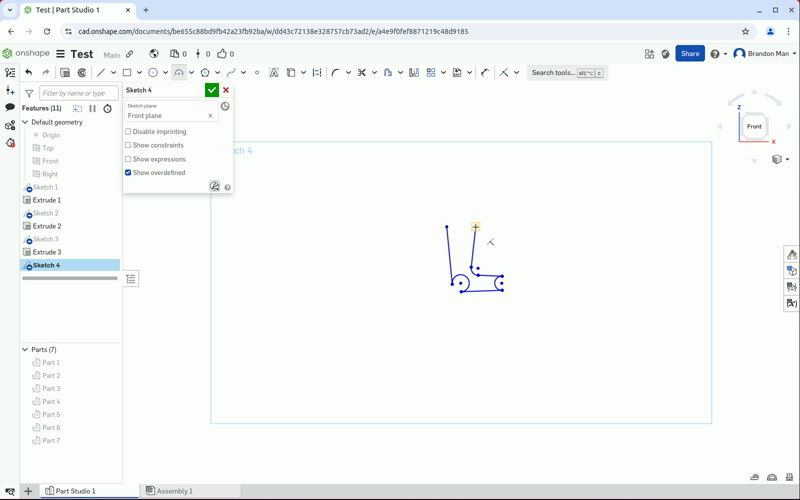
mouse_move(446, 226)
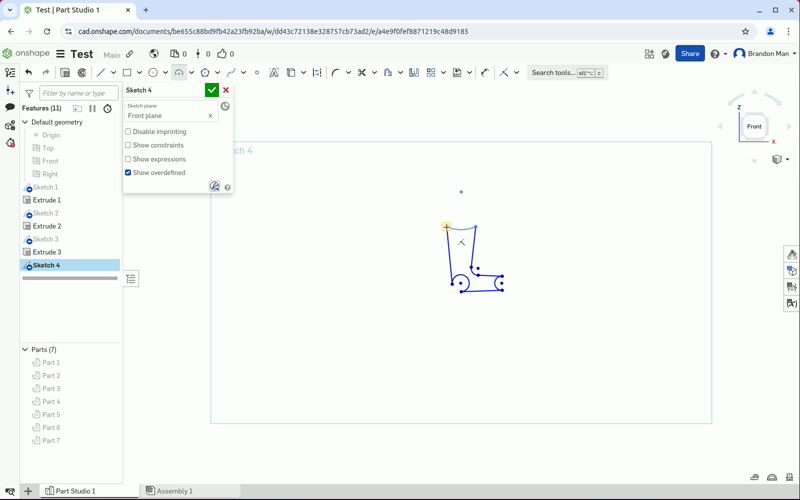
click(446, 226)
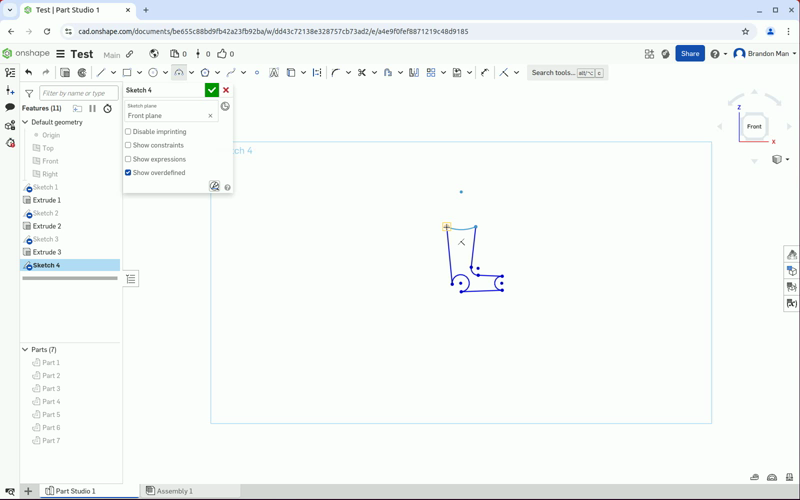
key_down(shift)
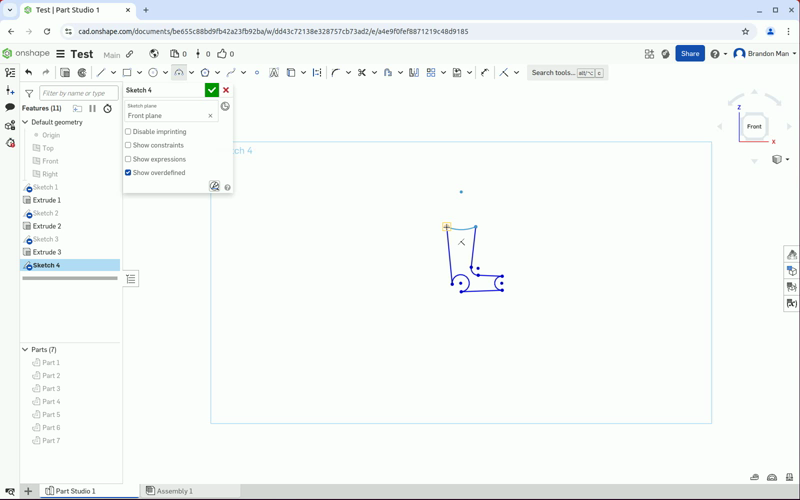
mouse_move(461, 239)
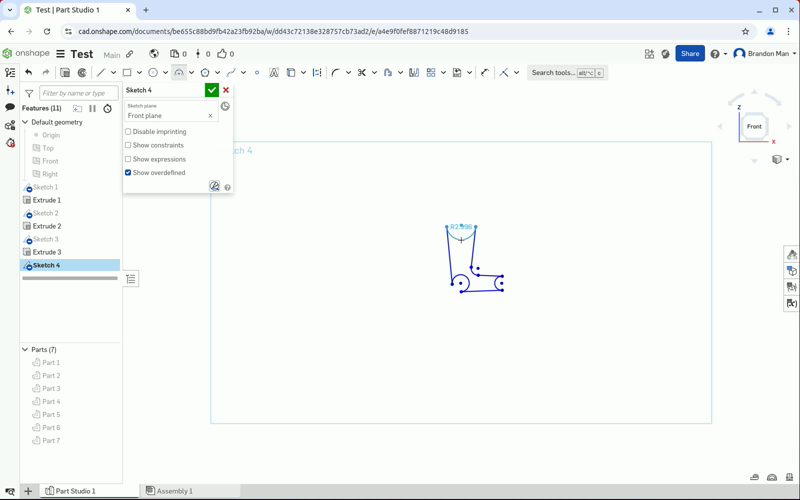
click(461, 239)
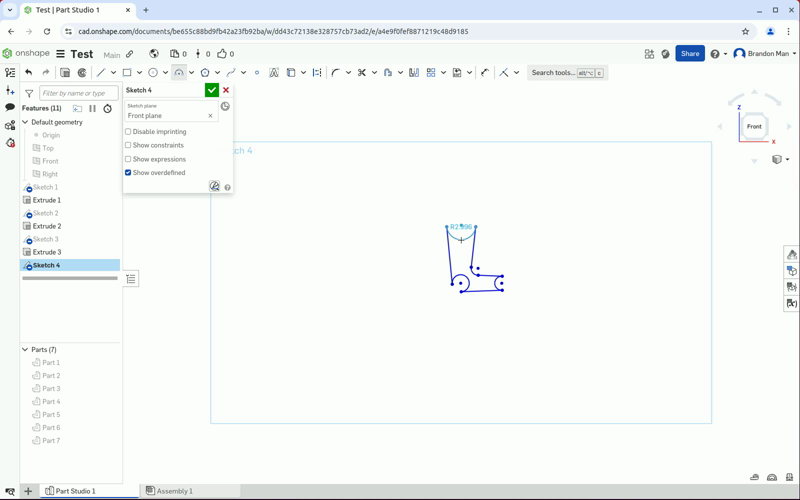
key_up(shift)
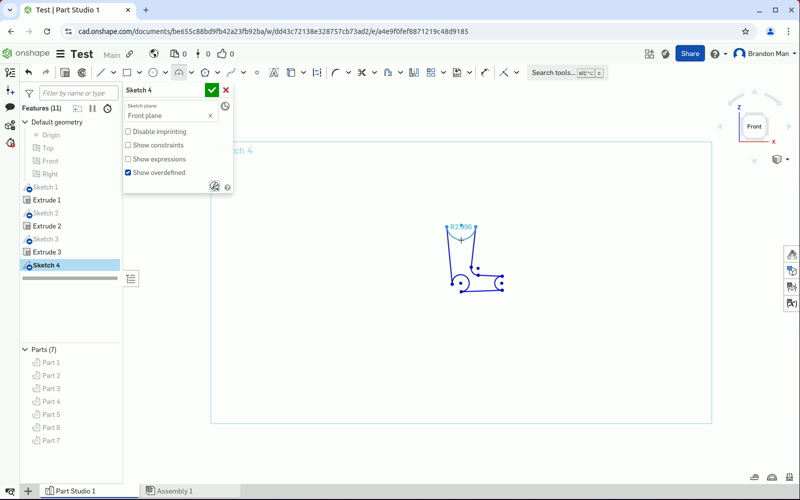
key(esc)
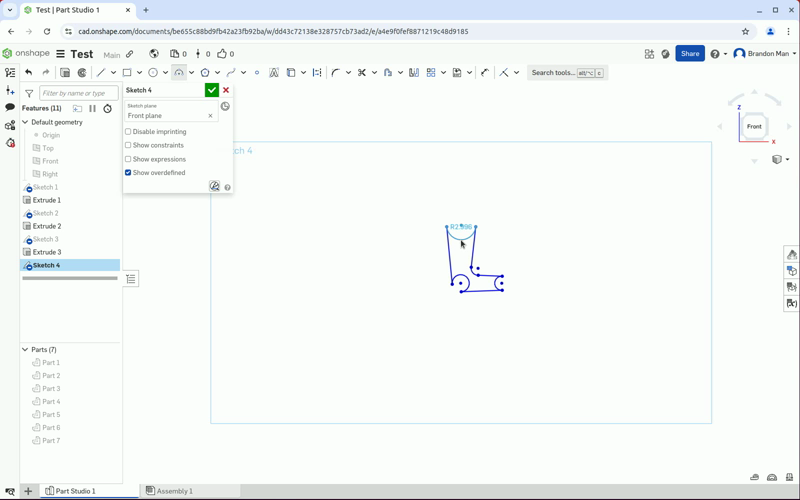
mouse_move(487, 288)
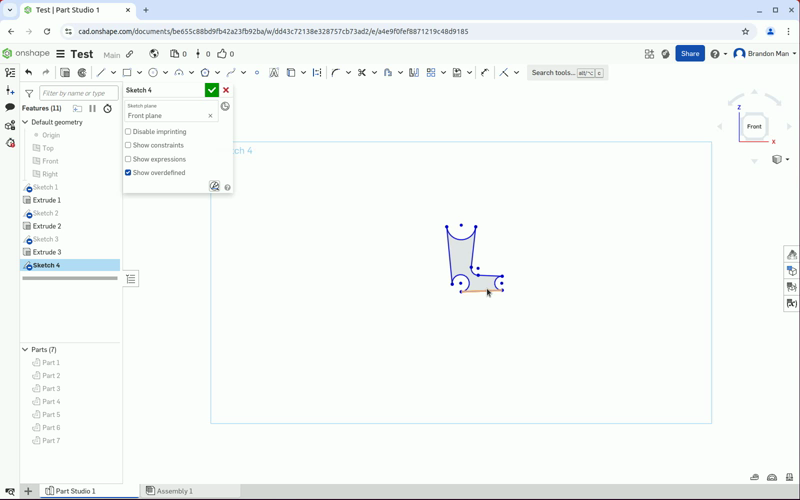
scroll(6)
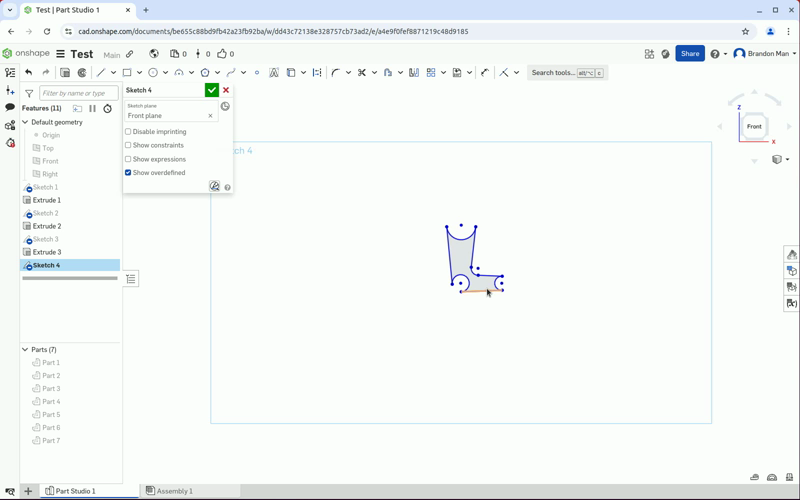
scroll(6)
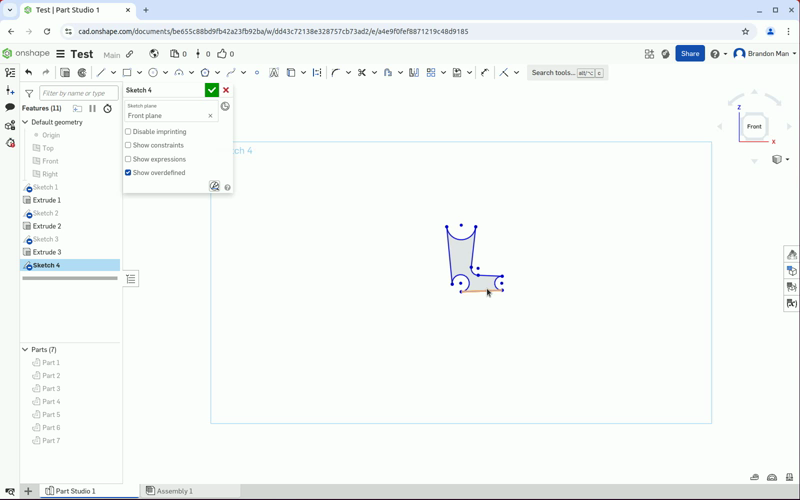
scroll(6)
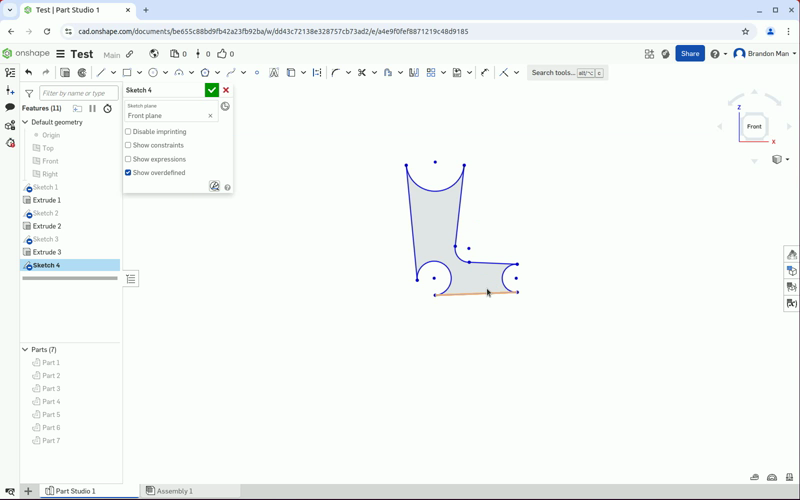
scroll(6)
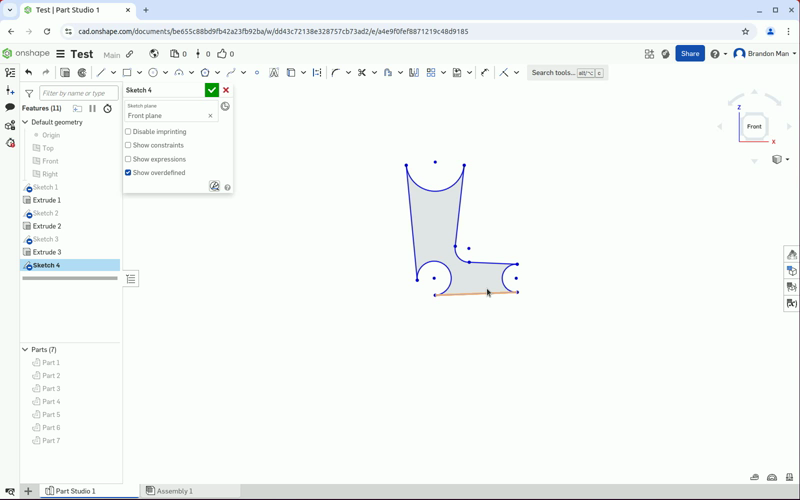
scroll(6)
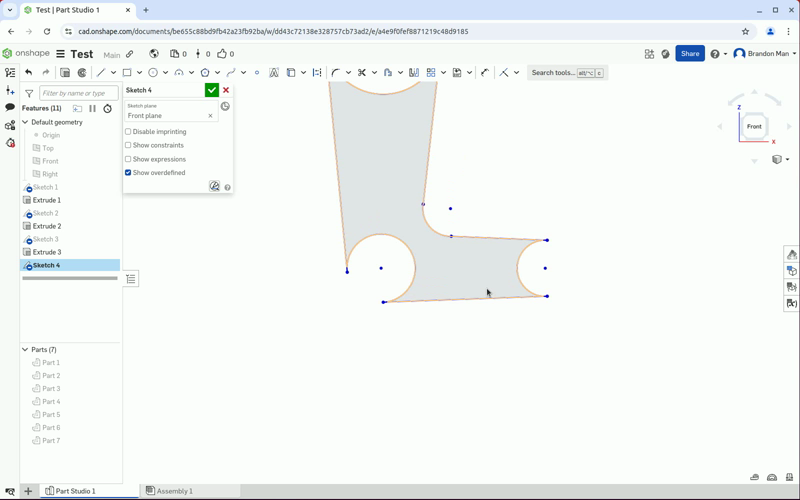
scroll(6)
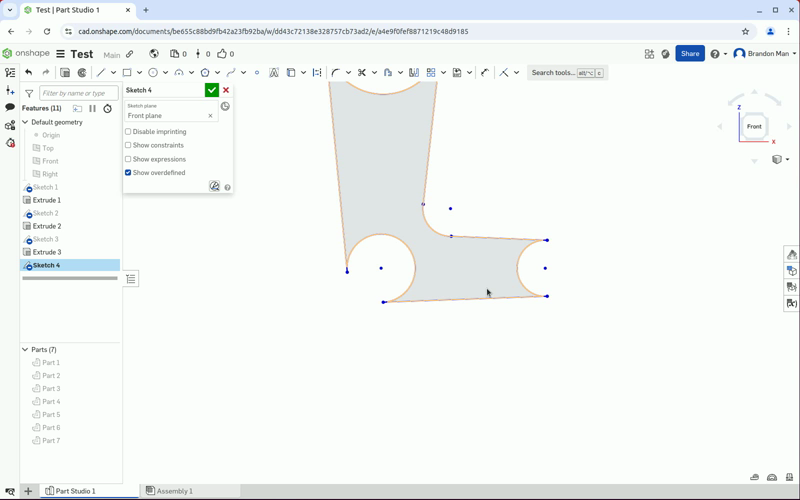
scroll(6)
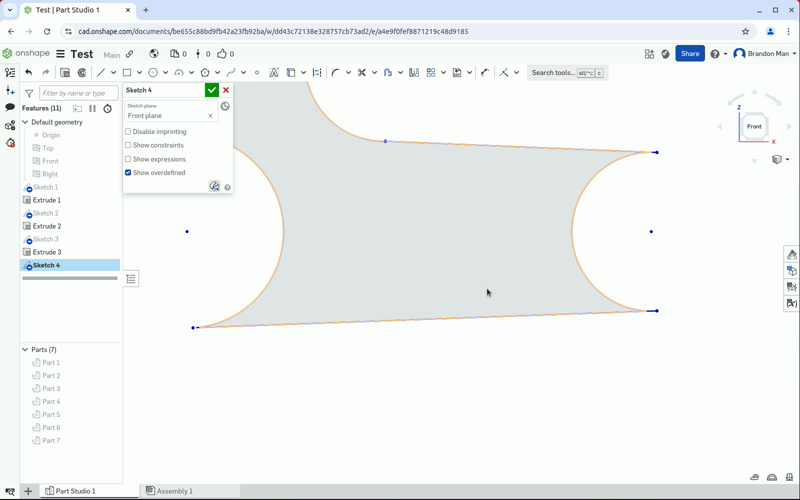
click(487, 288)
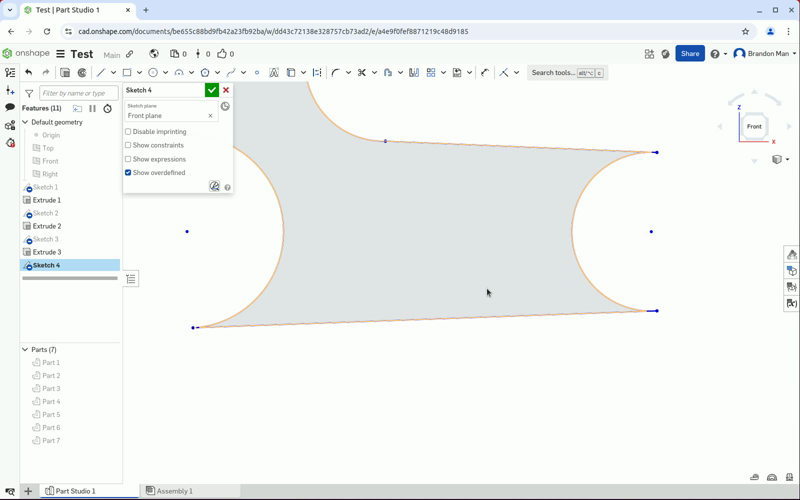
scroll(-6)
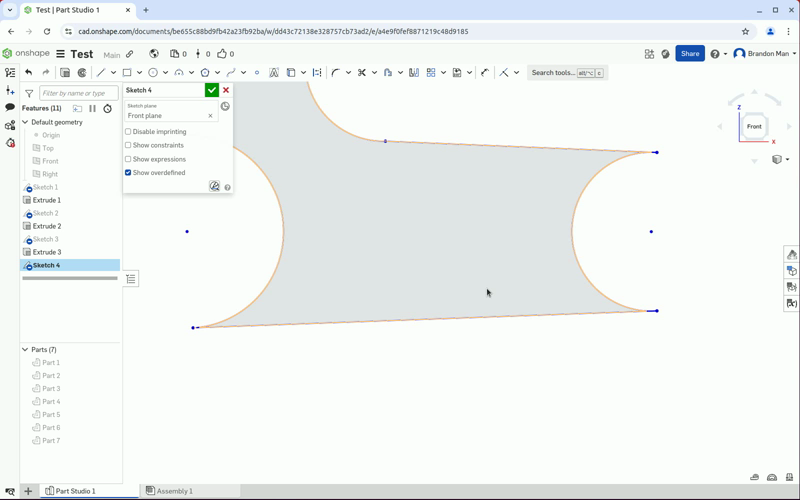
scroll(-6)
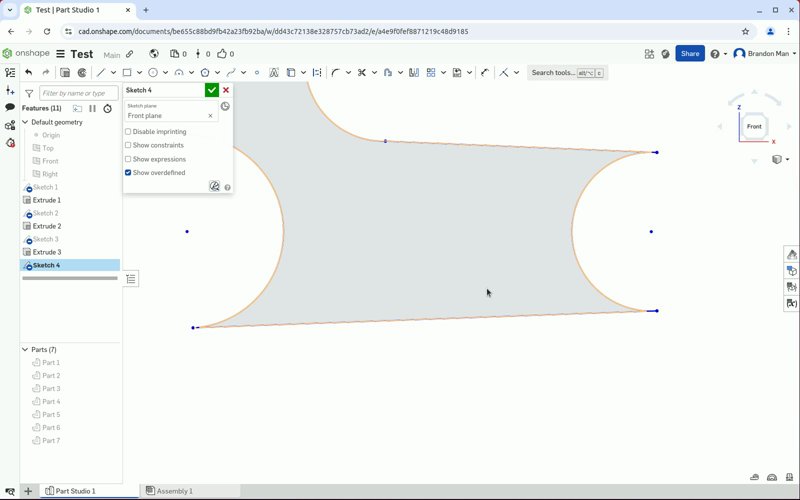
scroll(-6)
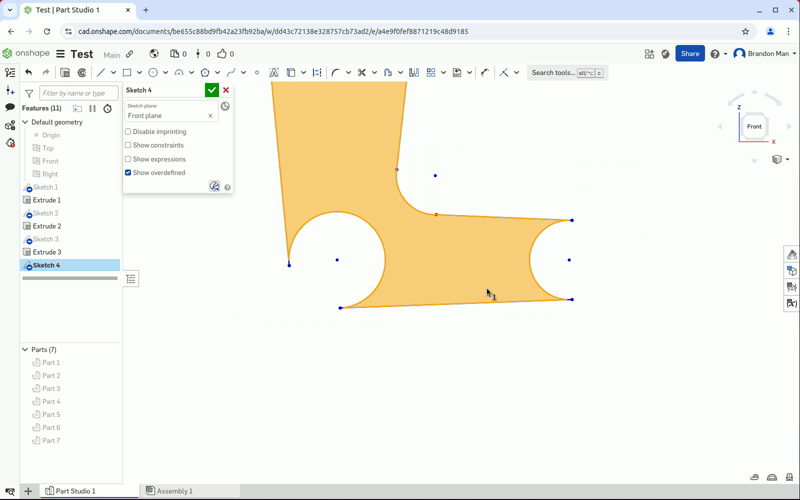
scroll(-6)
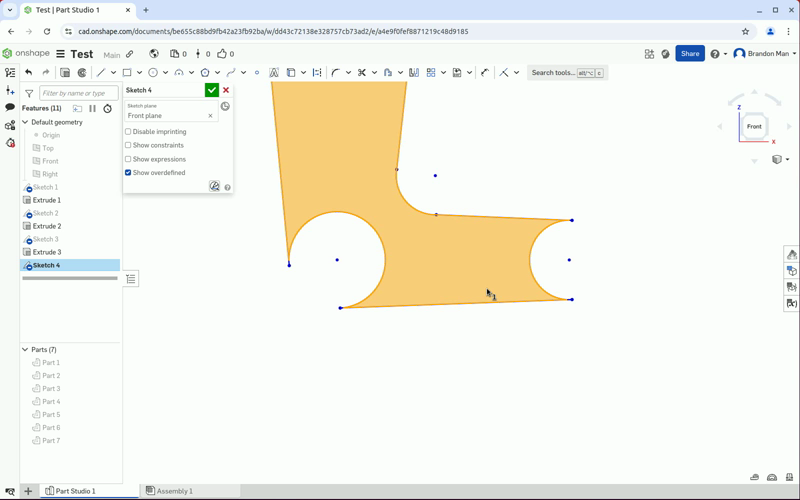
scroll(-6)
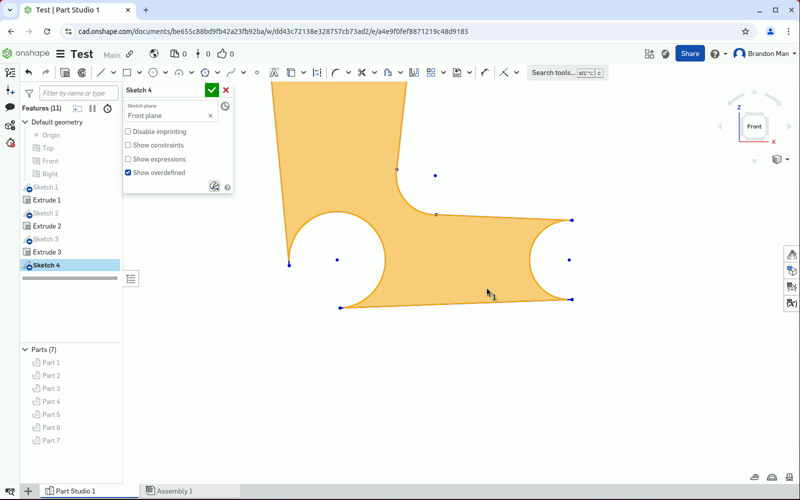
scroll(-6)
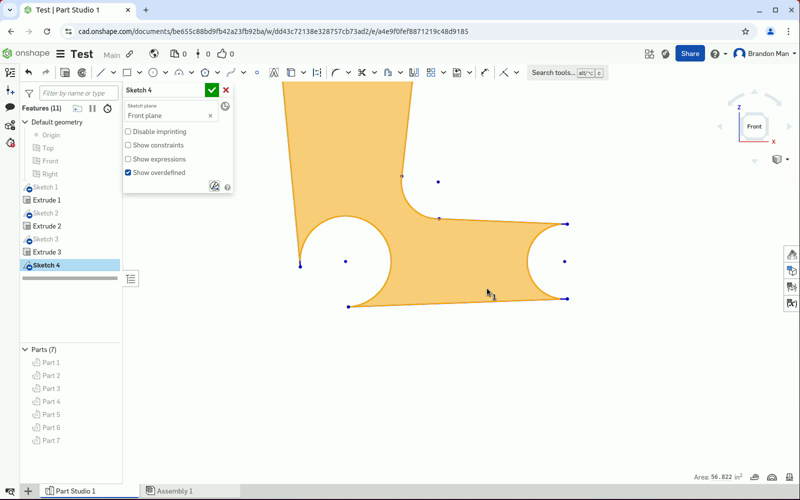
scroll(-6)
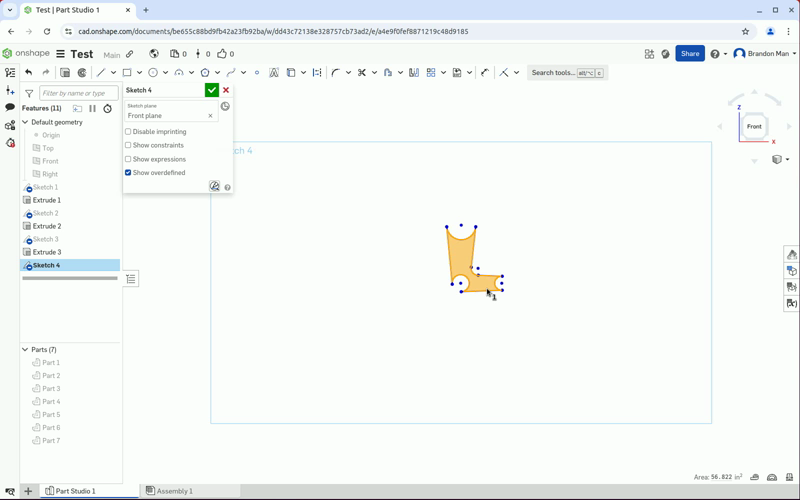
mouse_move(73, 352)
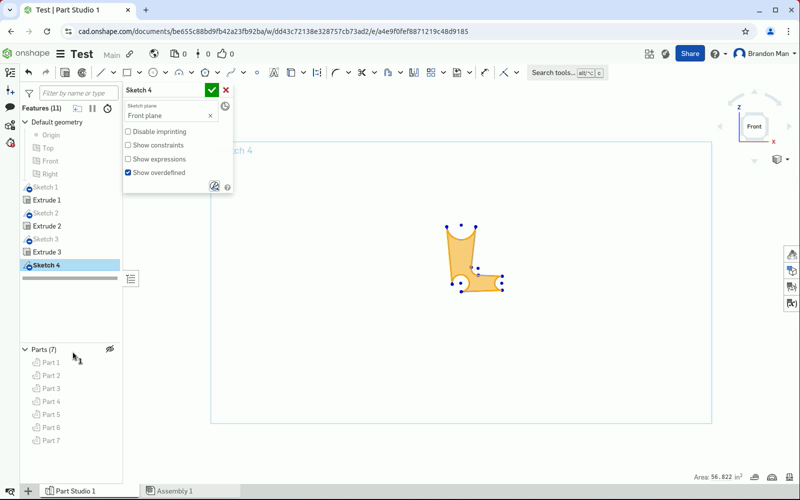
key(shift+y)
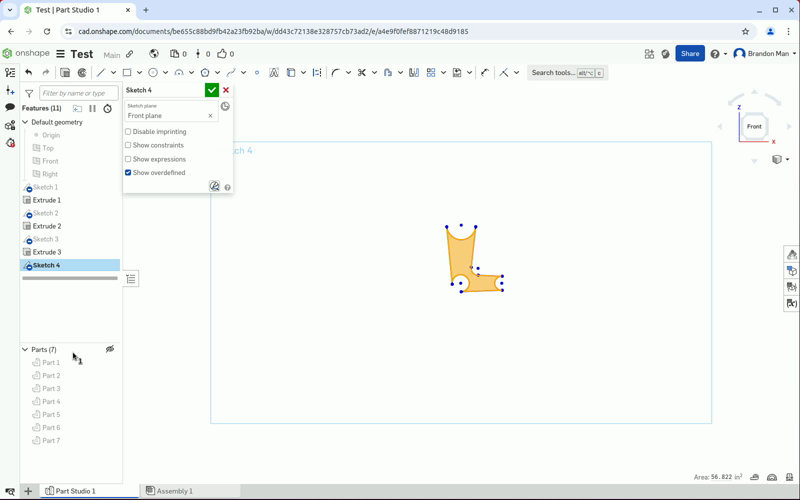
key(shift+e)
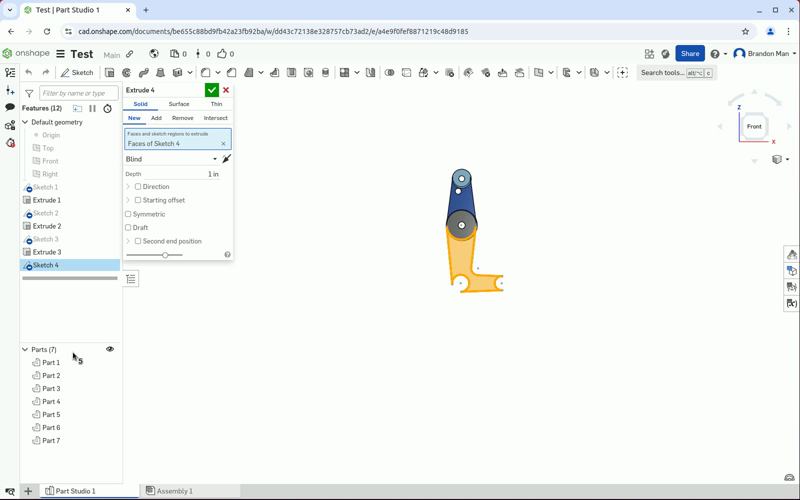
mouse_move(143, 106)
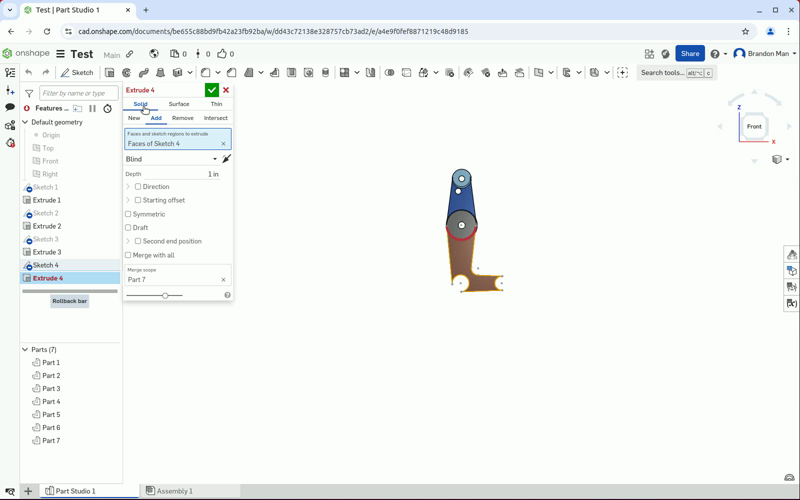
click(143, 106)
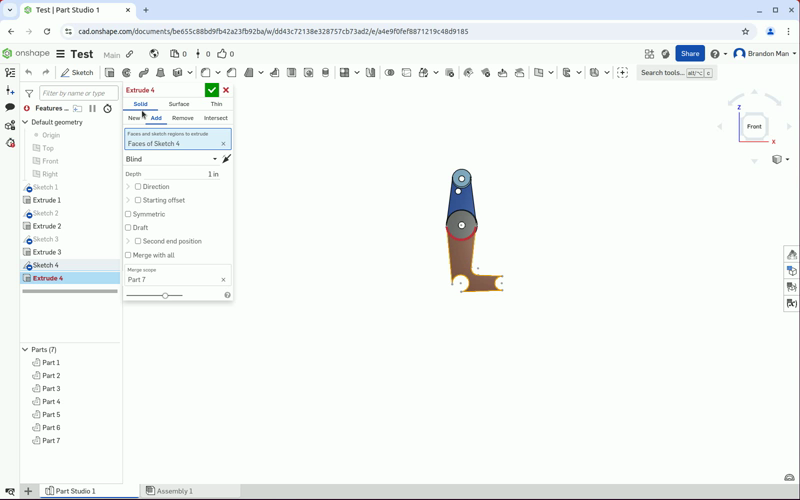
mouse_move(137, 120)
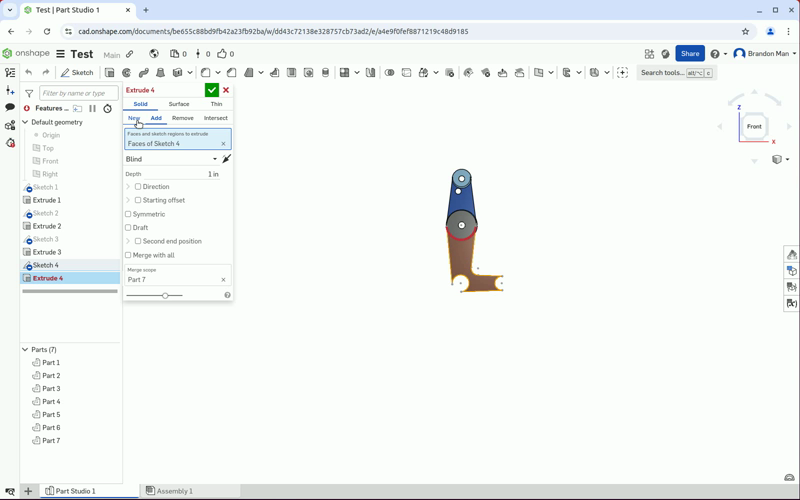
click(137, 120)
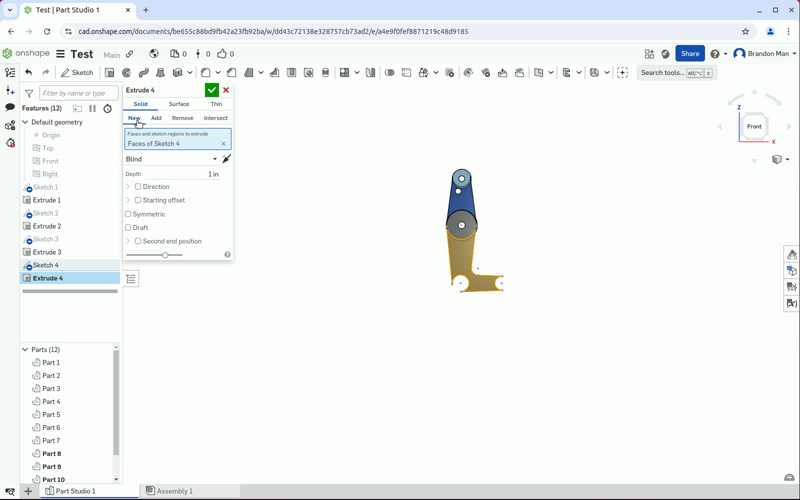
key(tab, 4)
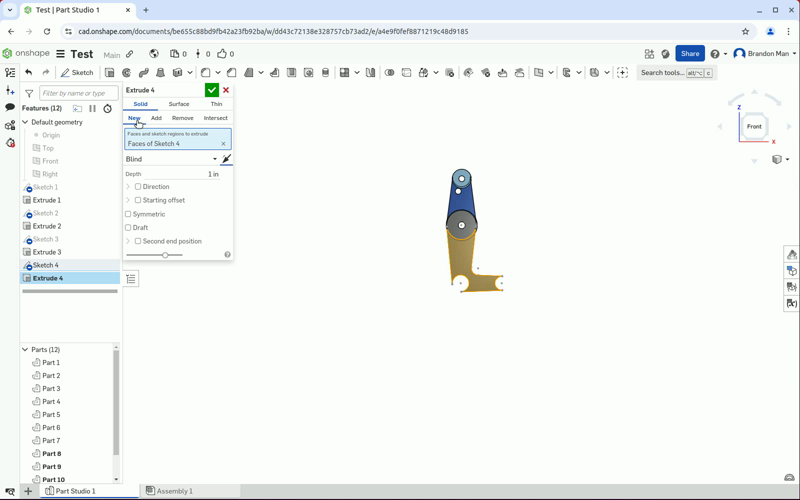
text(0.481)
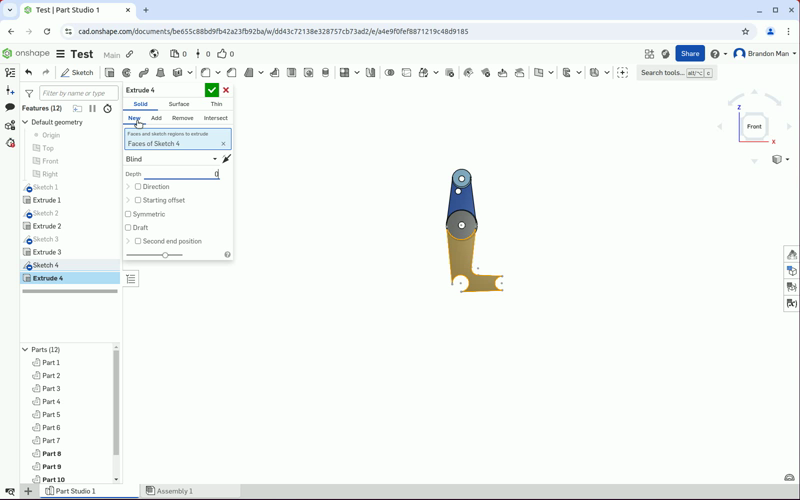
key(enter)
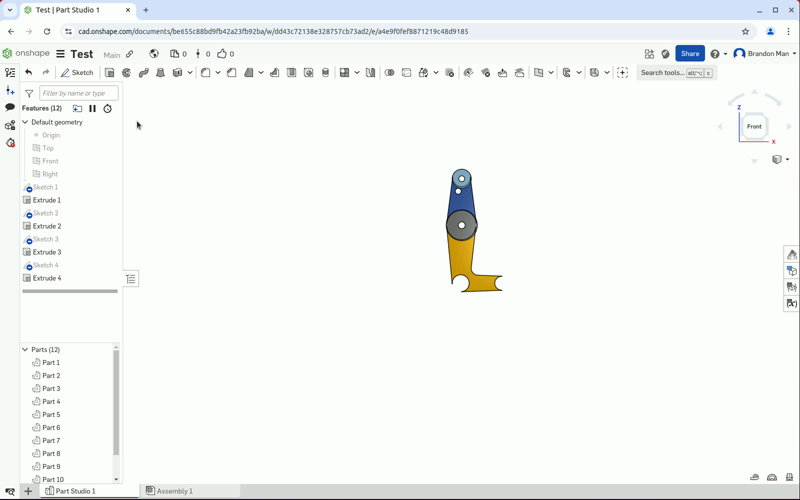
key(shift+h)
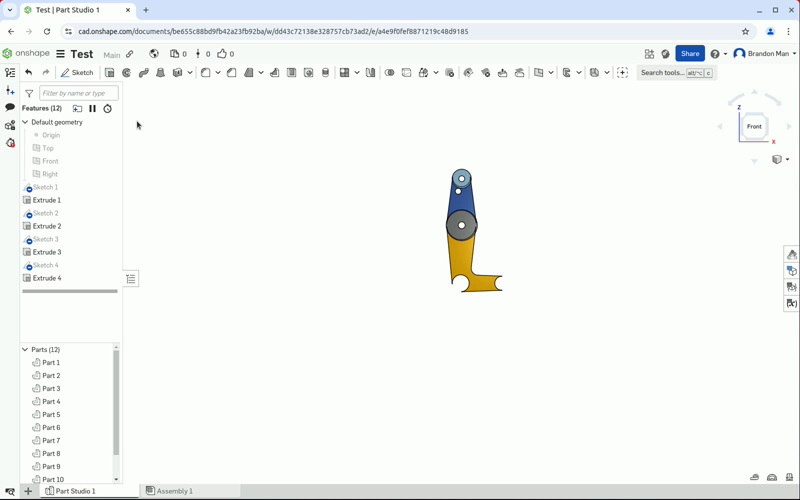
key(shift+h)
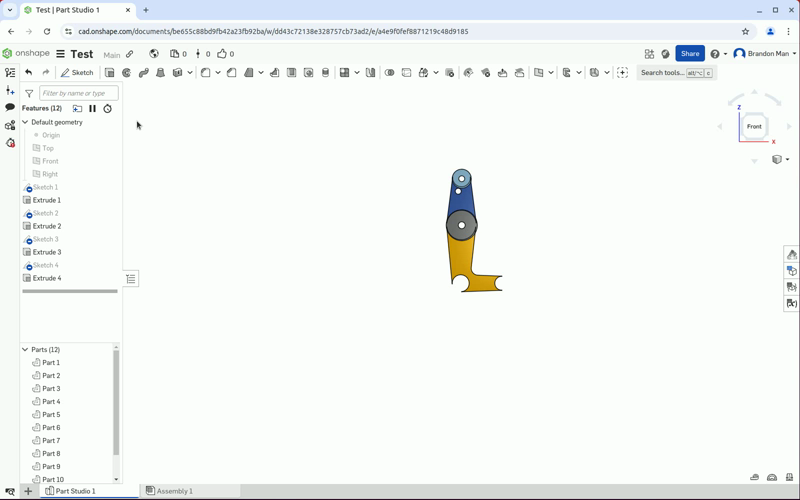
mouse_move(73, 189)
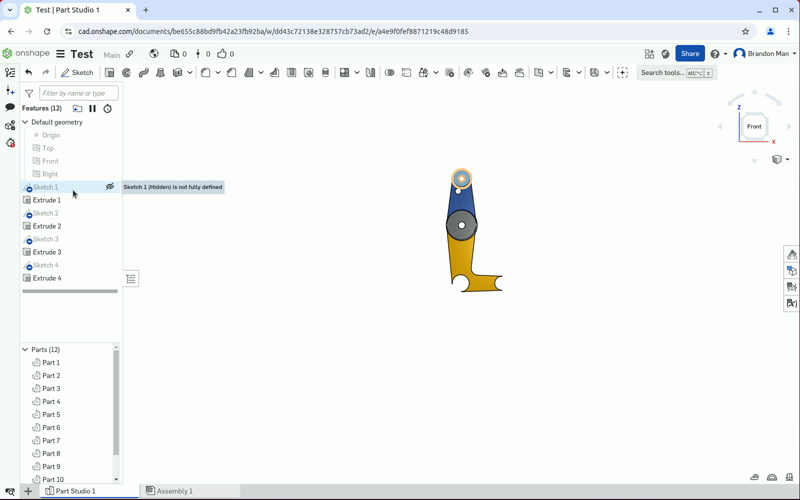
click(73, 189)
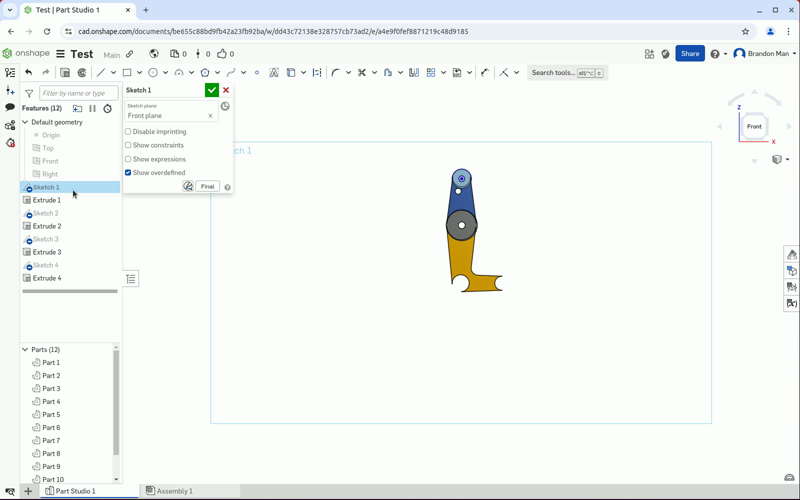
mouse_move(229, 92)
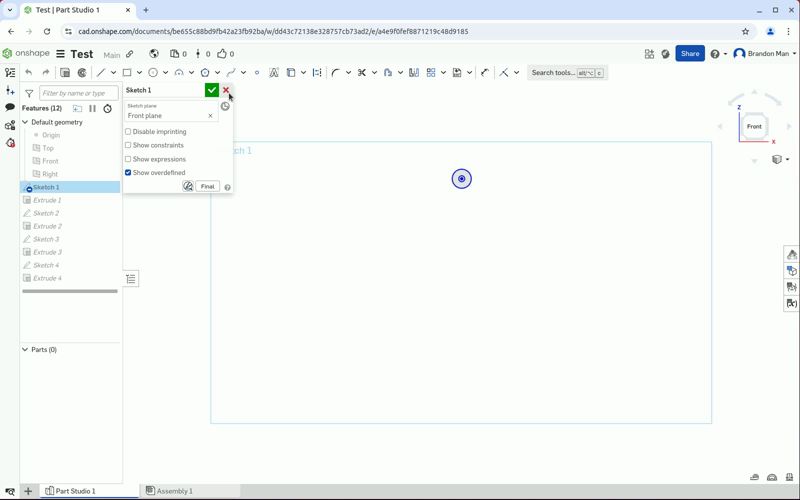
click(229, 92)
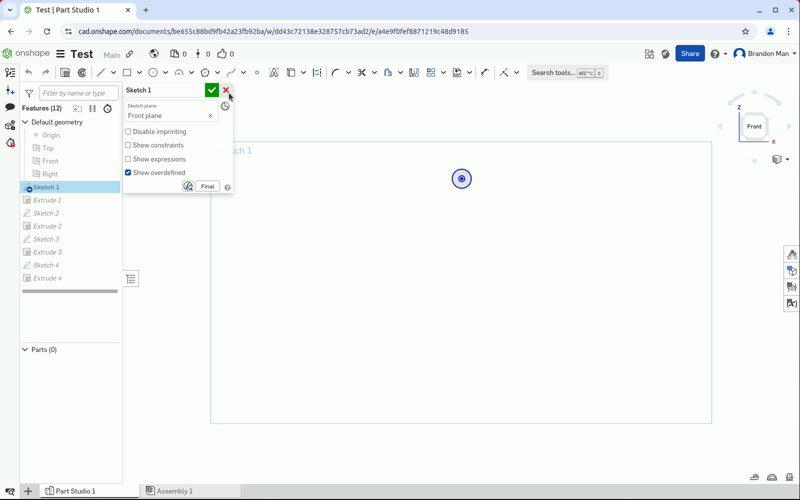
key(shift+s)
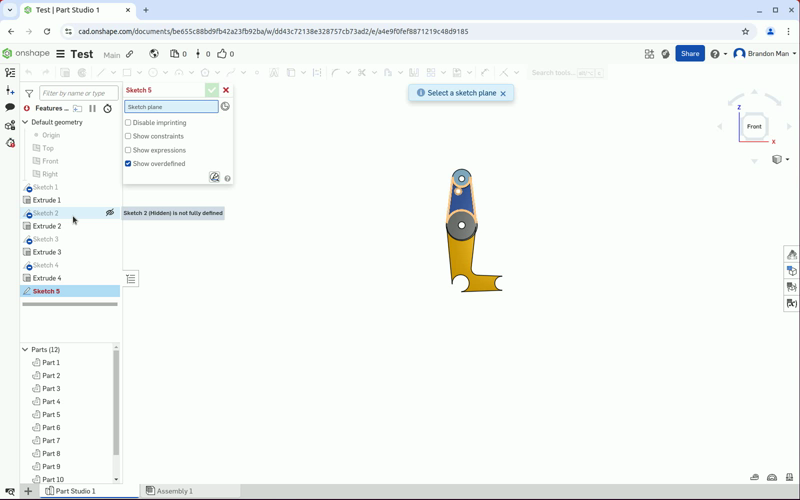
scroll(3)
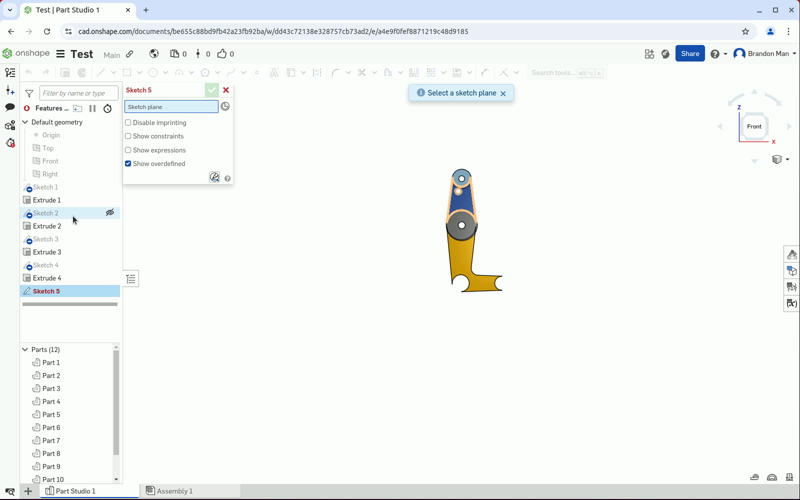
mouse_move(73, 163)
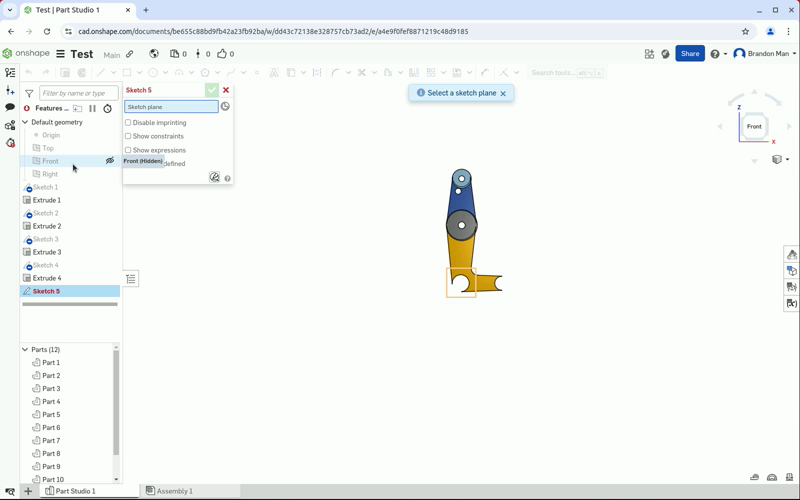
click(73, 163)
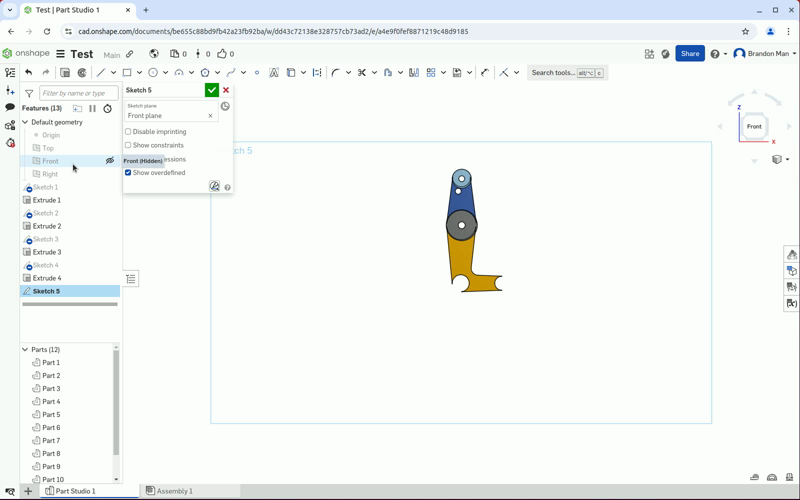
mouse_move(69, 352)
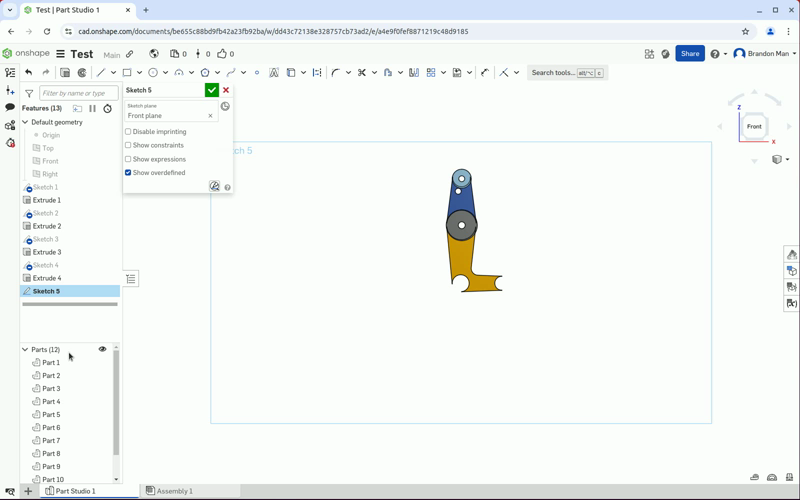
key(y)
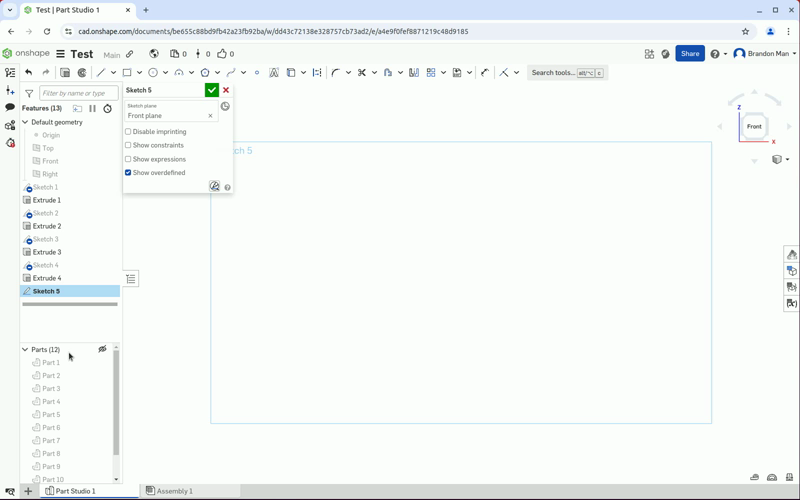
key(c)
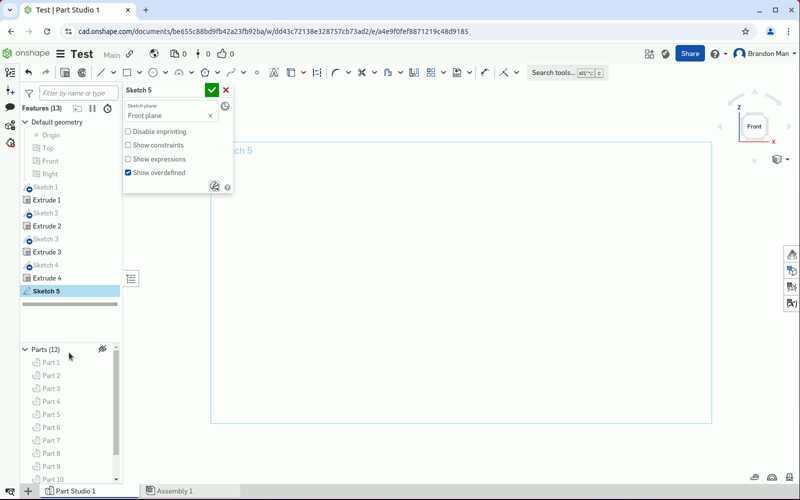
key_down(shift)
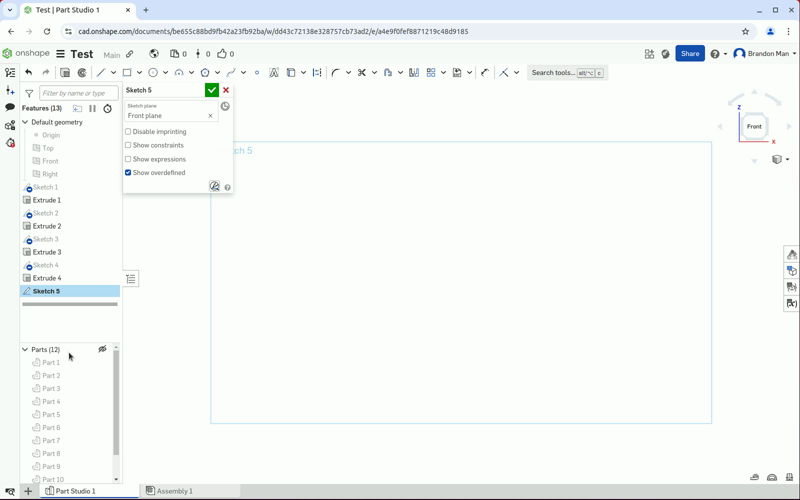
mouse_move(461, 282)
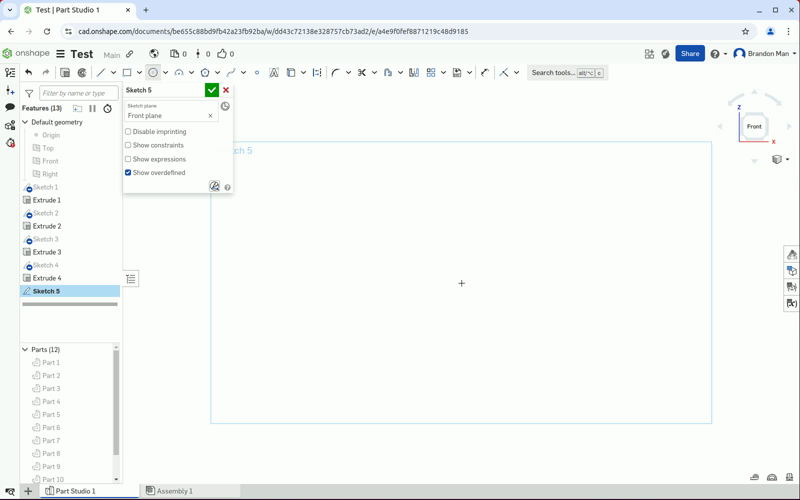
click(461, 282)
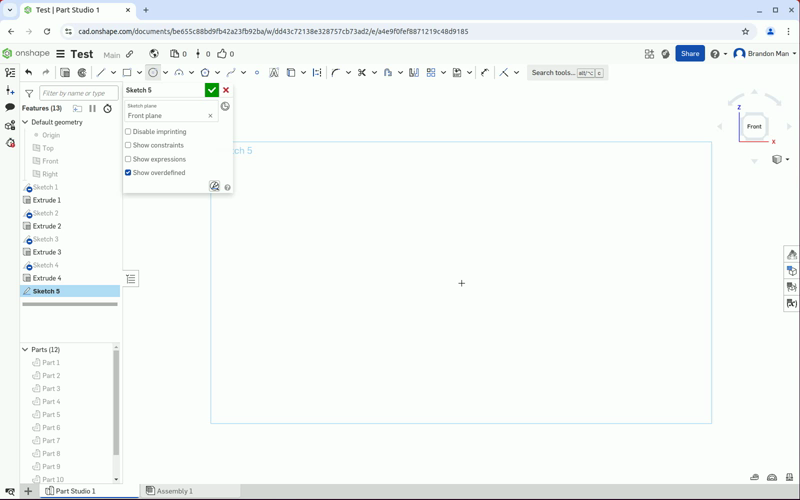
key_up(shift)
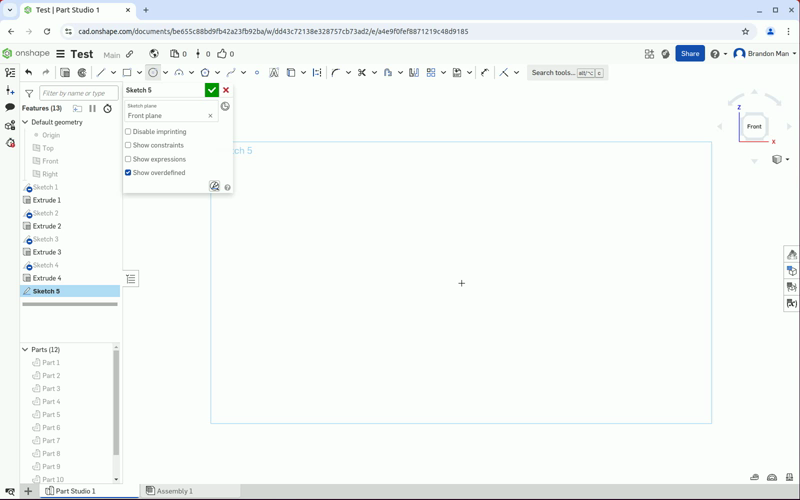
mouse_move(471, 282)
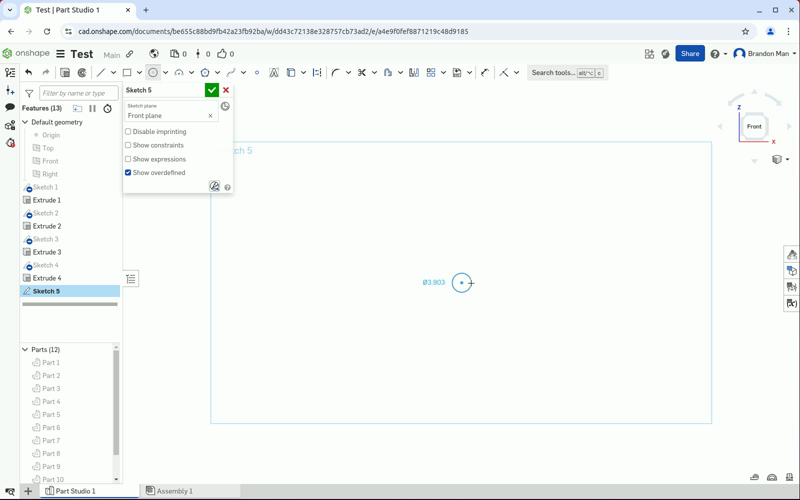
click(471, 282)
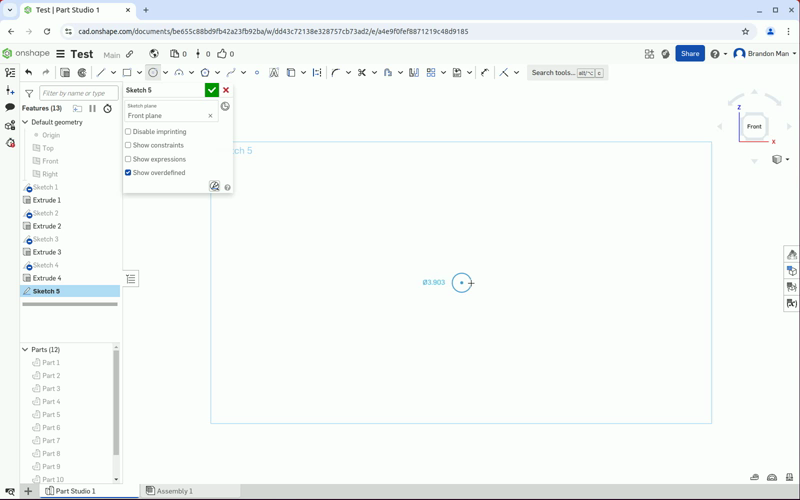
key(esc)
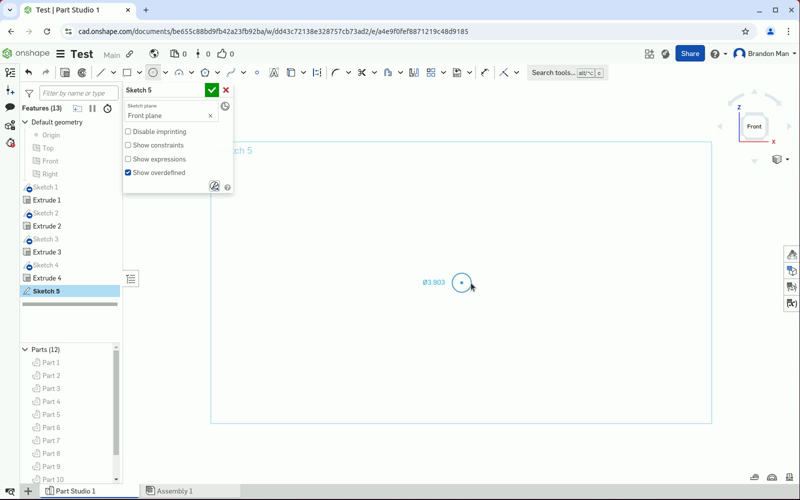
key(c)
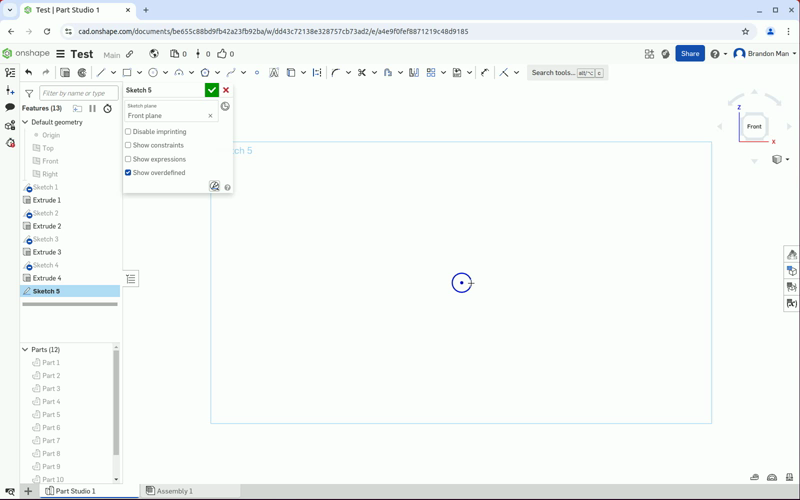
key_down(shift)
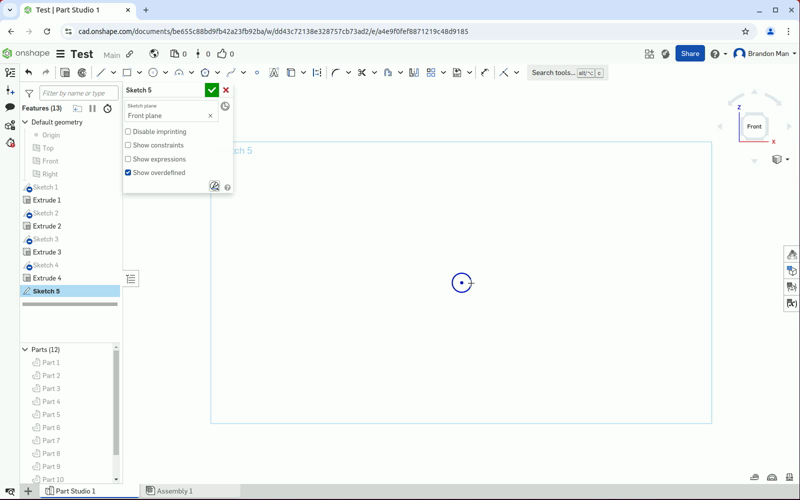
mouse_move(461, 282)
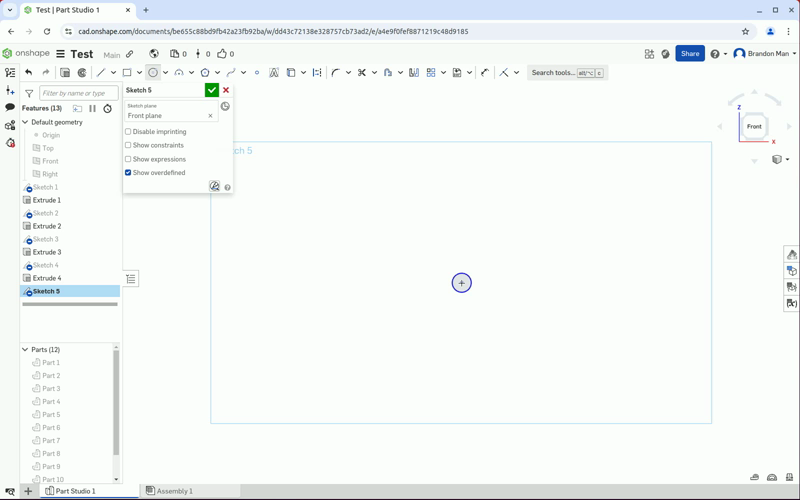
click(461, 282)
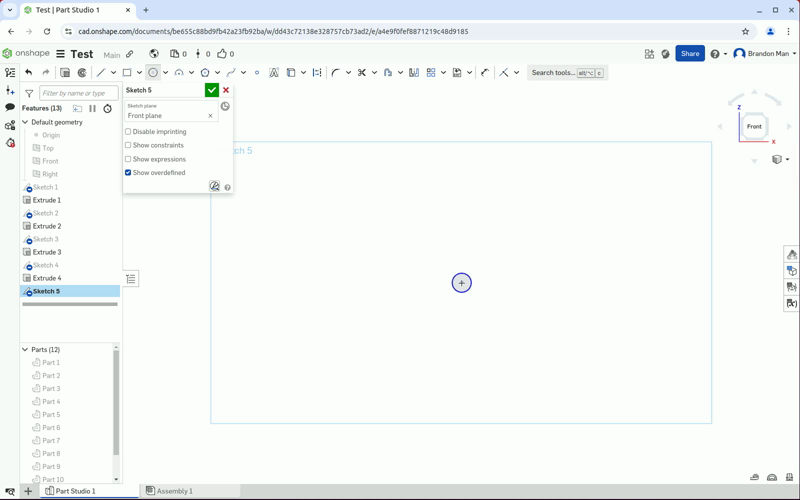
key_up(shift)
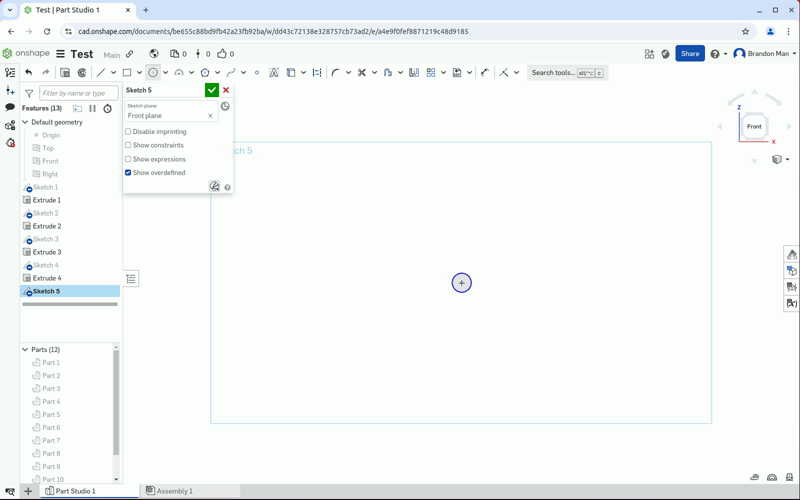
mouse_move(464, 282)
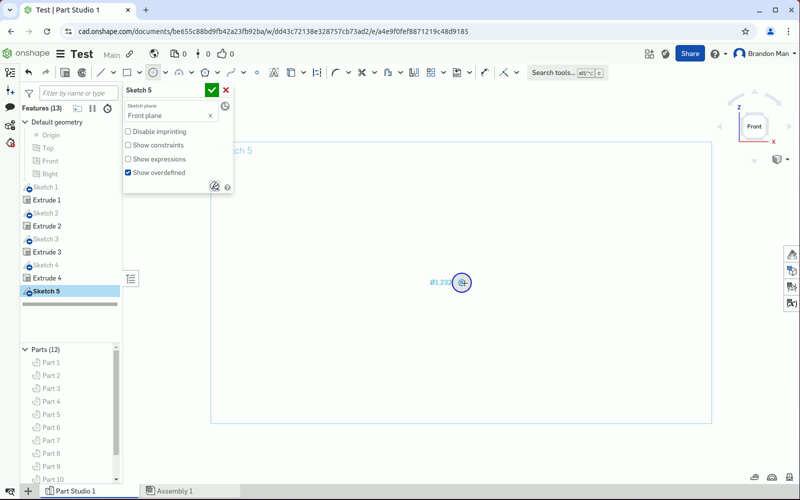
scroll(6)
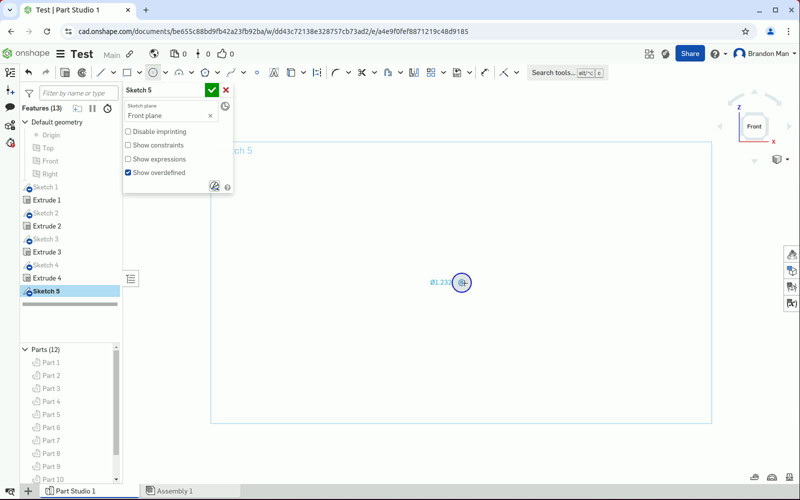
scroll(6)
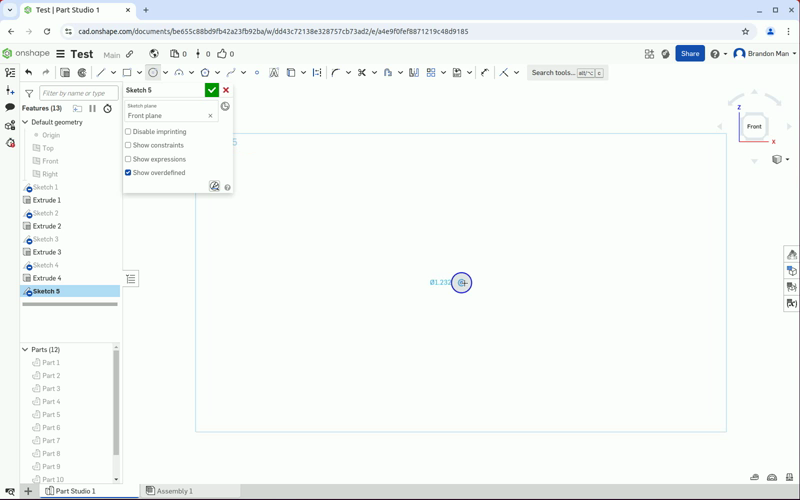
scroll(6)
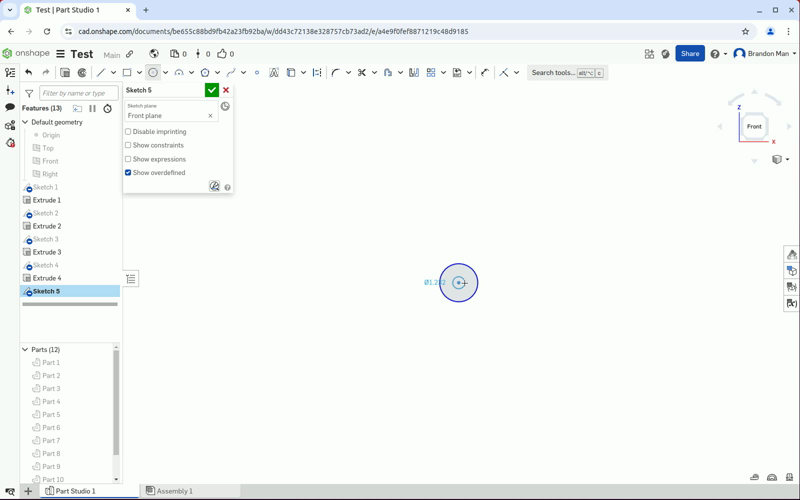
scroll(6)
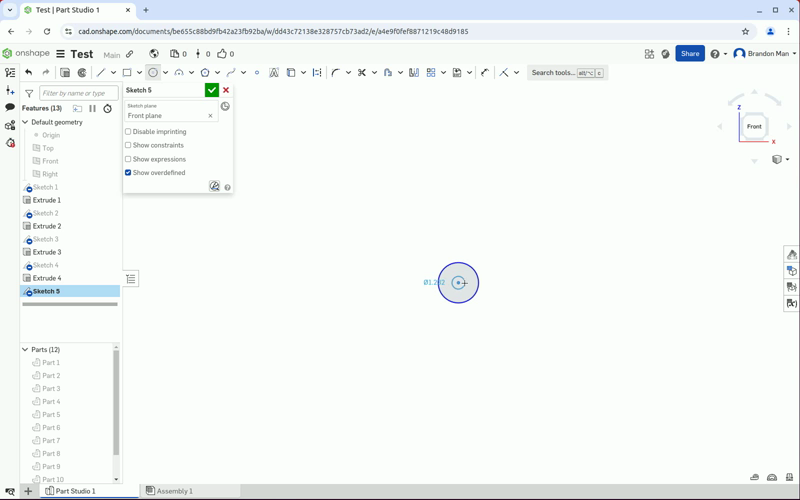
scroll(6)
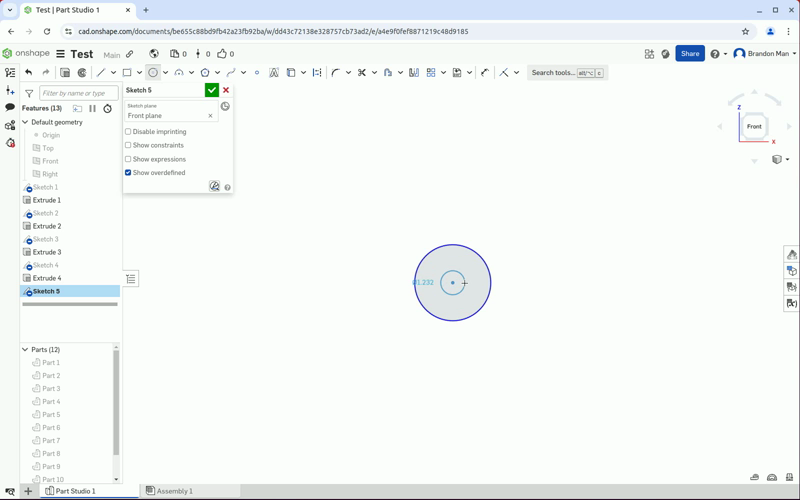
scroll(6)
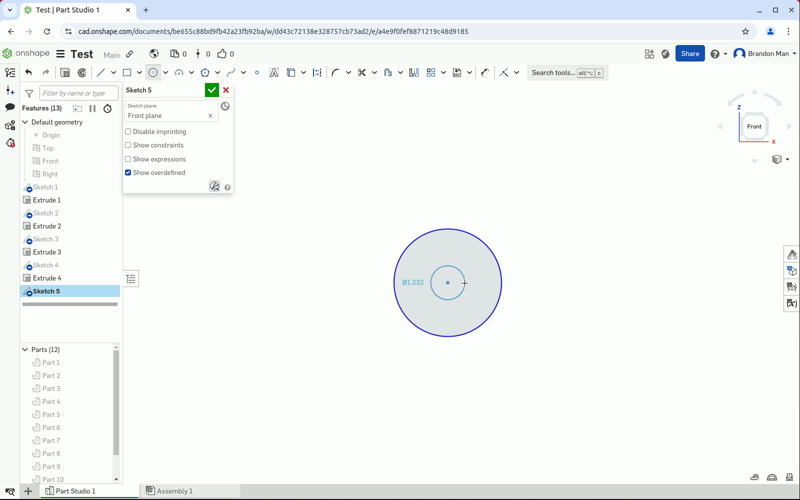
scroll(6)
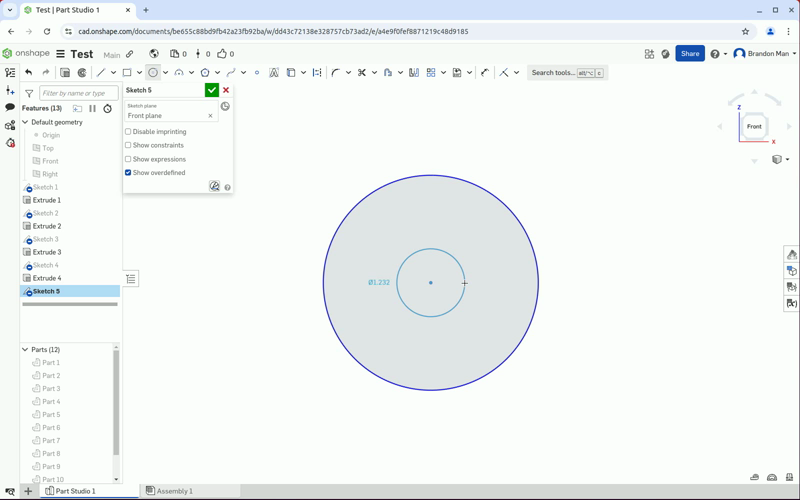
click(464, 282)
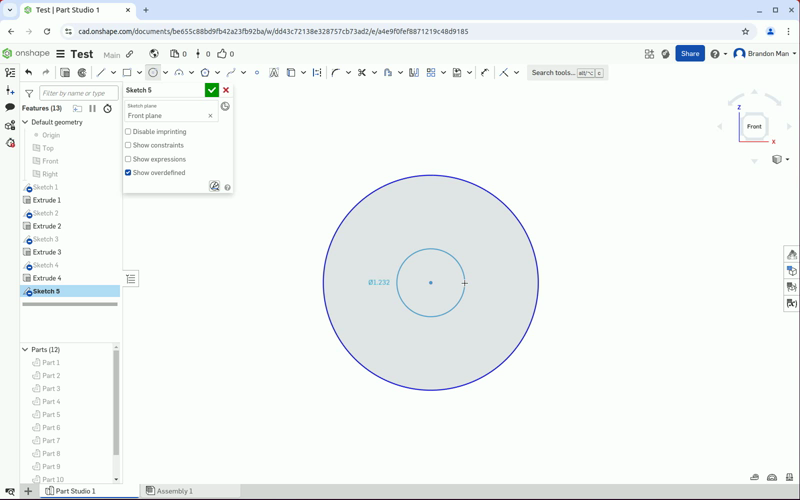
scroll(-6)
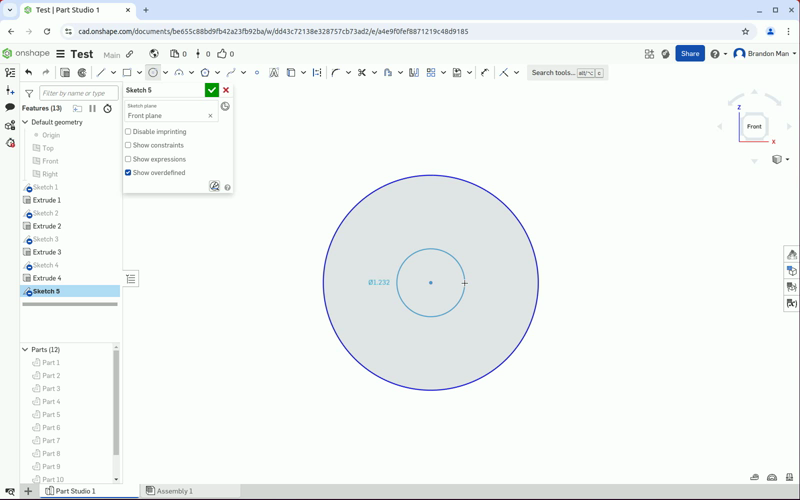
scroll(-6)
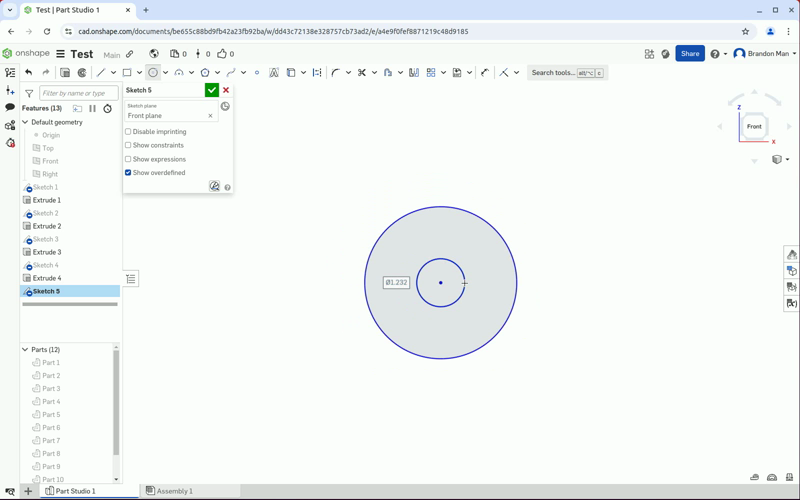
scroll(-6)
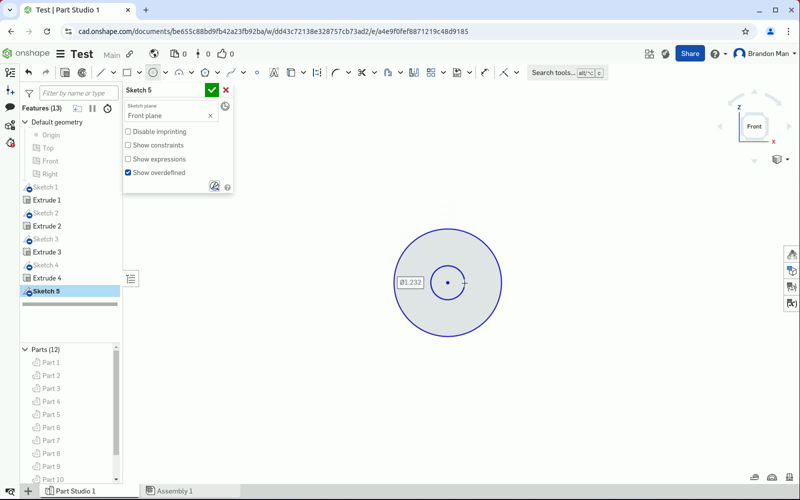
scroll(-6)
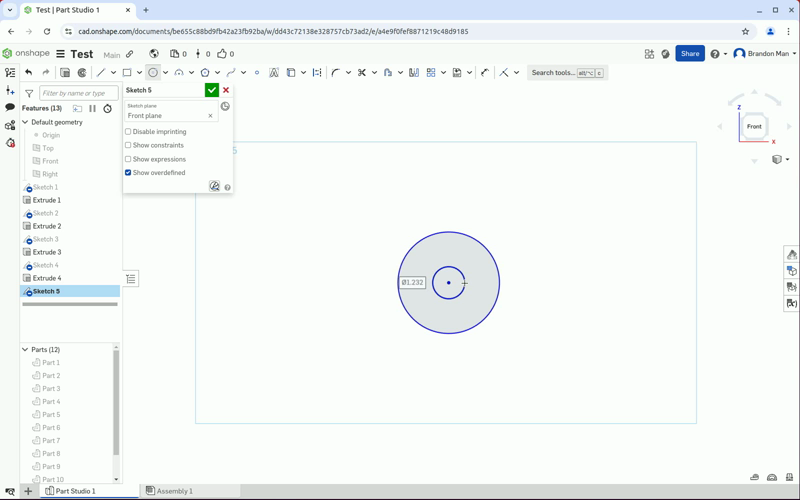
scroll(-6)
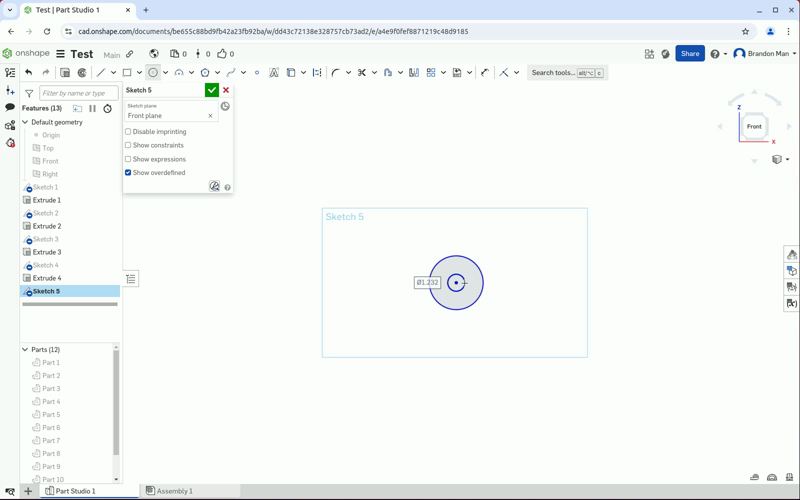
scroll(-6)
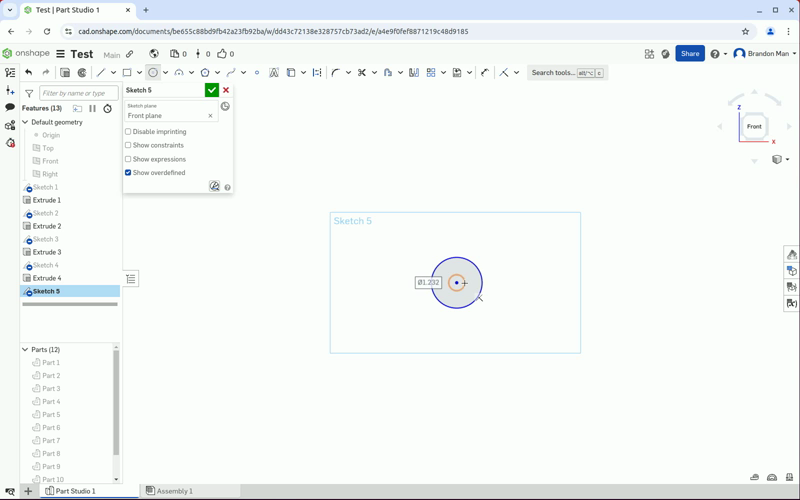
scroll(-6)
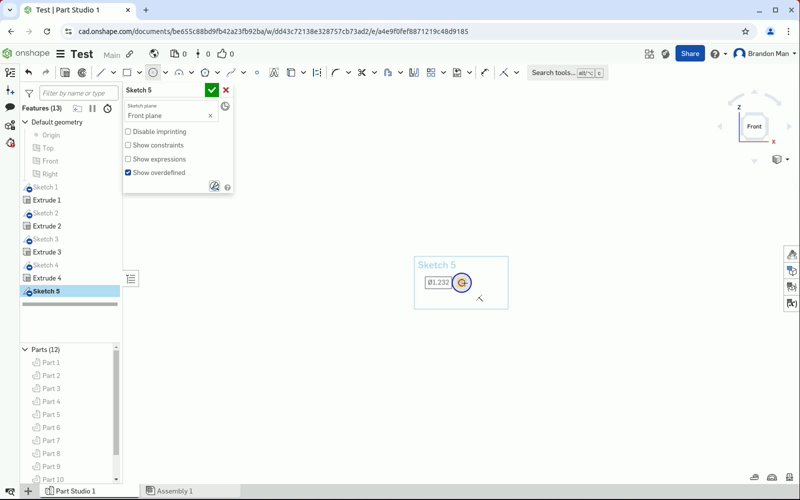
key(esc)
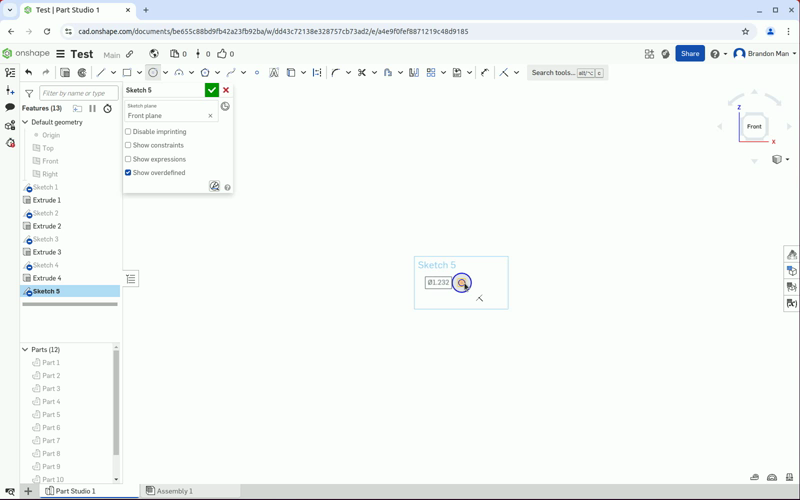
mouse_move(465, 278)
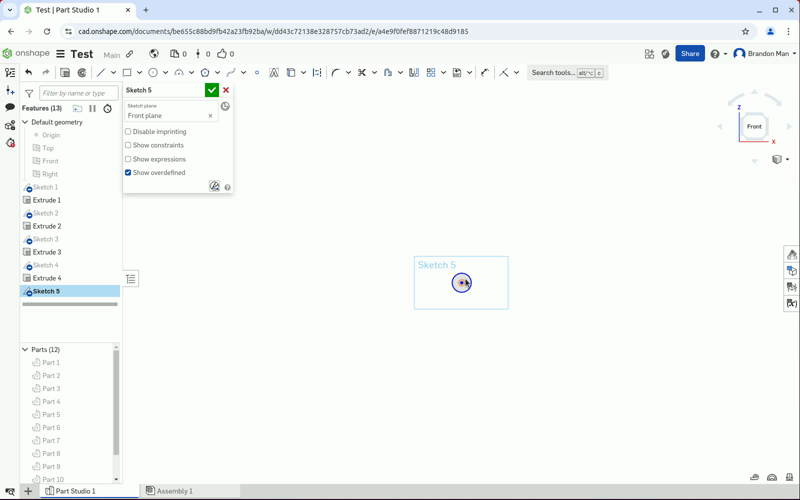
scroll(6)
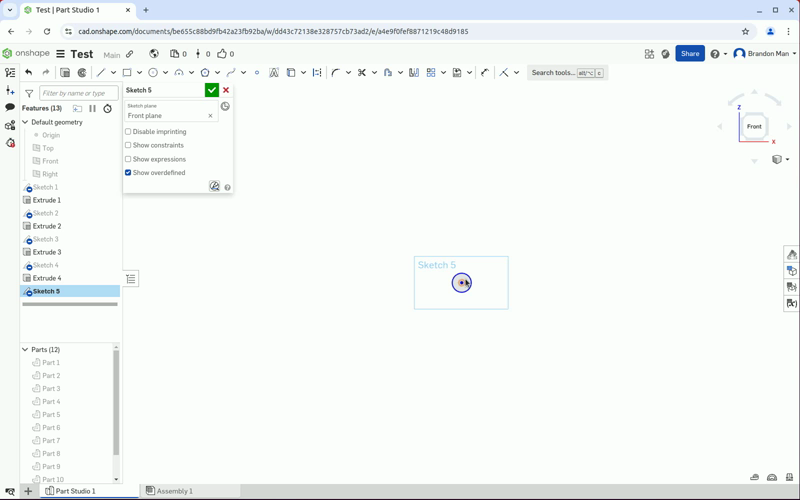
scroll(6)
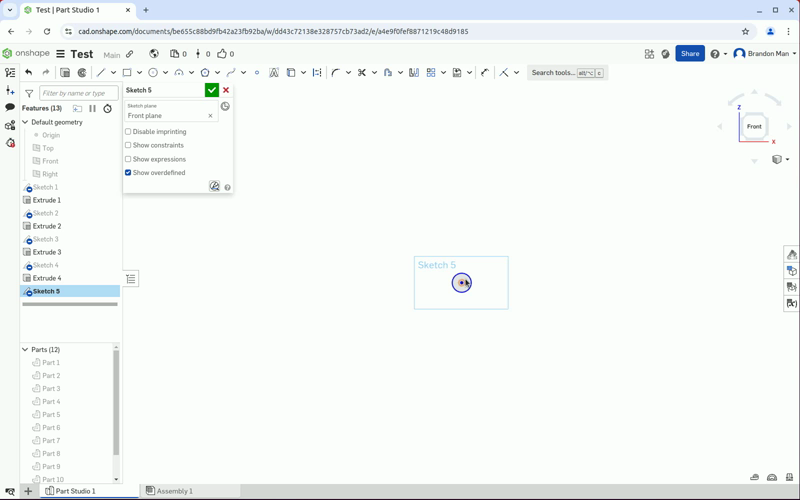
scroll(6)
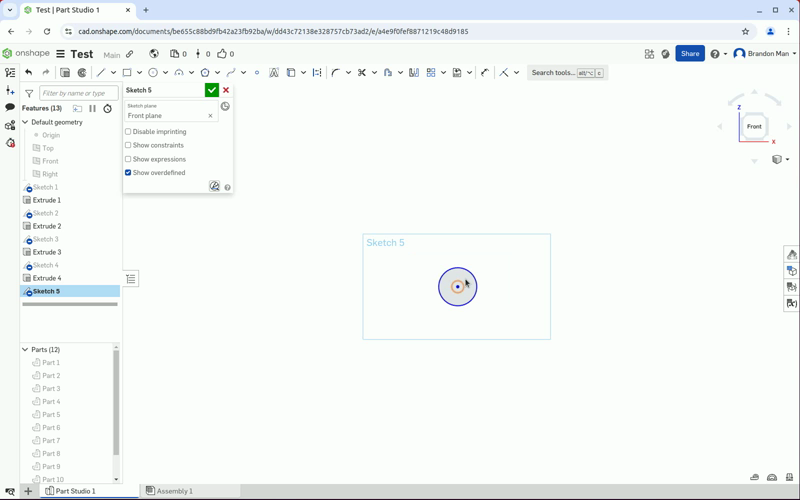
scroll(6)
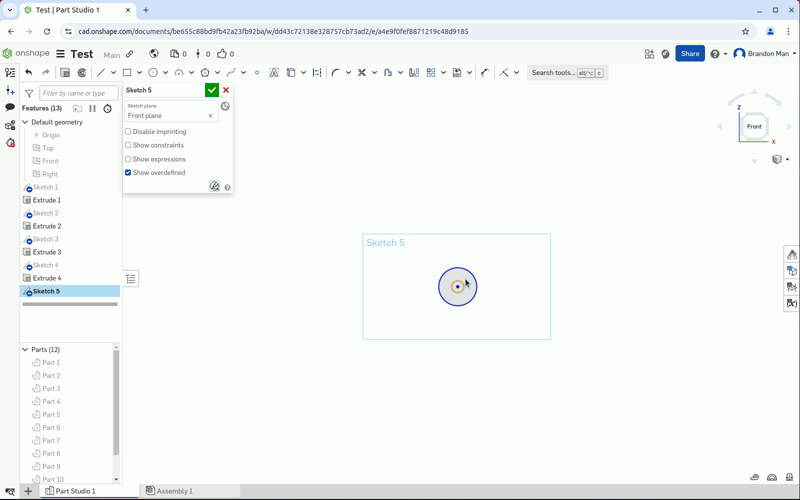
scroll(6)
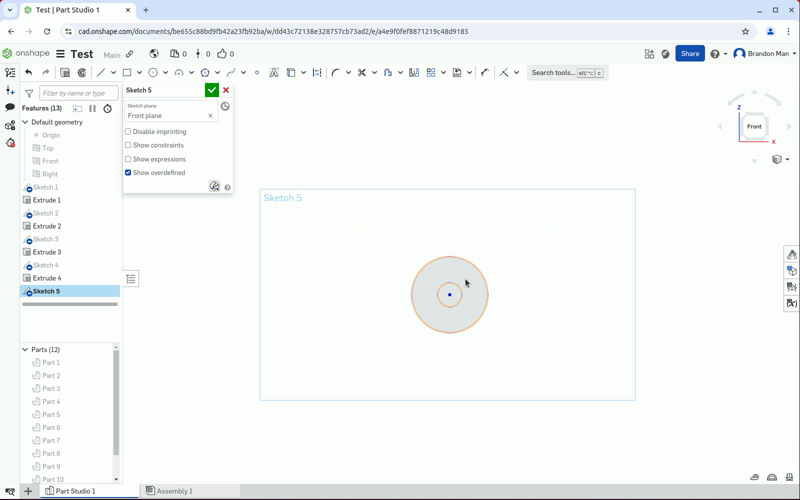
scroll(6)
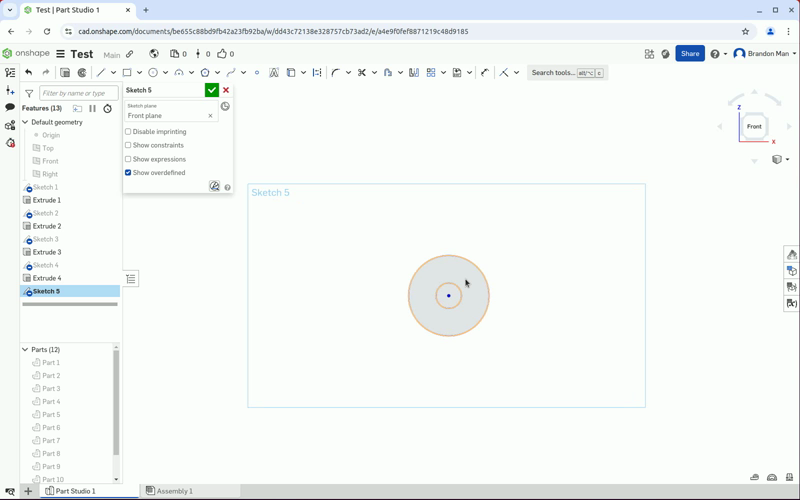
scroll(6)
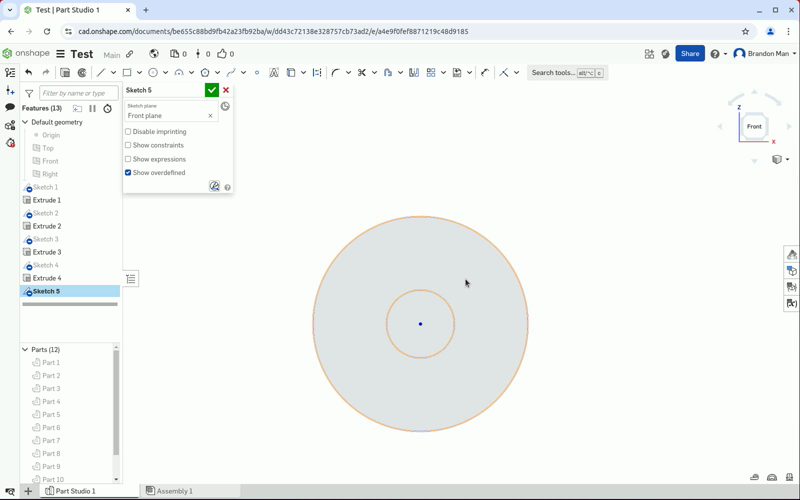
click(465, 278)
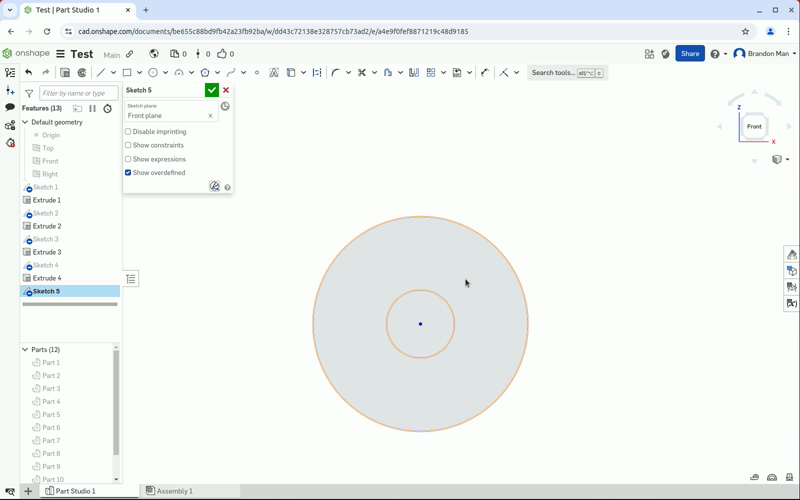
scroll(-6)
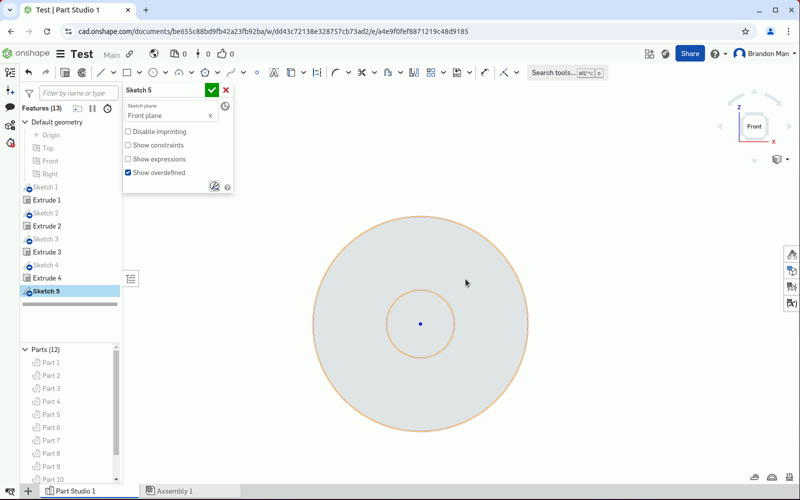
scroll(-6)
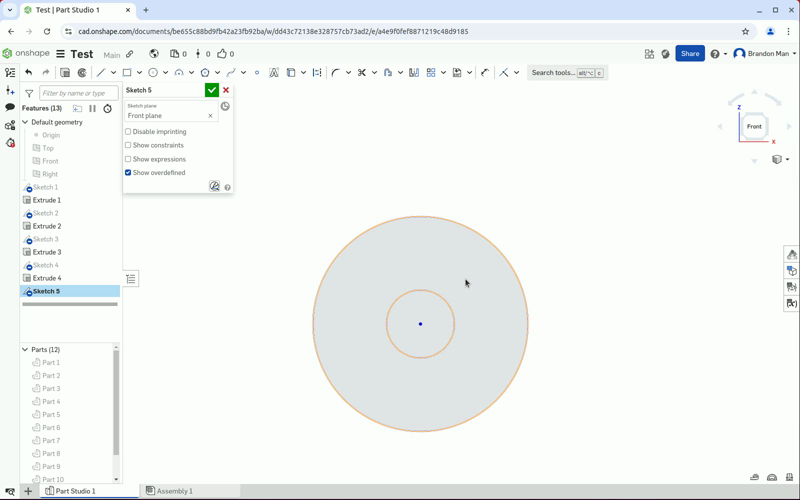
scroll(-6)
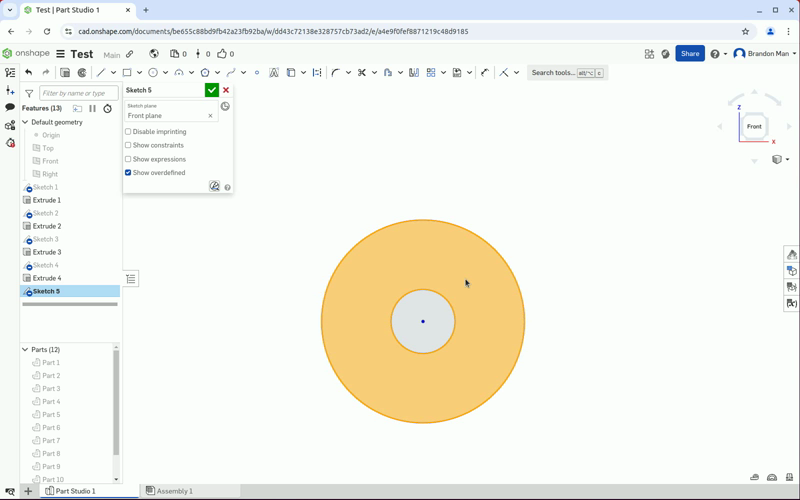
scroll(-6)
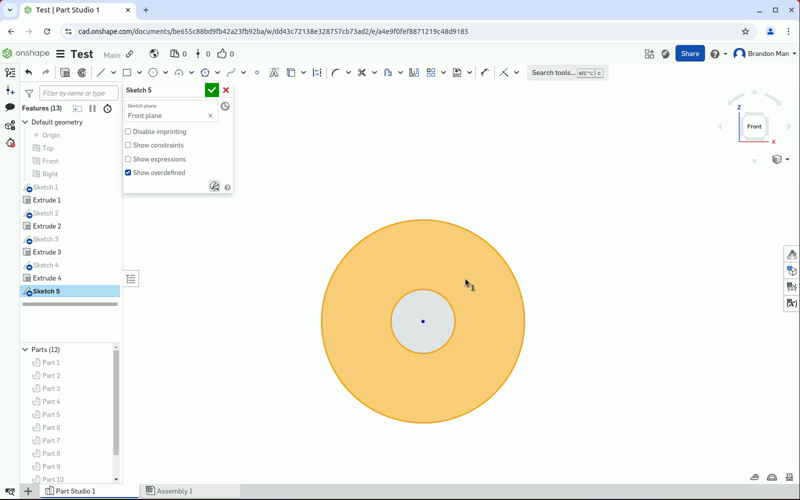
scroll(-6)
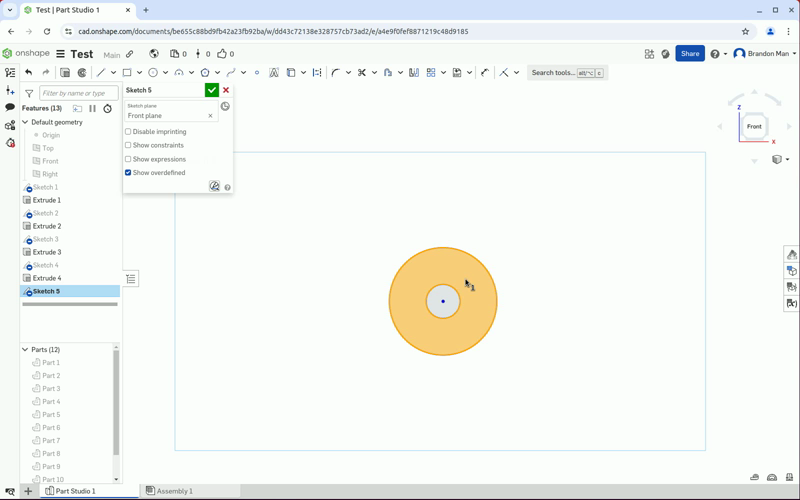
scroll(-6)
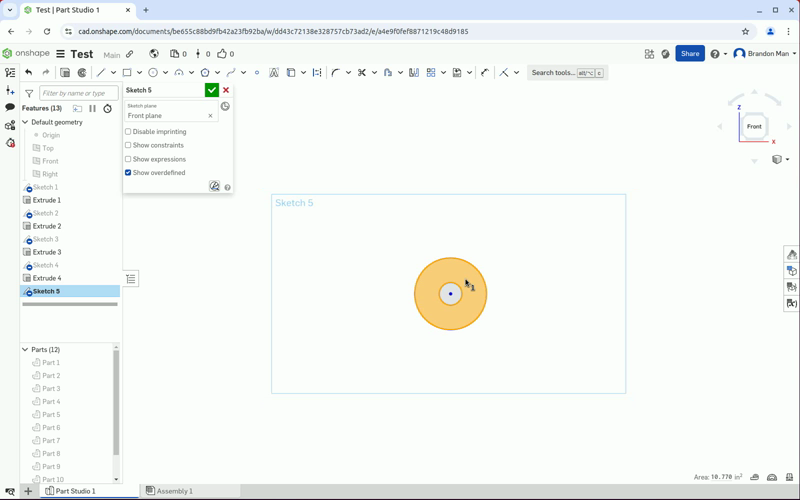
scroll(-6)
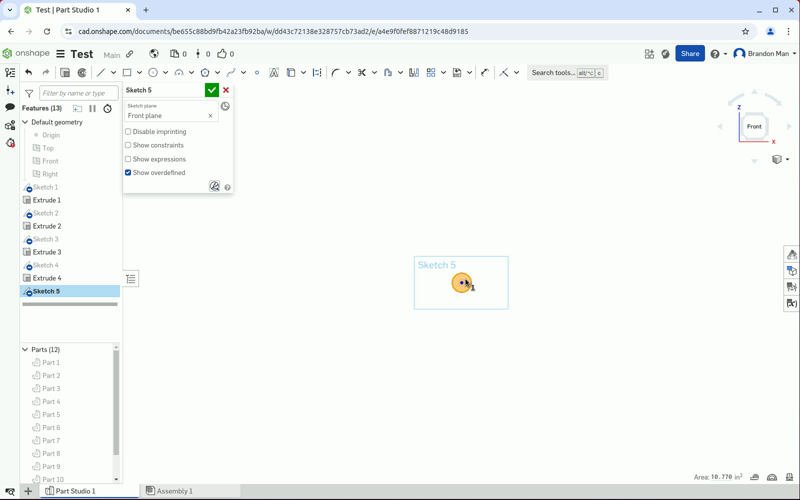
mouse_move(69, 352)
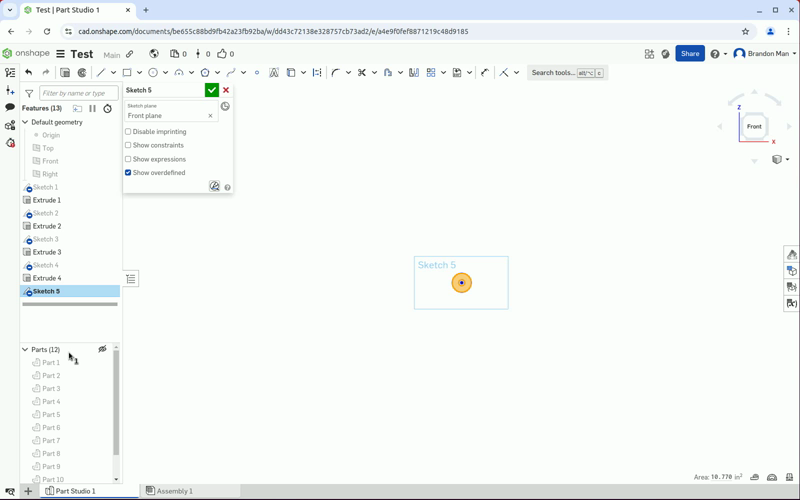
key(shift+y)
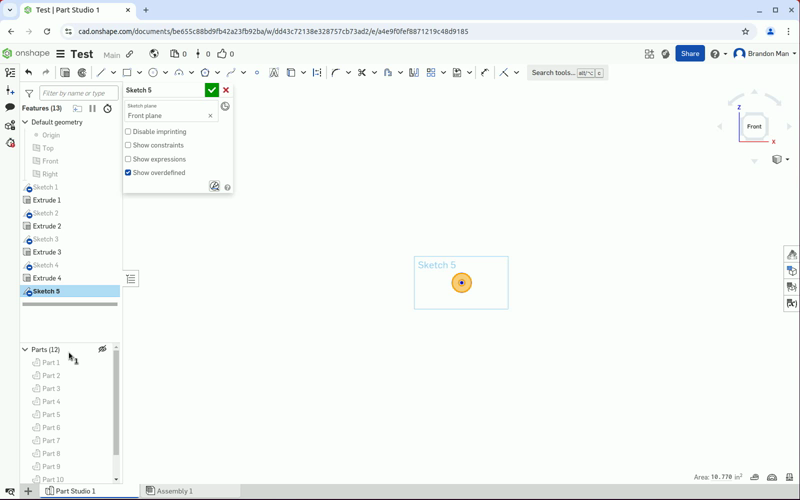
key(shift+e)
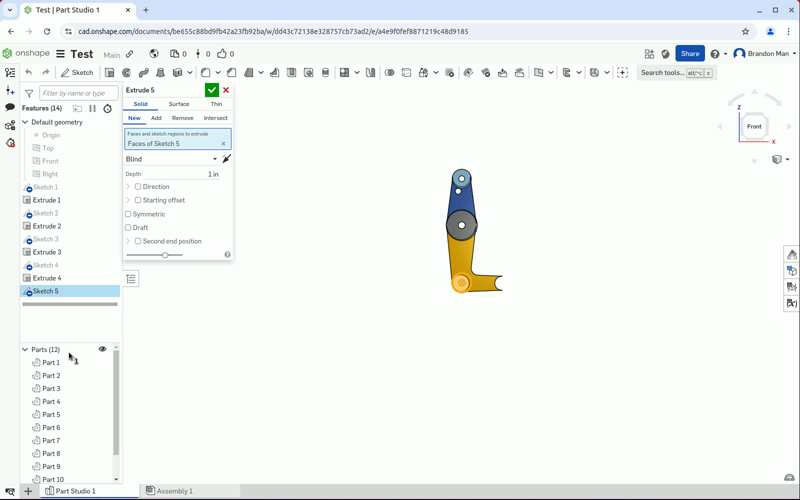
mouse_move(143, 106)
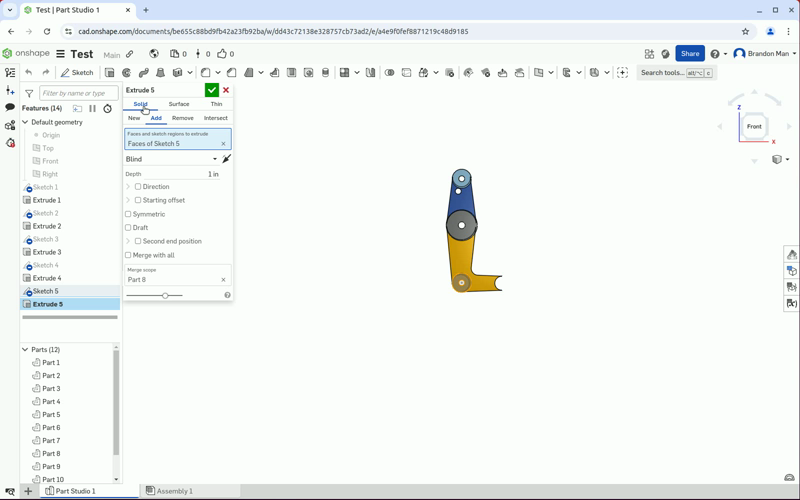
click(143, 106)
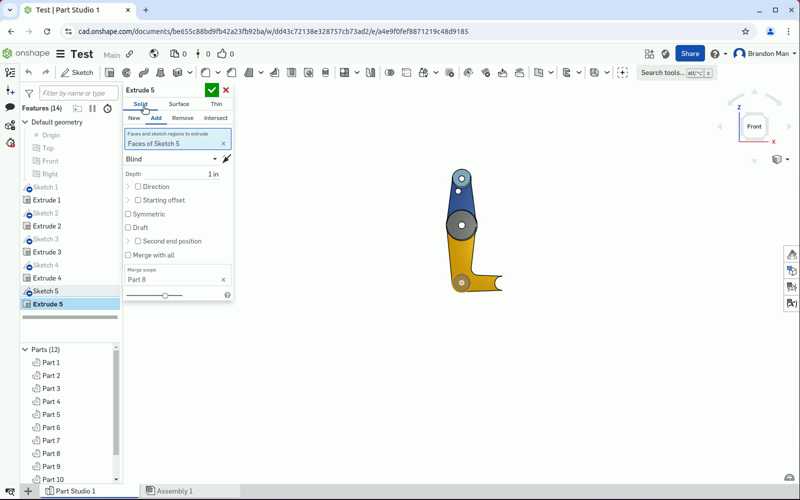
mouse_move(137, 120)
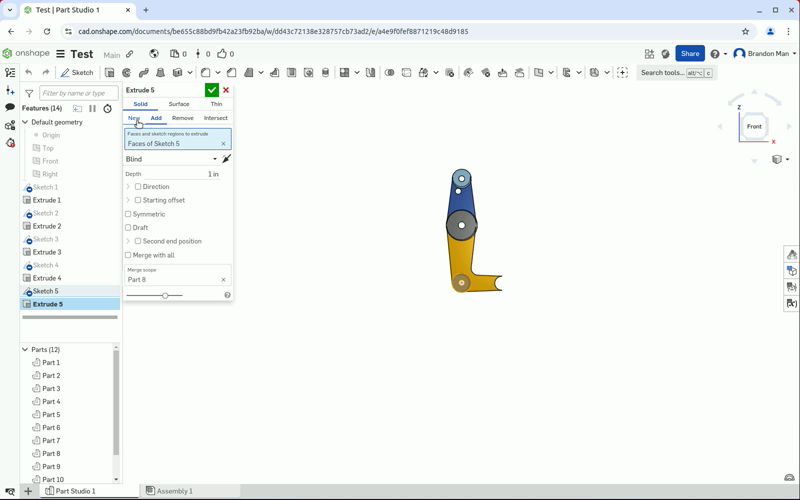
click(137, 120)
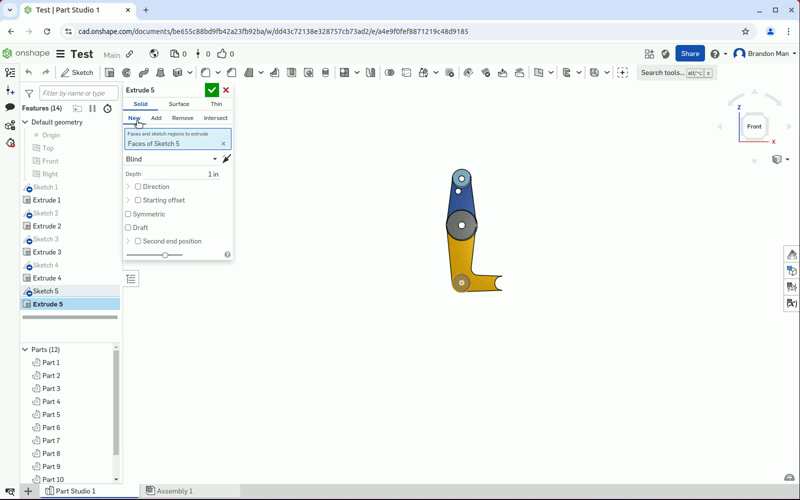
key(tab, 4)
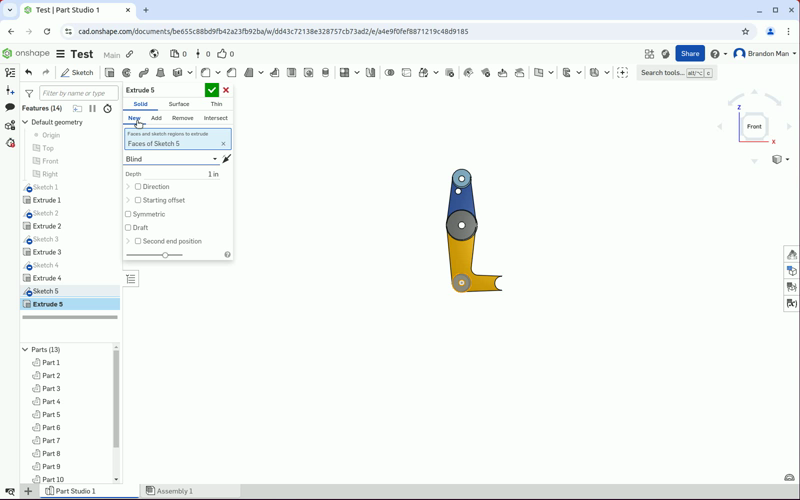
text(0.481)
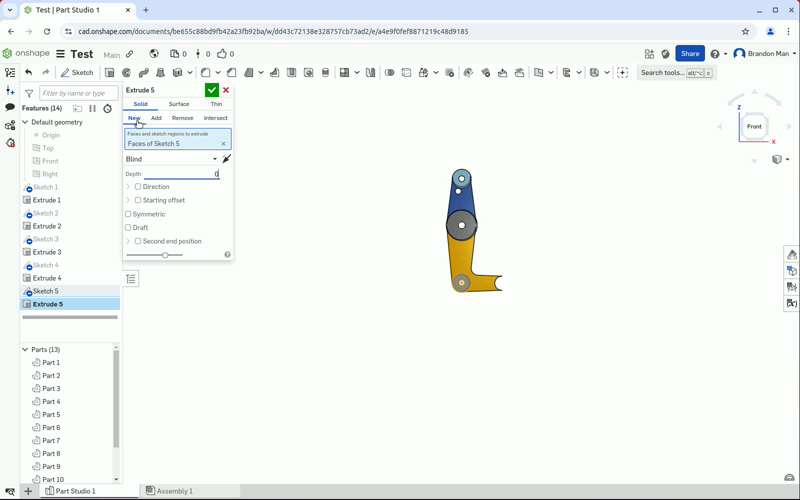
key(enter)
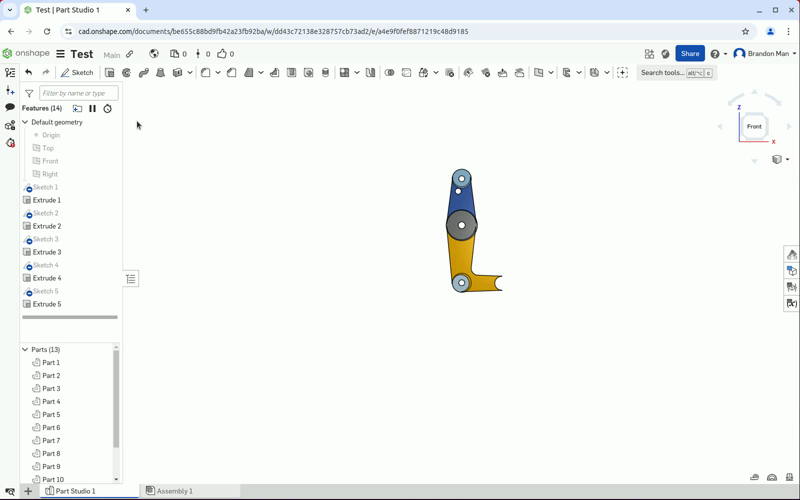
key(shift+h)
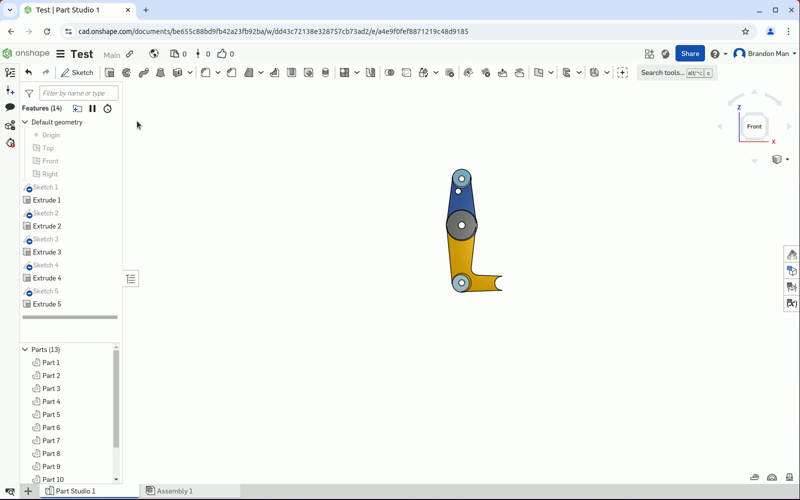
key(shift+h)
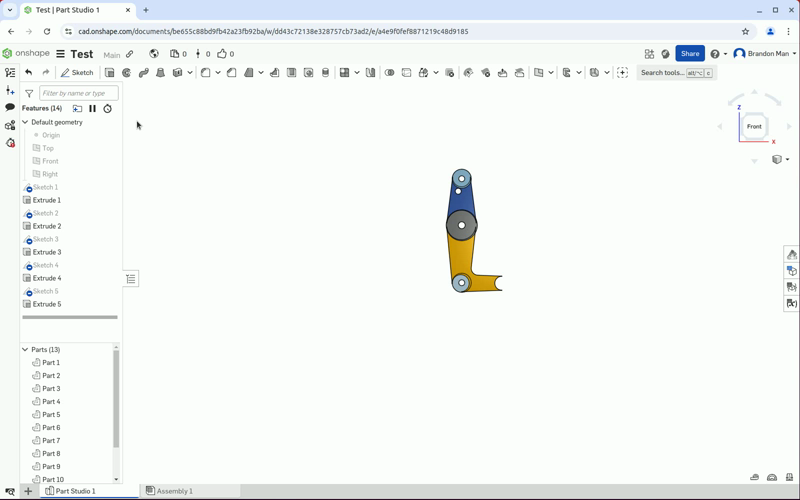
mouse_move(73, 189)
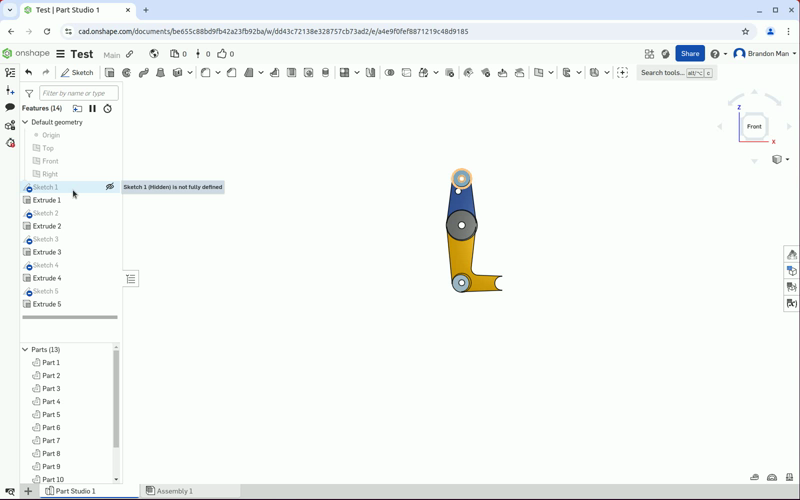
click(73, 189)
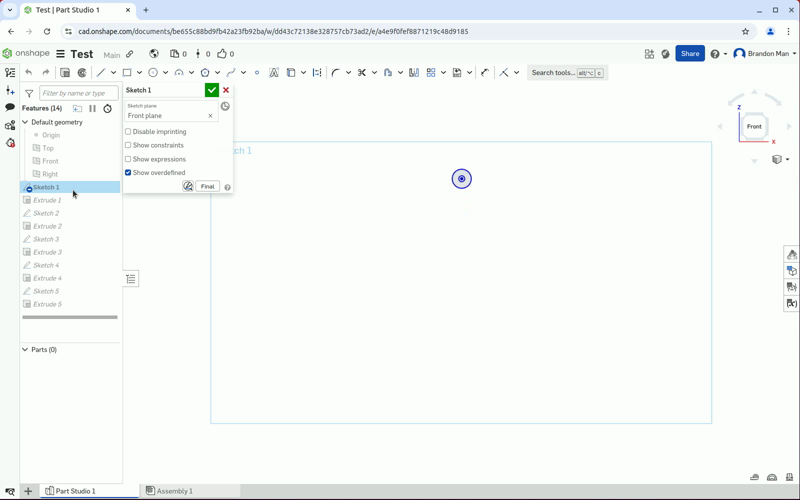
mouse_move(229, 92)
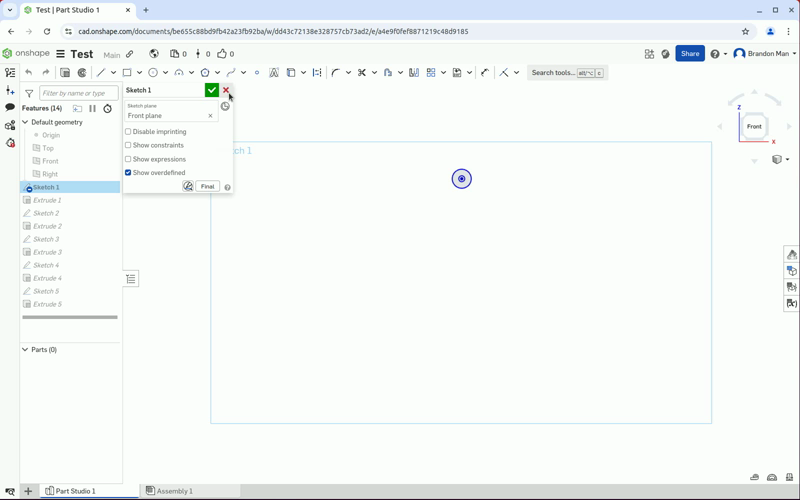
click(229, 92)
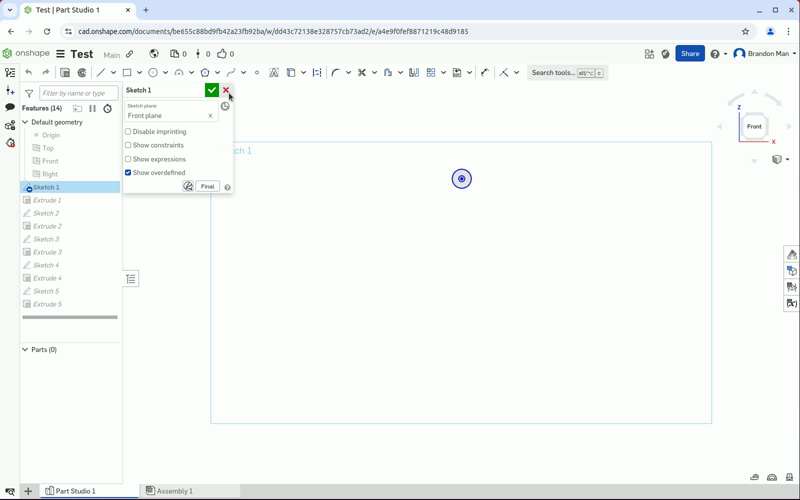
key(shift+s)
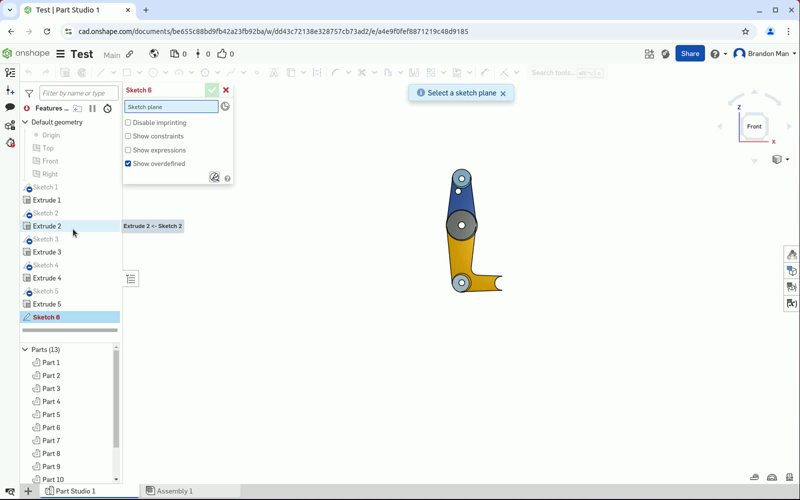
scroll(3)
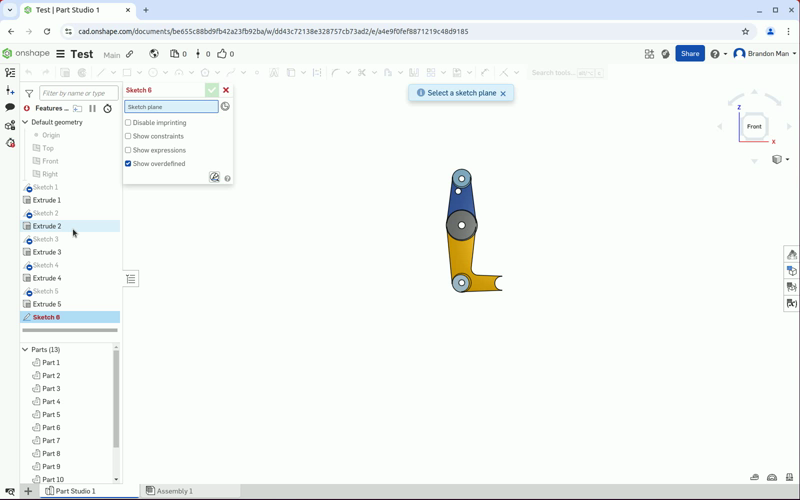
mouse_move(73, 163)
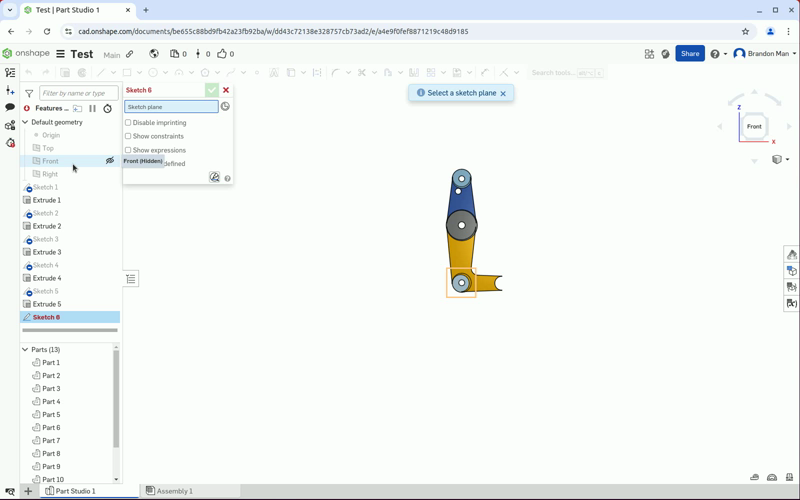
click(73, 163)
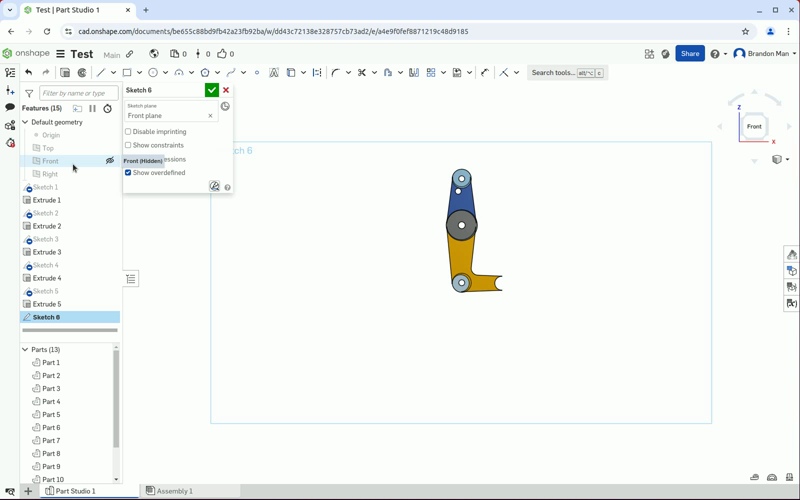
mouse_move(69, 352)
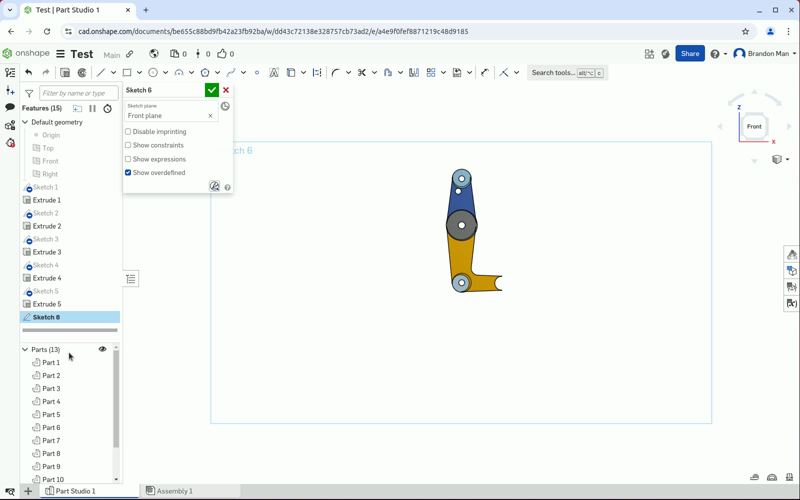
key(y)
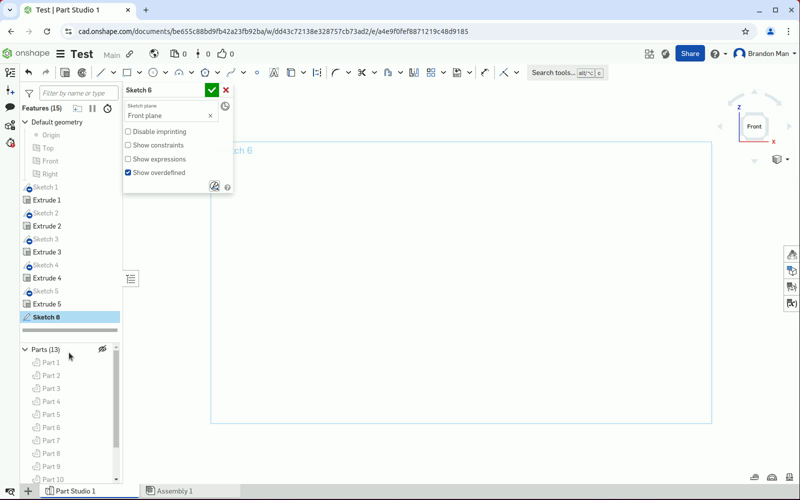
key(c)
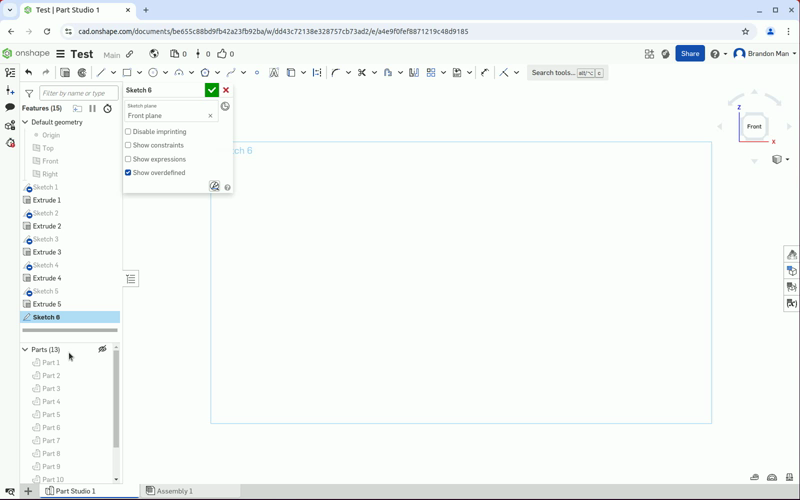
key_down(shift)
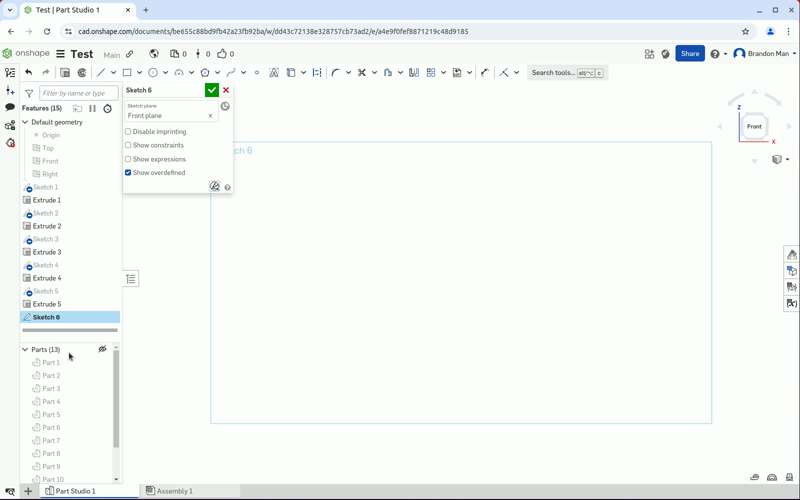
mouse_move(501, 282)
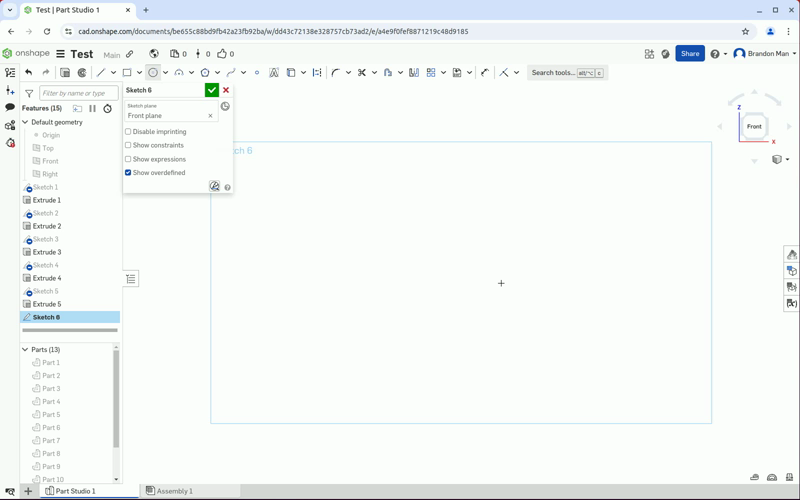
click(501, 282)
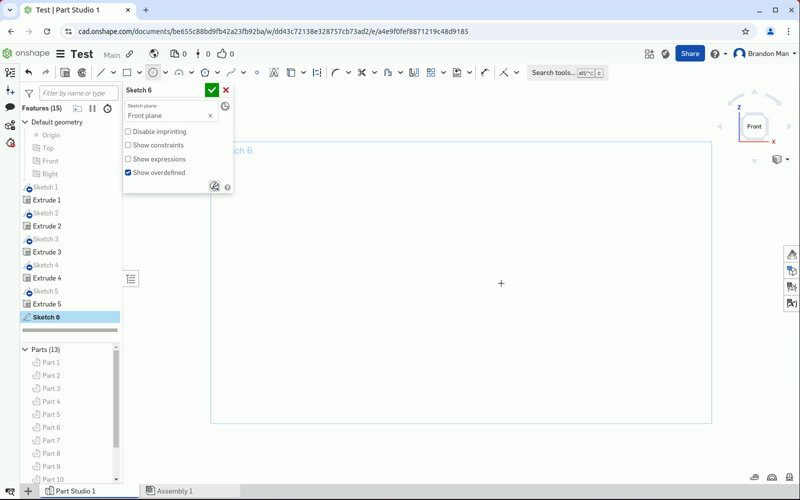
key_up(shift)
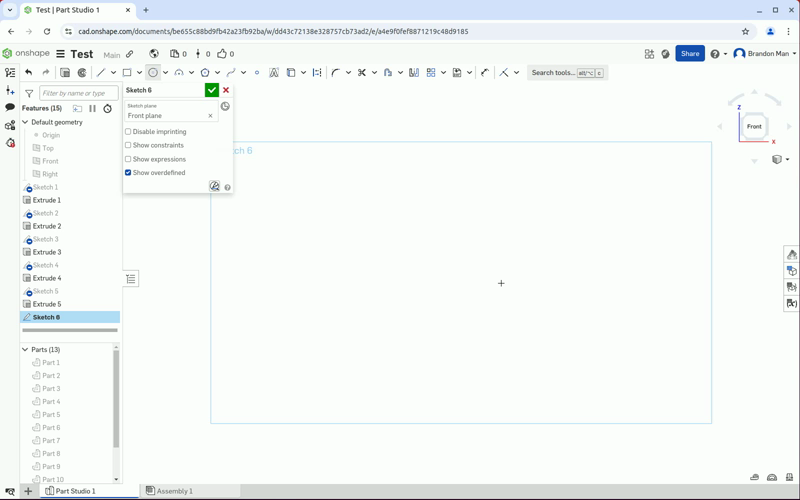
mouse_move(508, 282)
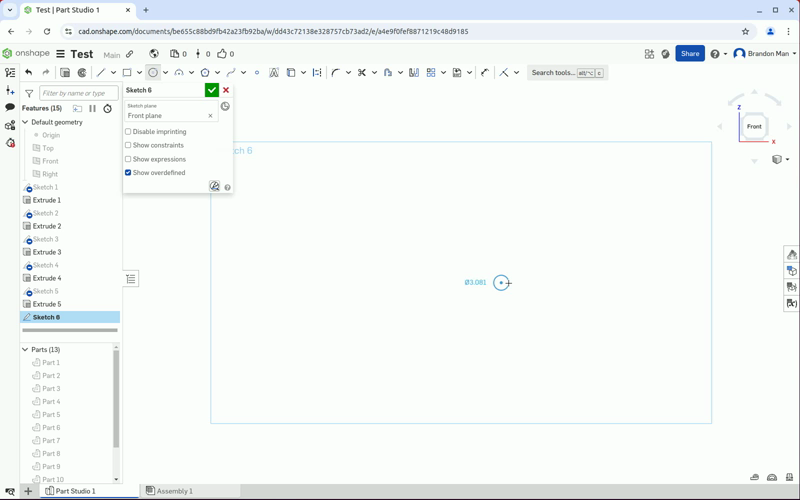
click(508, 282)
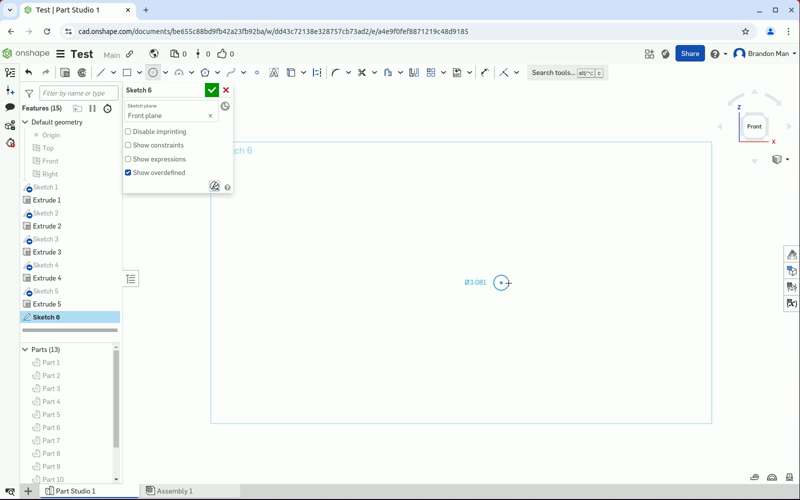
key(esc)
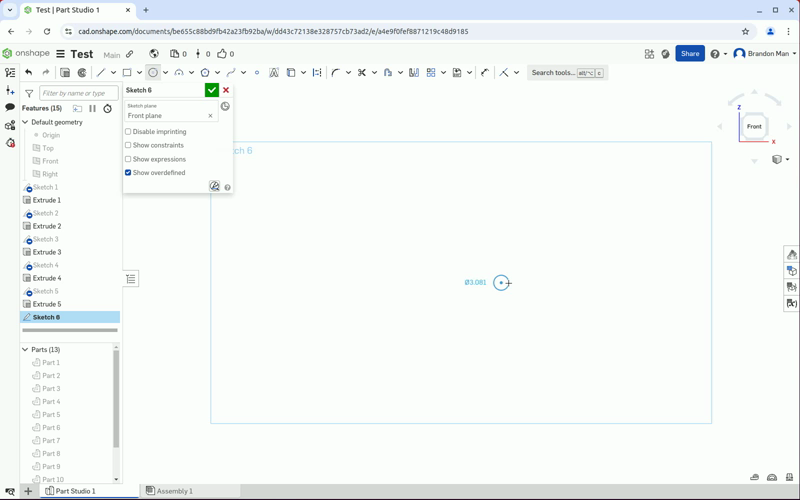
key(c)
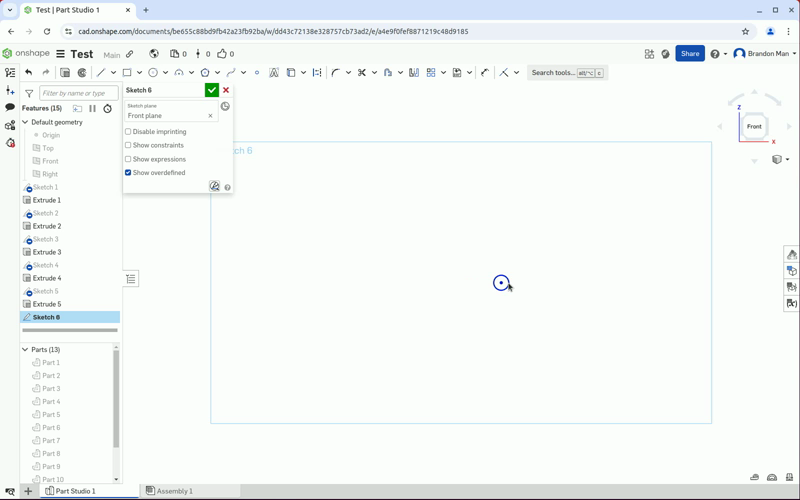
key_down(shift)
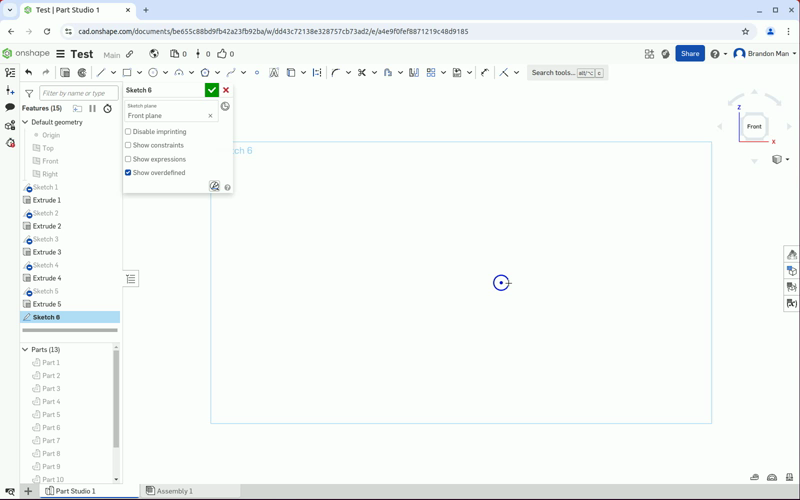
mouse_move(501, 282)
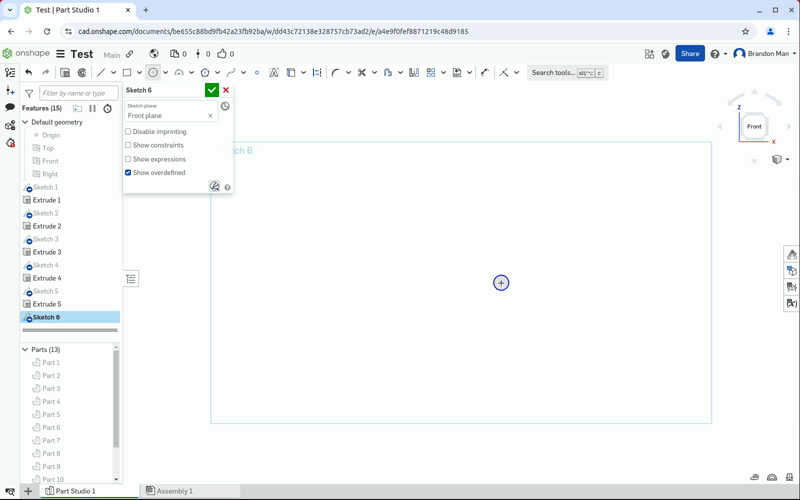
click(501, 282)
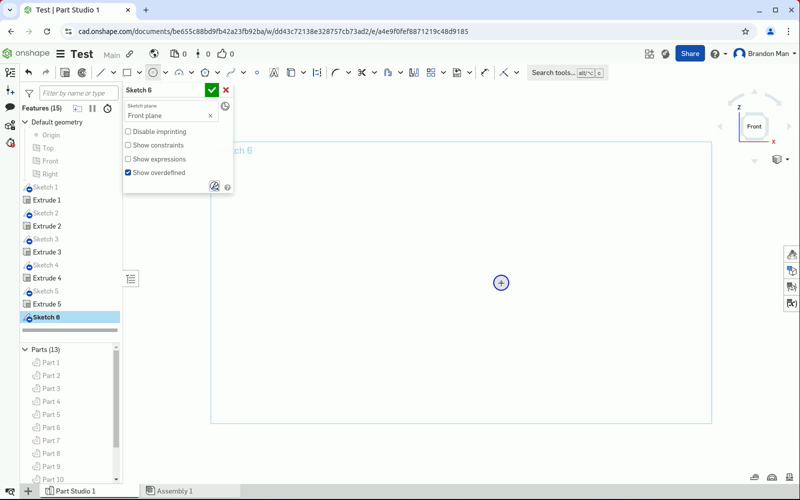
key_up(shift)
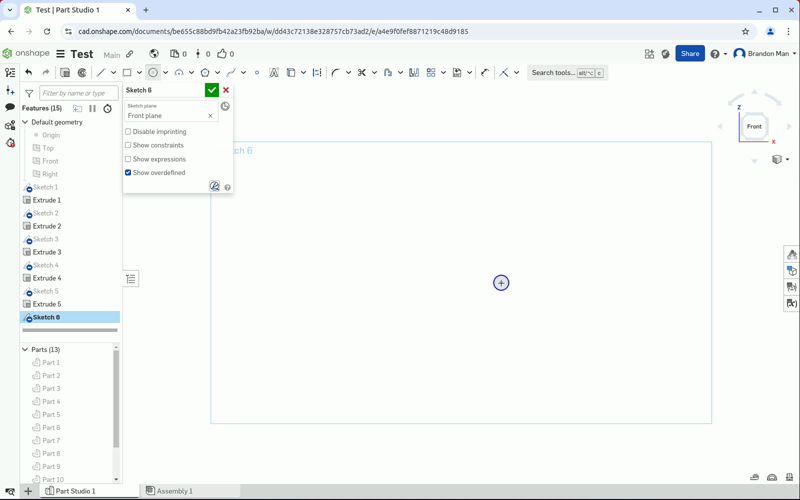
mouse_move(504, 282)
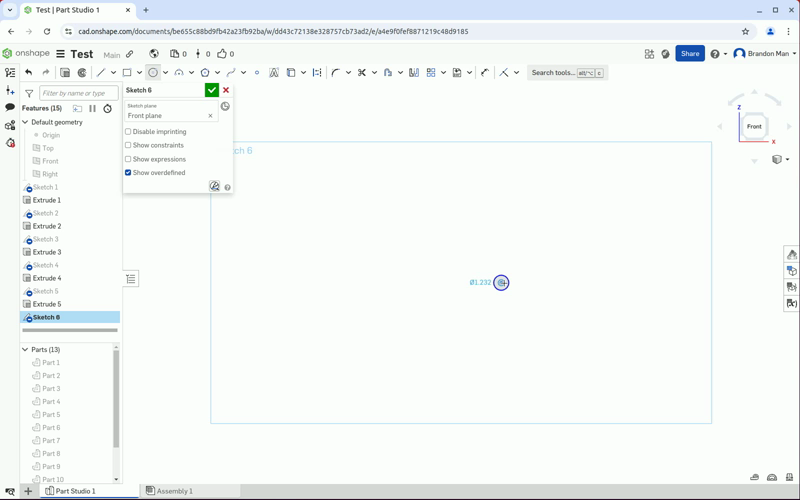
scroll(6)
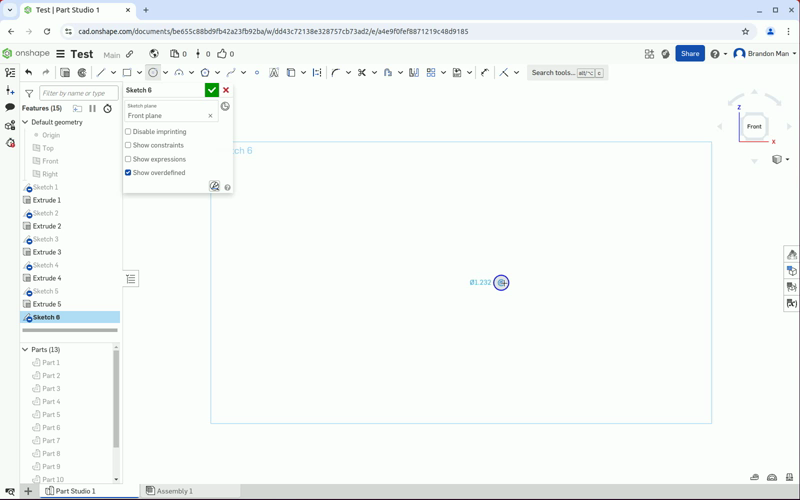
scroll(6)
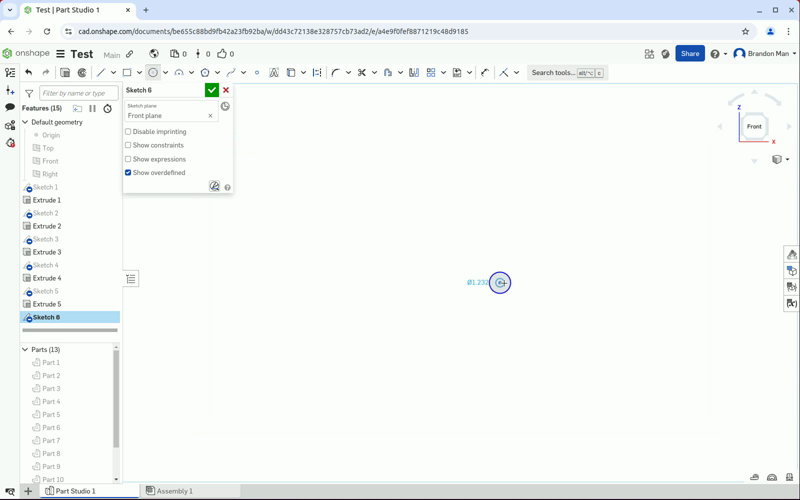
scroll(6)
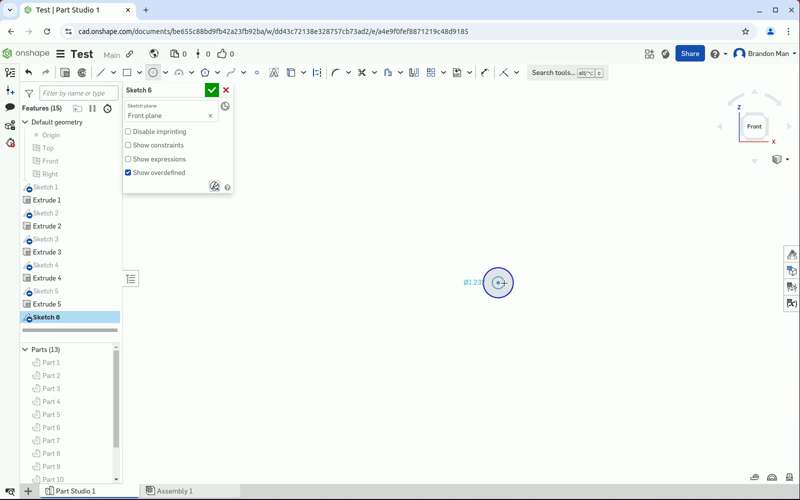
scroll(6)
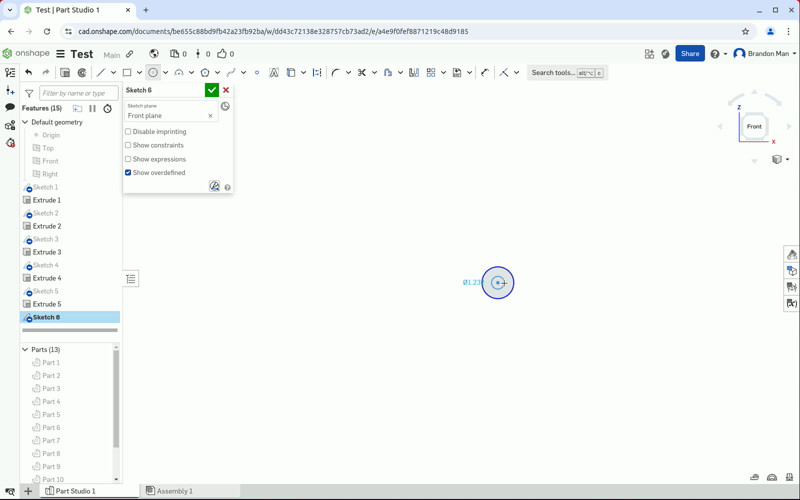
scroll(6)
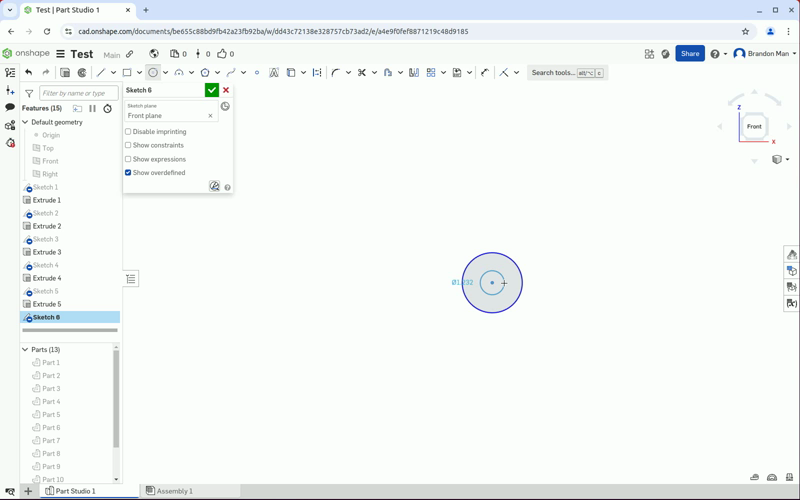
scroll(6)
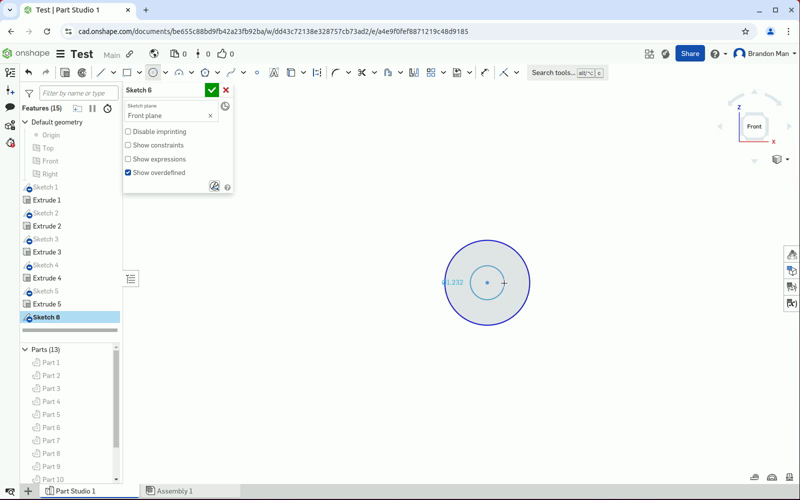
scroll(6)
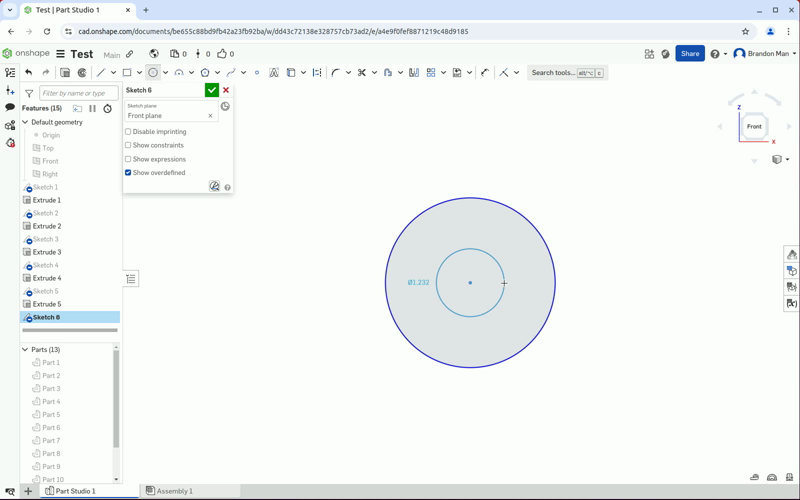
click(504, 282)
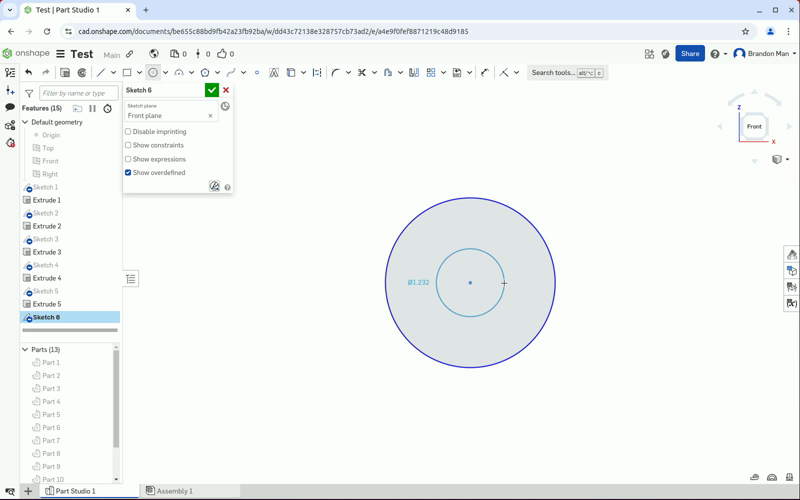
scroll(-6)
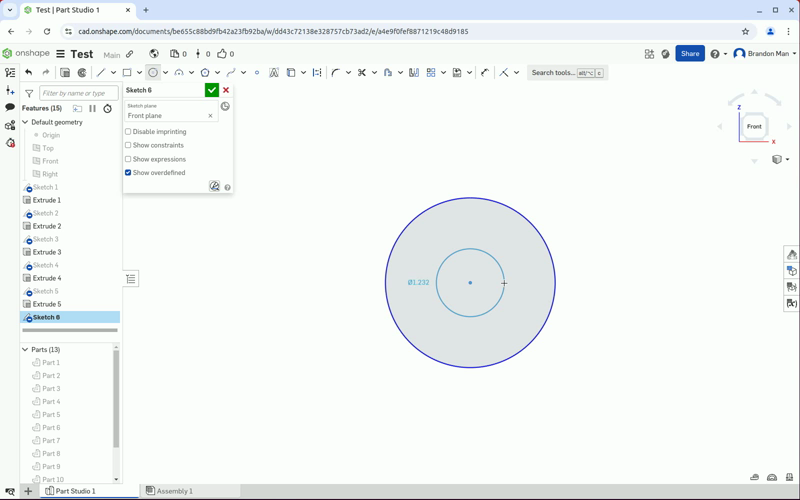
scroll(-6)
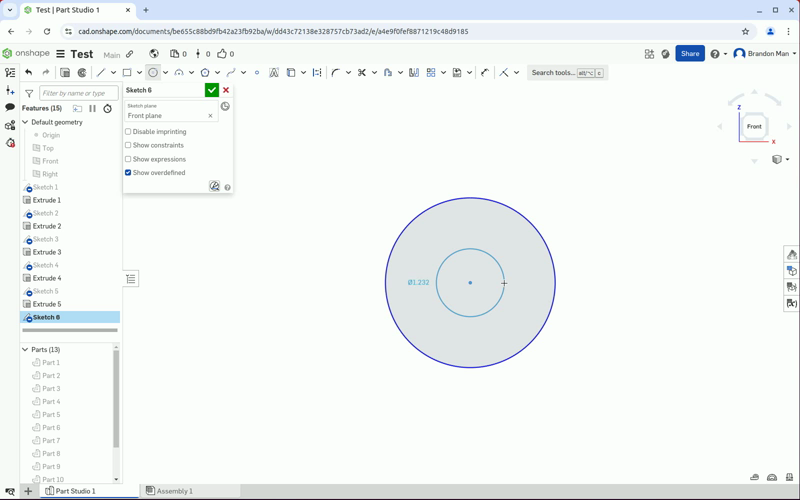
scroll(-6)
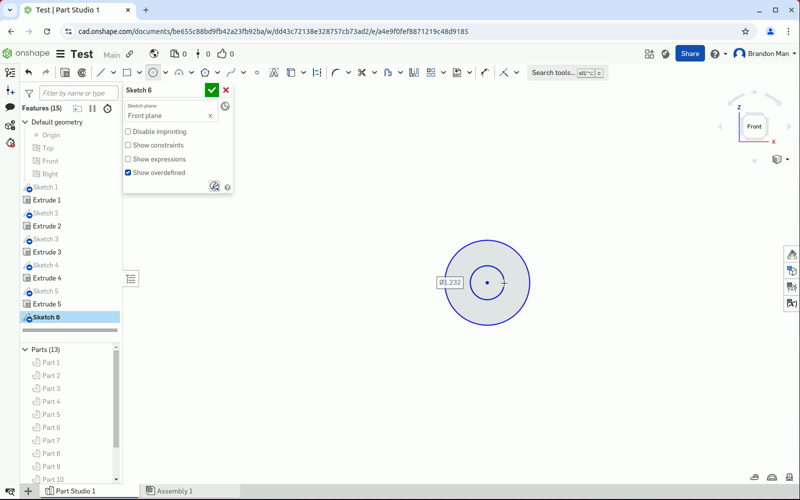
scroll(-6)
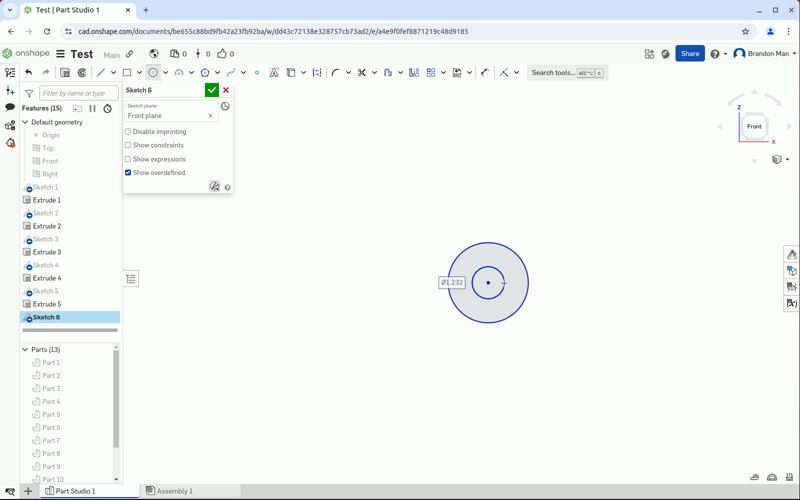
scroll(-6)
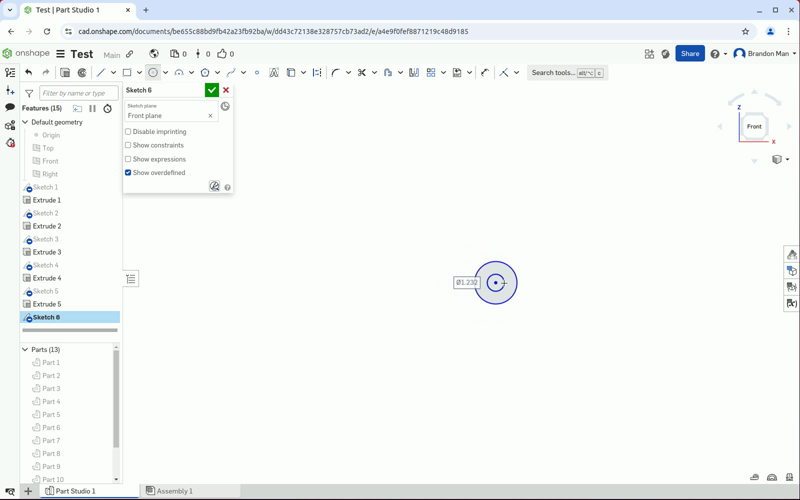
scroll(-6)
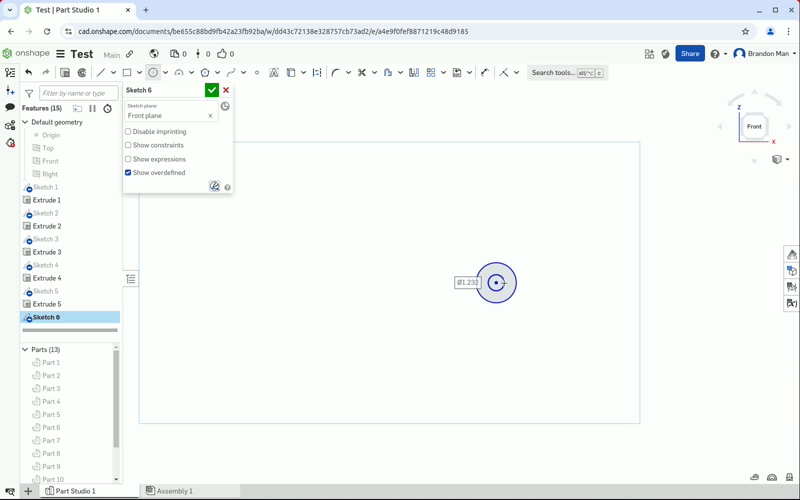
scroll(-6)
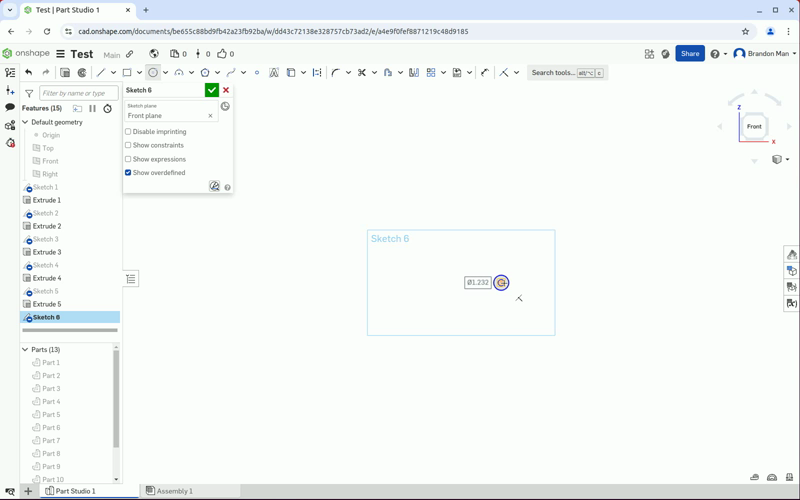
key(esc)
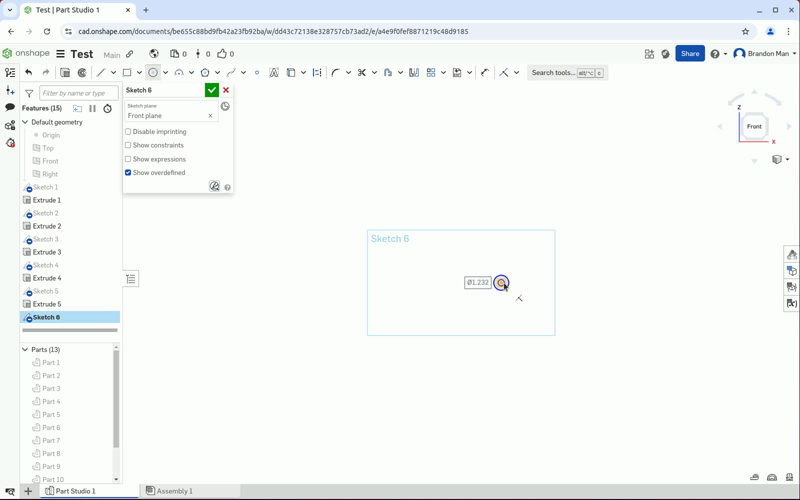
mouse_move(505, 277)
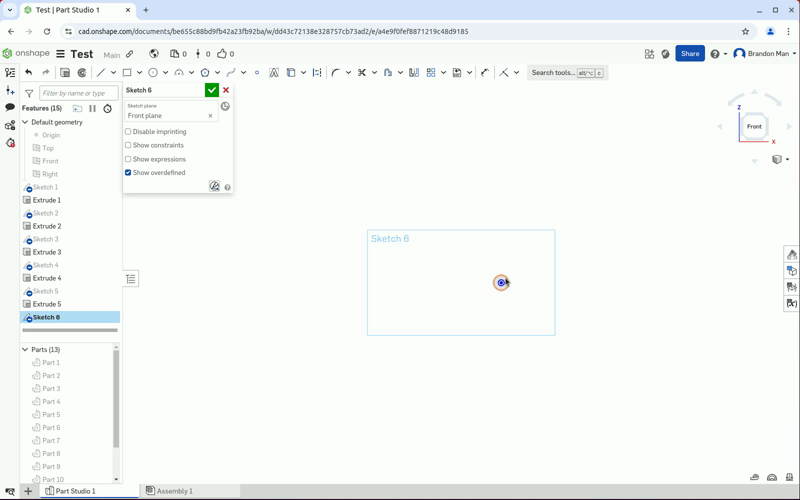
scroll(6)
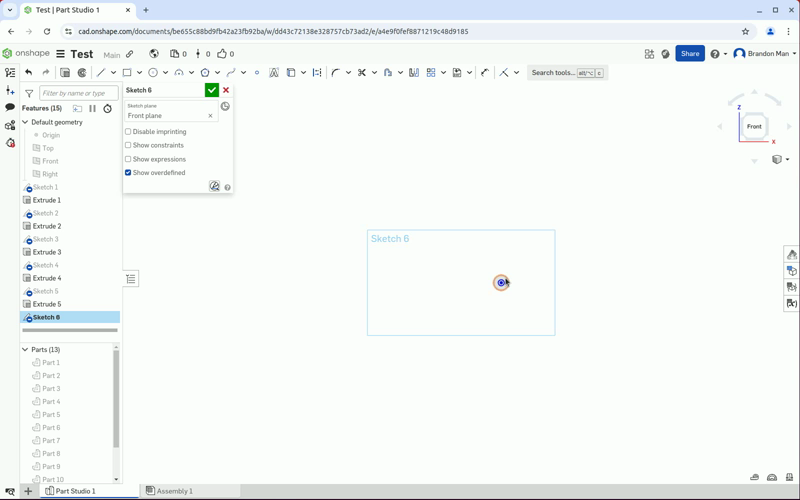
scroll(6)
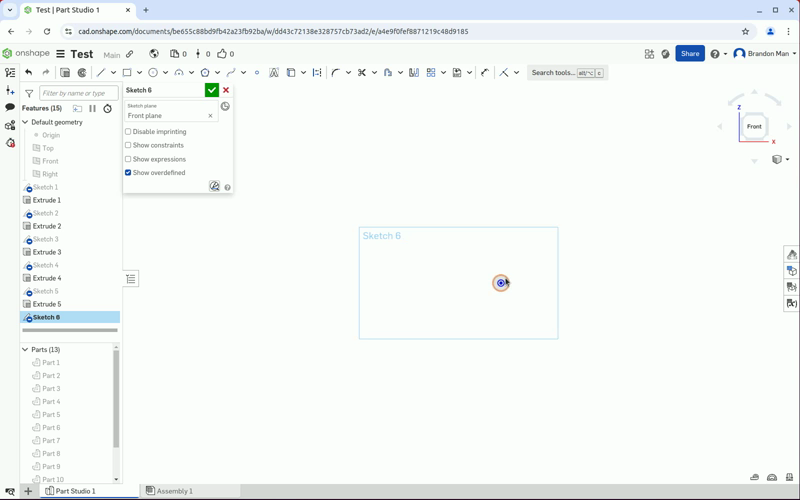
scroll(6)
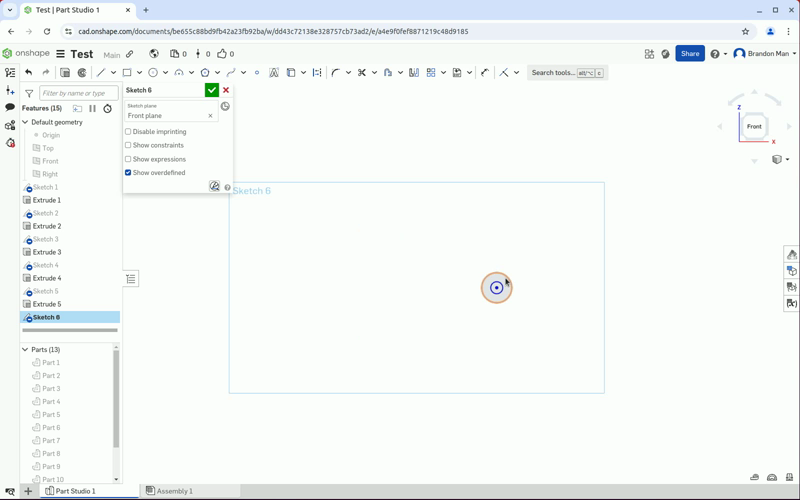
scroll(6)
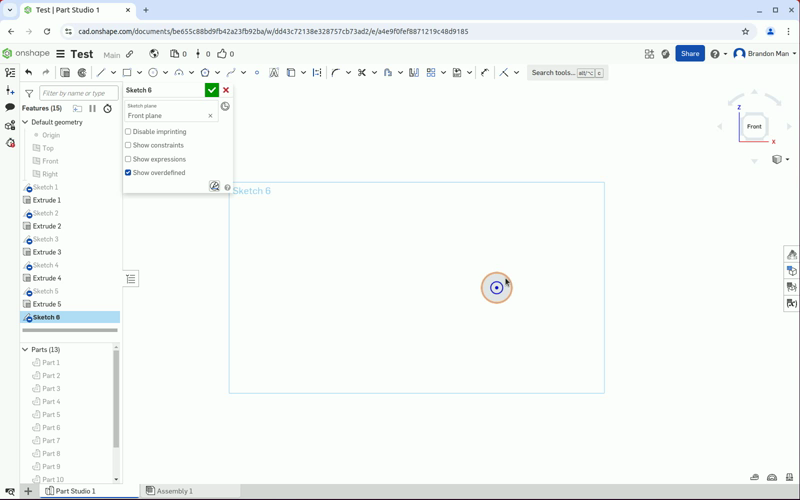
scroll(6)
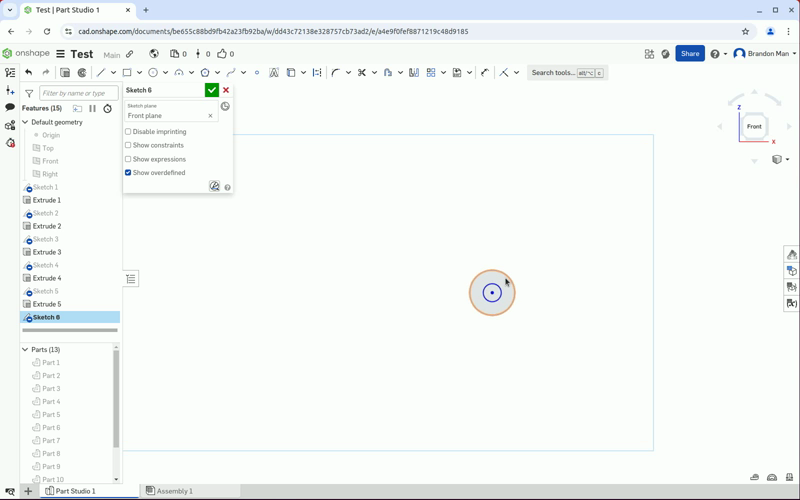
scroll(6)
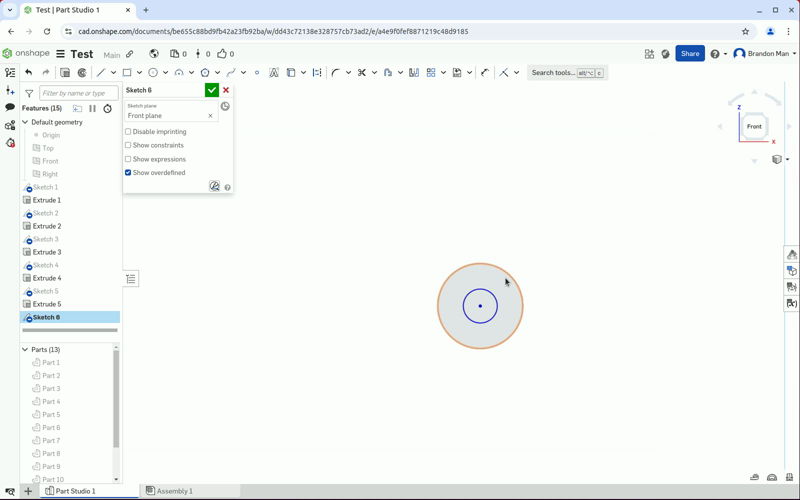
scroll(6)
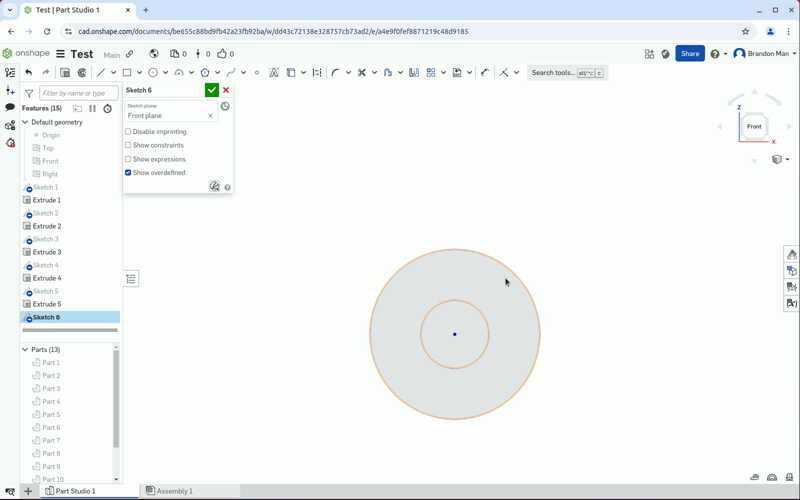
click(505, 277)
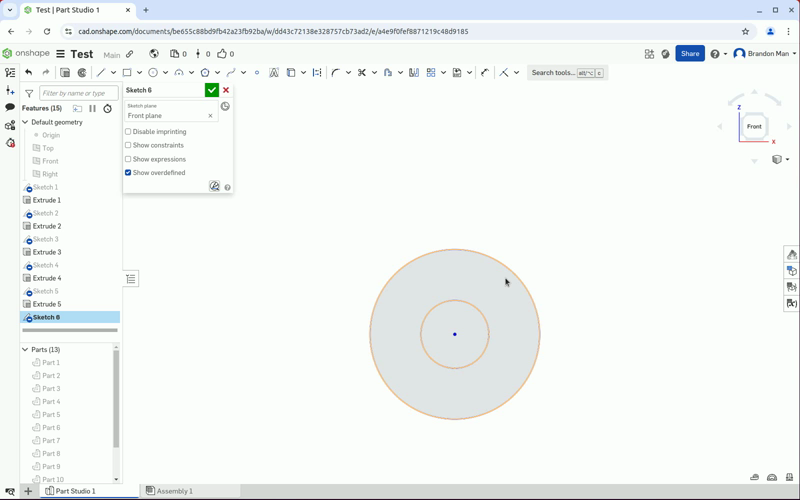
scroll(-6)
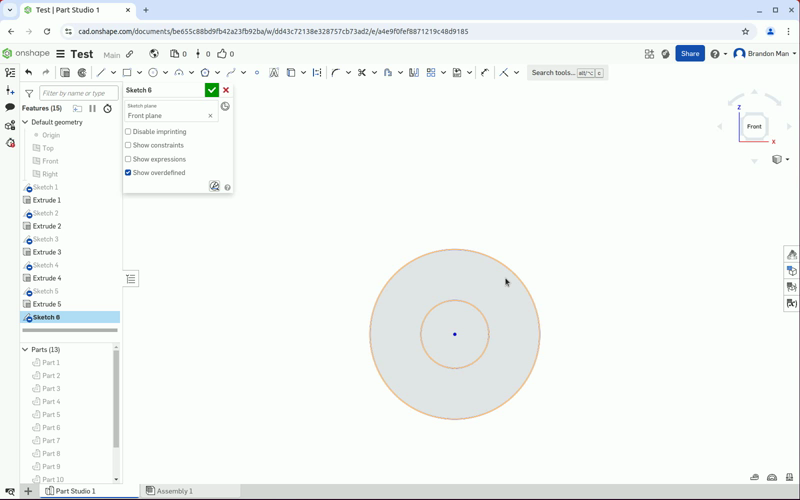
scroll(-6)
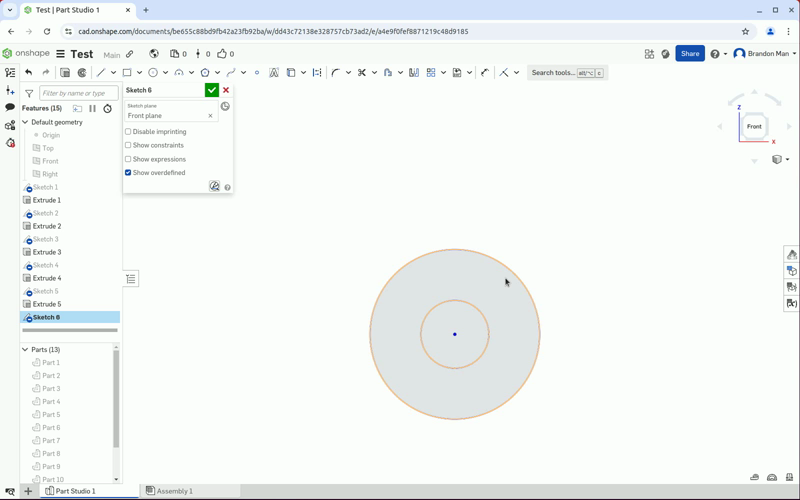
scroll(-6)
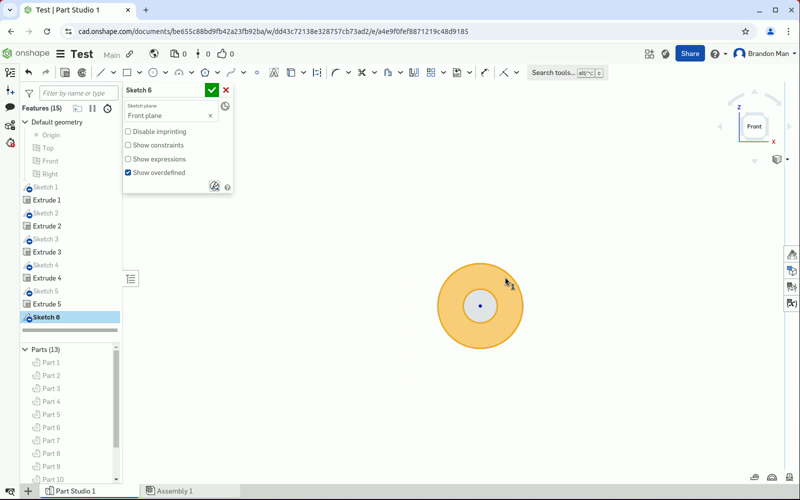
scroll(-6)
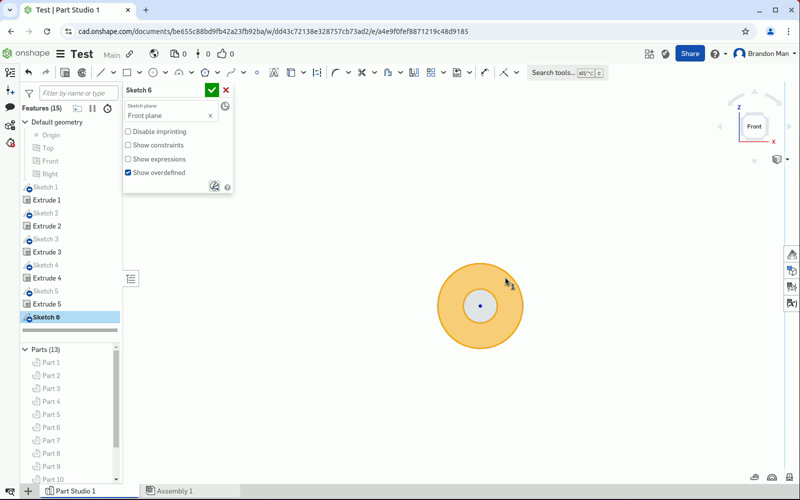
scroll(-6)
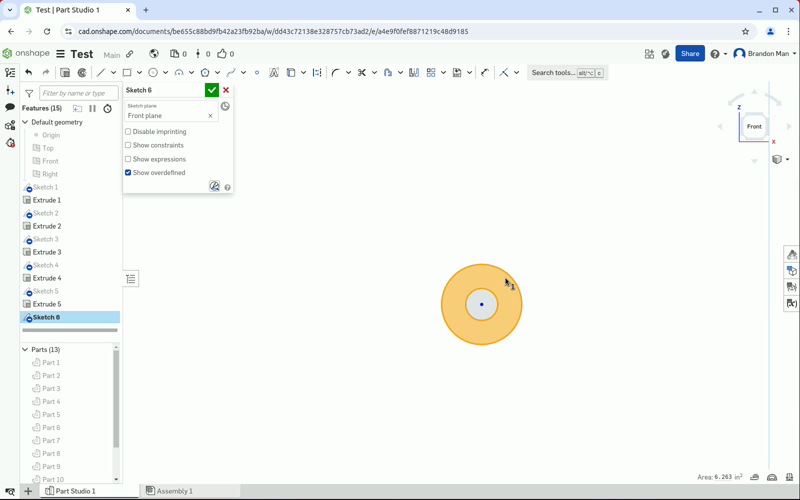
scroll(-6)
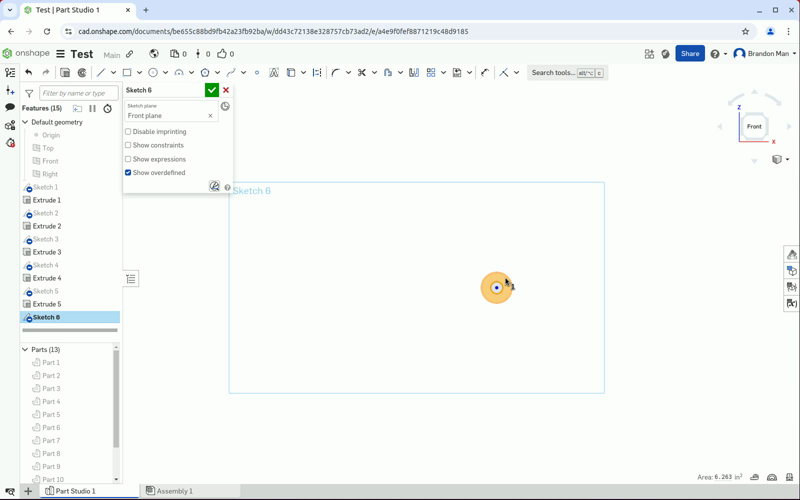
scroll(-6)
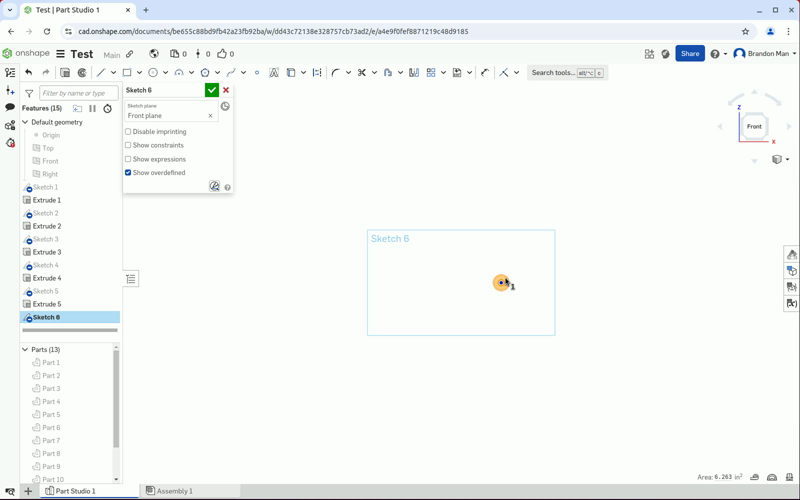
mouse_move(69, 352)
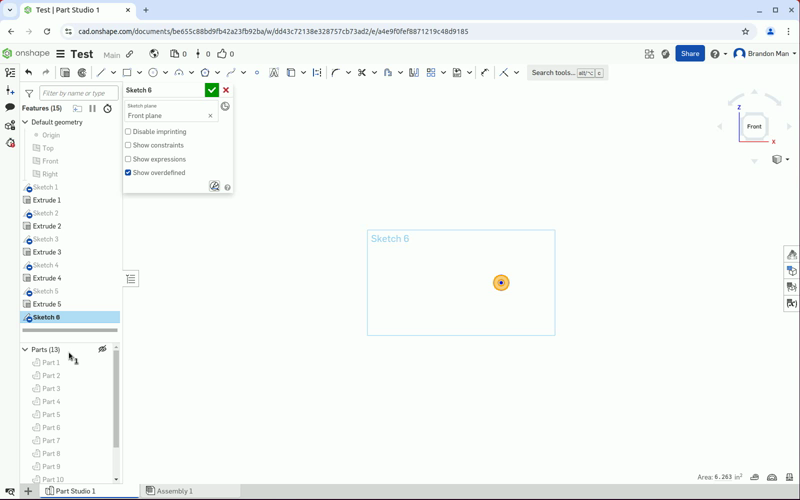
key(shift+y)
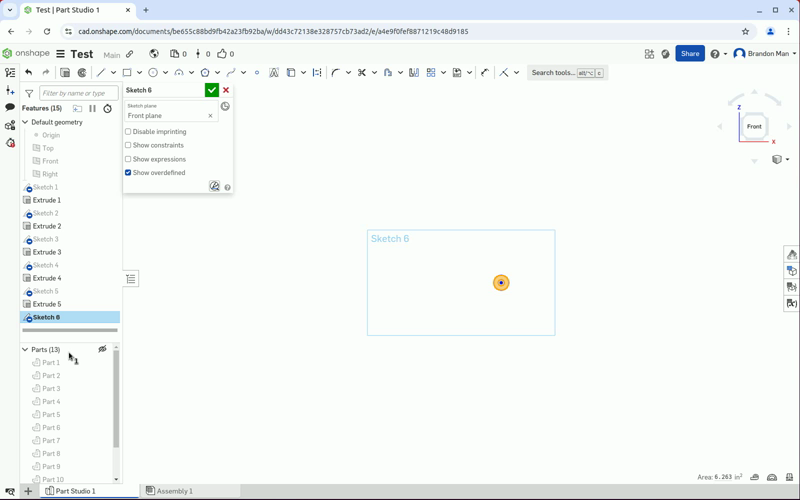
key(shift+e)
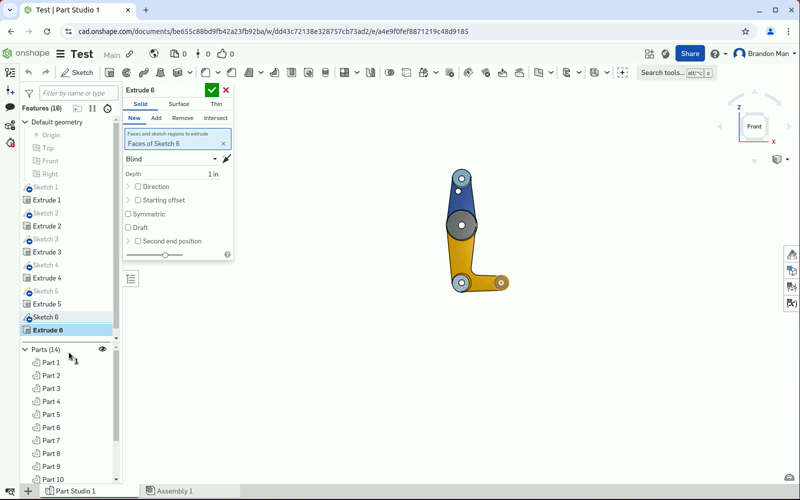
mouse_move(143, 106)
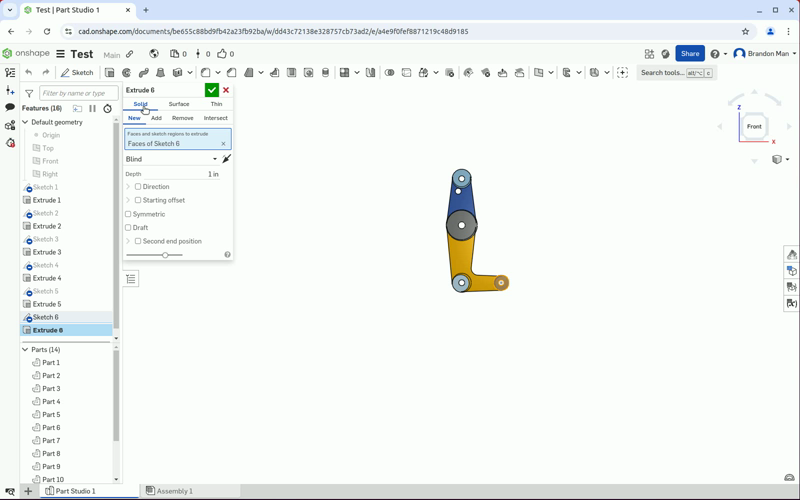
click(143, 106)
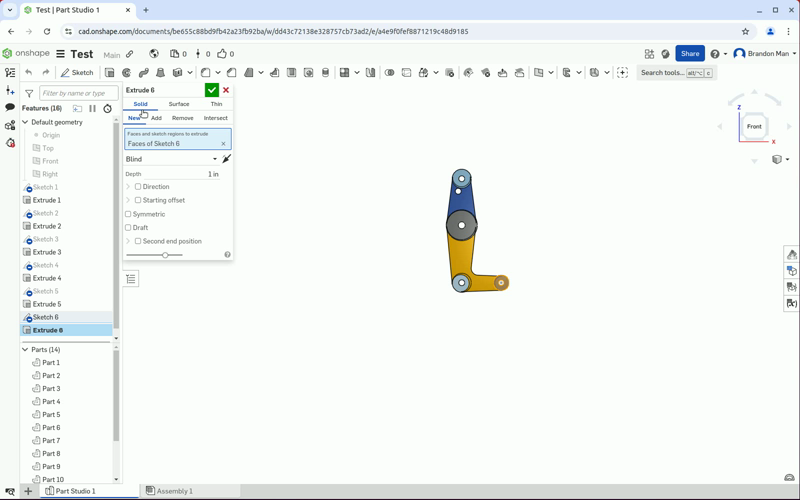
mouse_move(137, 120)
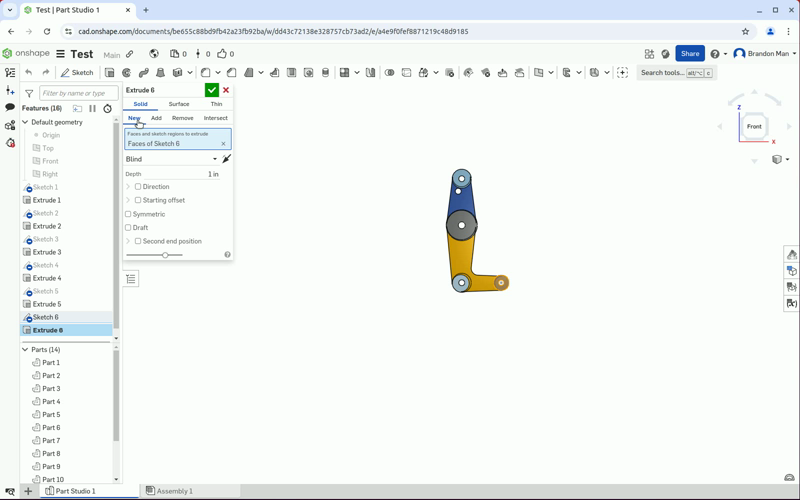
click(137, 120)
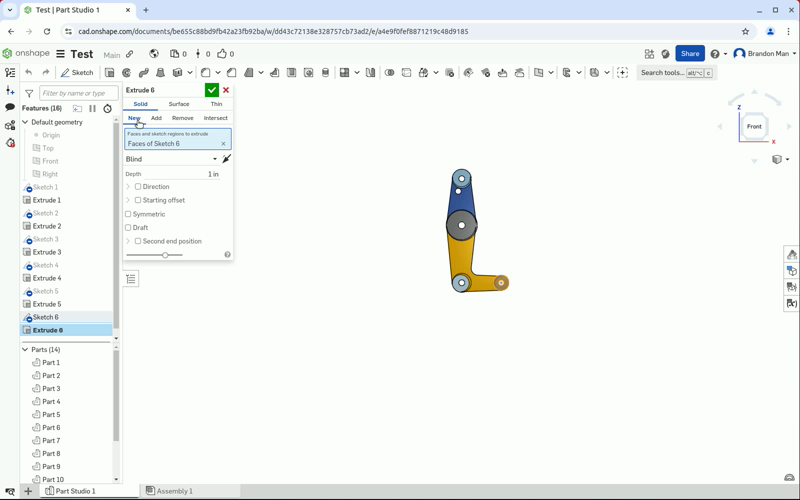
key(tab, 4)
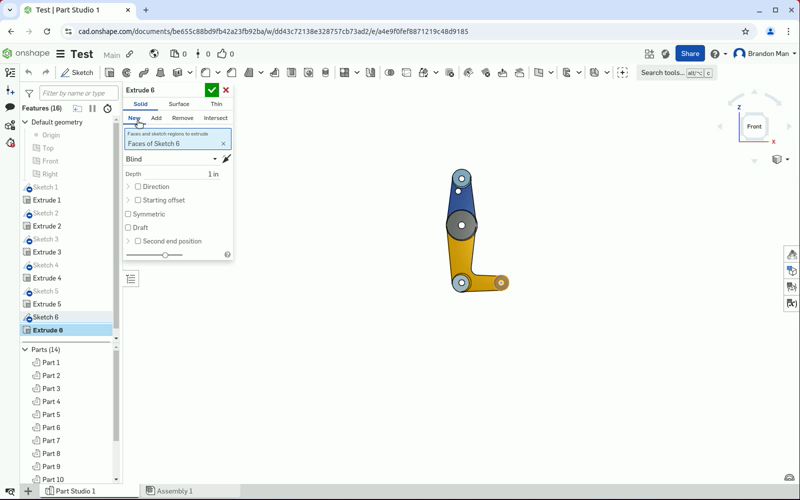
text(0.481)
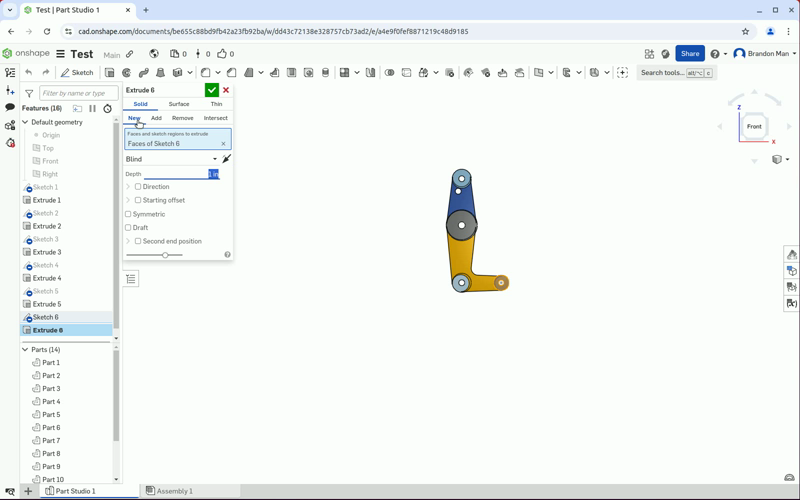
key(enter)
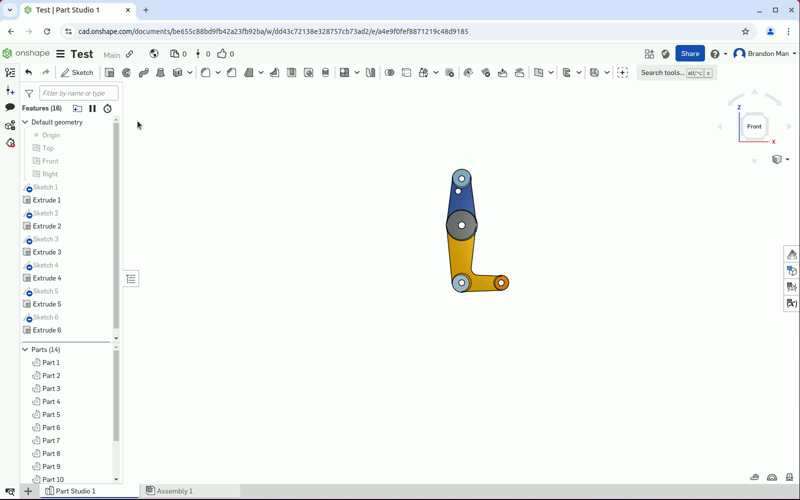
key(shift+h)
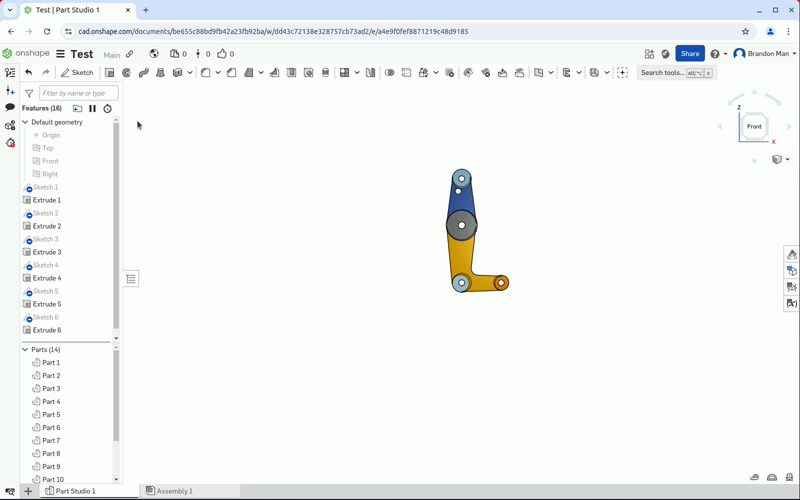
key(shift+h)
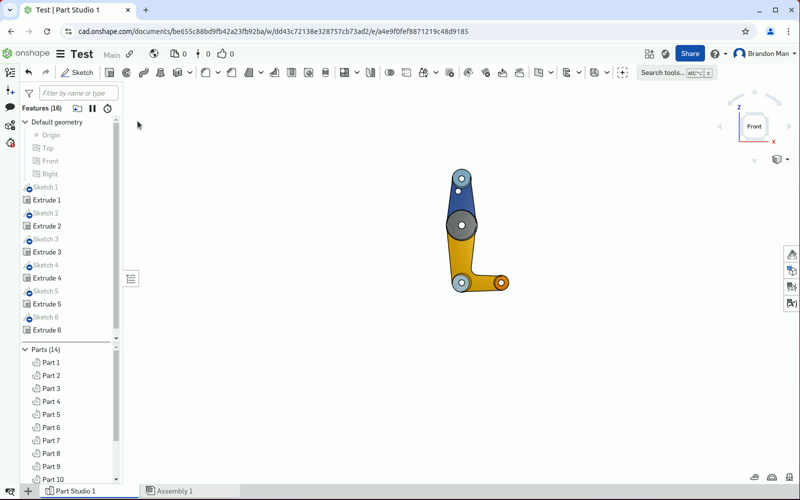
key(shift+7)
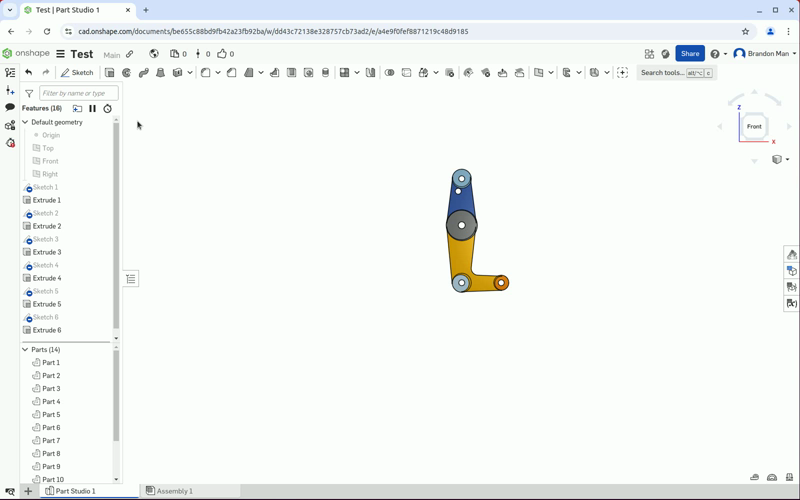
key(left, 2)
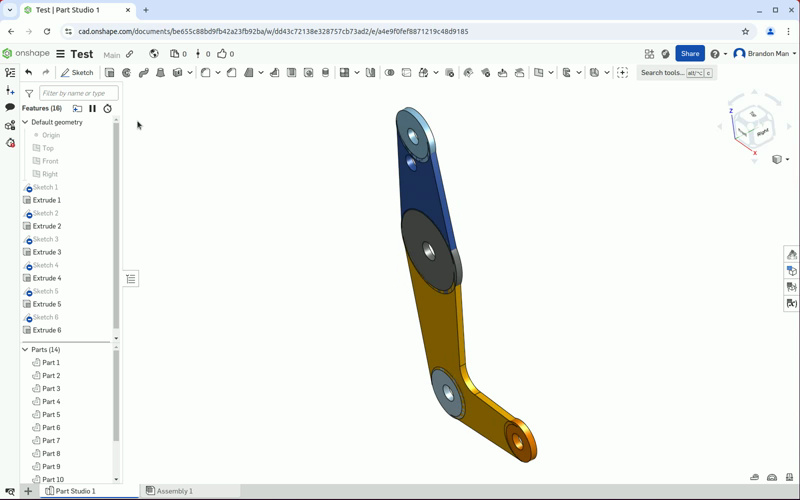
key(down, 2)
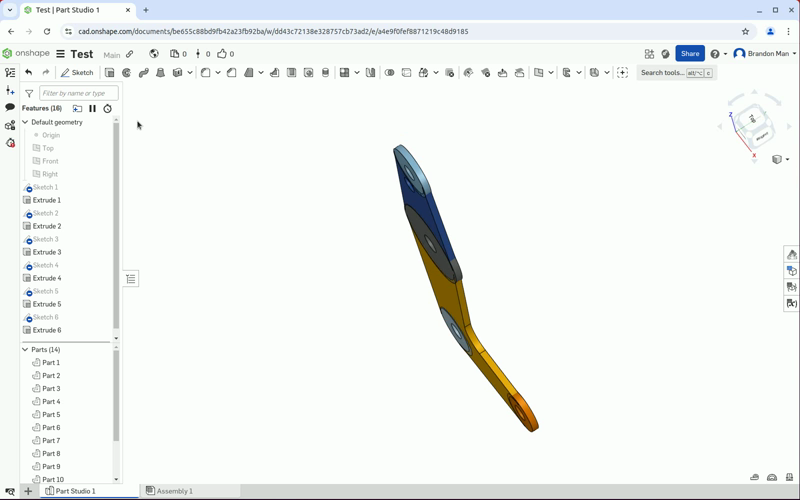
key(up, 2)
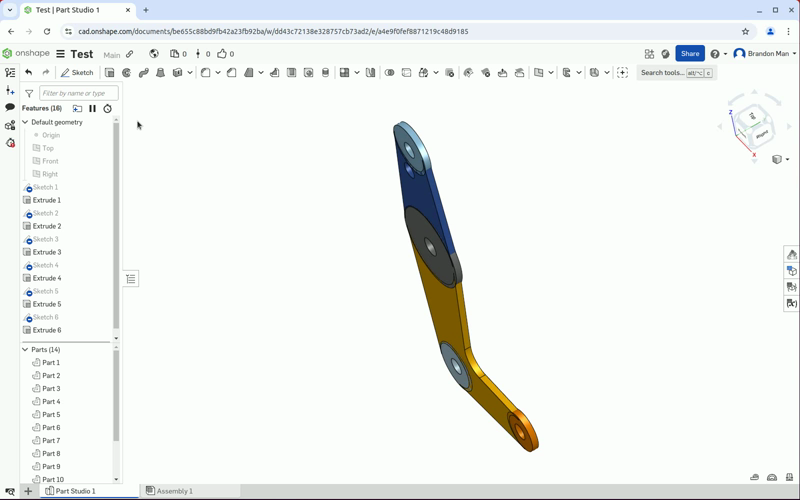
key(right, 2)
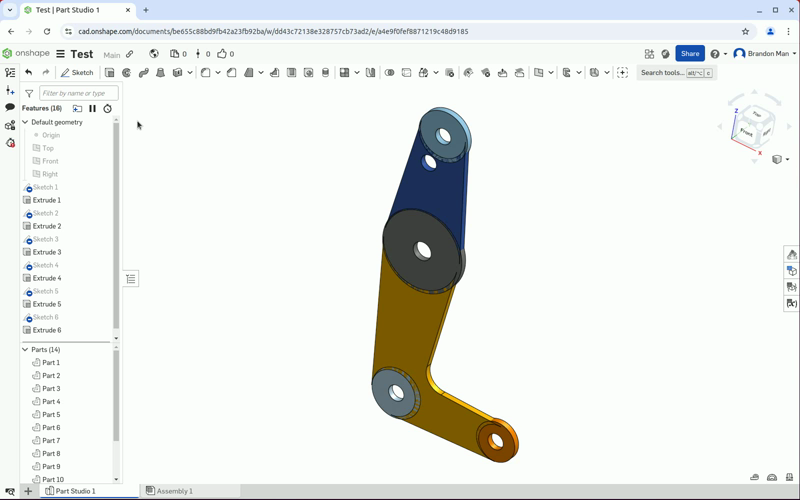
mouse_move(69, 189)
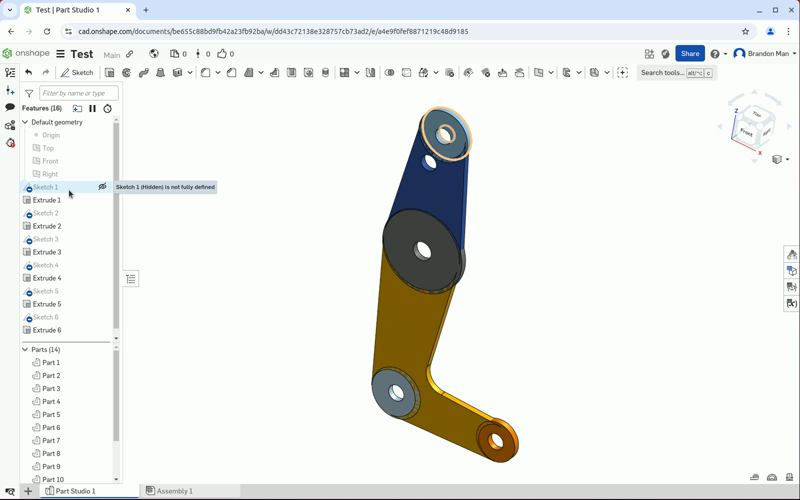
click(69, 189)